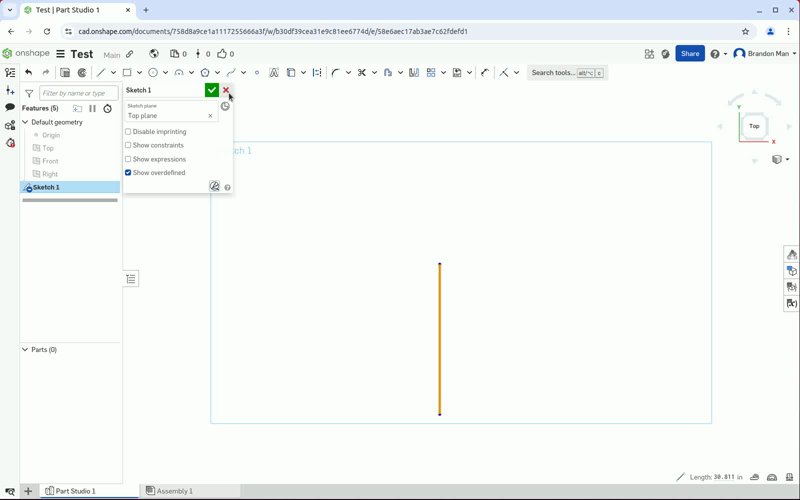
key(shift+h)
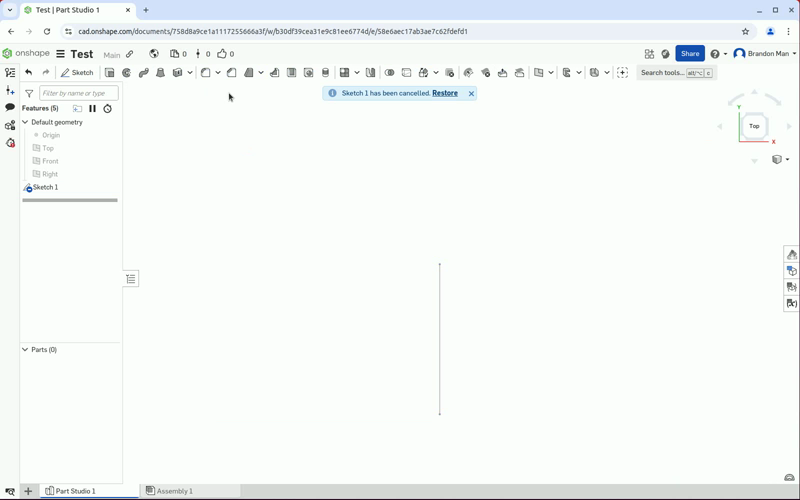
key(shift+s)
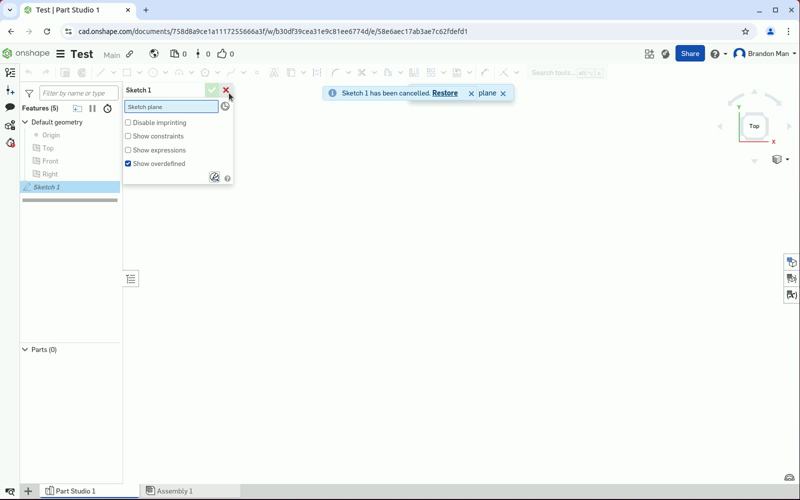
mouse_move(73, 150)
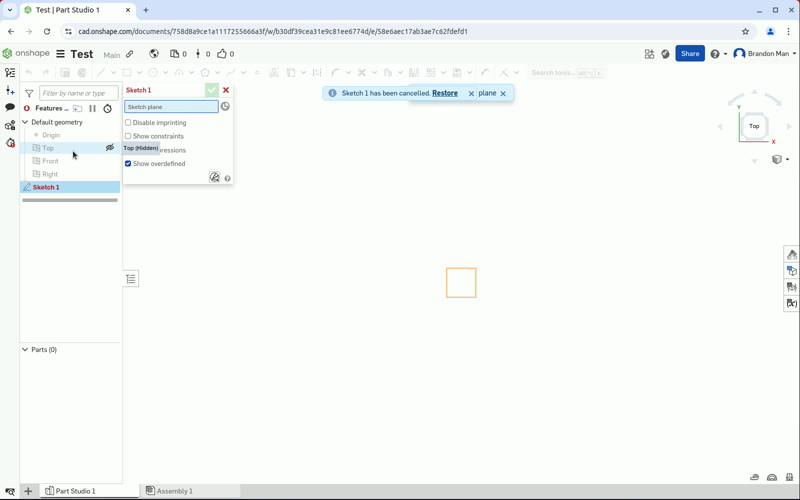
click(73, 150)
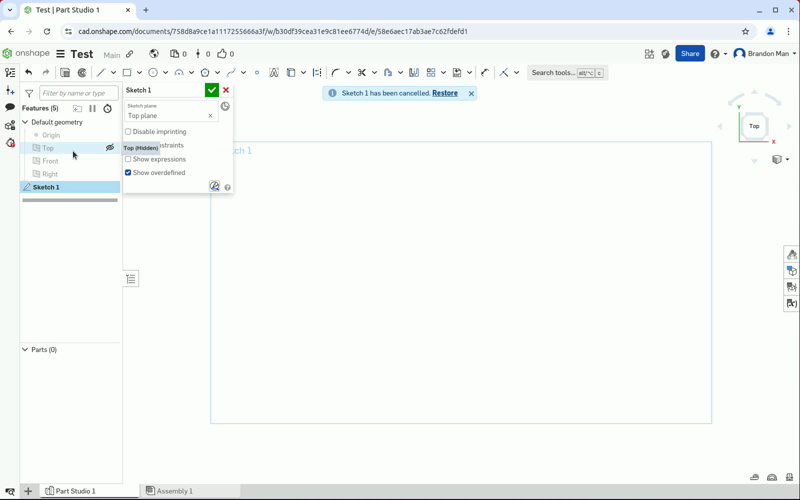
mouse_move(73, 352)
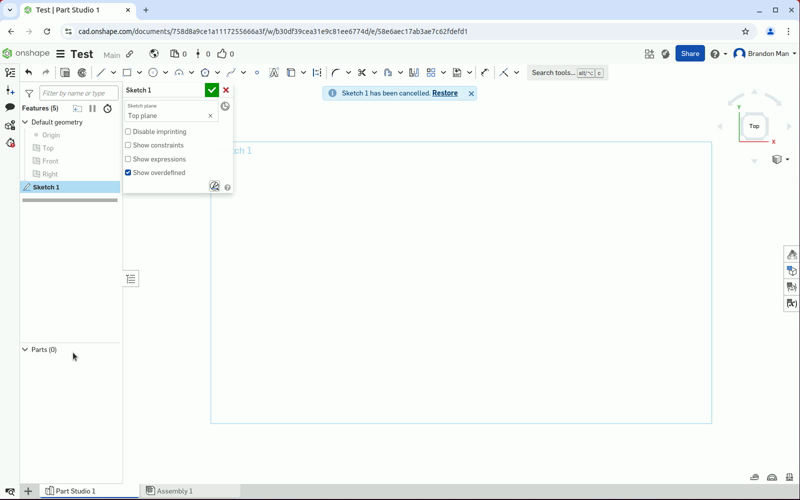
key(y)
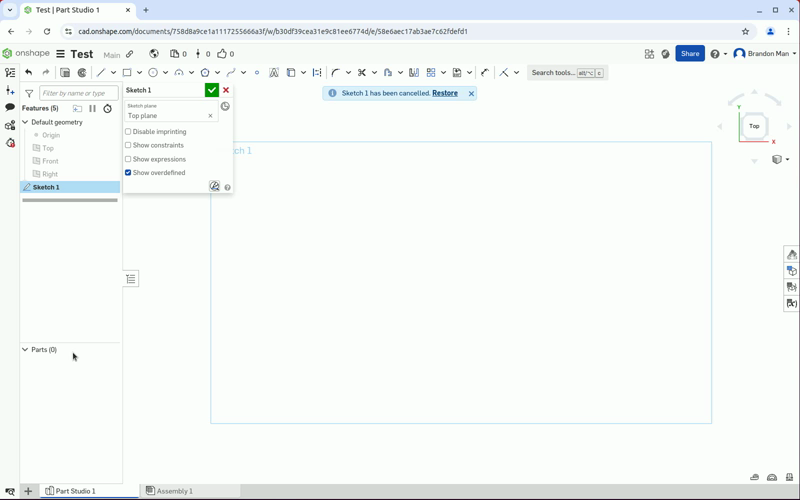
key(l)
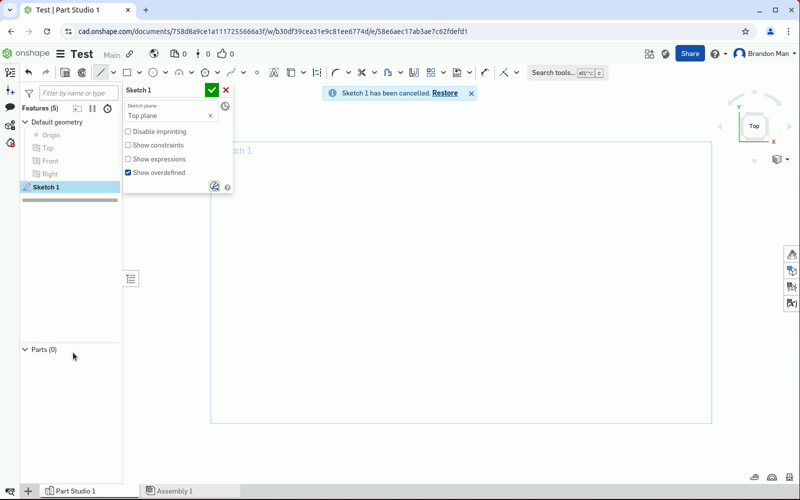
key_down(shift)
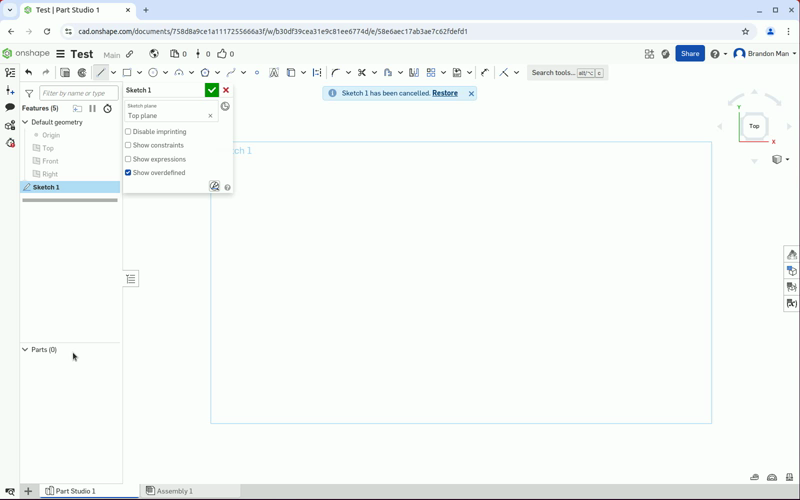
mouse_move(385, 301)
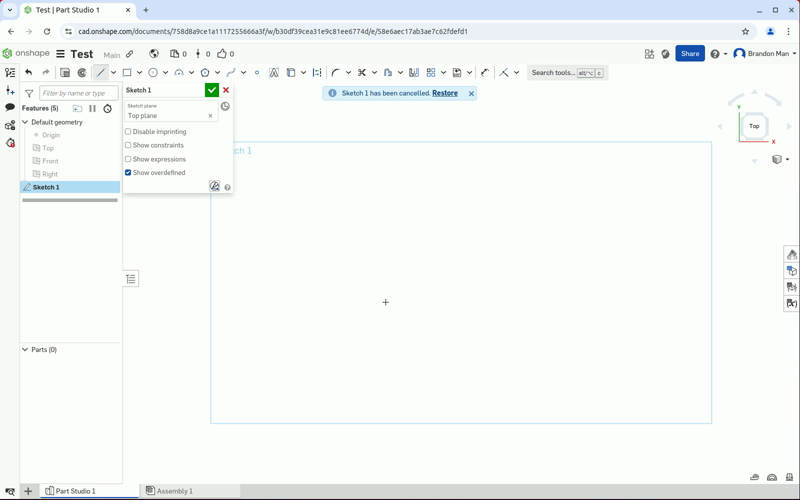
click(385, 301)
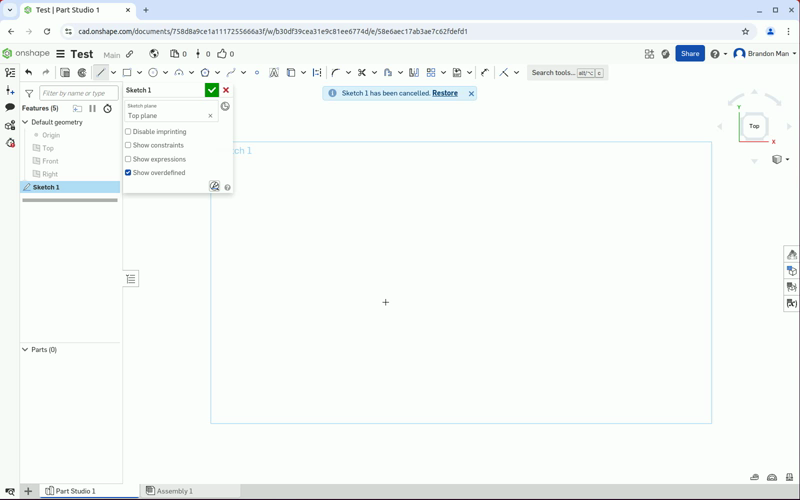
key_up(shift)
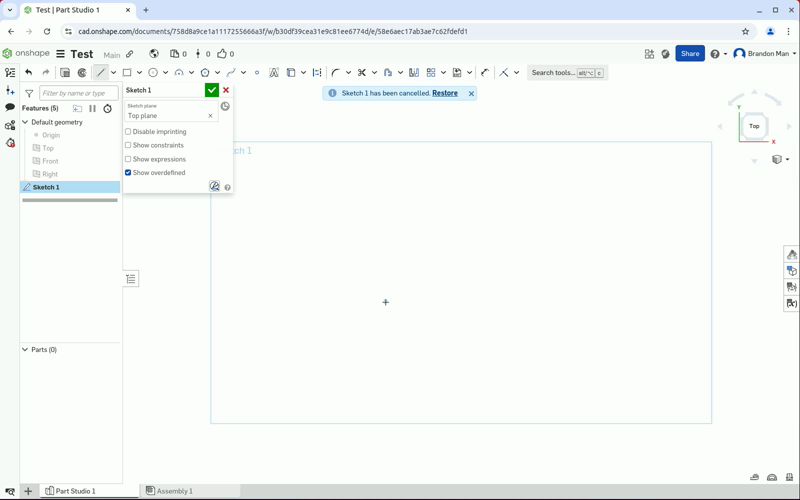
key_down(shift)
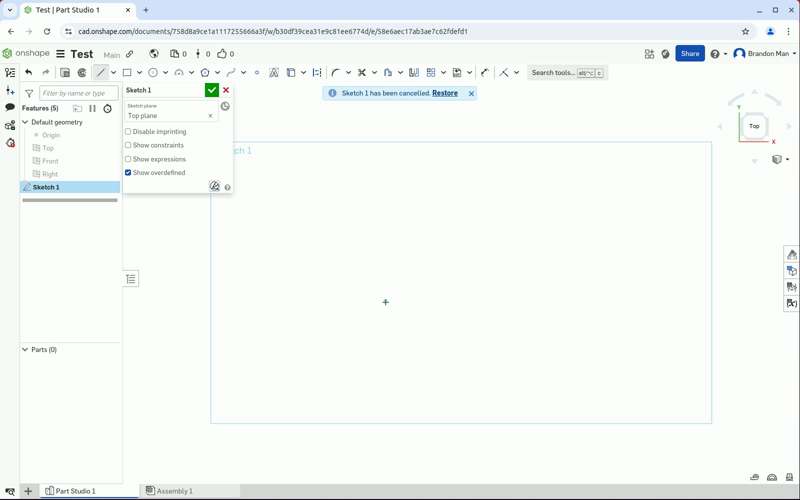
mouse_move(535, 301)
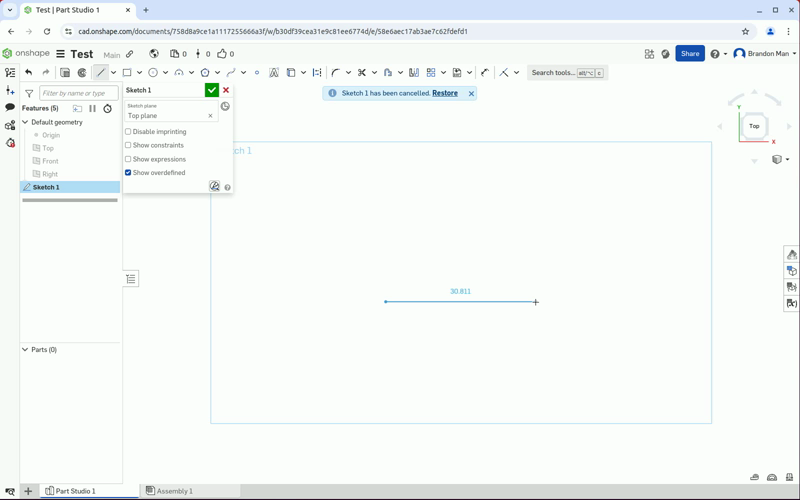
click(535, 301)
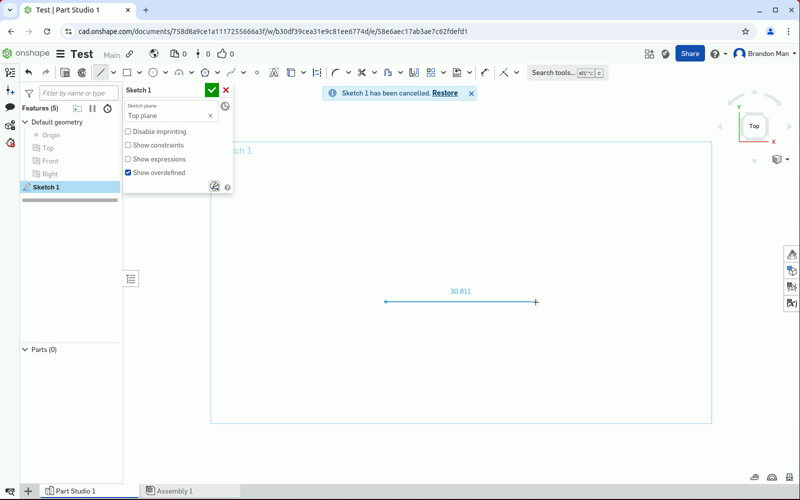
key_up(shift)
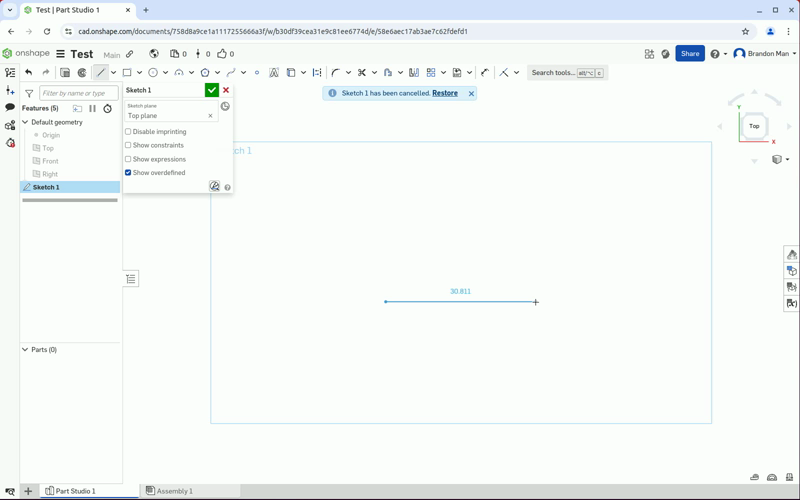
key_down(shift)
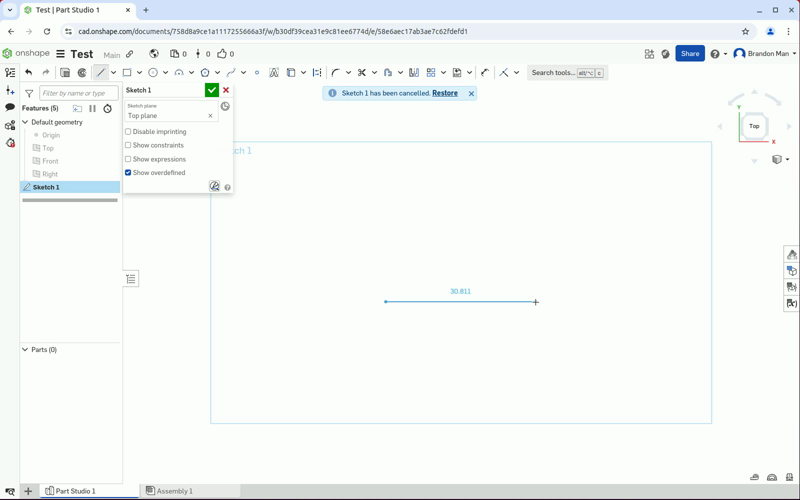
mouse_move(565, 301)
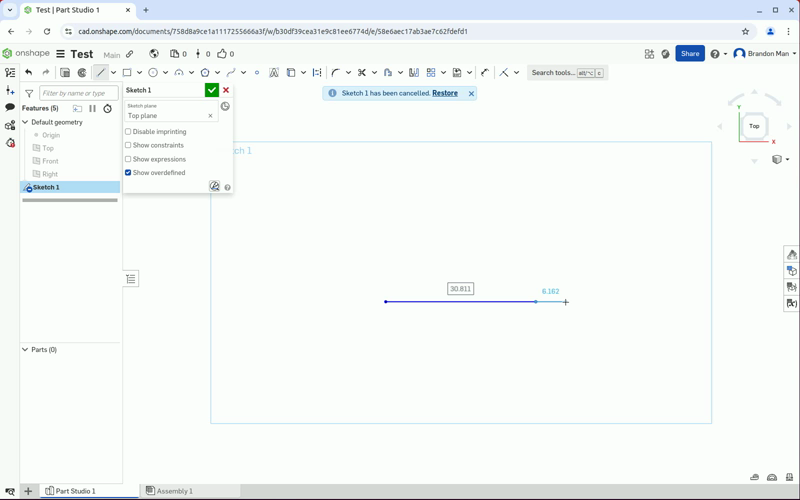
mouse_move(535, 264)
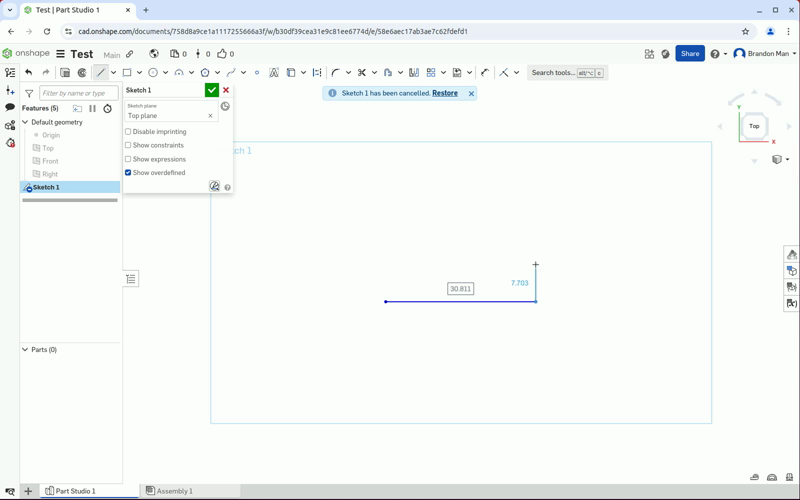
click(535, 264)
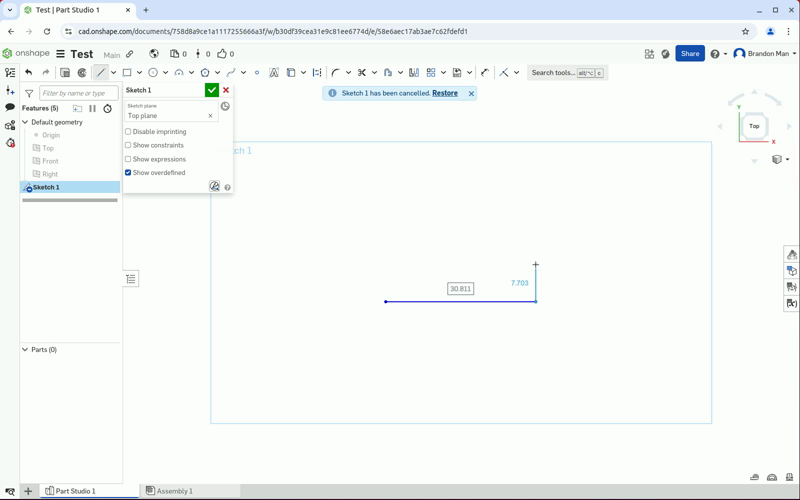
key_up(shift)
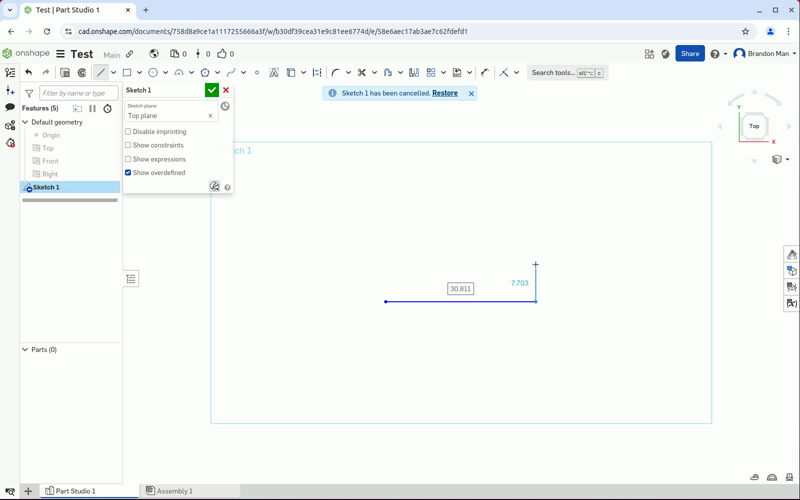
key_down(shift)
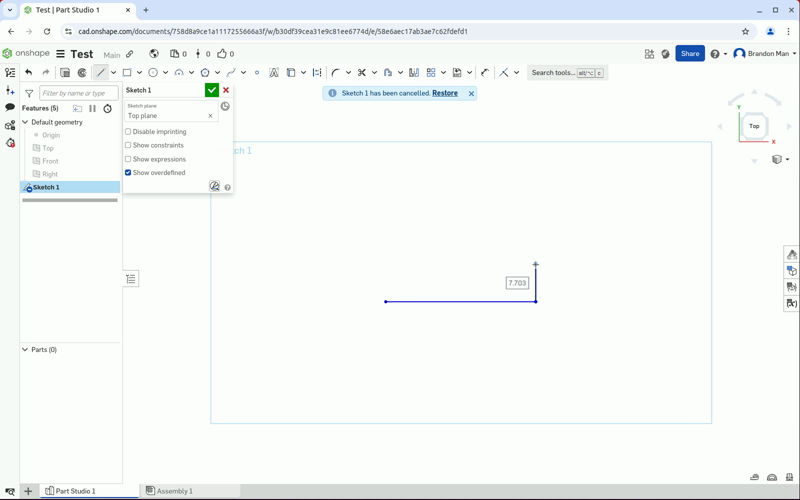
mouse_move(385, 264)
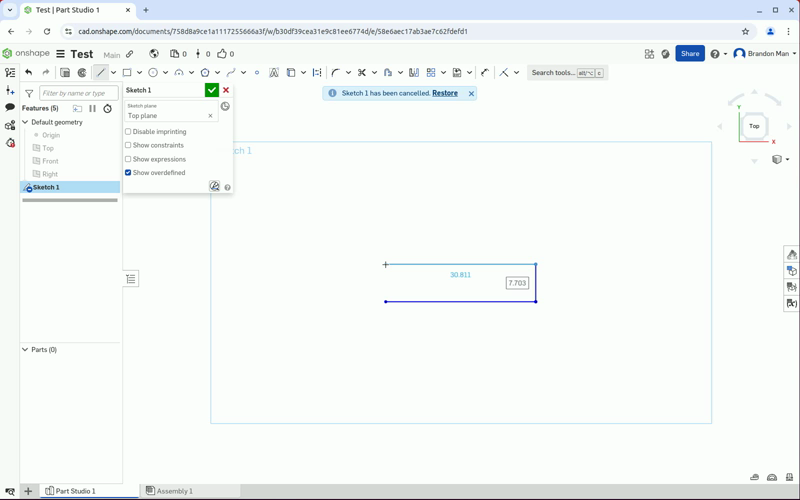
click(385, 264)
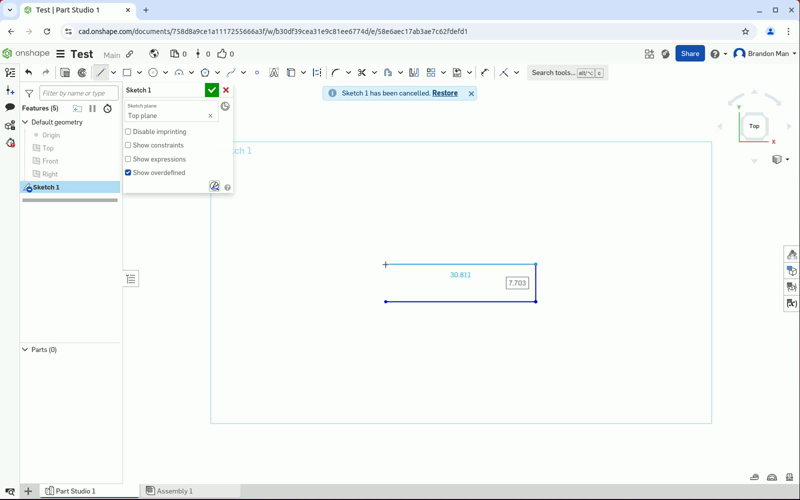
key_up(shift)
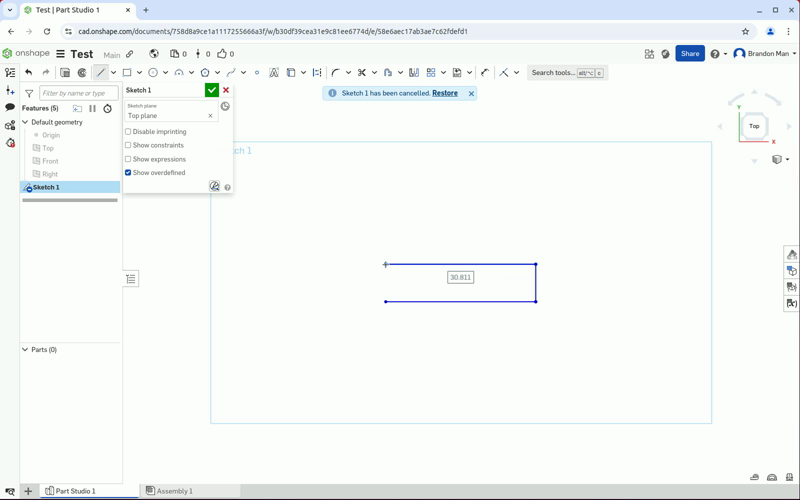
mouse_move(415, 264)
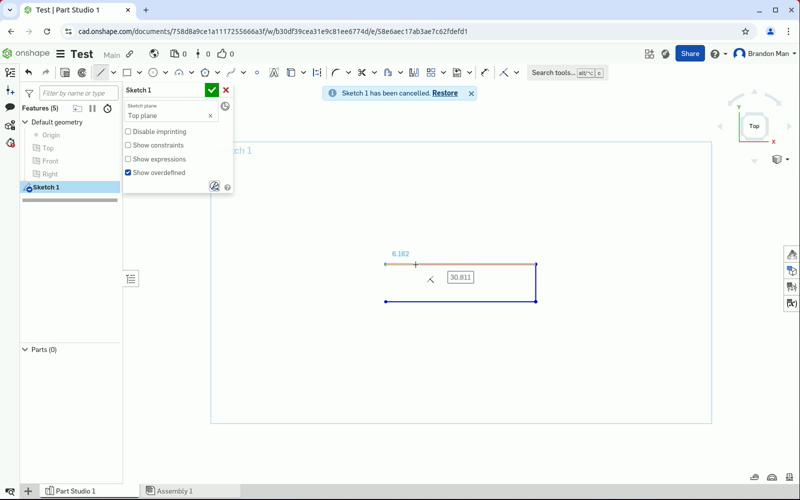
key_down(shift)
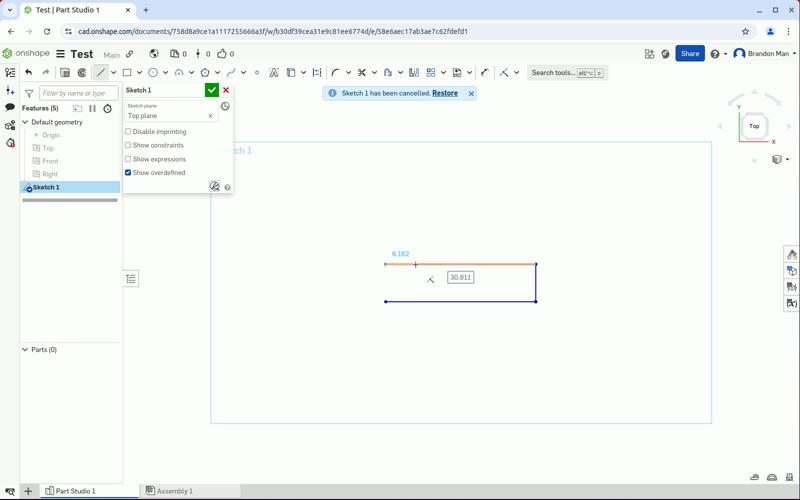
mouse_move(385, 301)
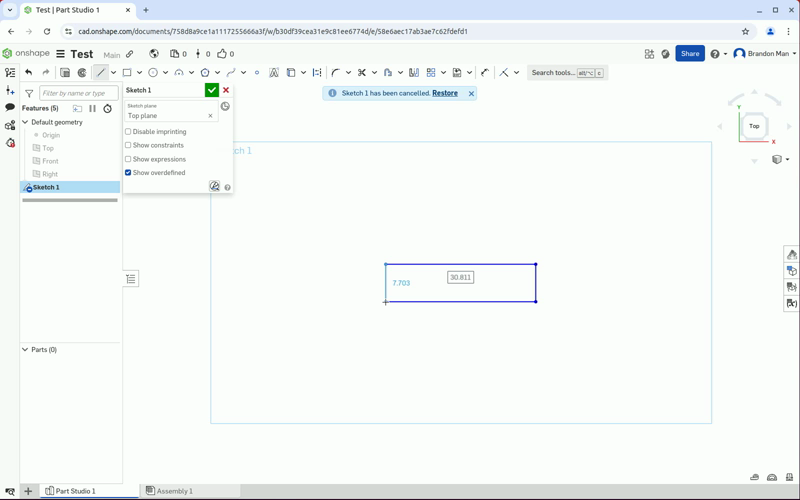
key_up(shift)
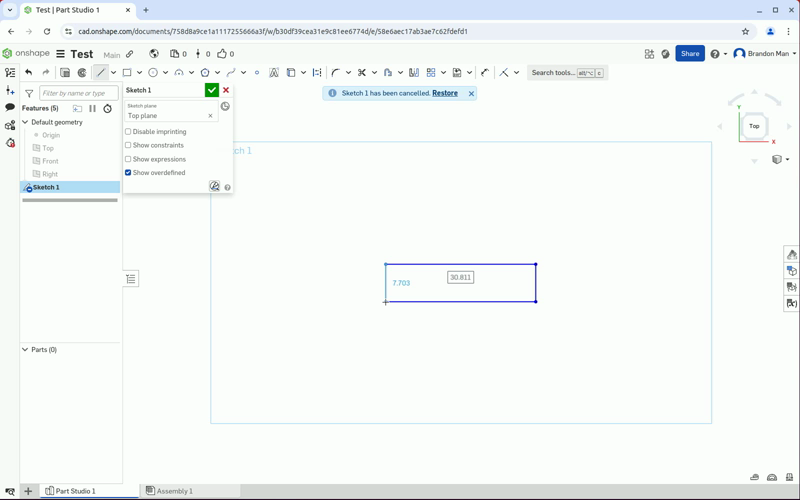
click(385, 301)
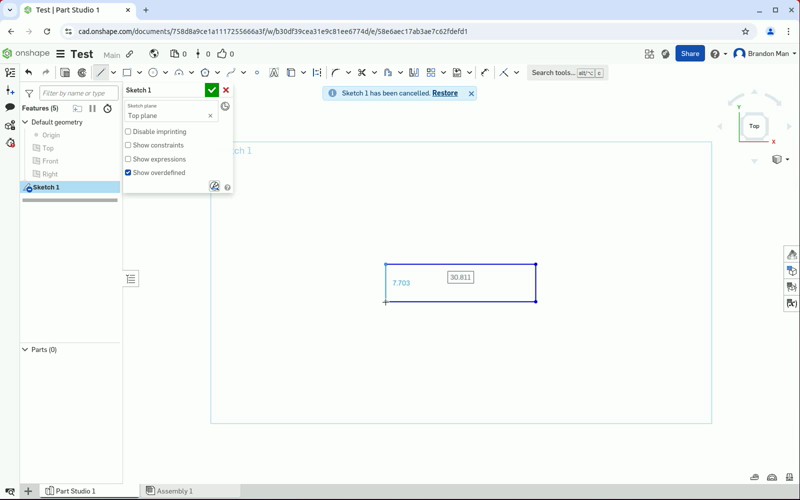
key(esc)
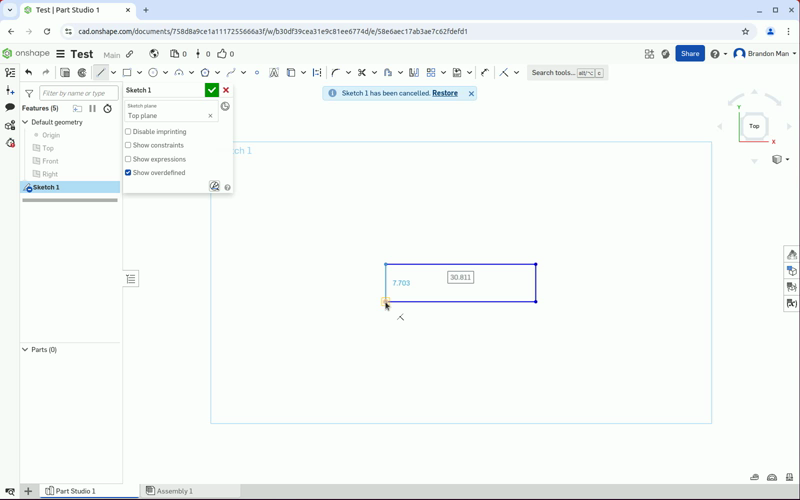
mouse_move(488, 274)
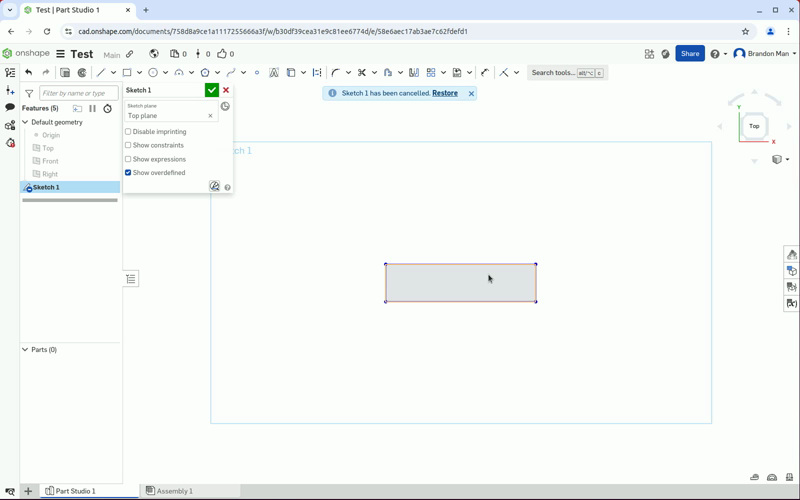
click(488, 274)
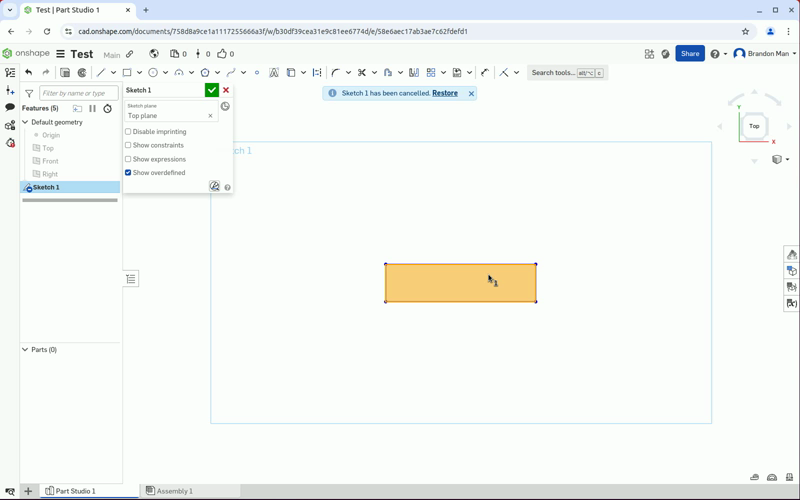
mouse_move(73, 352)
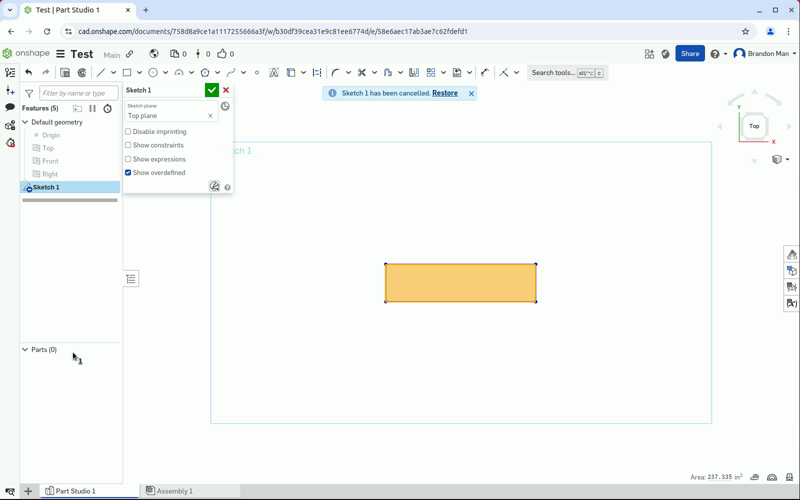
key(shift+y)
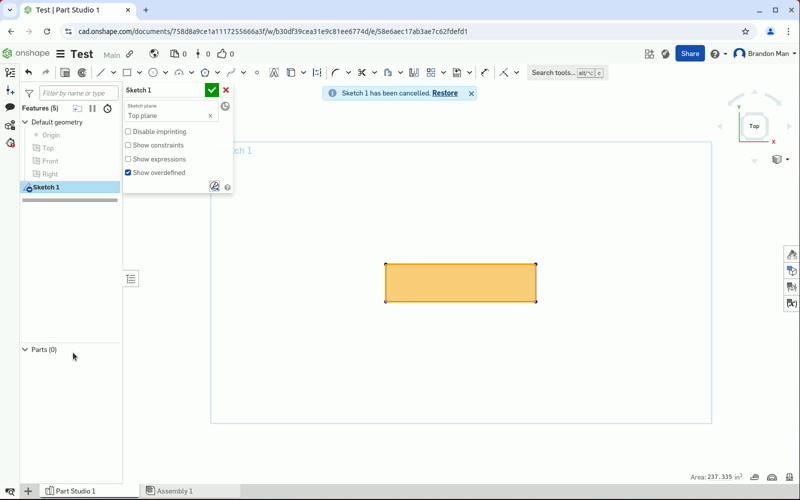
key(shift+e)
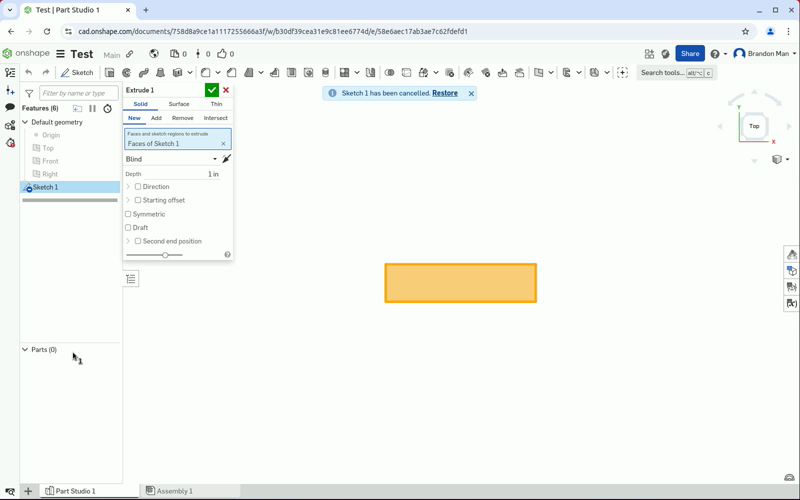
mouse_move(143, 106)
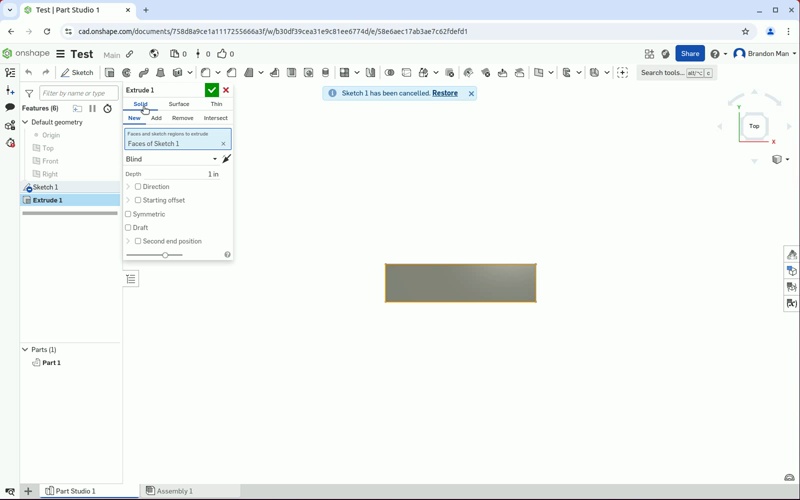
click(143, 106)
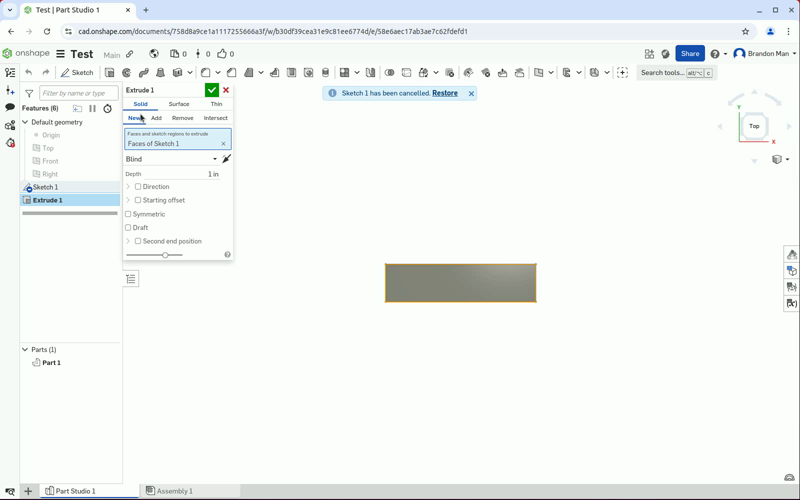
mouse_move(137, 120)
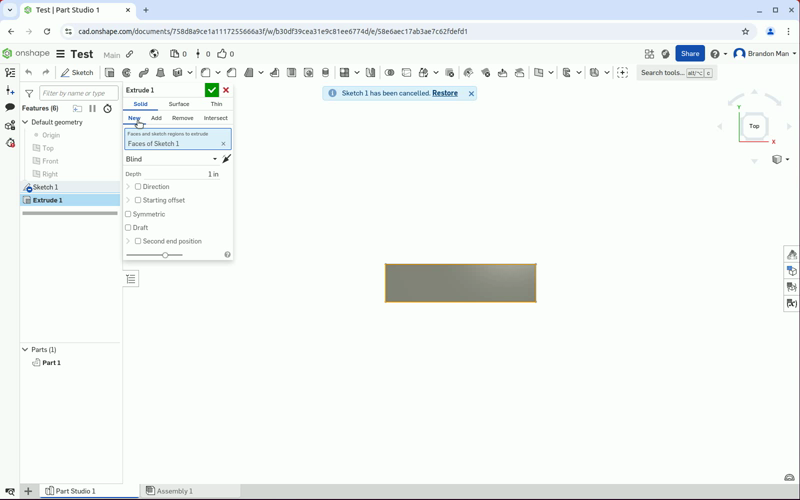
click(137, 120)
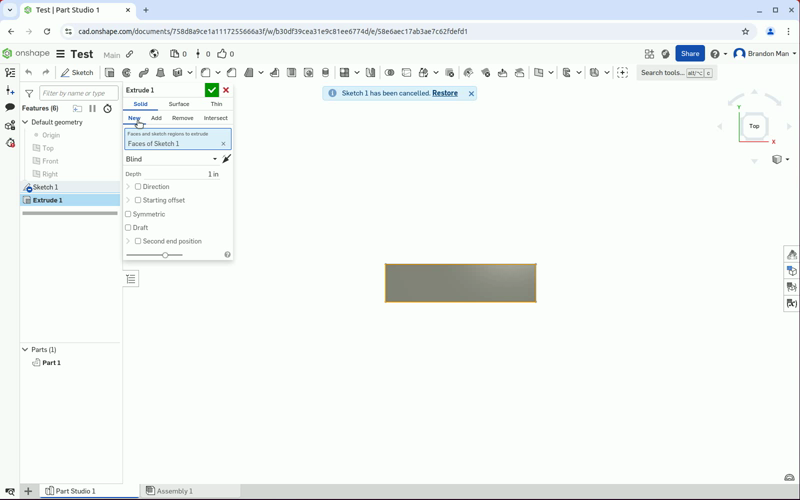
key(tab, 4)
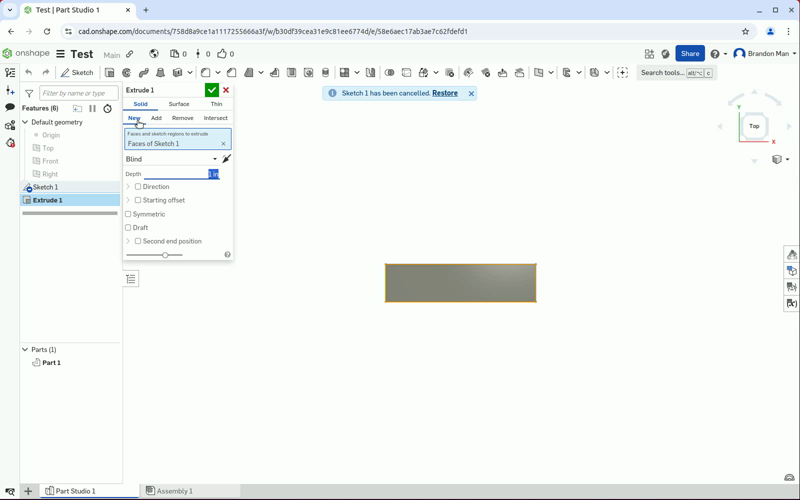
text(15.406)
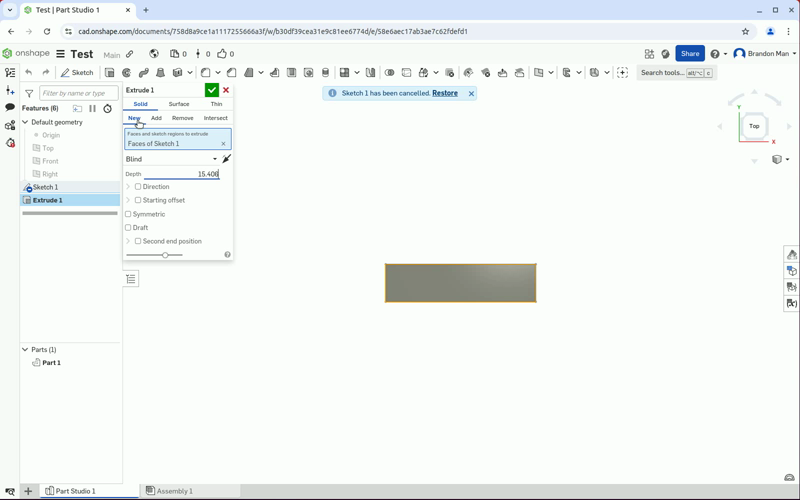
key(tab, 3)
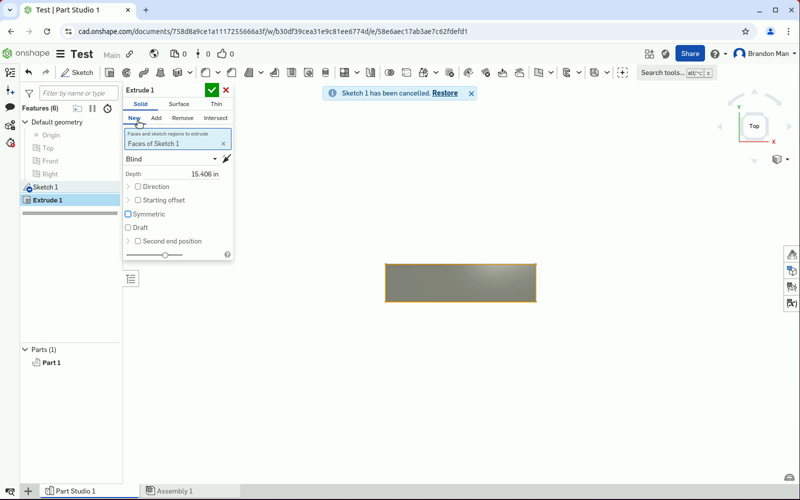
key(space)
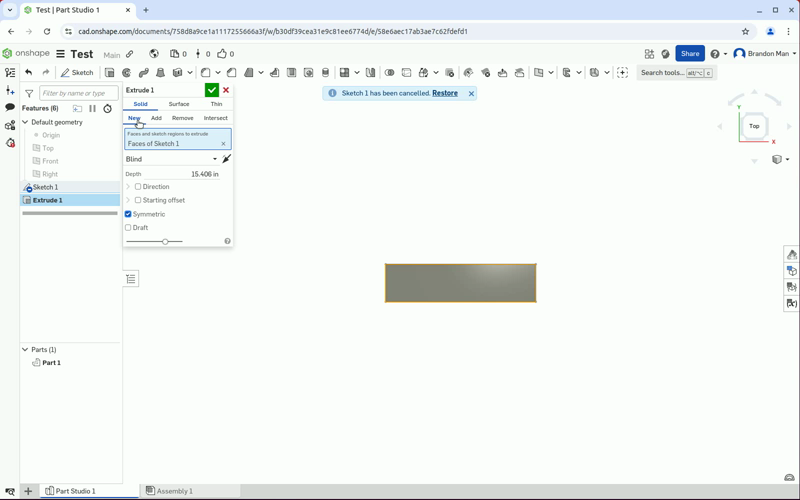
key(enter)
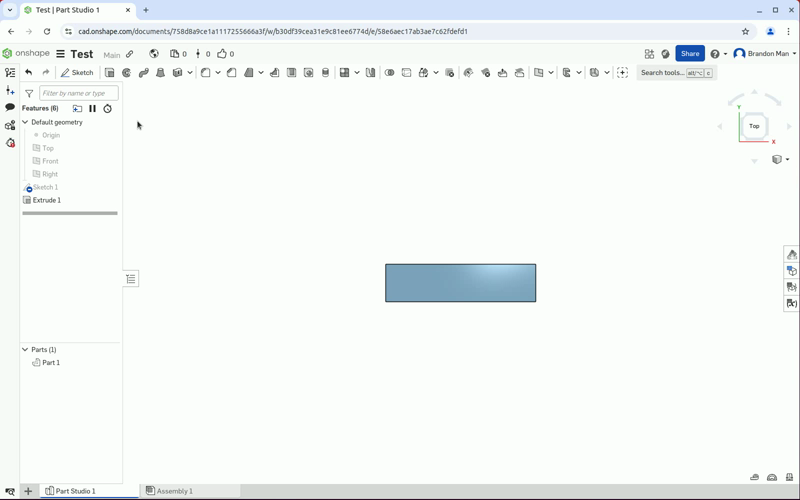
key(shift+h)
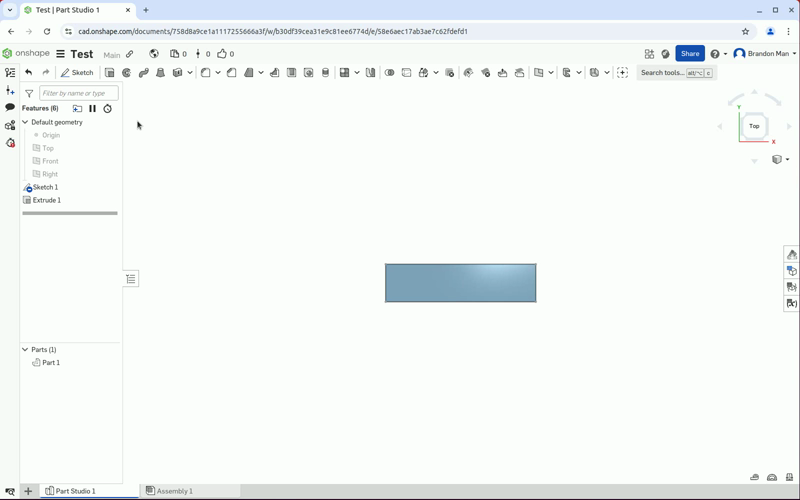
key(shift+h)
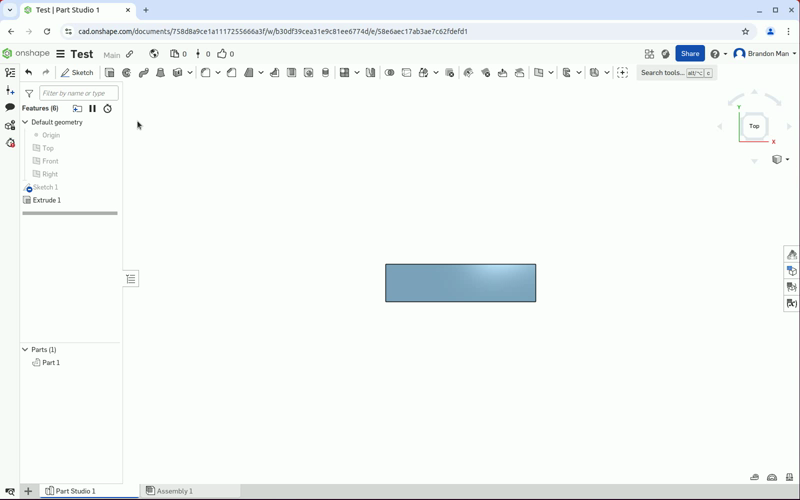
mouse_move(73, 189)
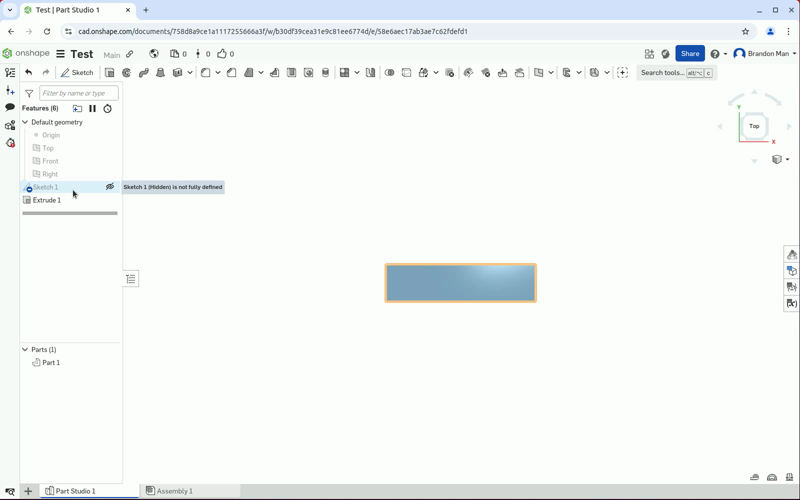
click(73, 189)
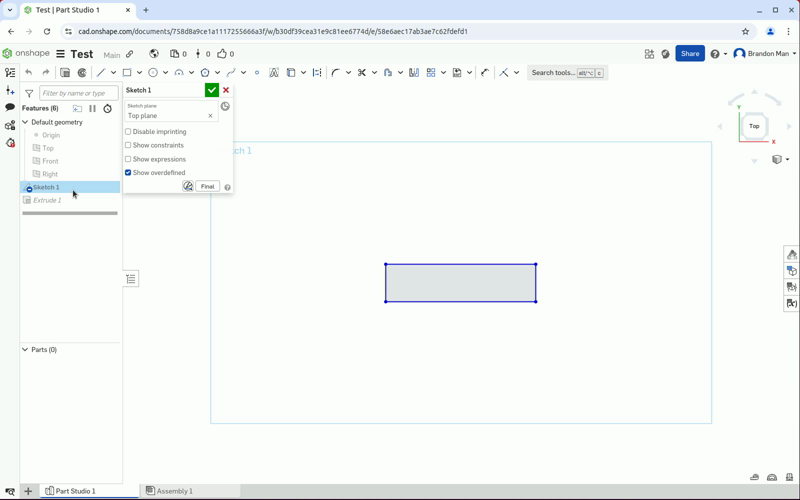
mouse_move(229, 92)
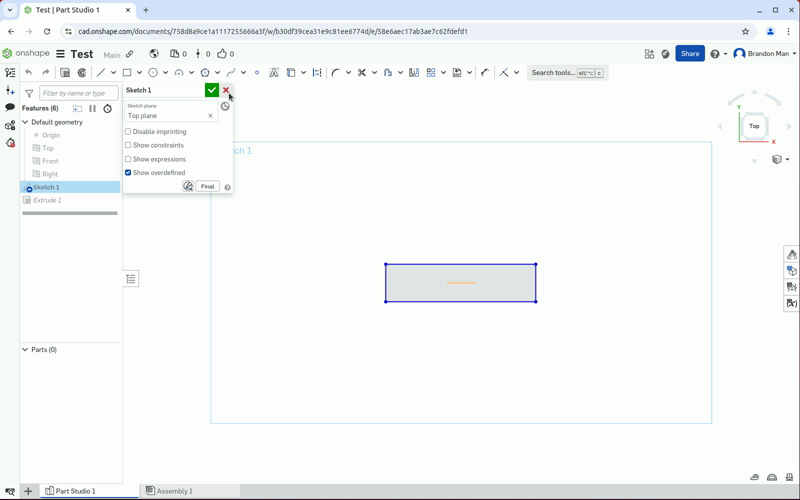
click(229, 92)
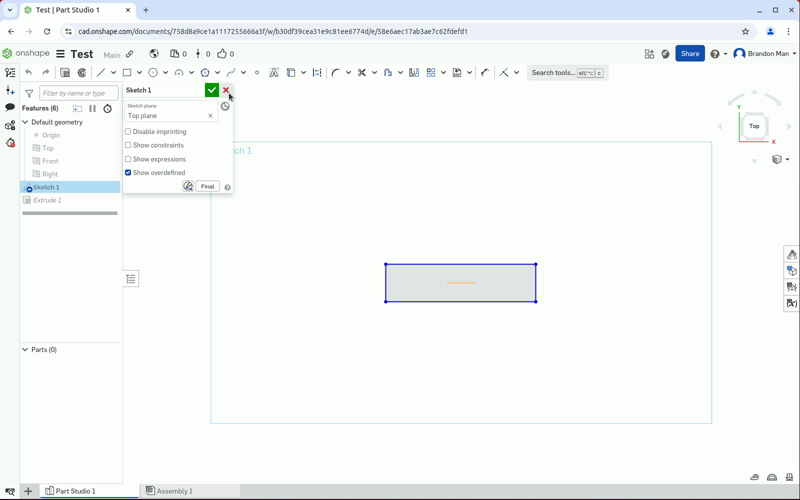
key(shift+s)
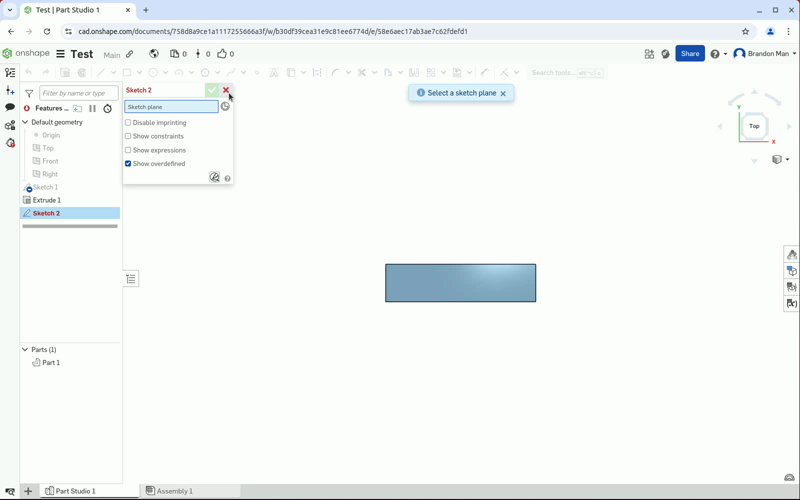
mouse_move(73, 150)
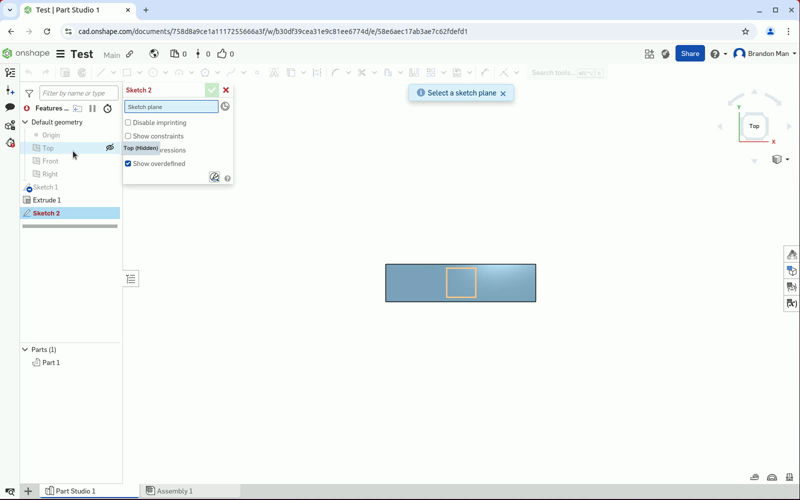
click(73, 150)
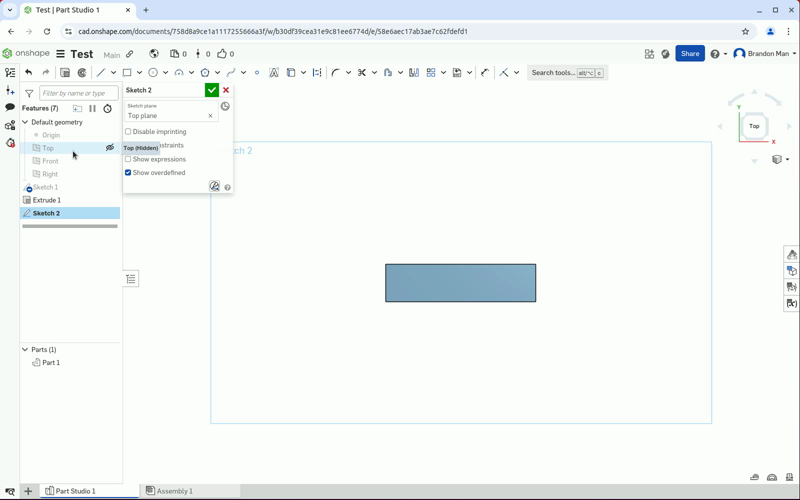
mouse_move(73, 352)
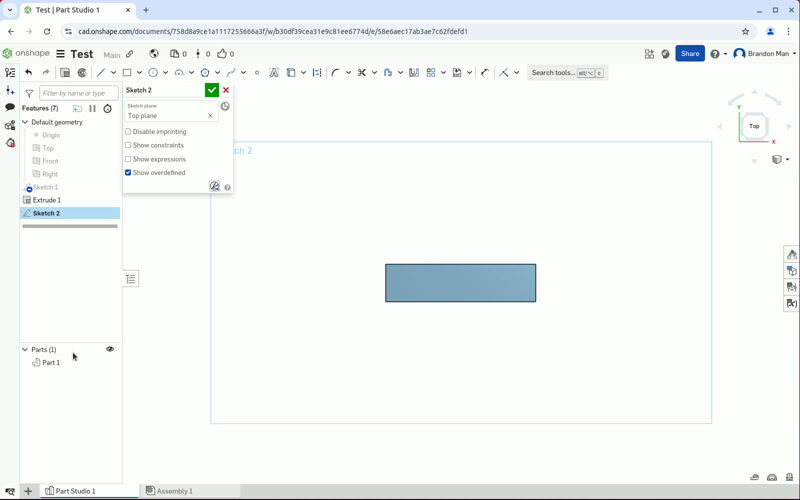
key(y)
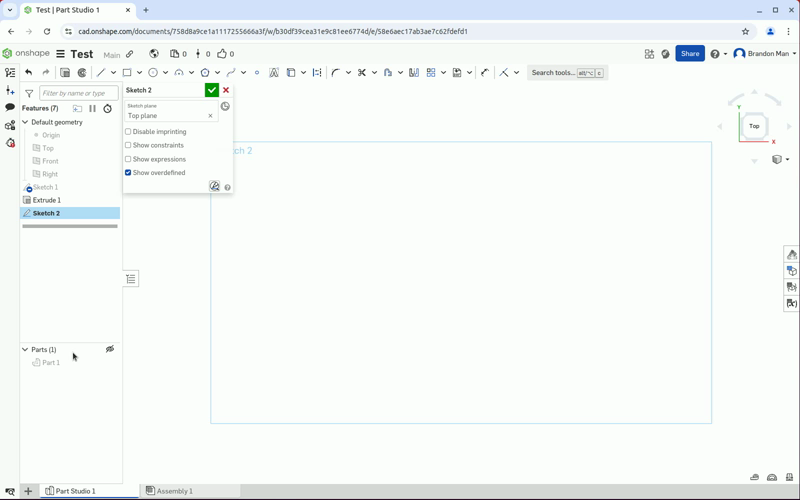
key(l)
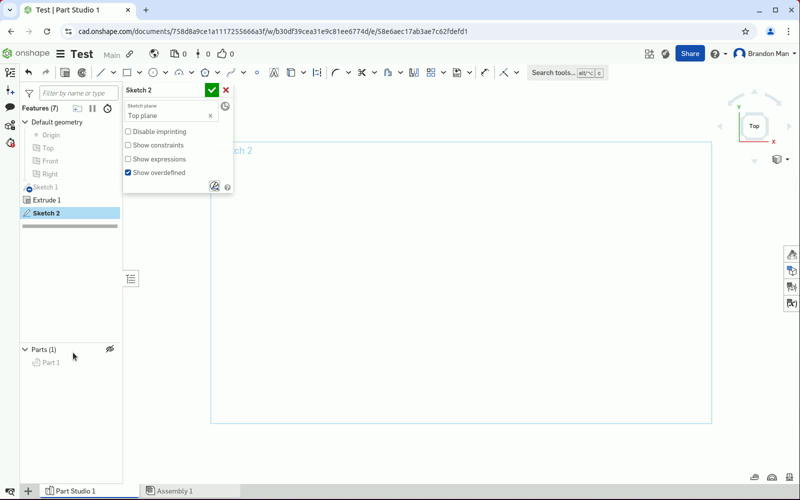
key_down(shift)
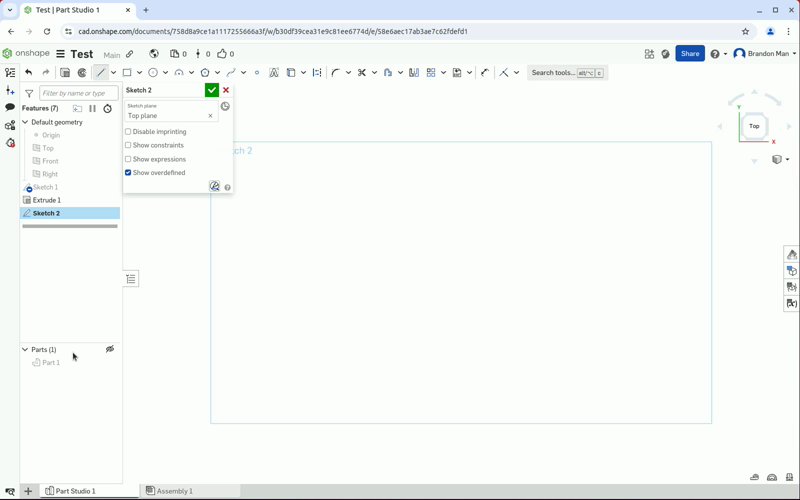
mouse_move(385, 264)
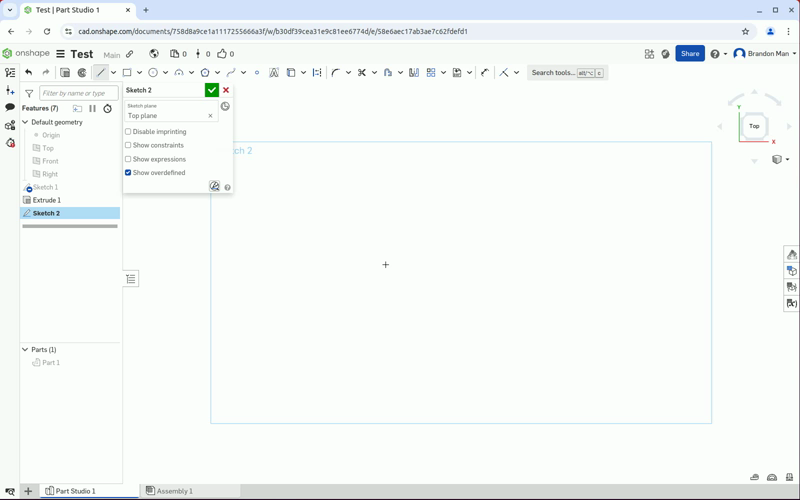
click(385, 264)
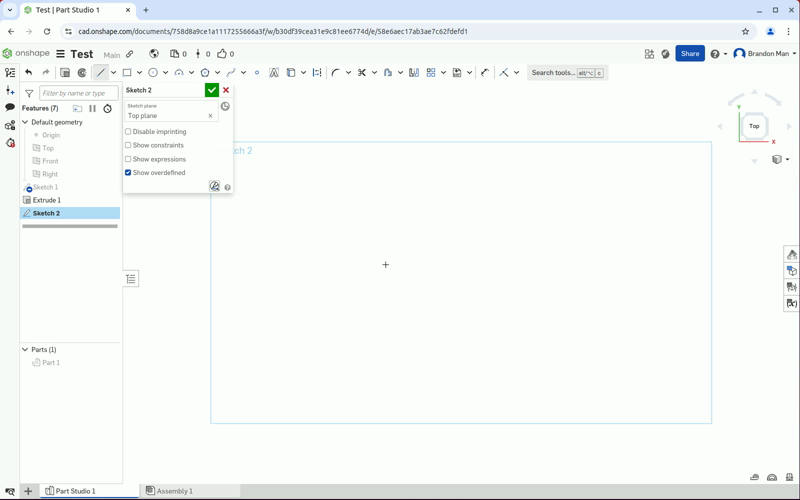
key_up(shift)
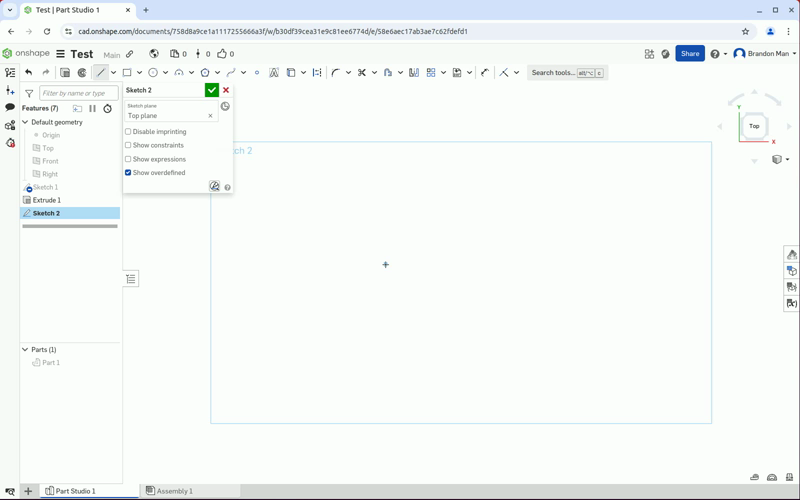
key_down(shift)
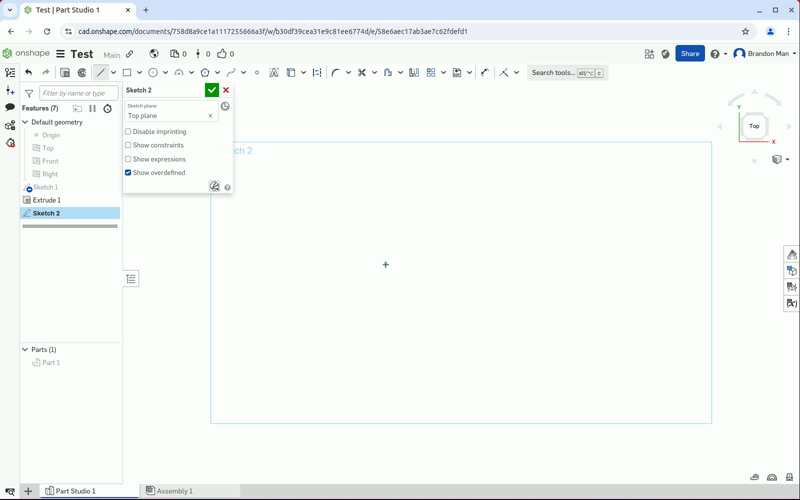
mouse_move(535, 264)
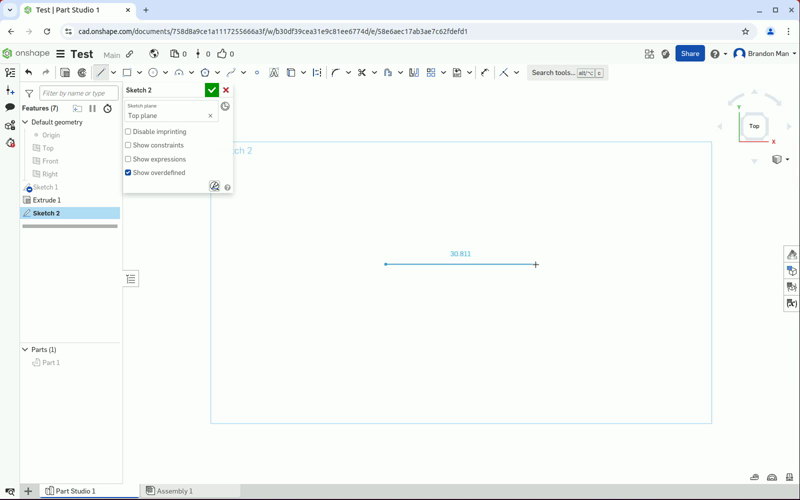
click(535, 264)
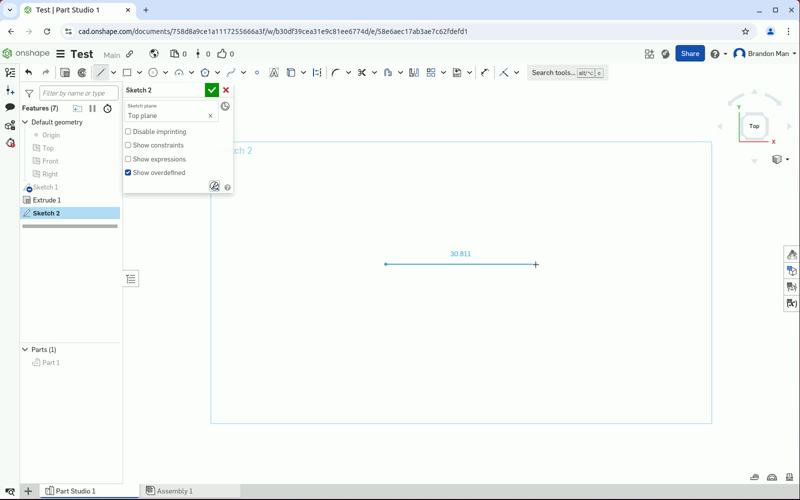
key_up(shift)
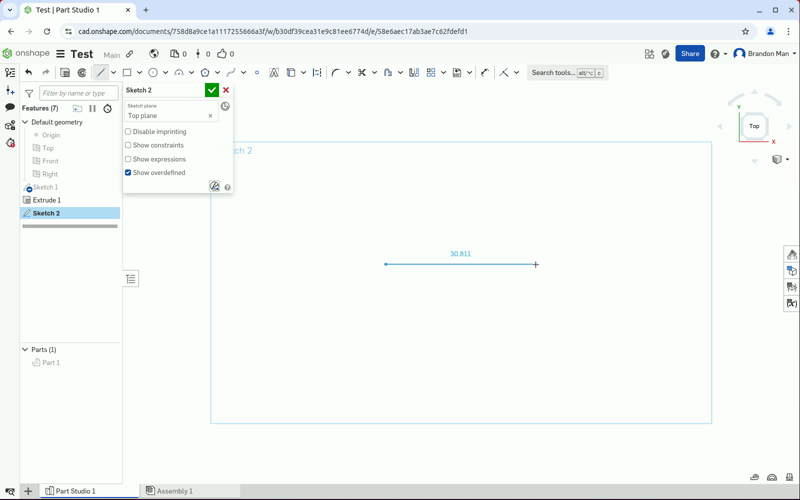
key_down(shift)
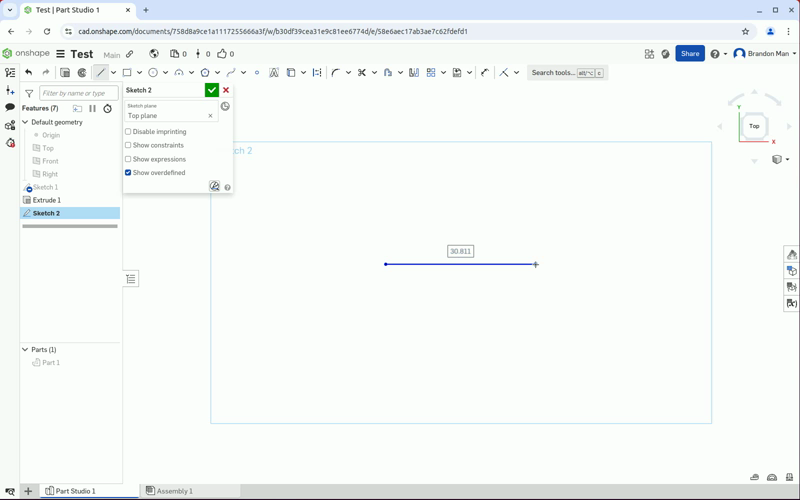
mouse_move(535, 188)
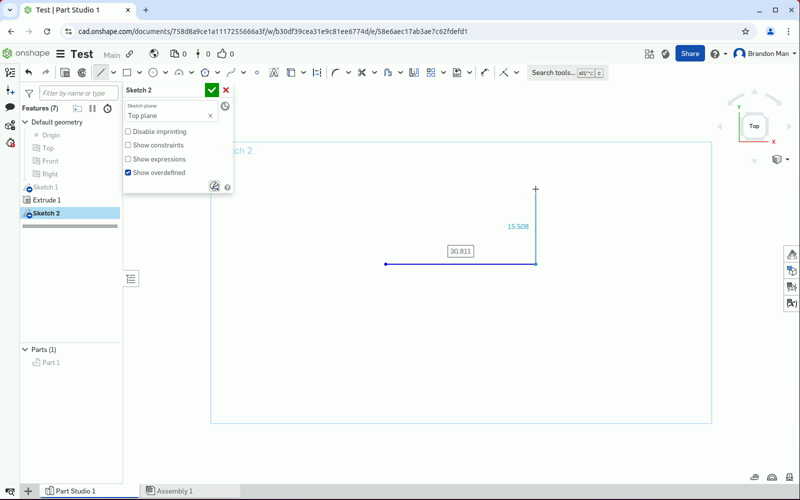
click(535, 188)
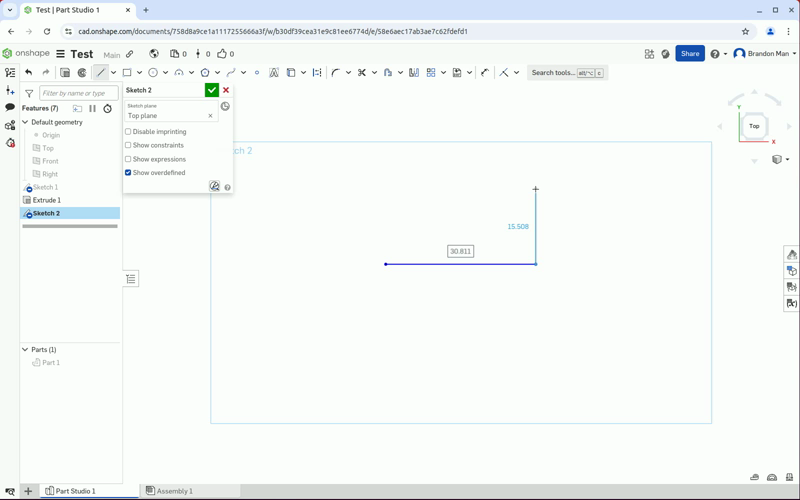
key_up(shift)
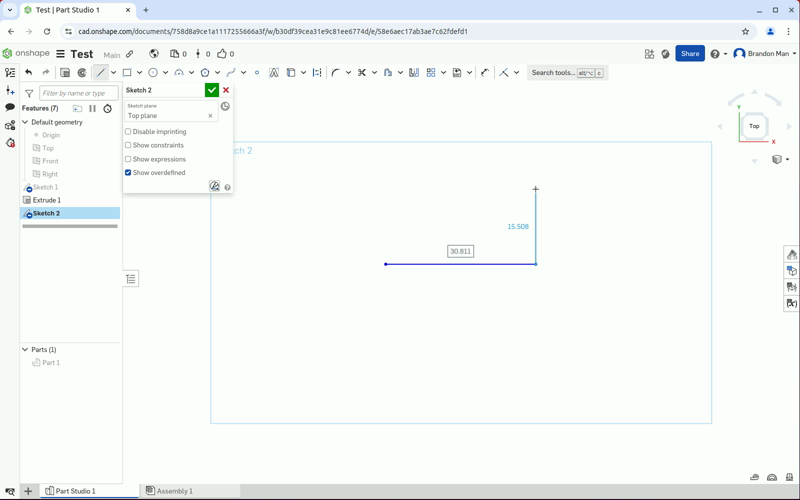
key_down(shift)
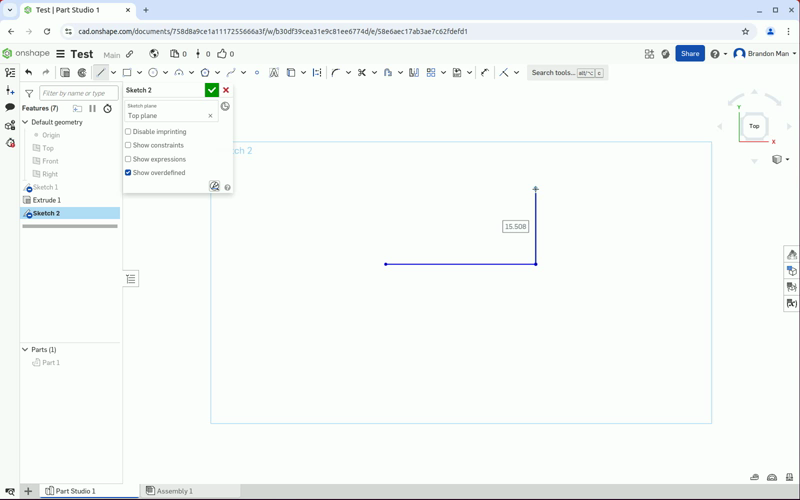
mouse_move(385, 188)
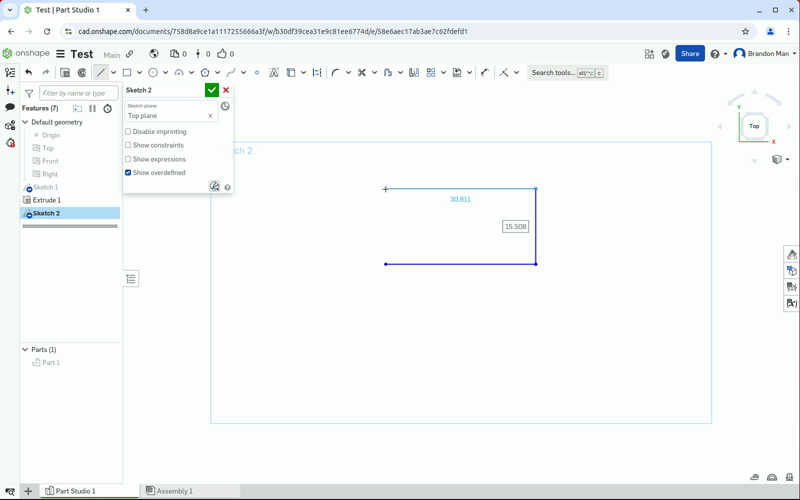
click(385, 188)
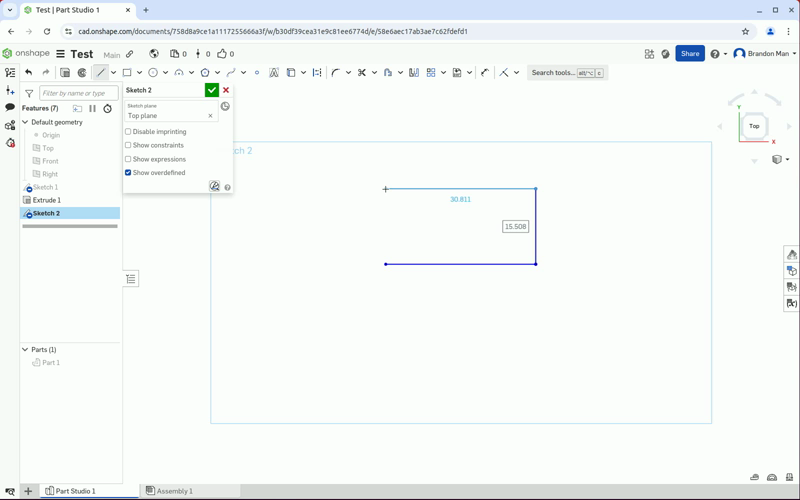
key_up(shift)
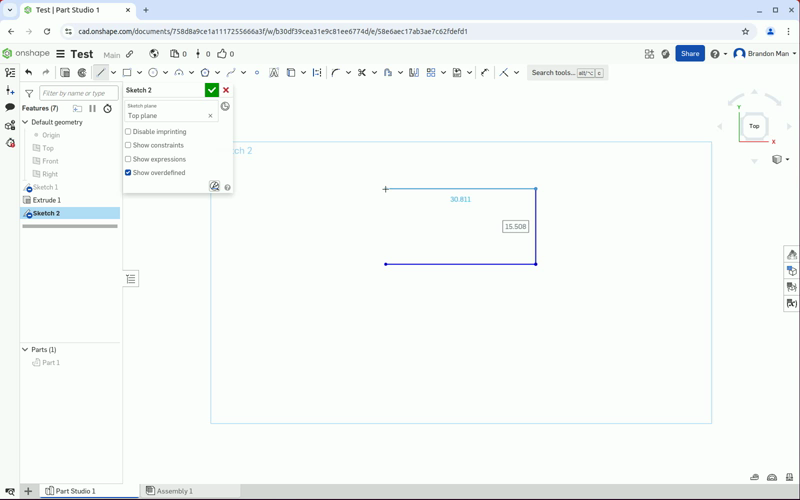
key_down(shift)
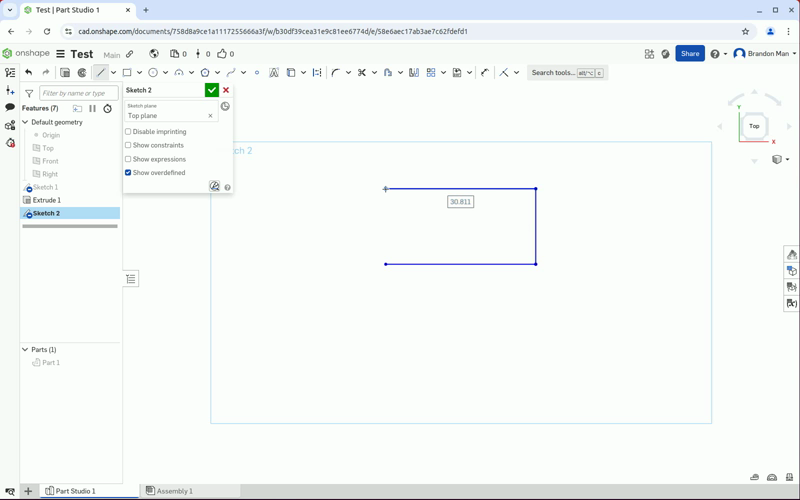
mouse_move(415, 188)
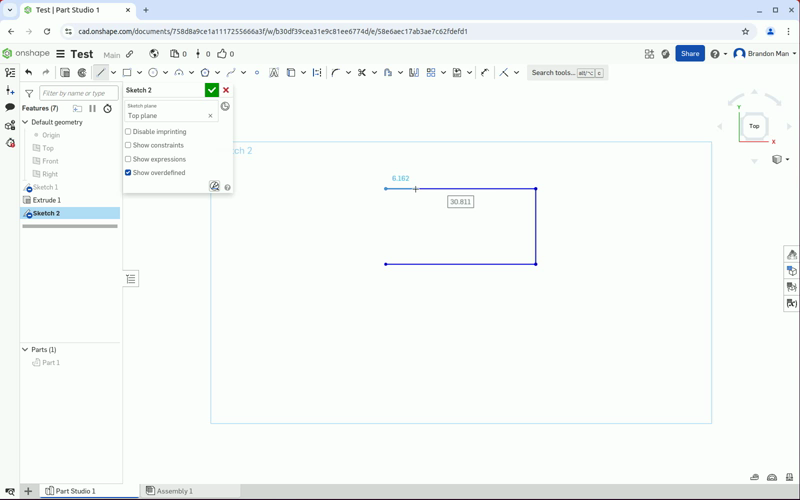
mouse_move(385, 226)
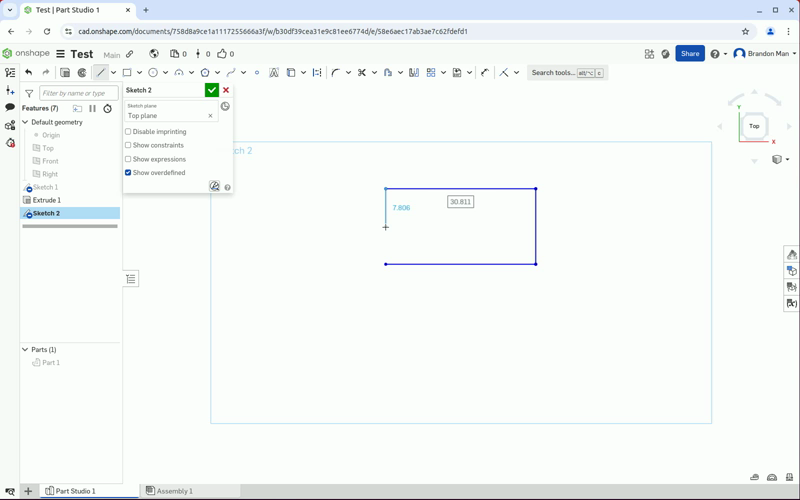
click(385, 226)
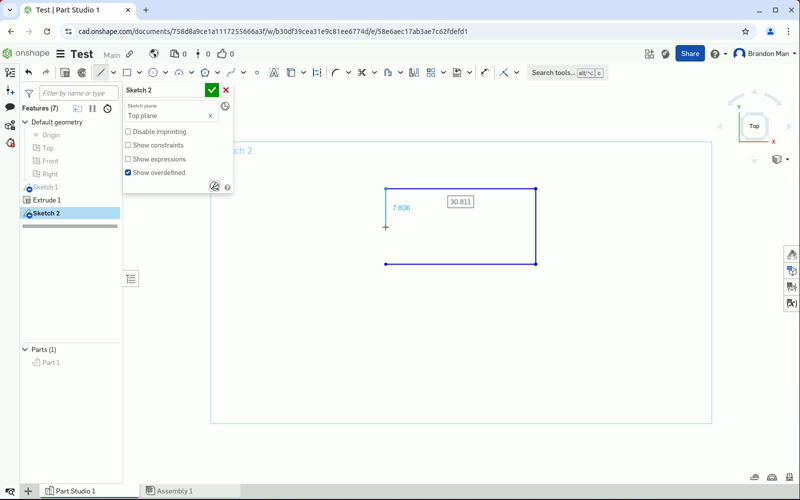
key_up(shift)
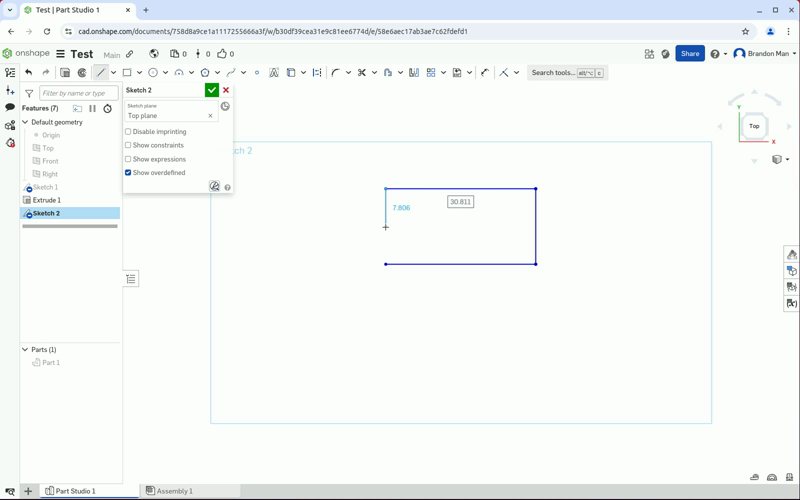
mouse_move(415, 226)
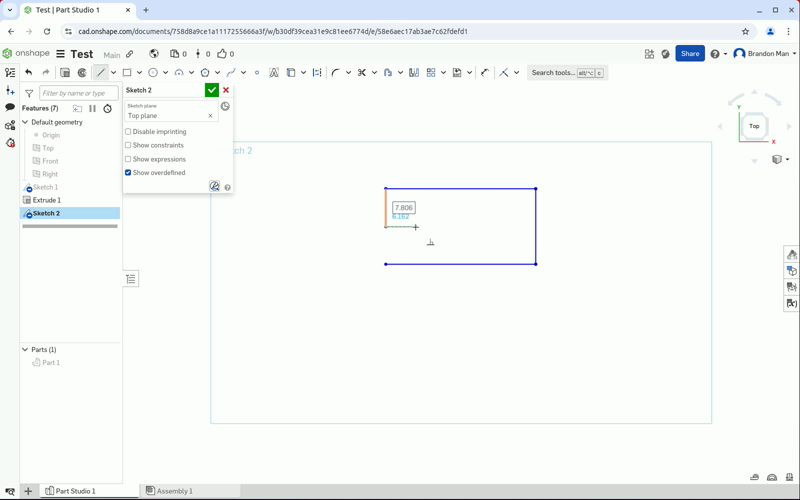
key_down(shift)
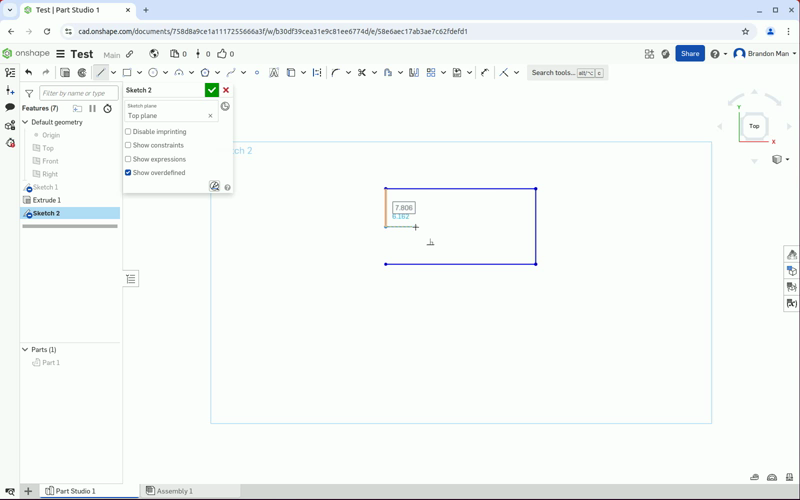
mouse_move(385, 264)
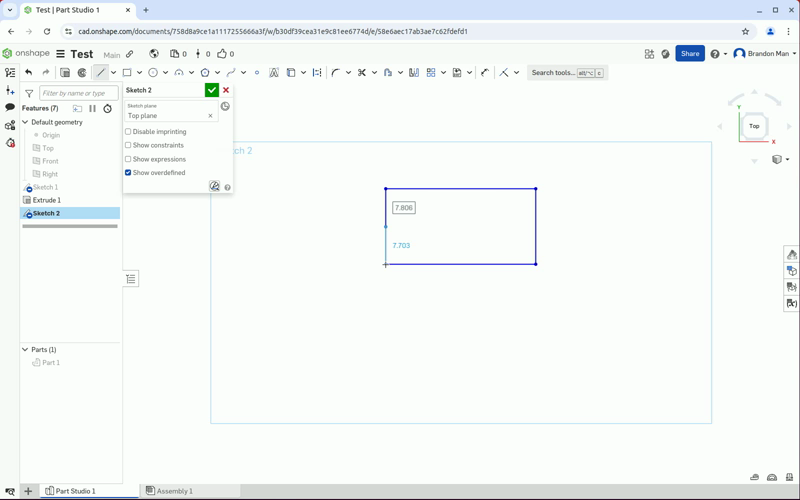
key_up(shift)
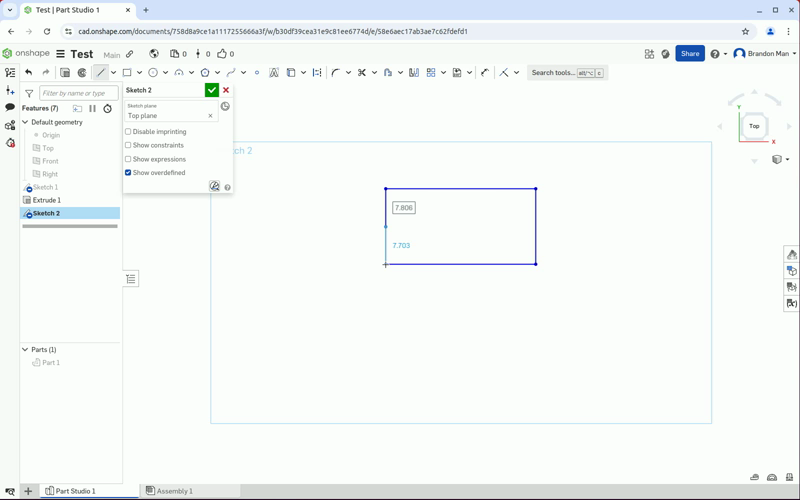
click(385, 264)
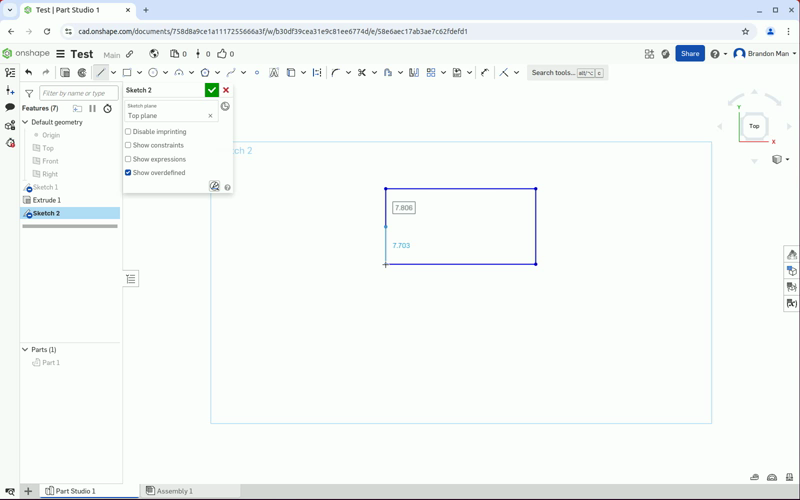
key(esc)
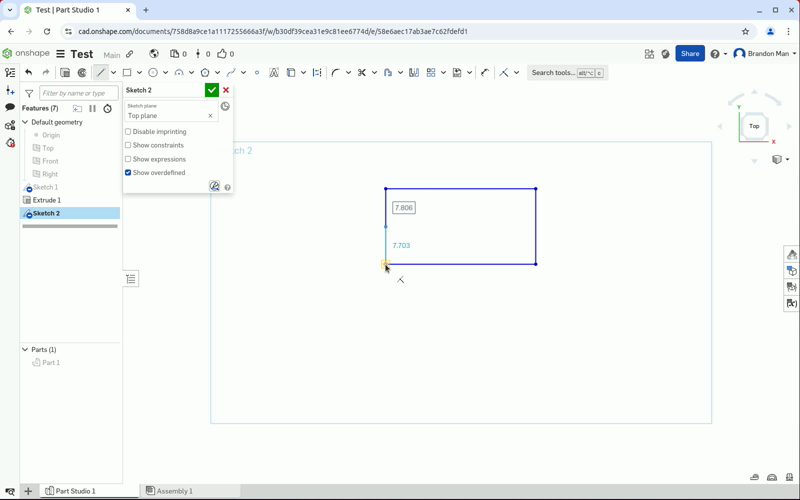
mouse_move(457, 208)
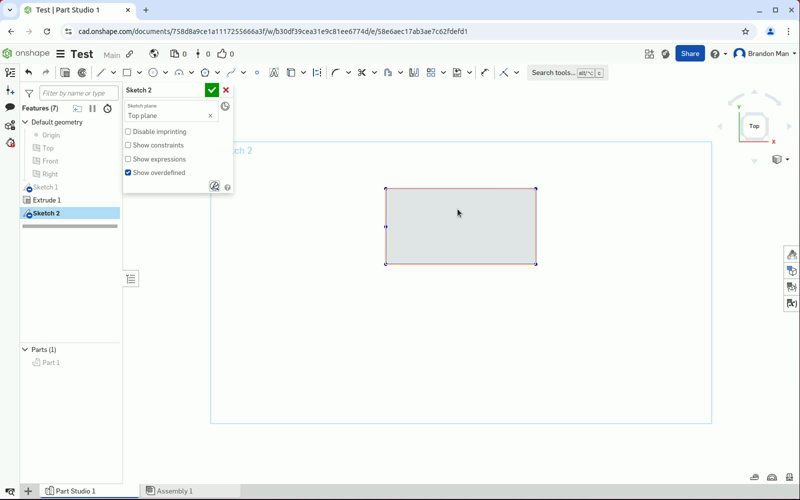
click(457, 208)
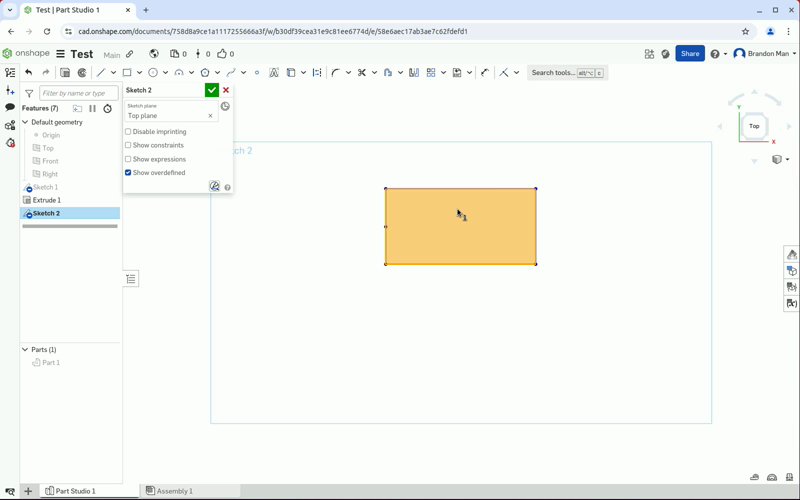
mouse_move(73, 352)
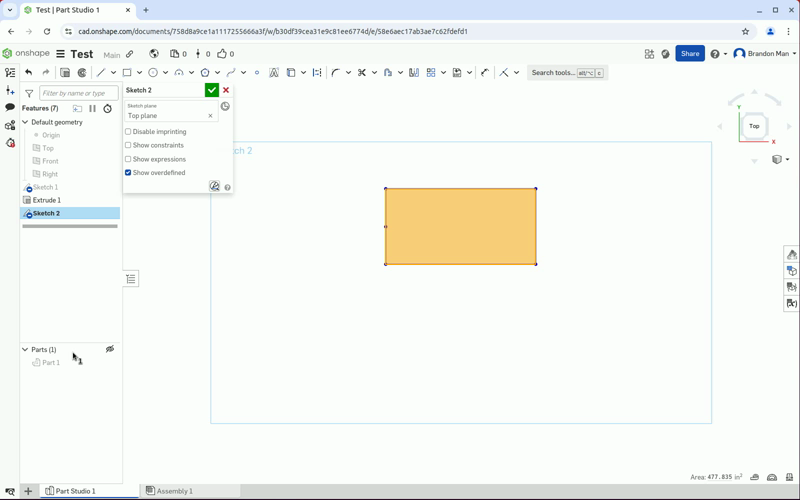
key(shift+y)
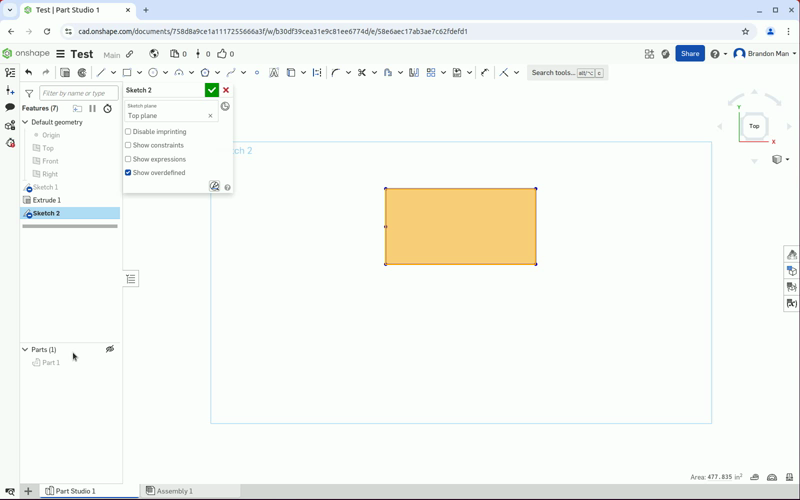
key(shift+e)
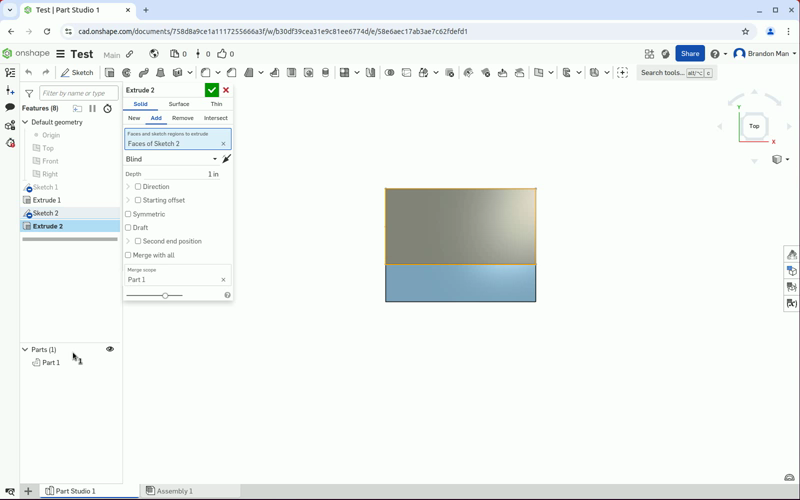
mouse_move(143, 106)
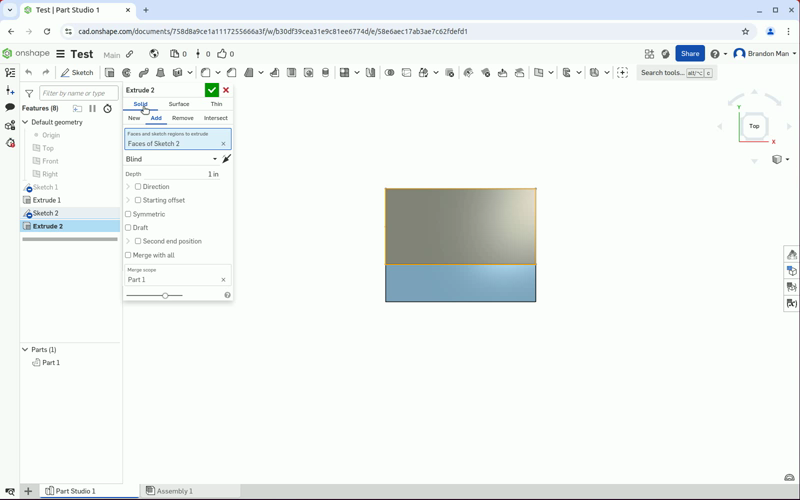
click(143, 106)
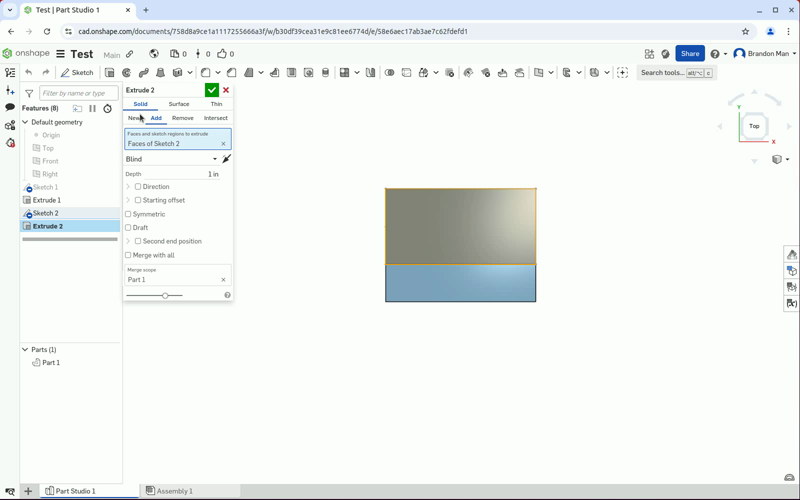
mouse_move(137, 120)
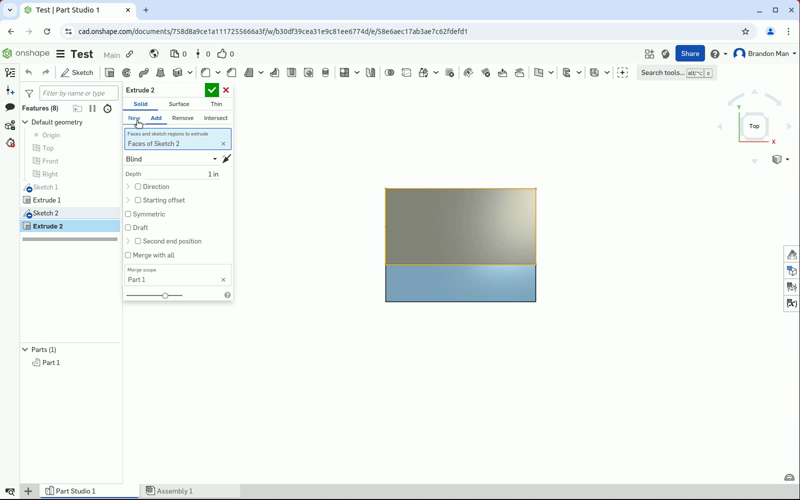
click(137, 120)
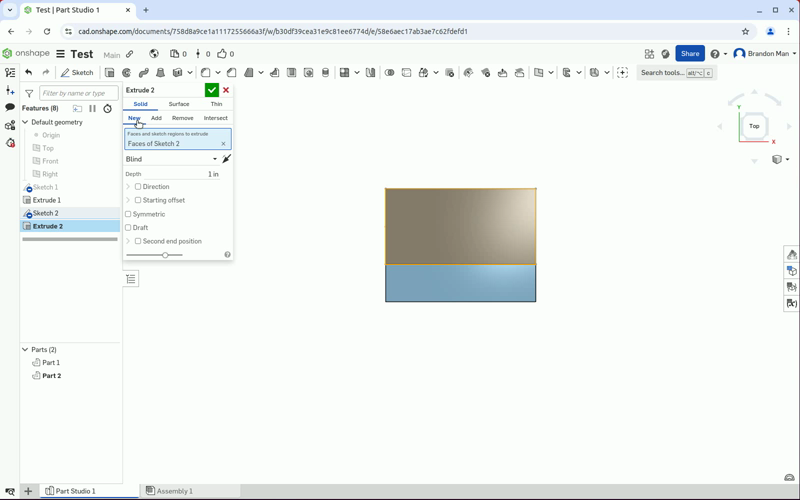
key(tab, 4)
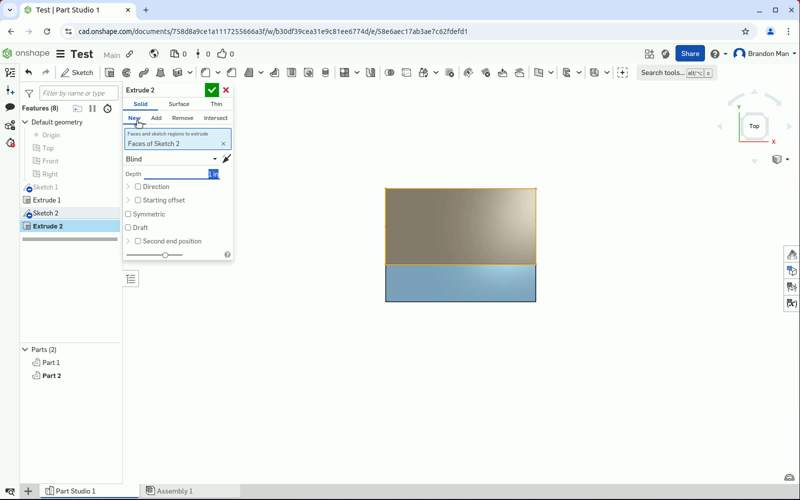
text(15.406)
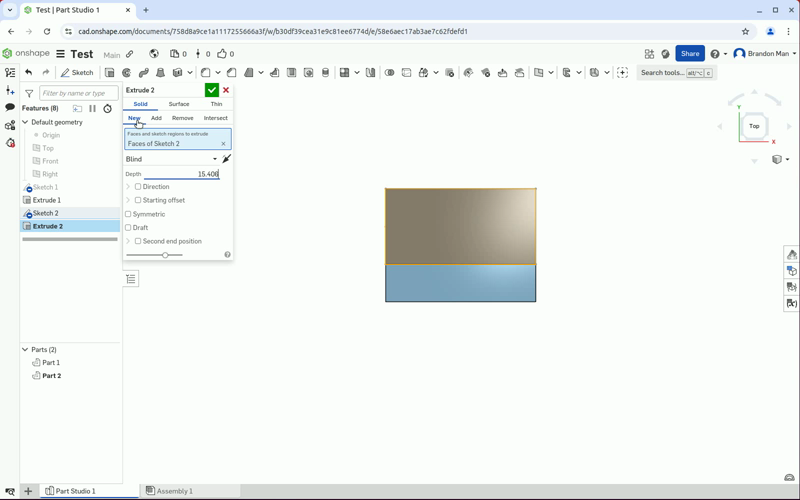
key(tab, 3)
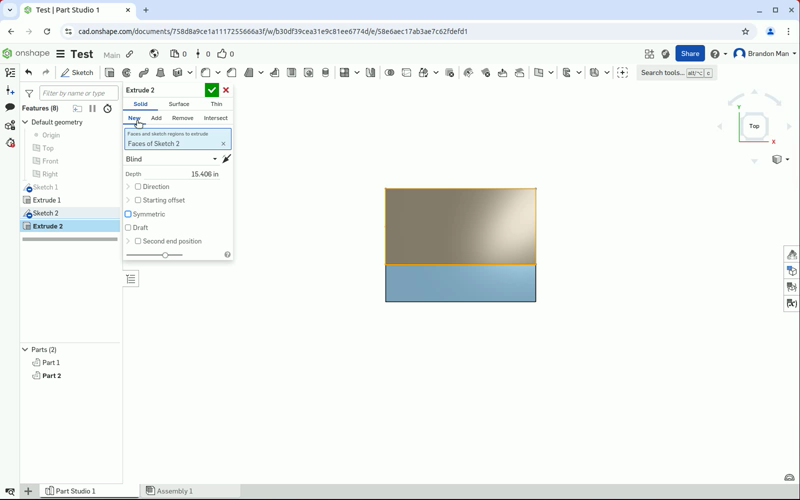
key(space)
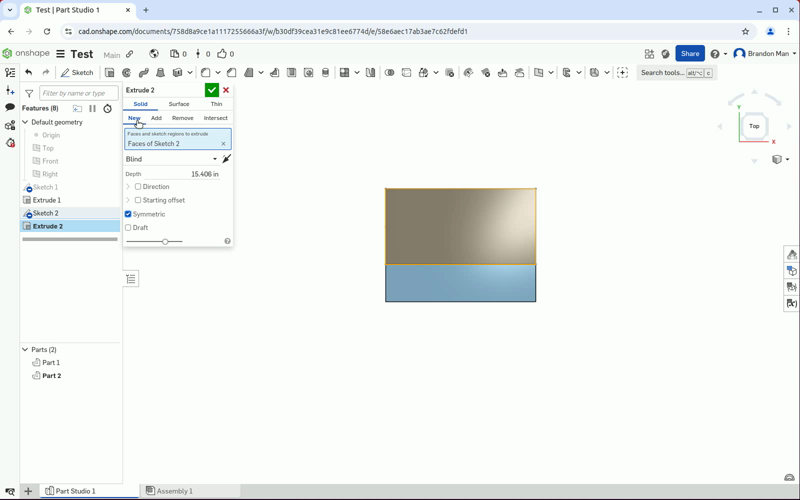
key(enter)
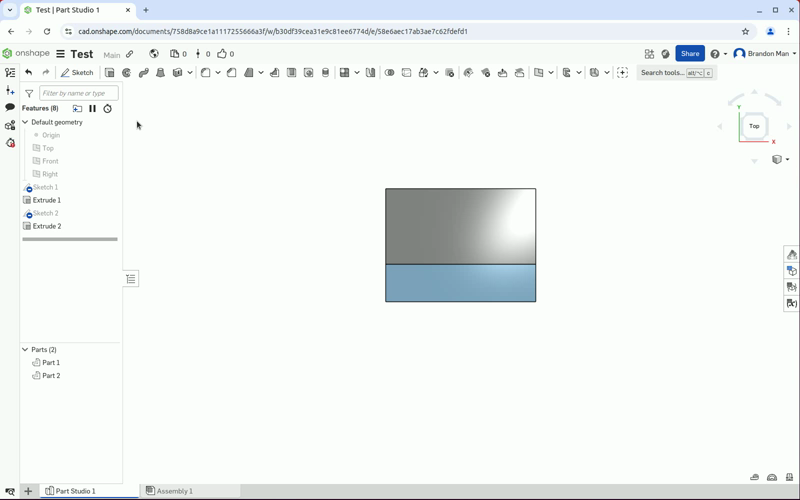
key(shift+h)
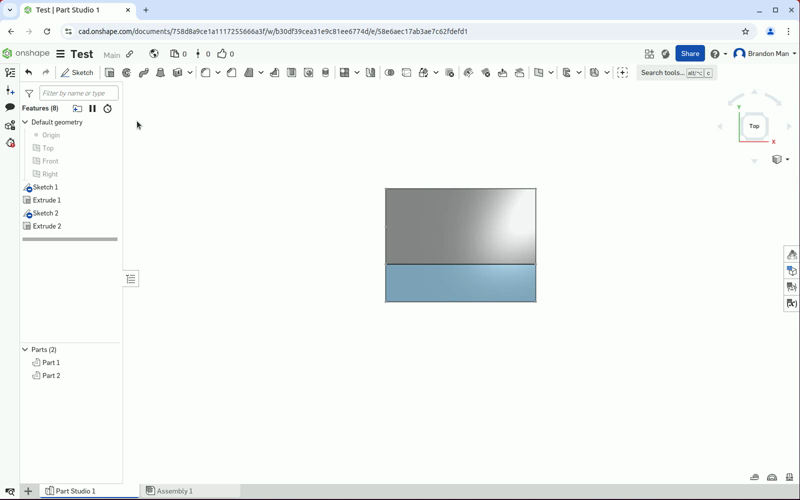
key(shift+h)
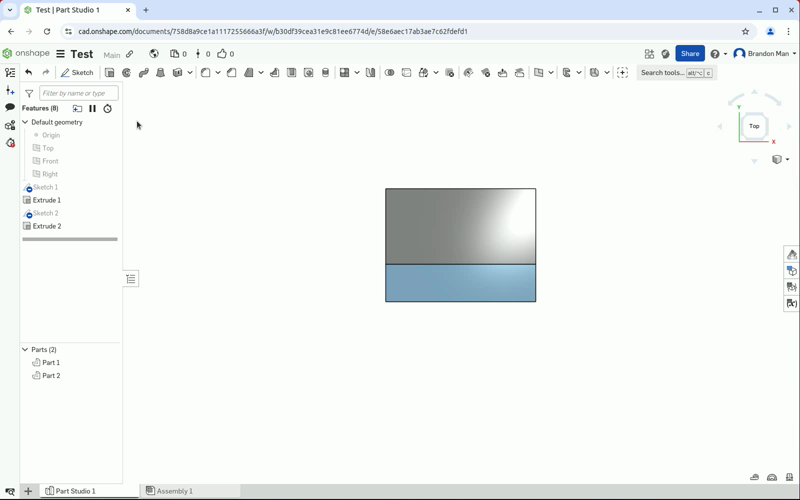
mouse_move(73, 189)
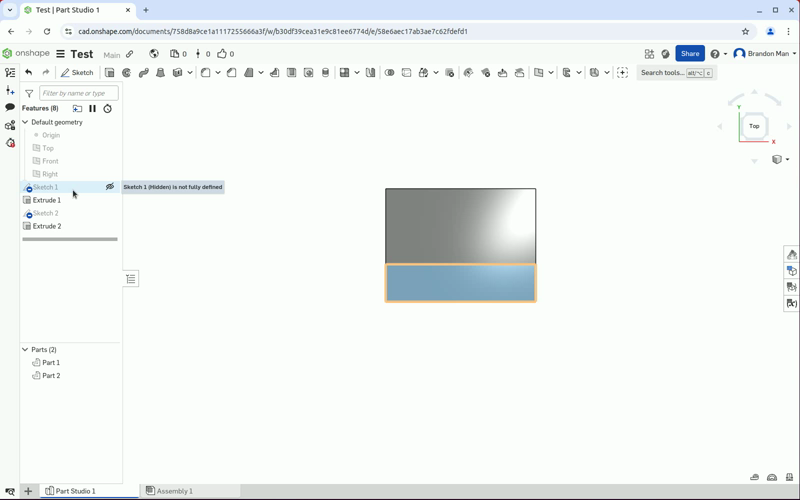
click(73, 189)
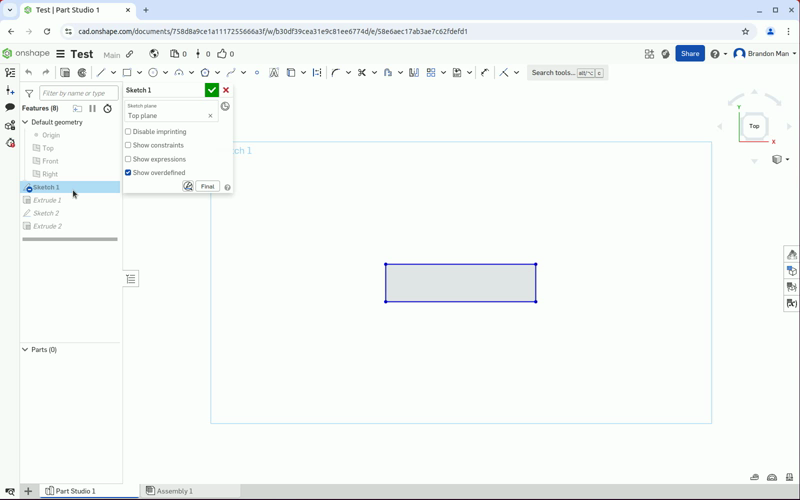
mouse_move(229, 92)
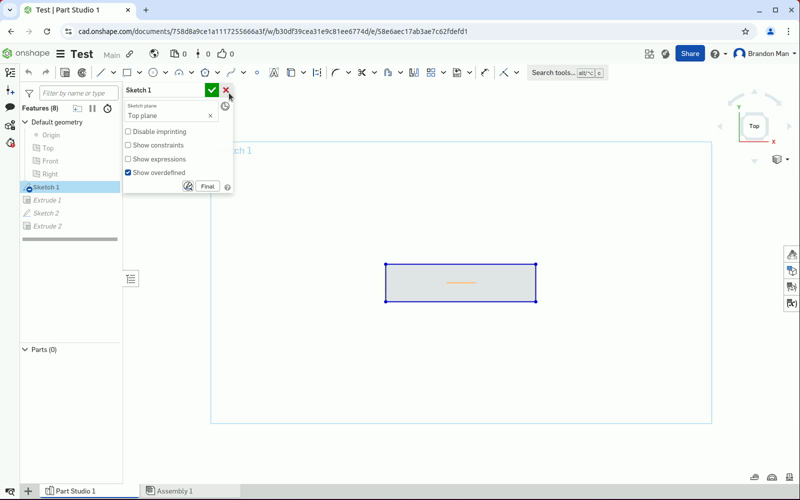
click(229, 92)
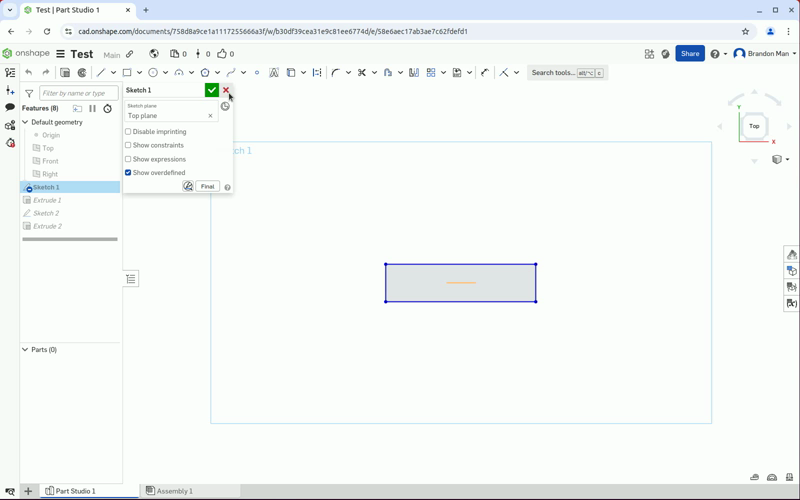
key(shift+s)
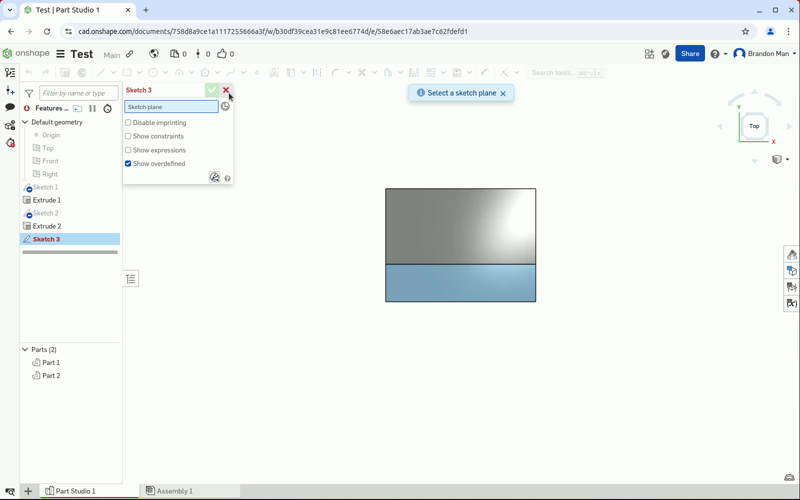
mouse_move(73, 150)
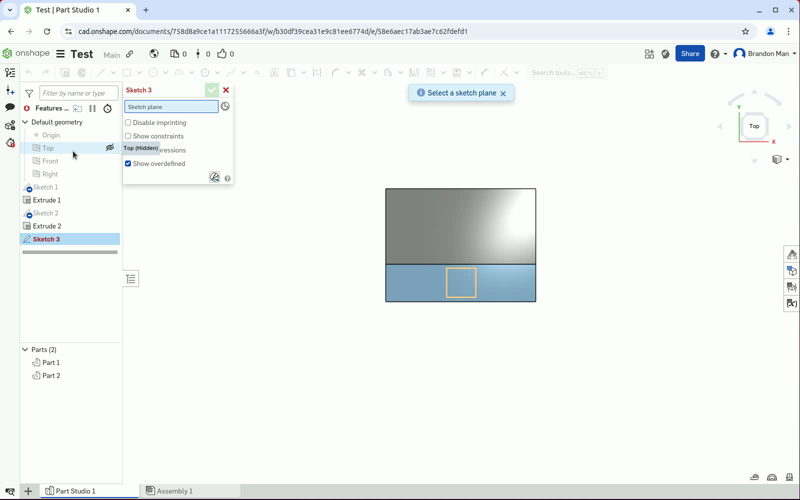
click(73, 150)
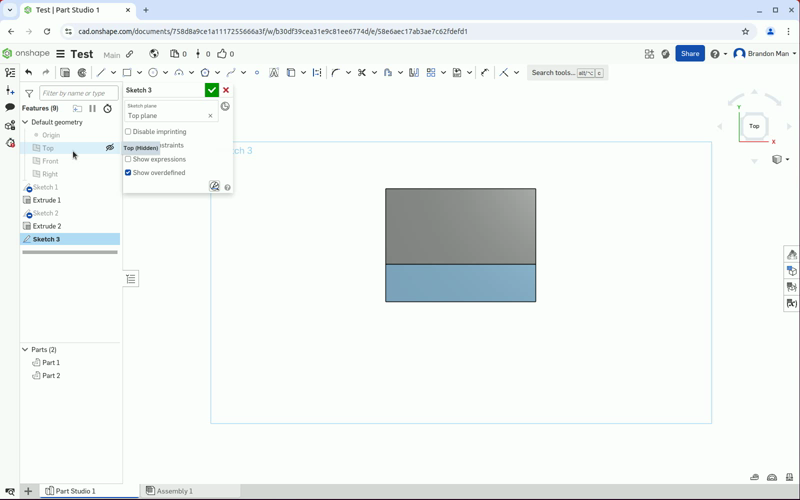
mouse_move(73, 352)
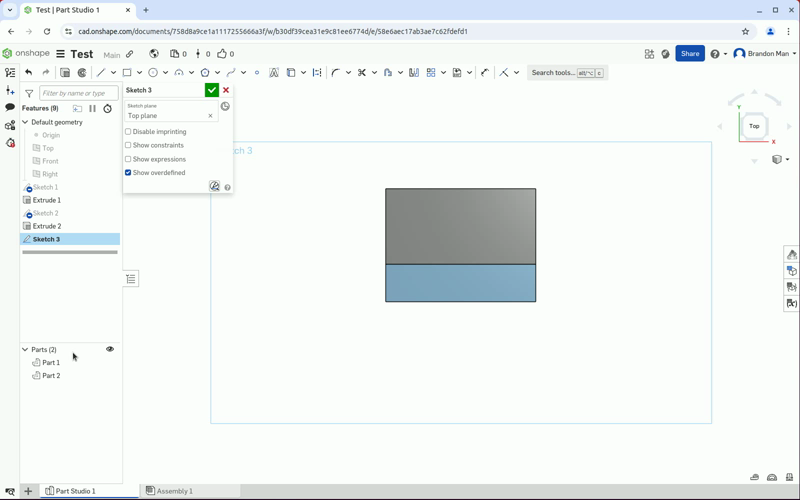
key(y)
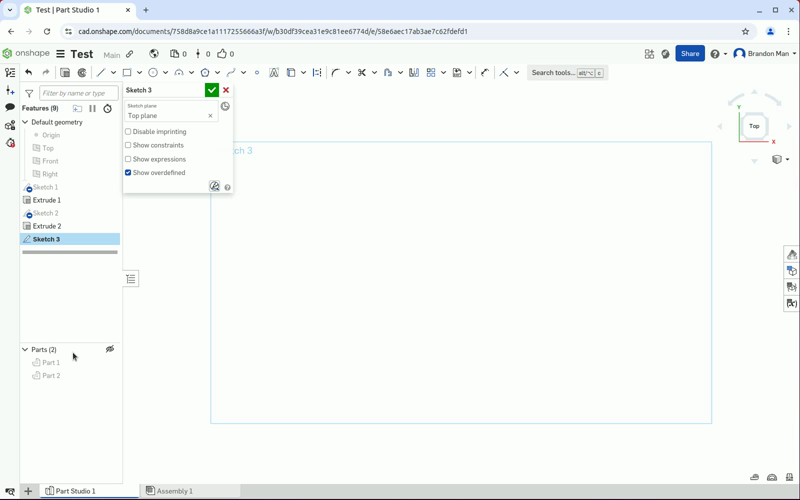
key(a)
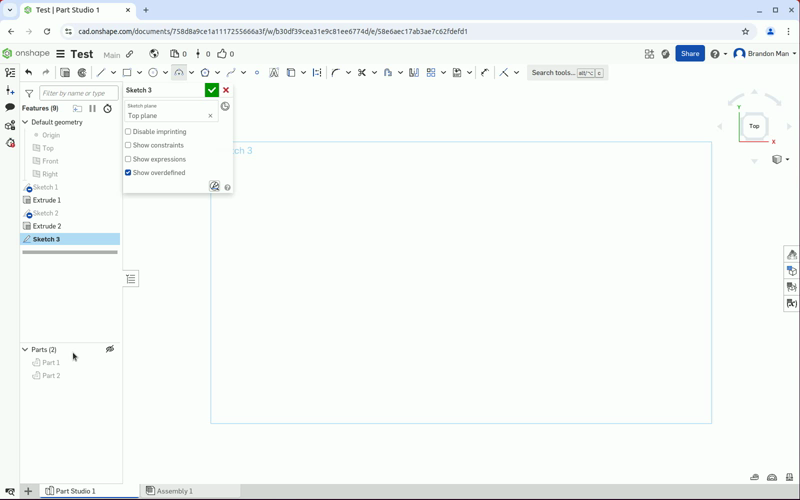
key_down(shift)
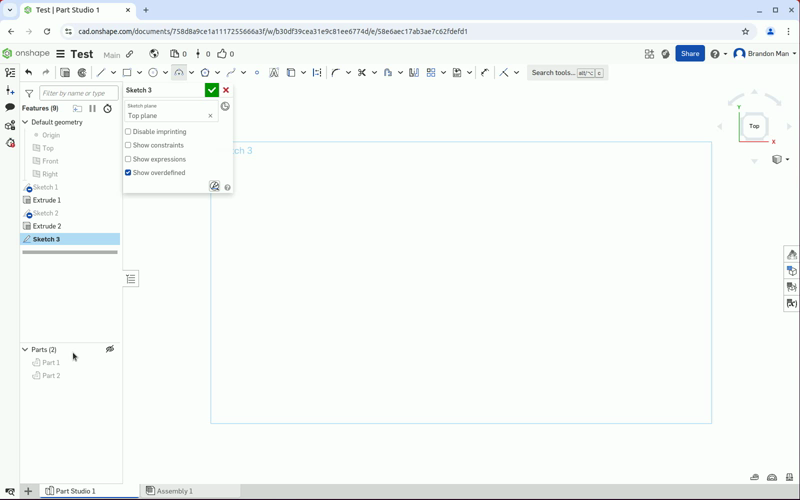
mouse_move(366, 211)
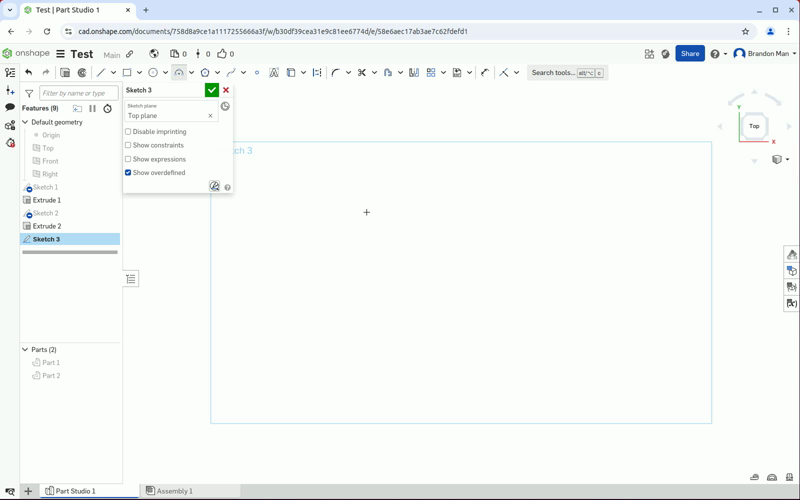
click(366, 211)
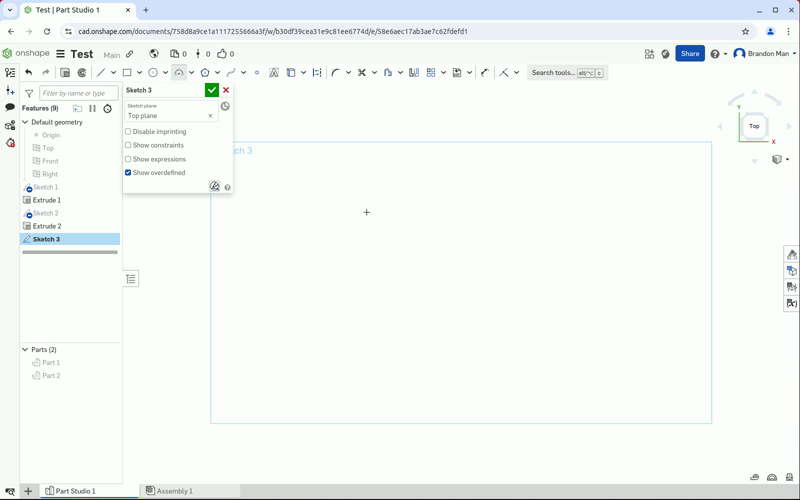
key_up(shift)
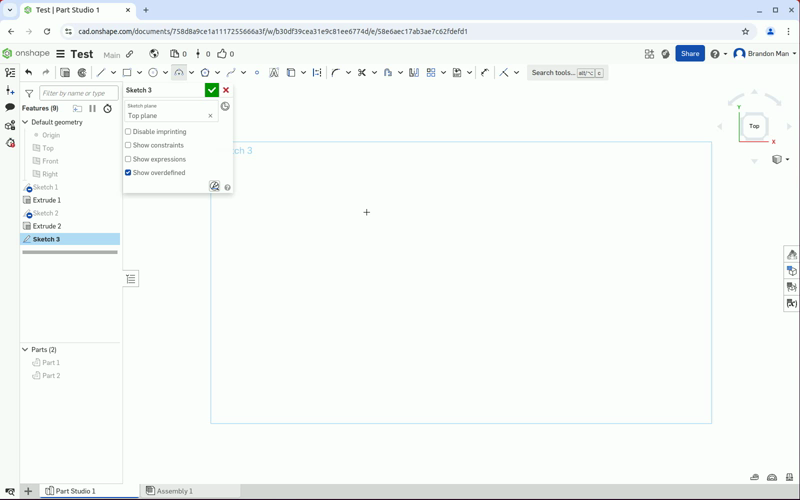
key_down(shift)
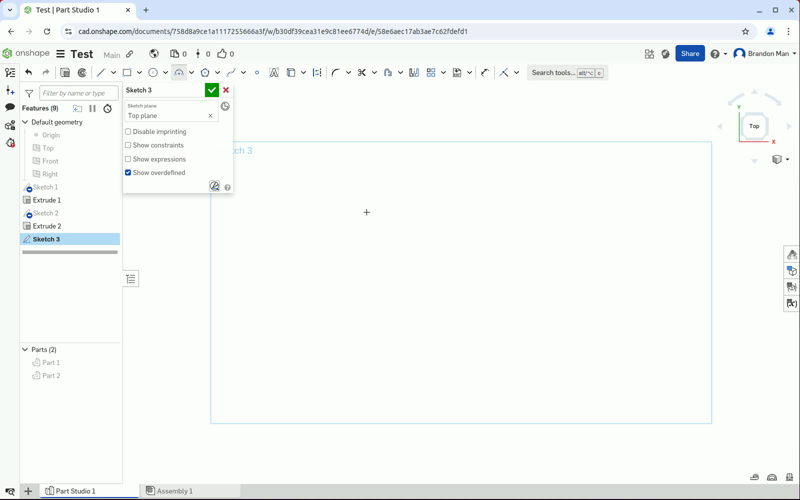
mouse_move(382, 226)
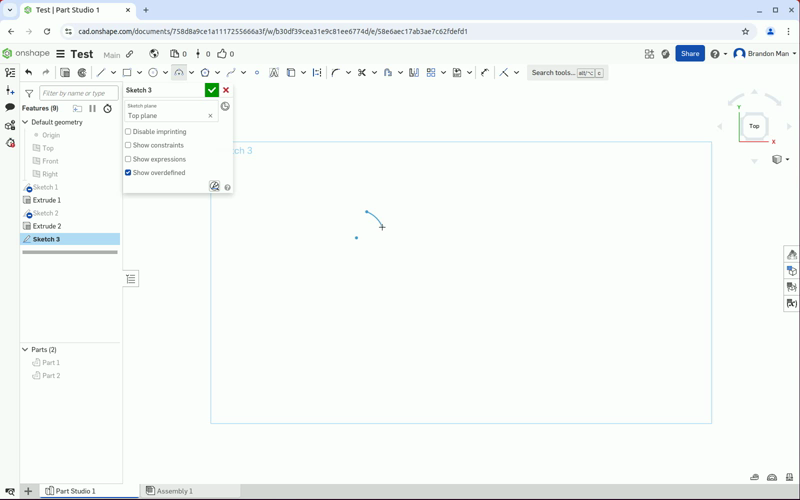
click(382, 226)
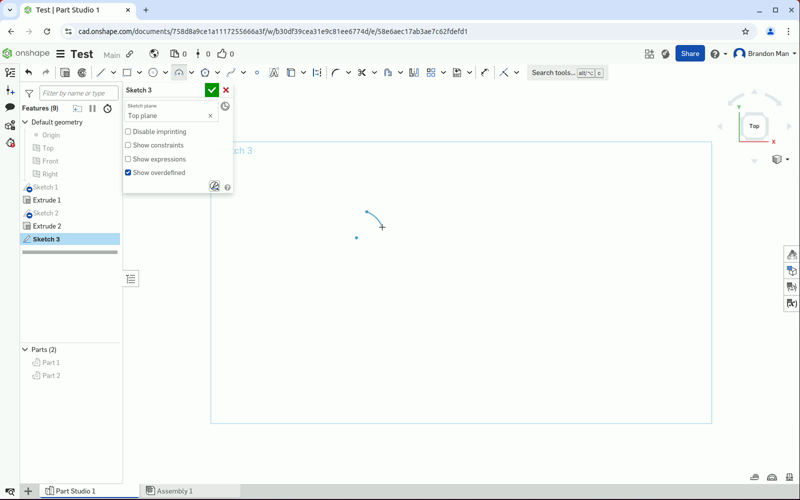
mouse_move(377, 216)
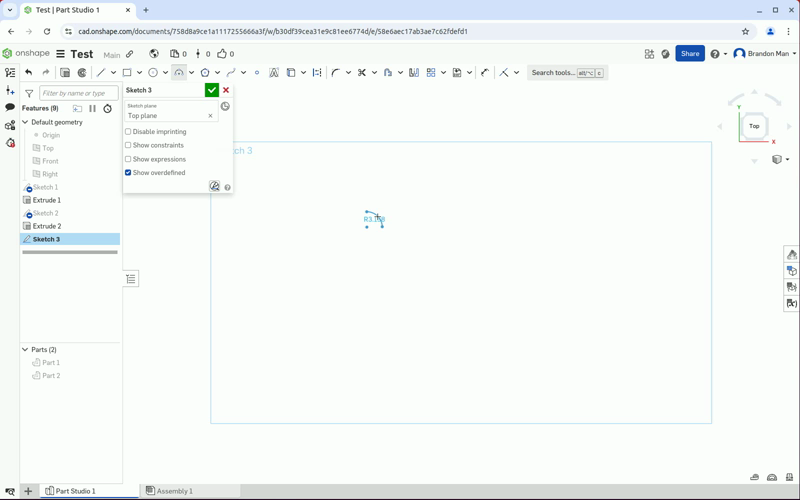
click(377, 216)
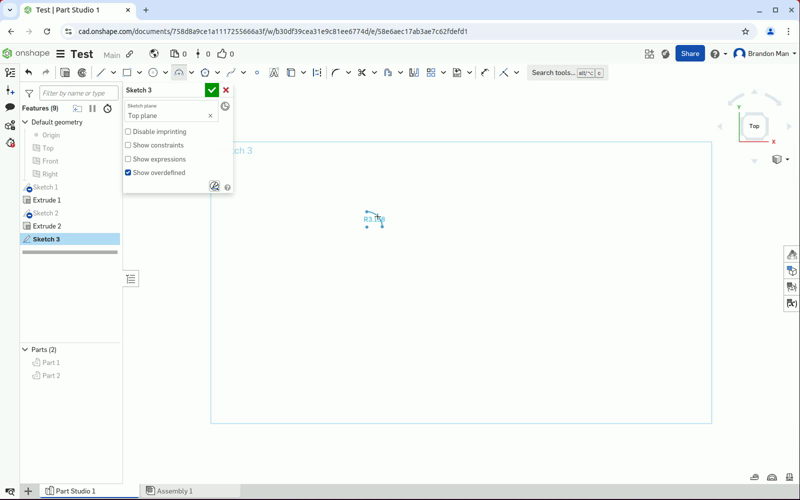
key_up(shift)
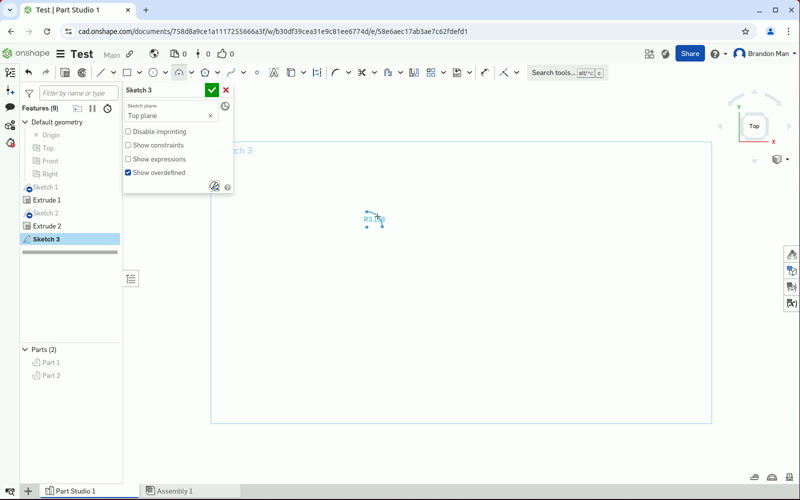
key(esc)
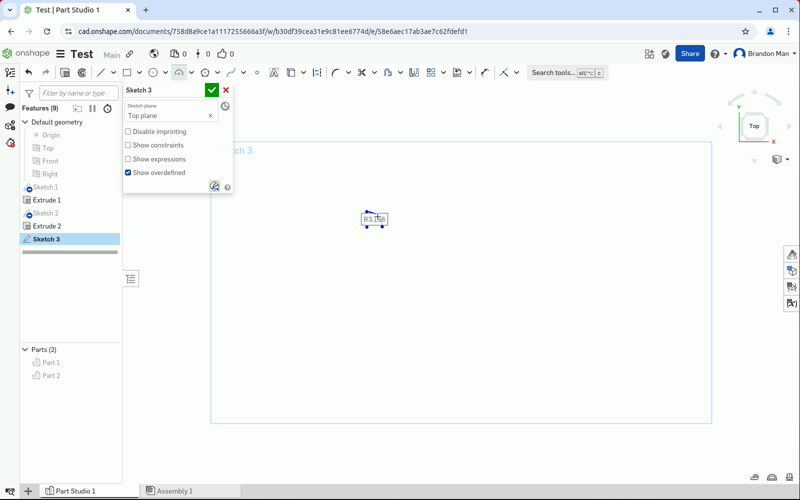
key(l)
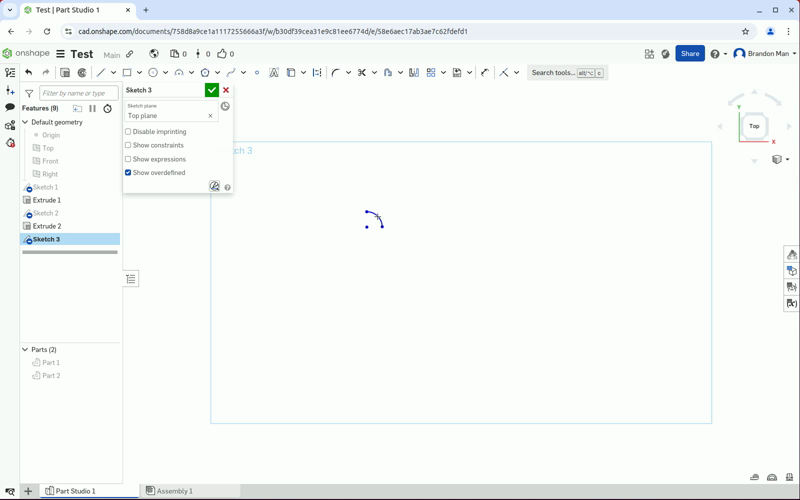
mouse_move(382, 226)
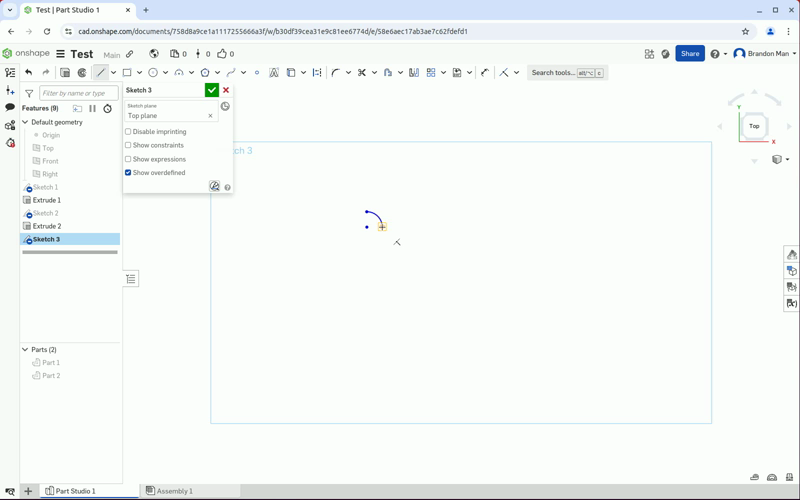
click(382, 226)
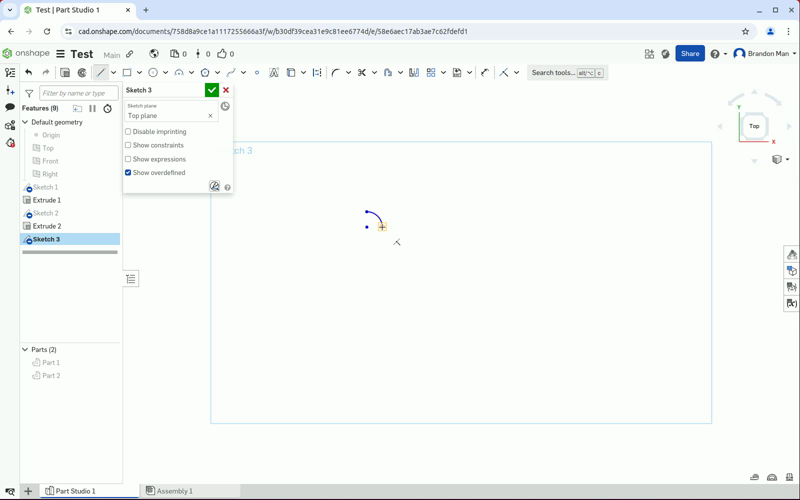
key_down(shift)
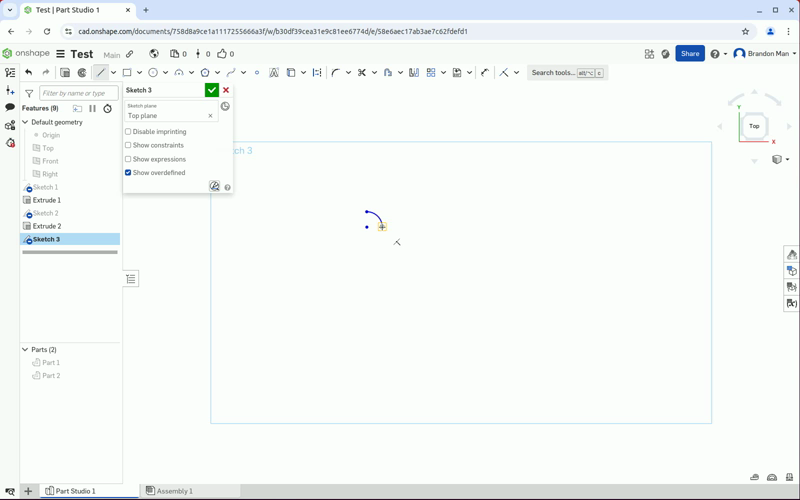
mouse_move(412, 226)
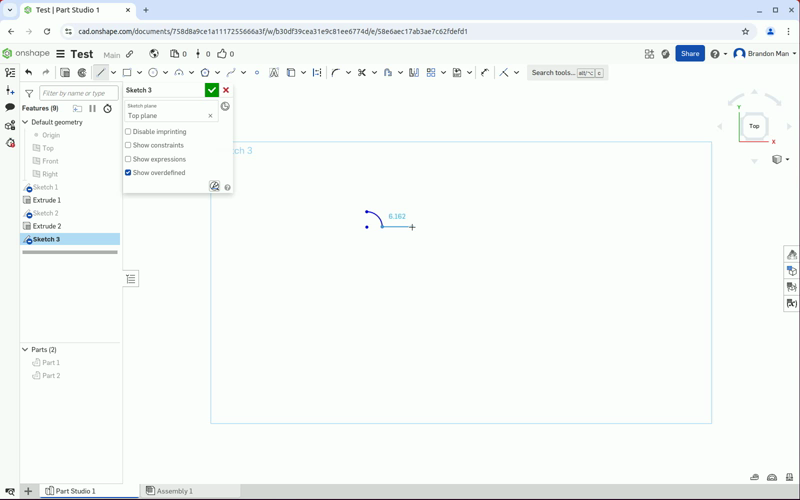
mouse_move(386, 226)
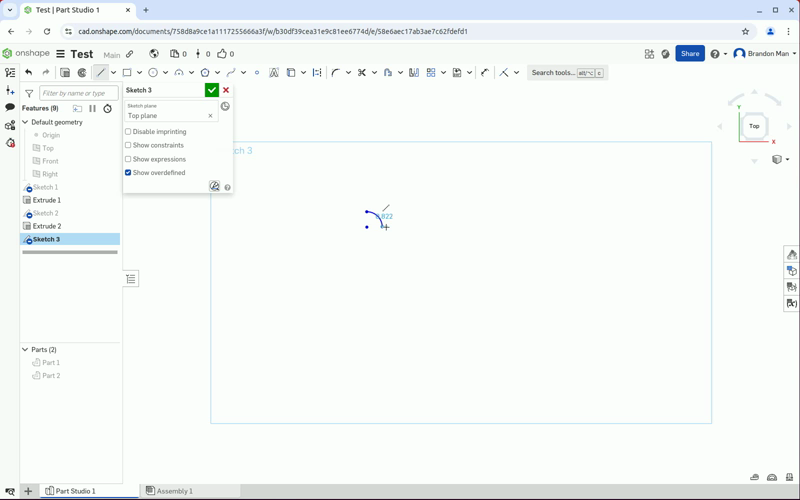
scroll(6)
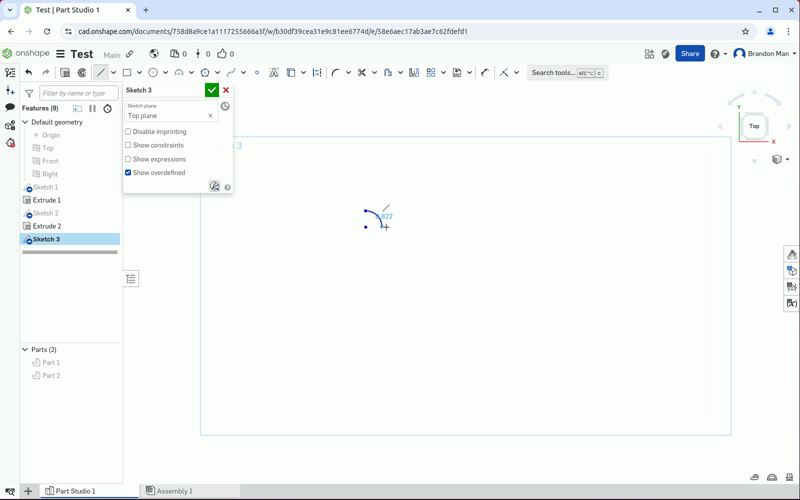
scroll(6)
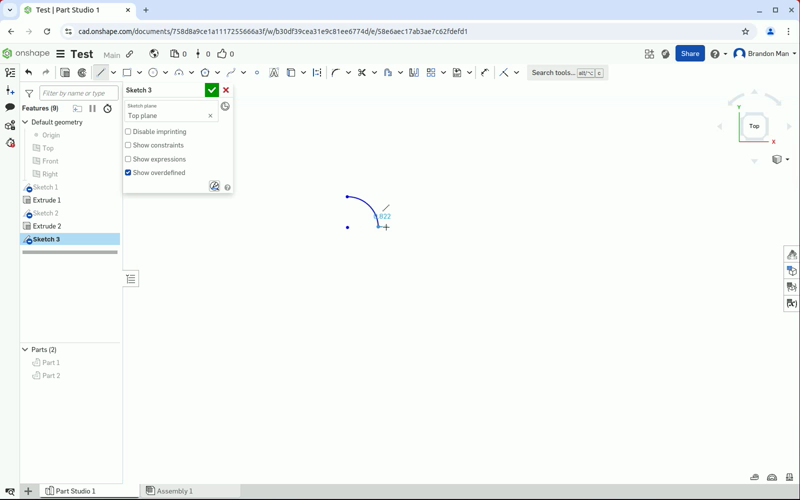
scroll(6)
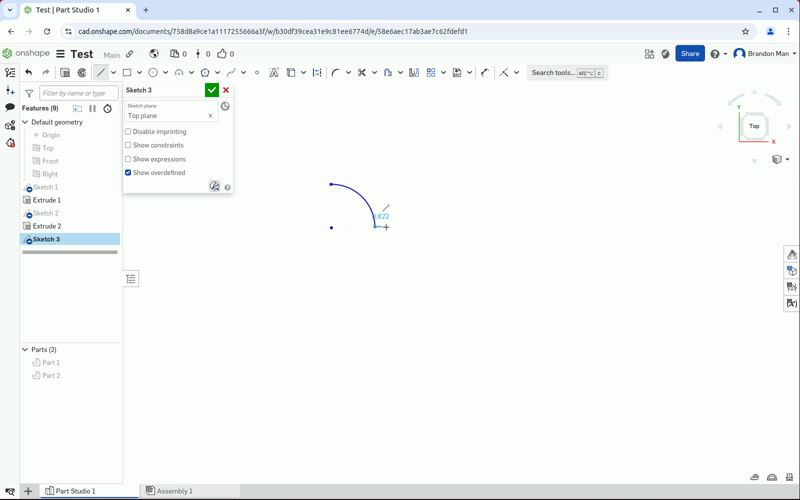
scroll(6)
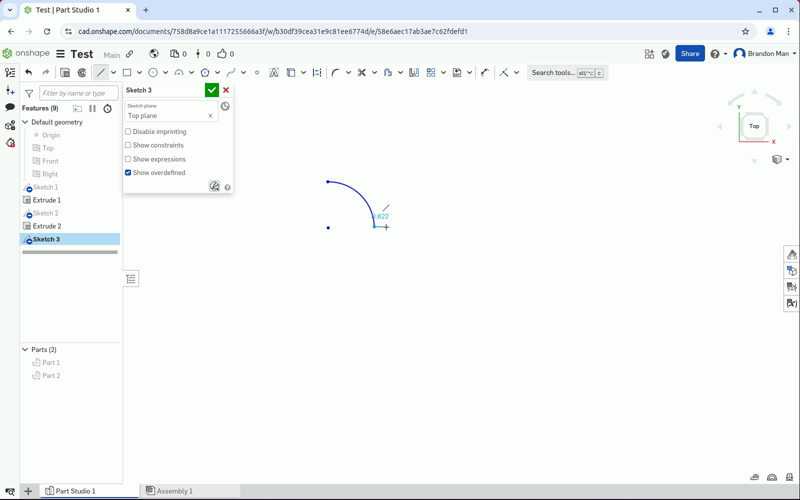
scroll(6)
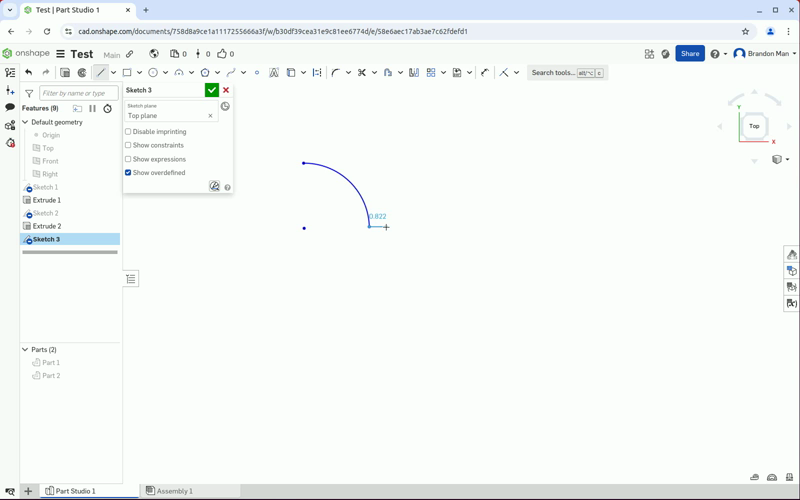
scroll(6)
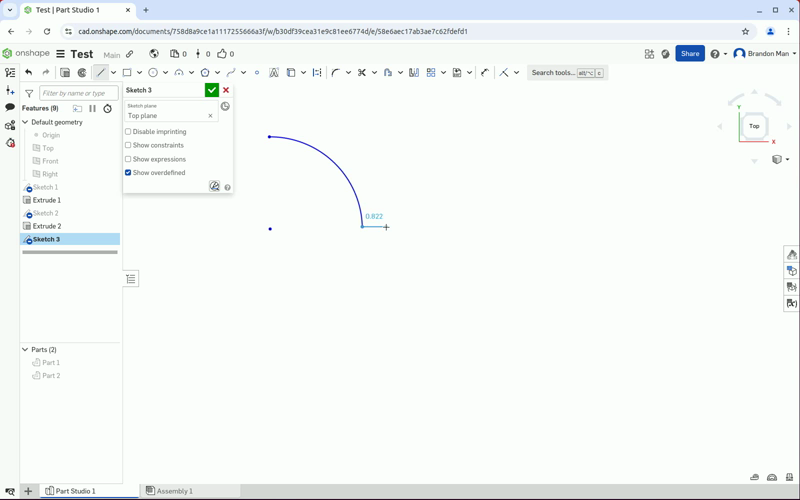
scroll(6)
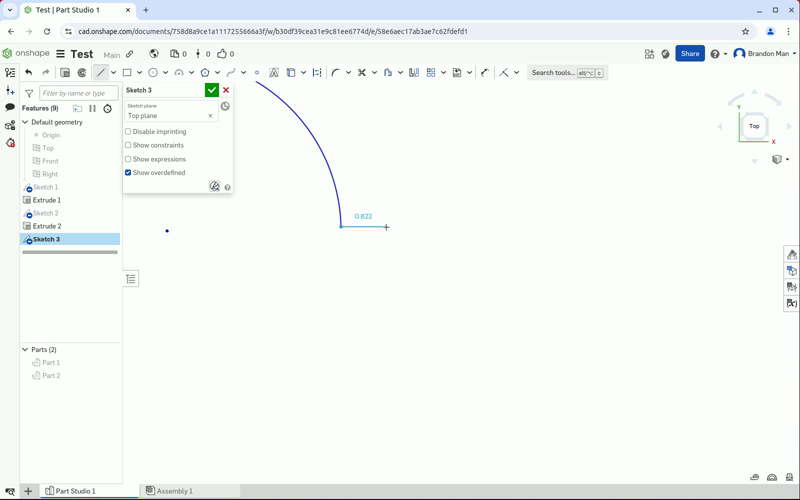
click(386, 226)
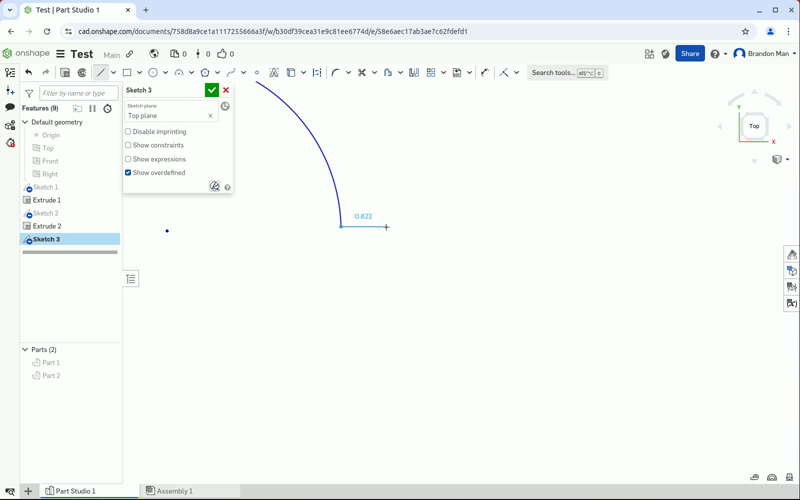
scroll(-6)
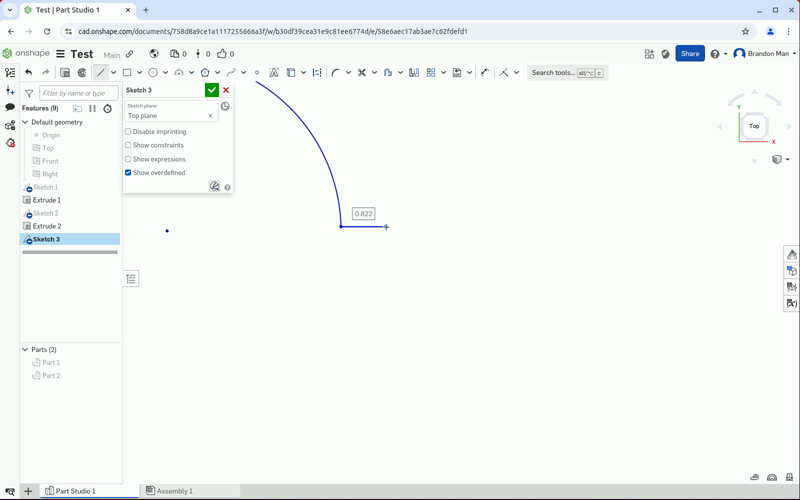
scroll(-6)
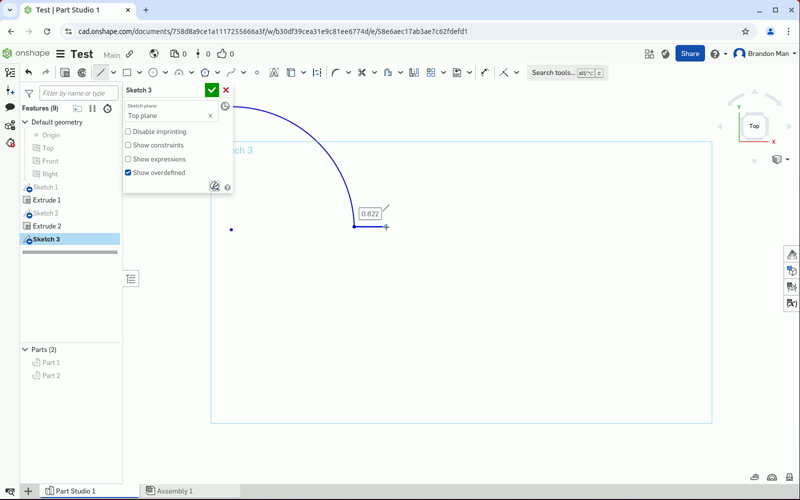
scroll(-6)
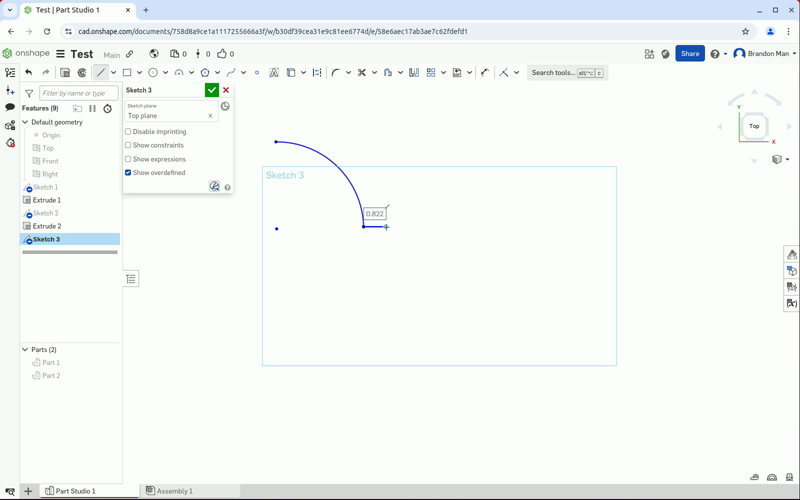
scroll(-6)
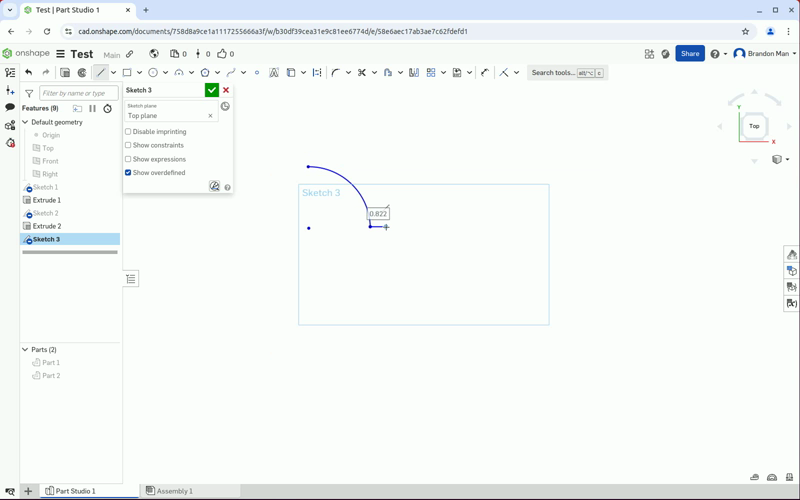
scroll(-6)
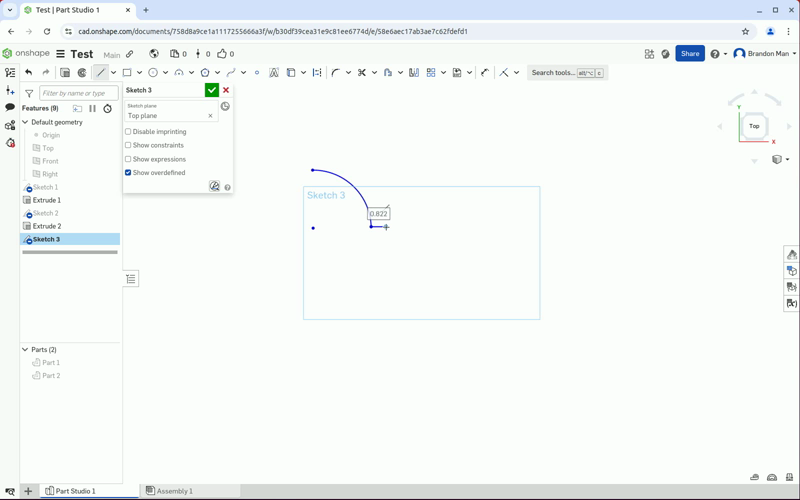
scroll(-6)
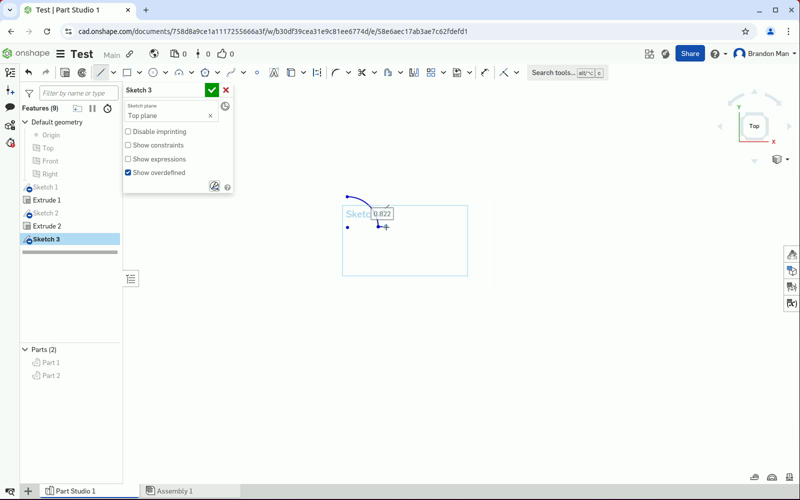
scroll(-6)
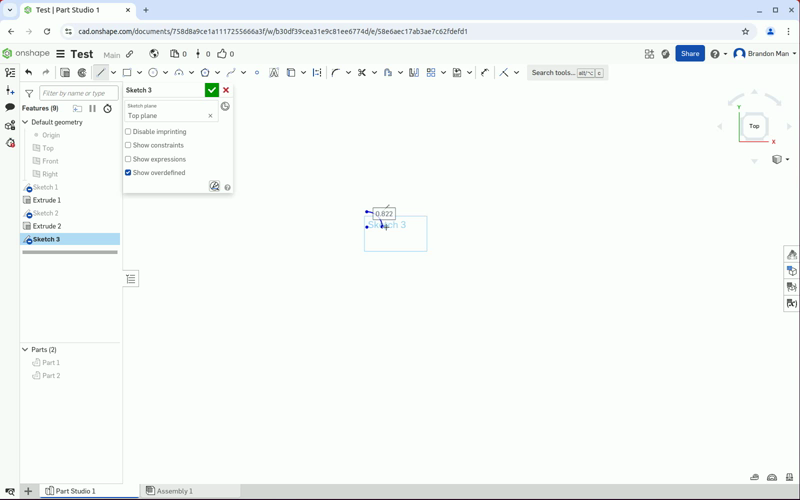
key_up(shift)
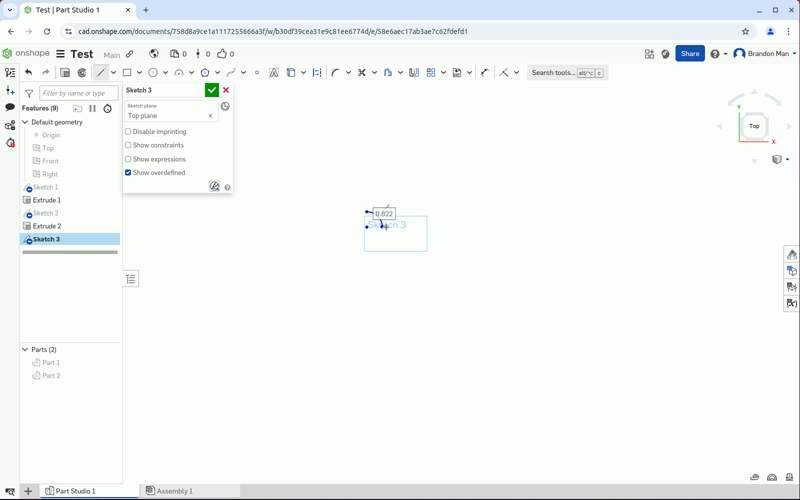
key_down(shift)
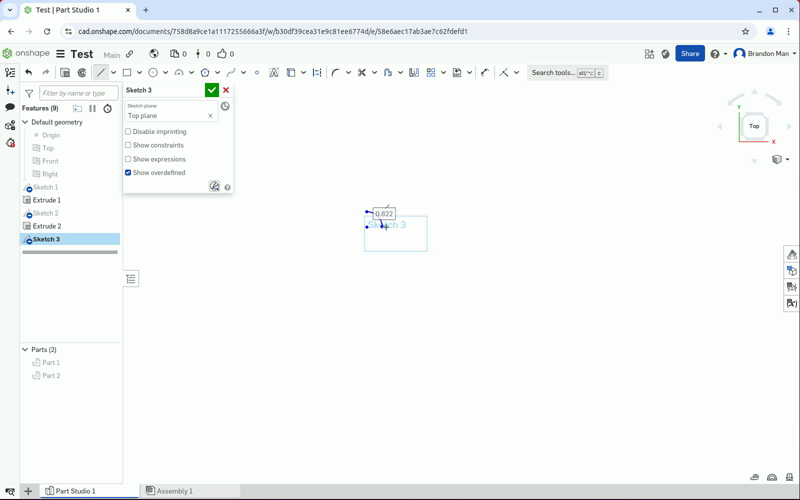
mouse_move(416, 226)
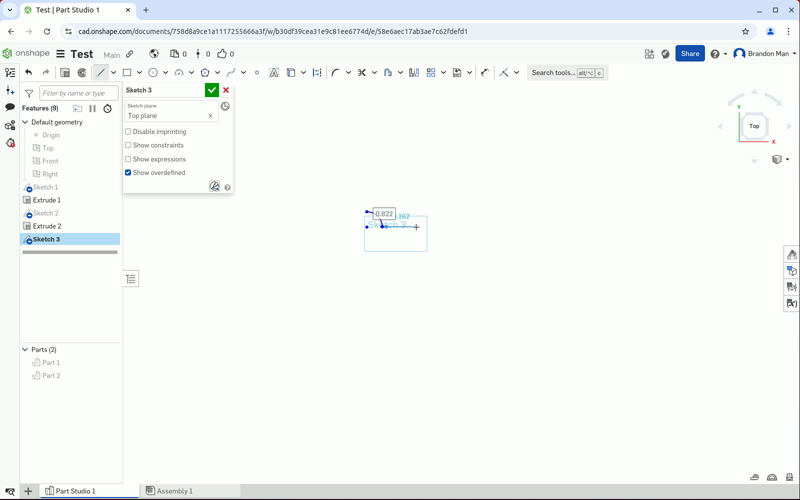
mouse_move(386, 188)
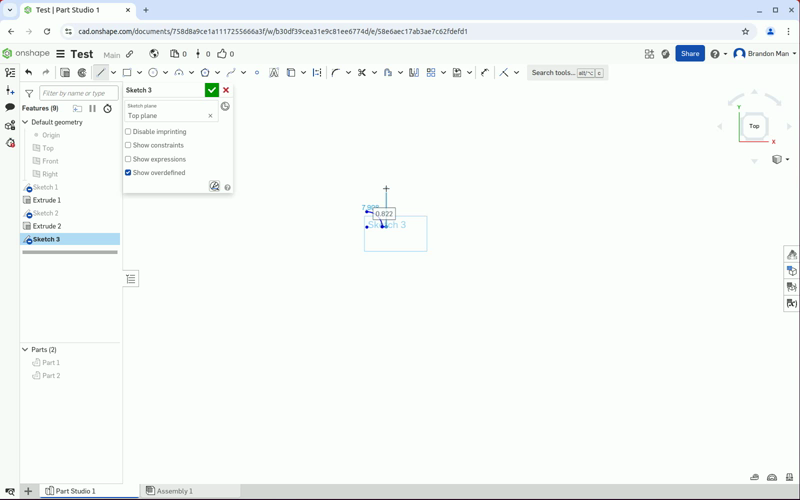
click(386, 188)
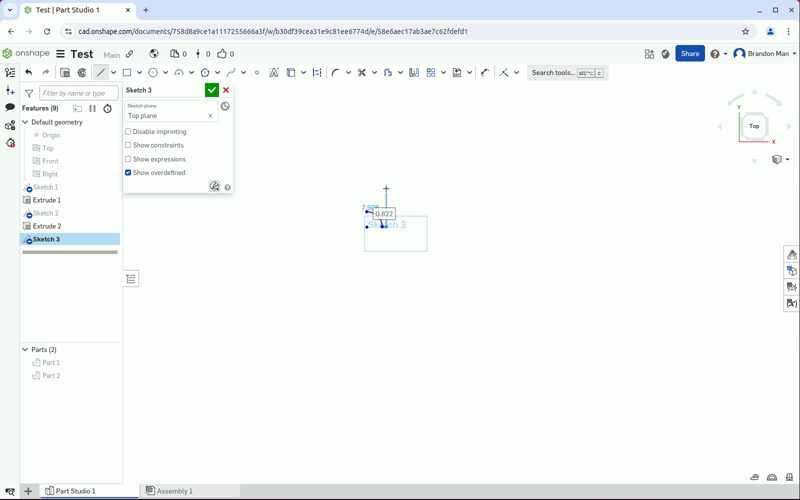
key_up(shift)
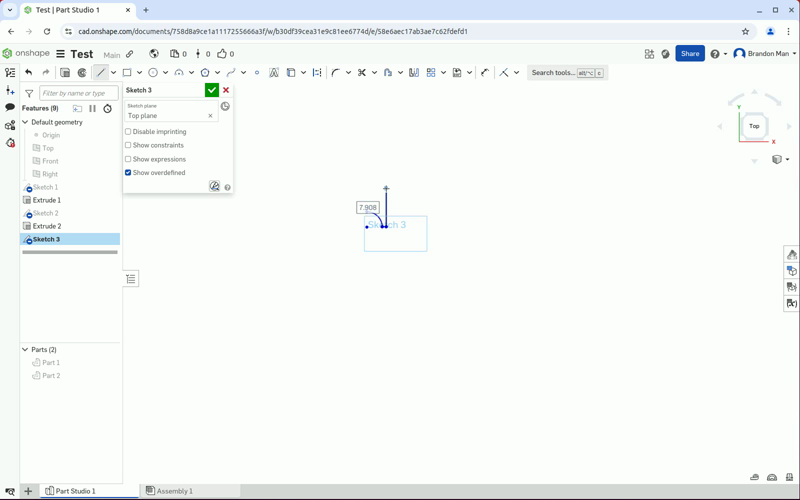
key_down(shift)
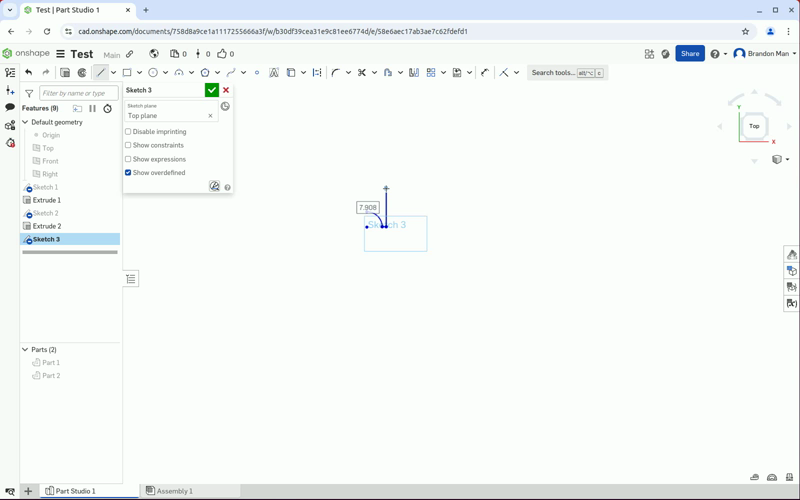
mouse_move(416, 188)
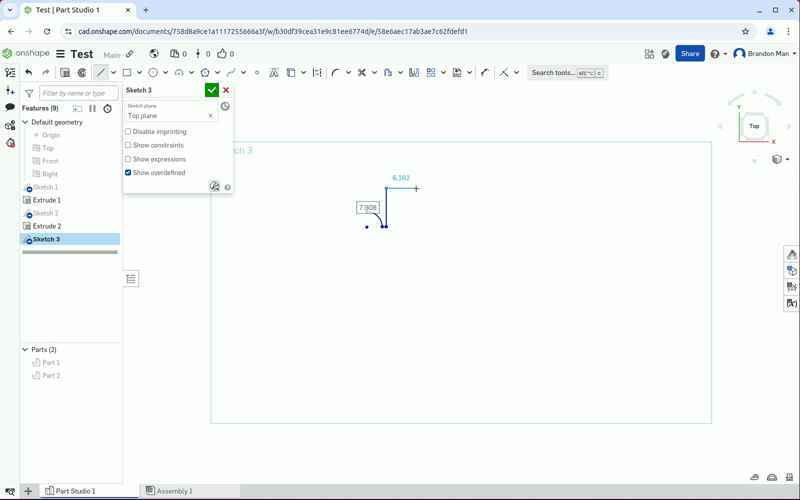
mouse_move(366, 188)
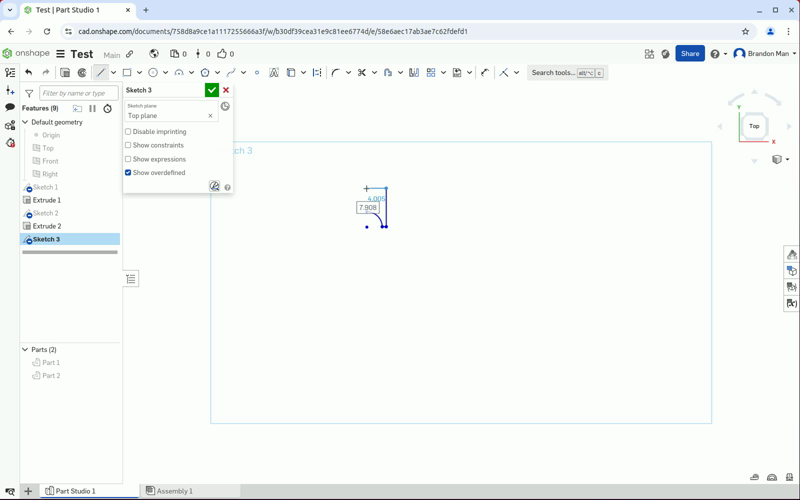
click(366, 188)
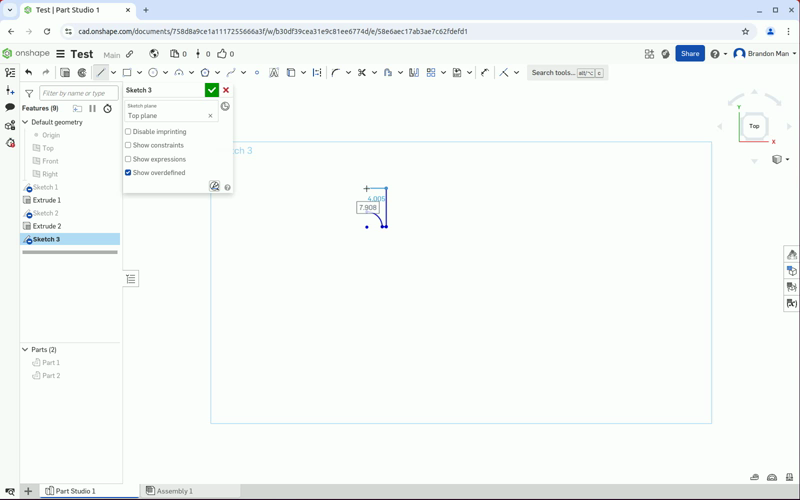
key_up(shift)
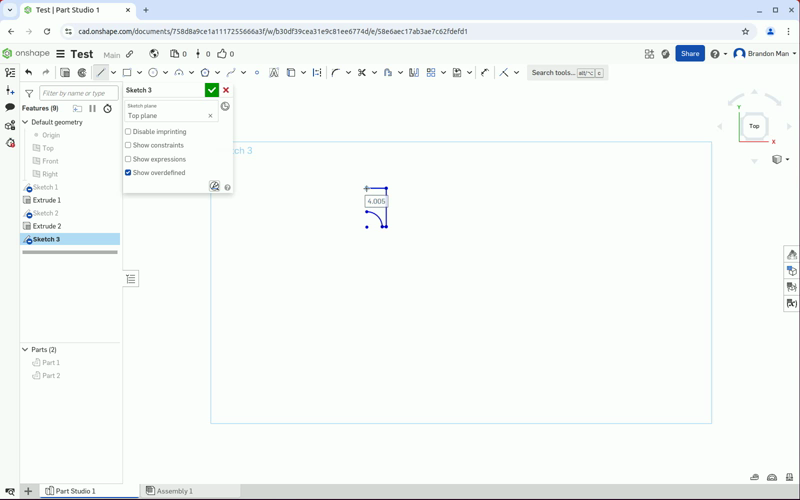
mouse_move(396, 188)
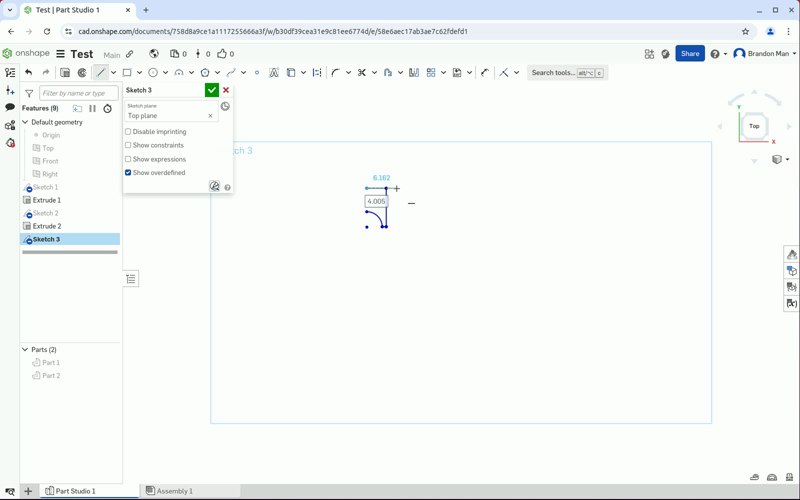
key_down(shift)
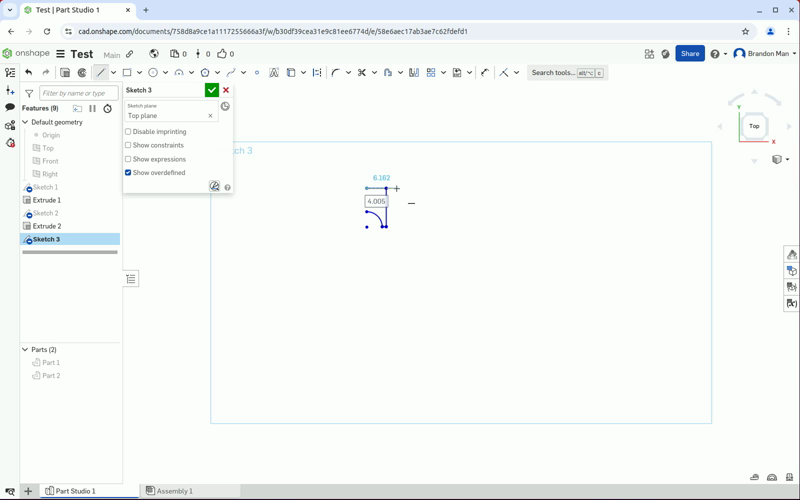
mouse_move(366, 211)
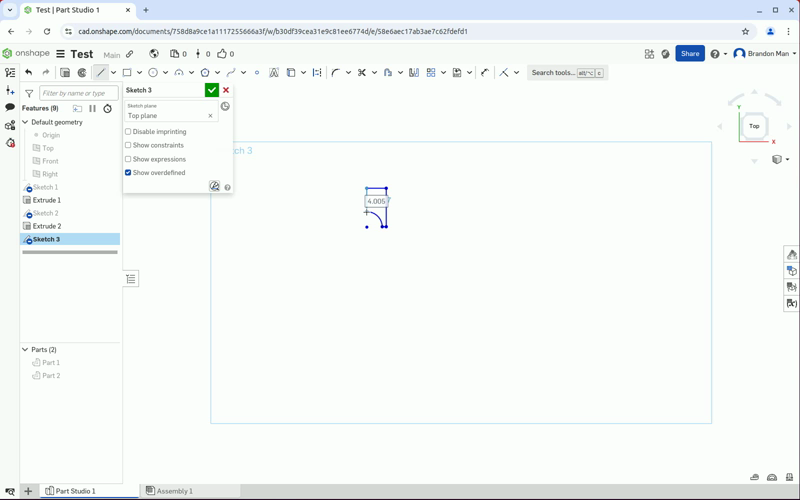
key_up(shift)
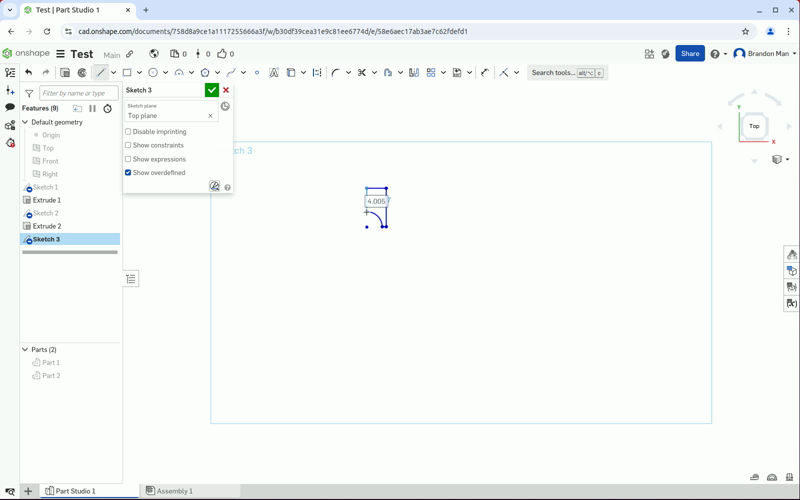
click(366, 211)
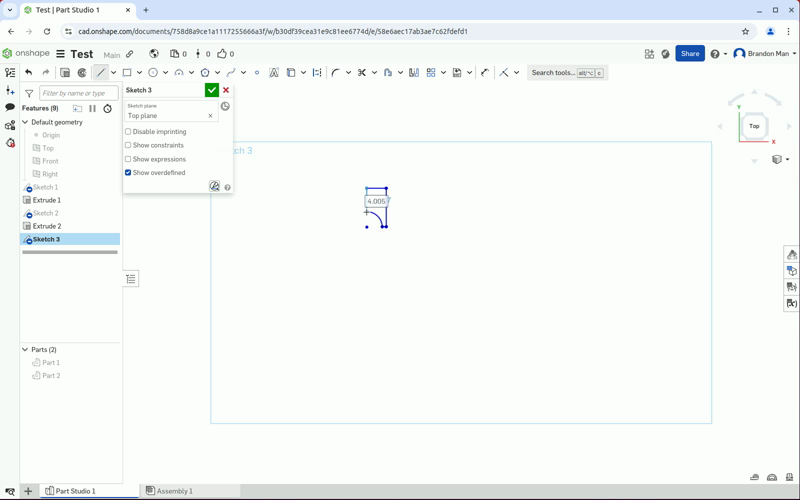
key(esc)
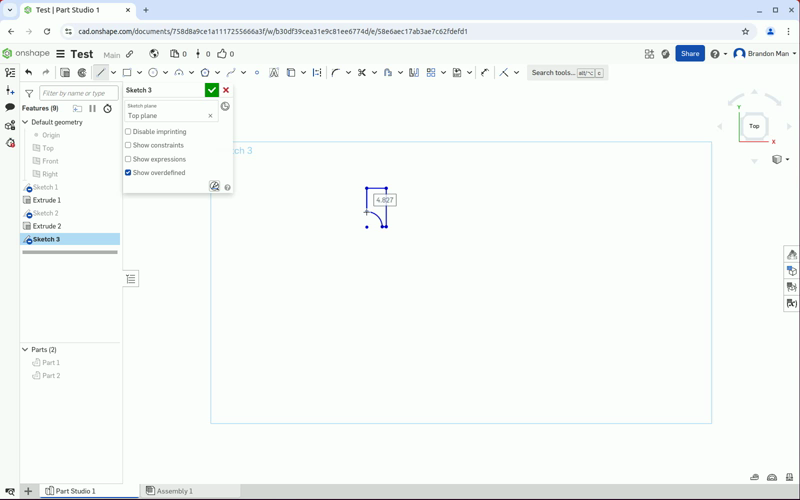
mouse_move(382, 197)
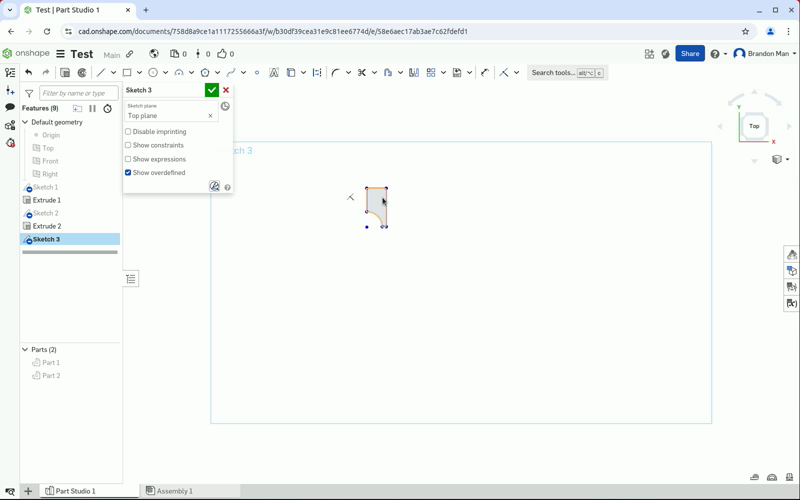
scroll(6)
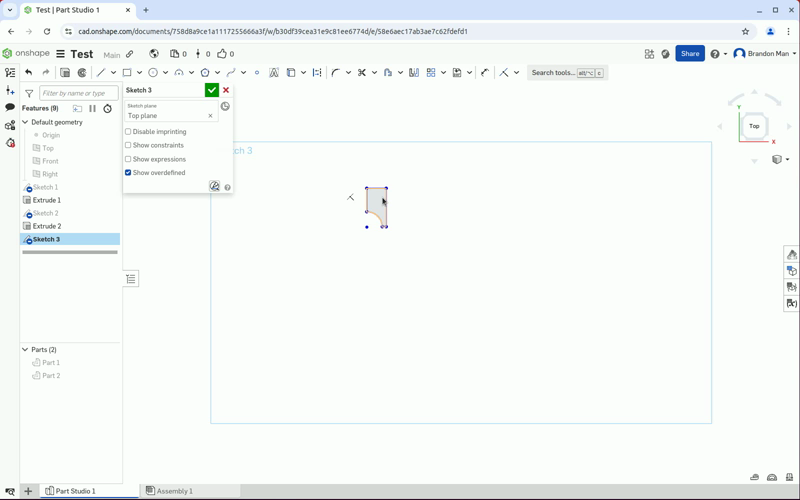
scroll(6)
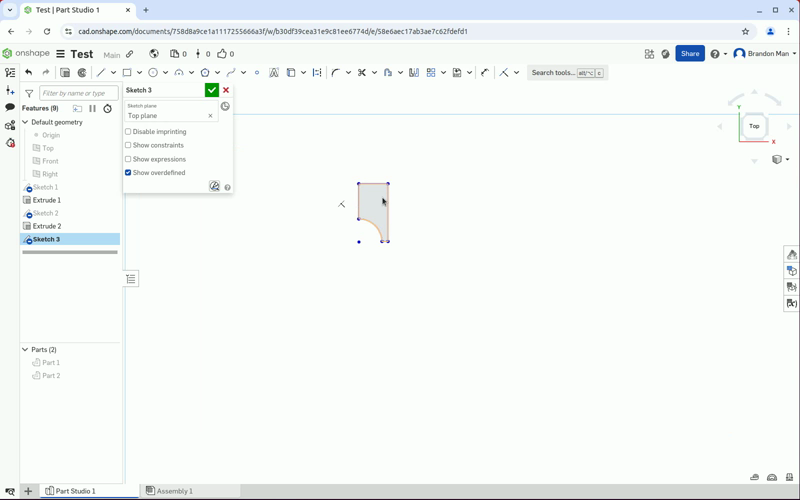
scroll(6)
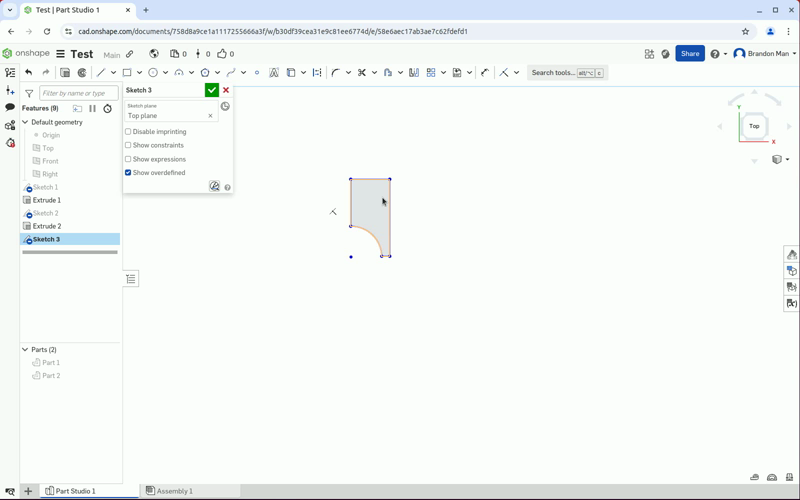
scroll(6)
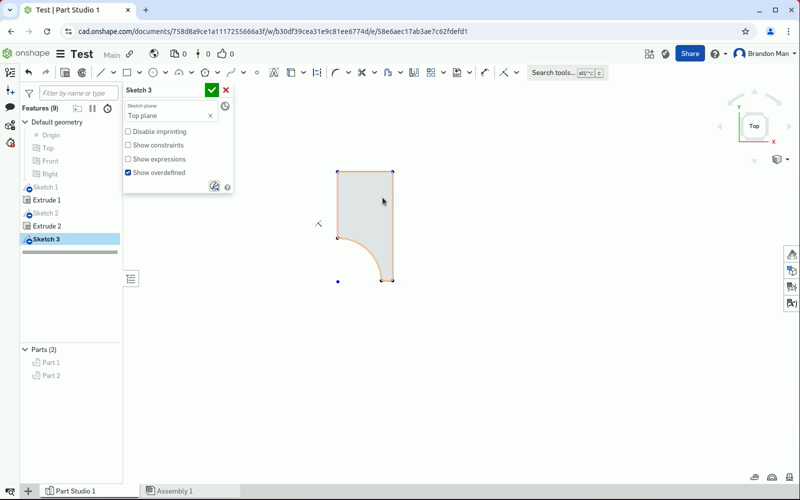
scroll(6)
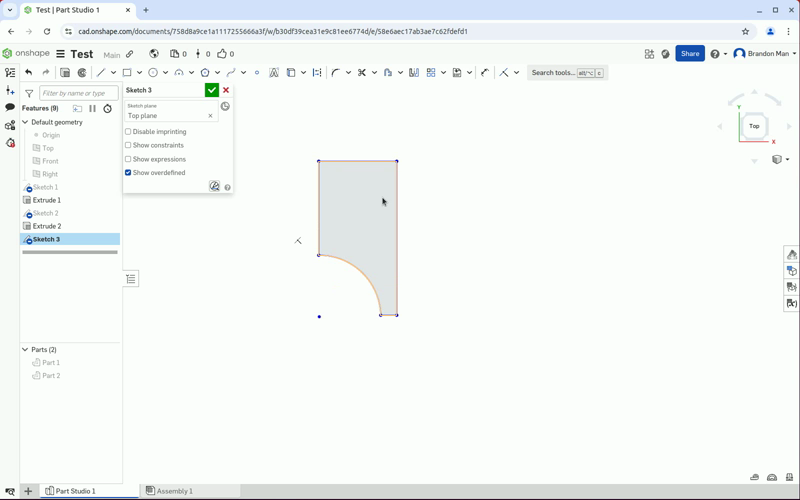
scroll(6)
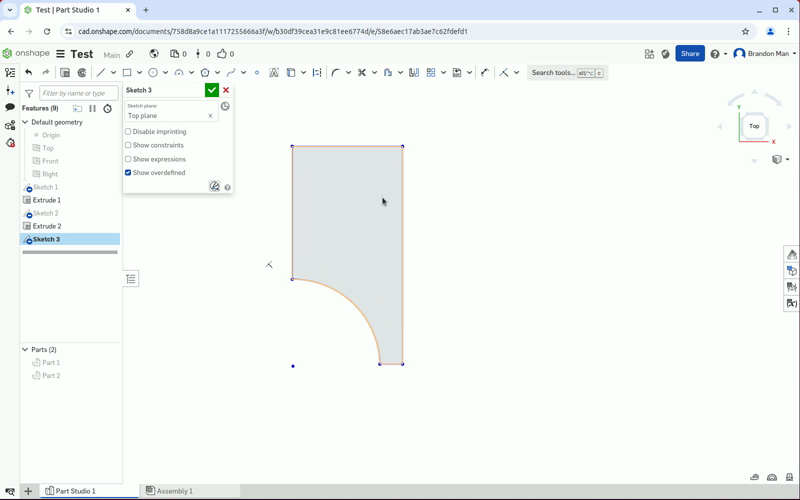
scroll(6)
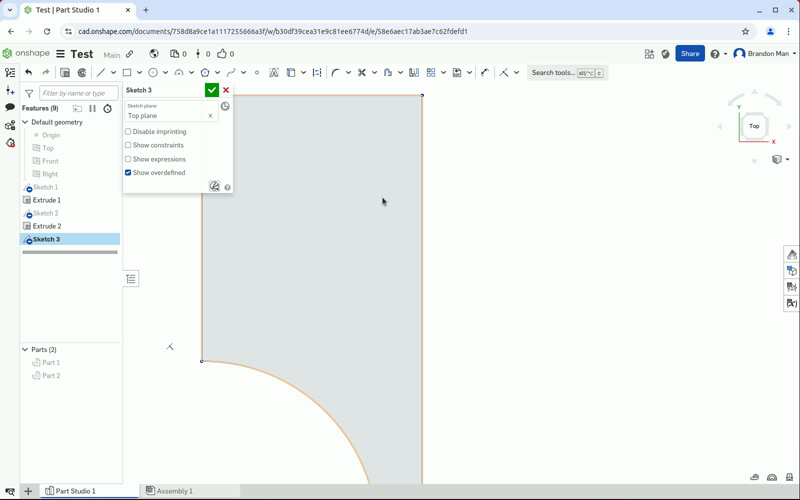
click(382, 197)
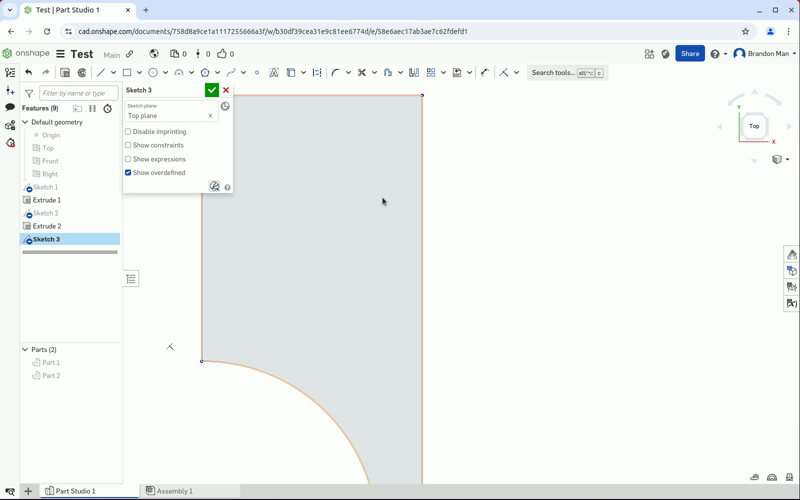
scroll(-6)
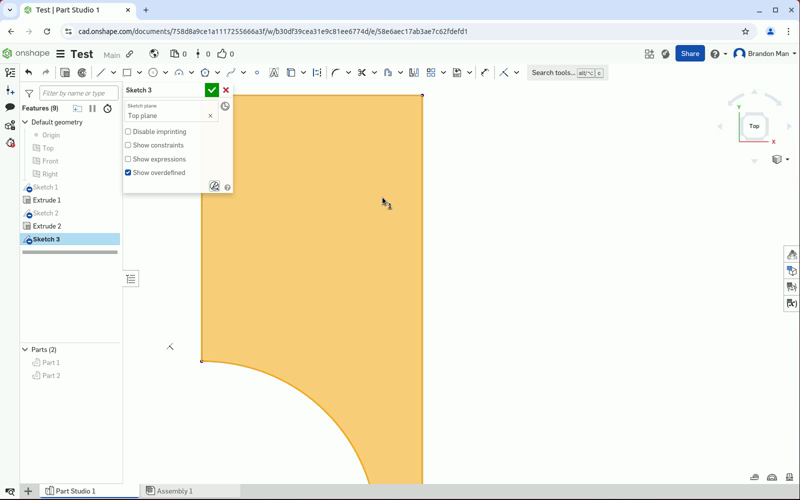
scroll(-6)
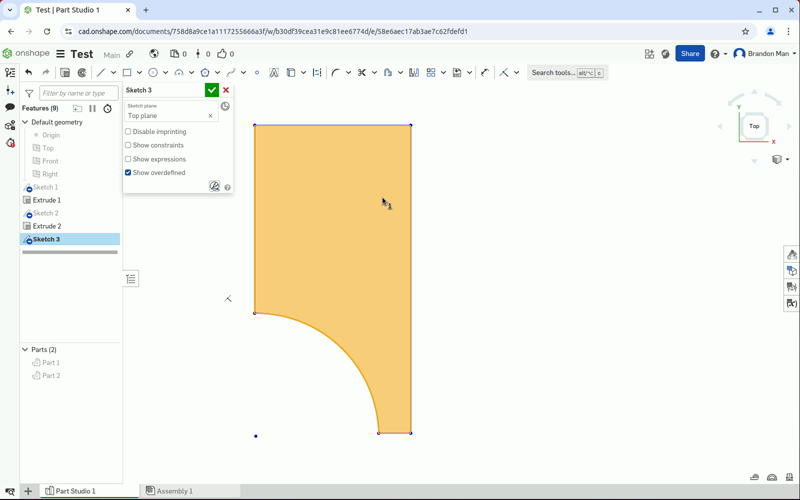
scroll(-6)
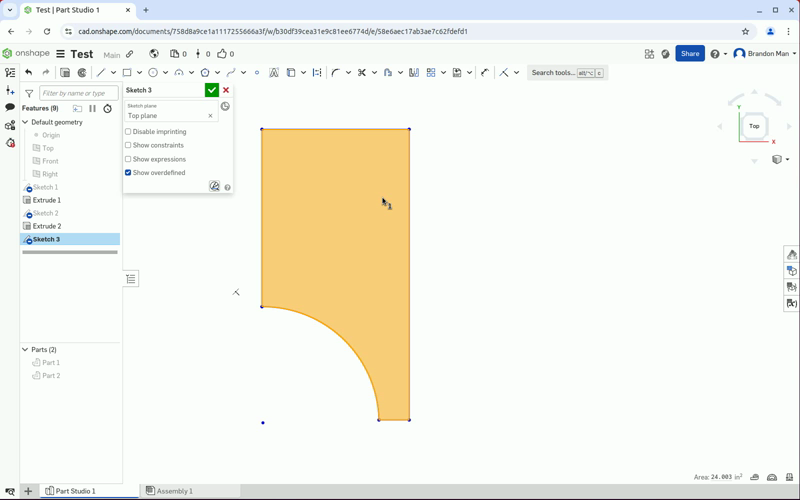
scroll(-6)
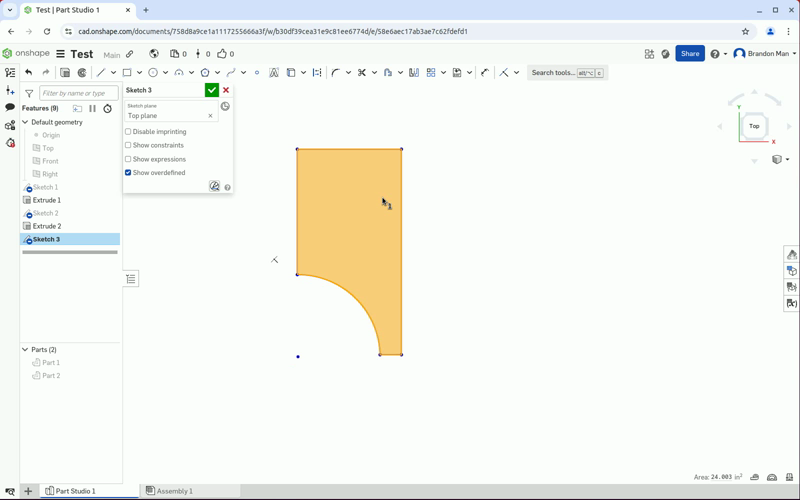
scroll(-6)
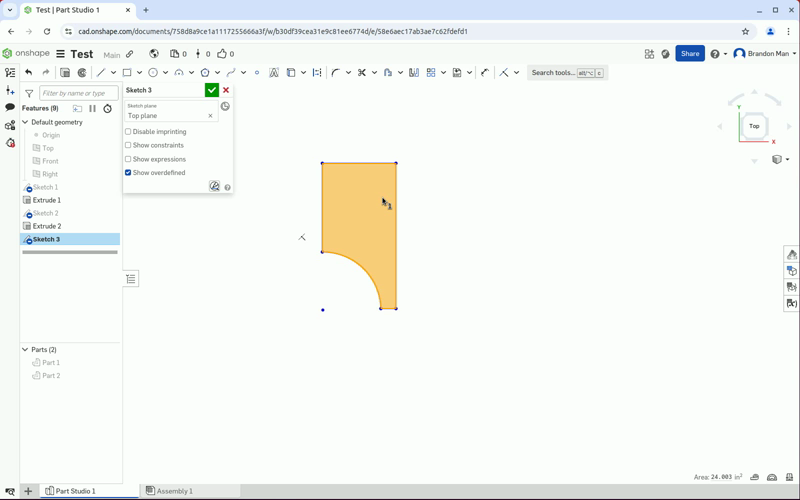
scroll(-6)
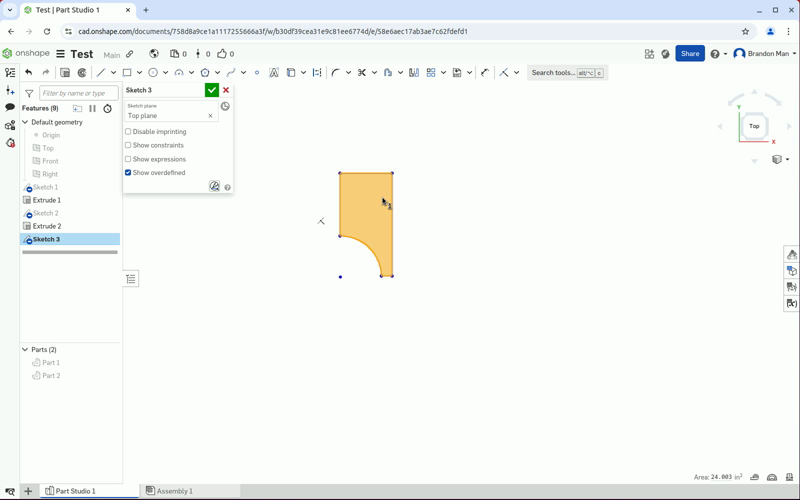
scroll(-6)
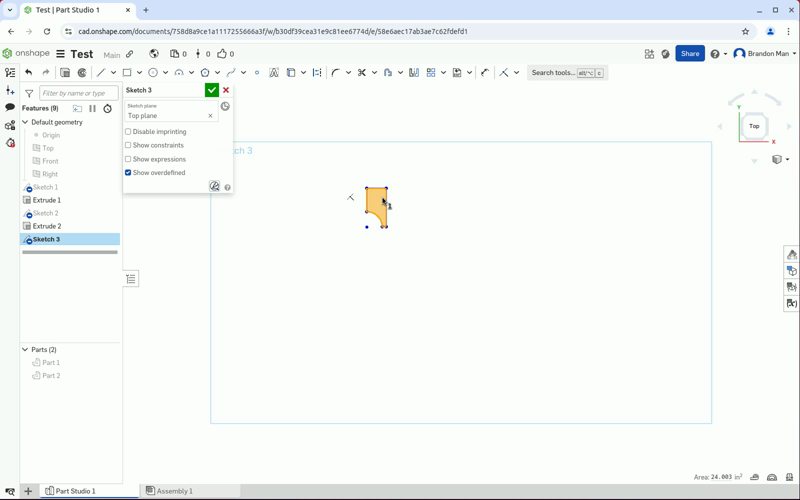
mouse_move(73, 352)
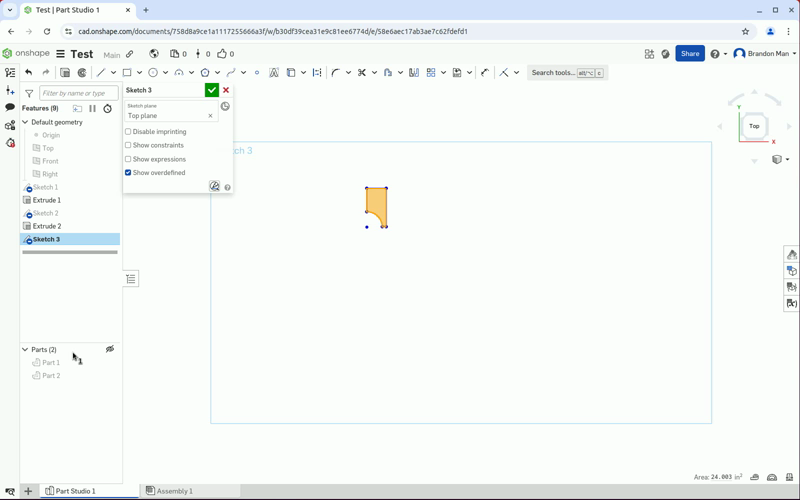
key(shift+y)
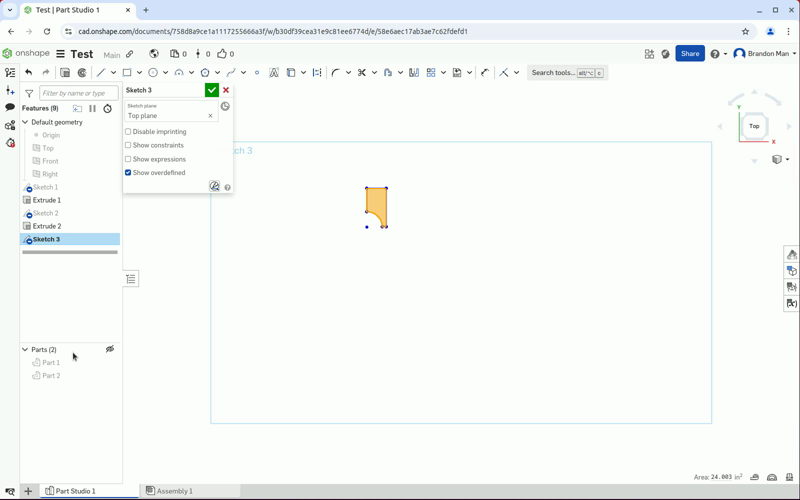
key(shift+e)
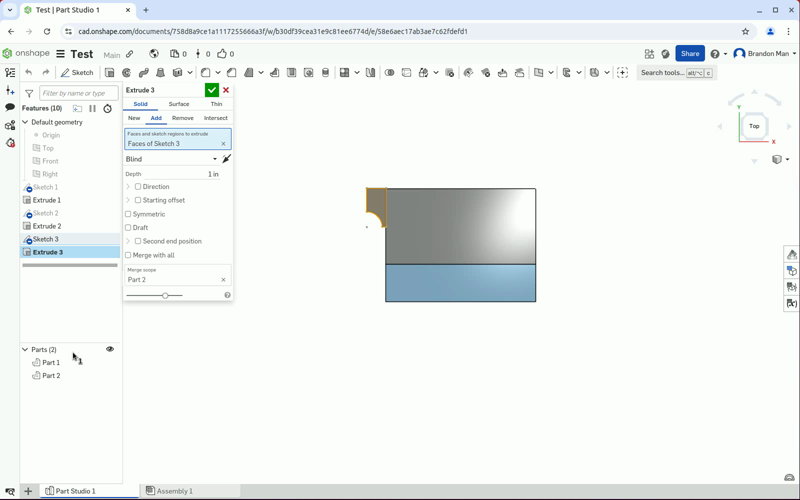
mouse_move(143, 106)
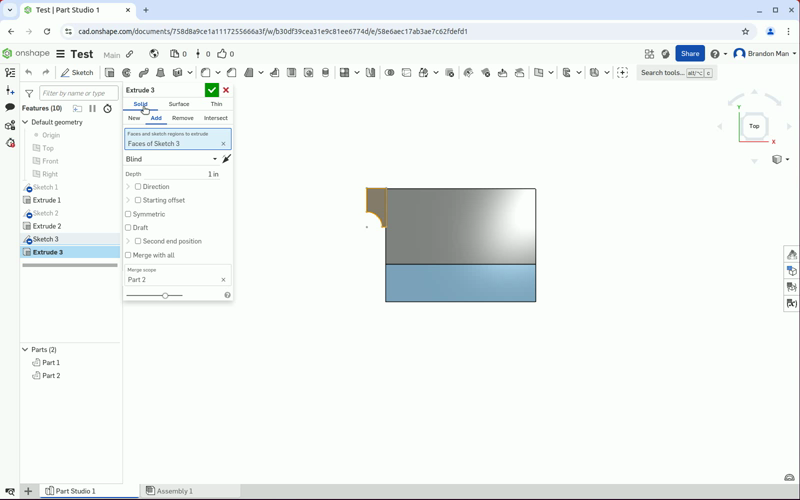
click(143, 106)
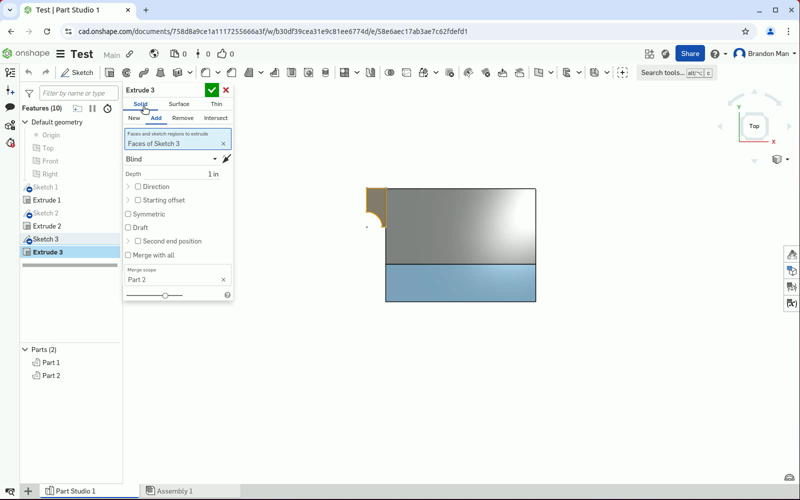
mouse_move(137, 120)
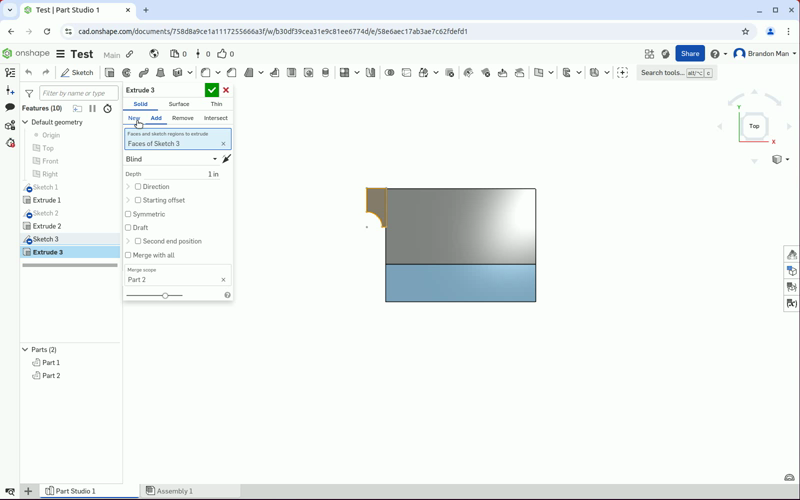
click(137, 120)
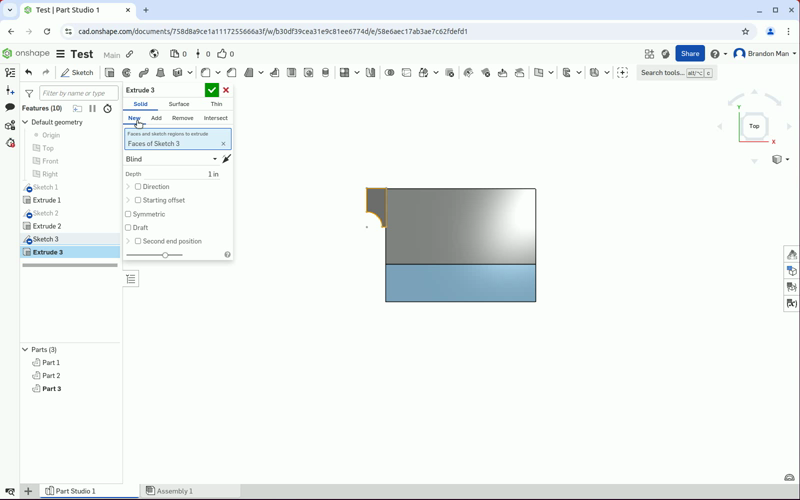
key(tab, 4)
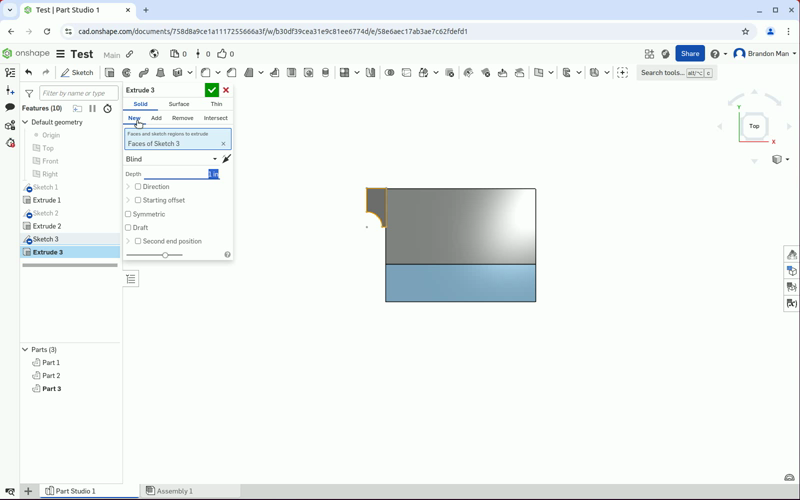
text(15.406)
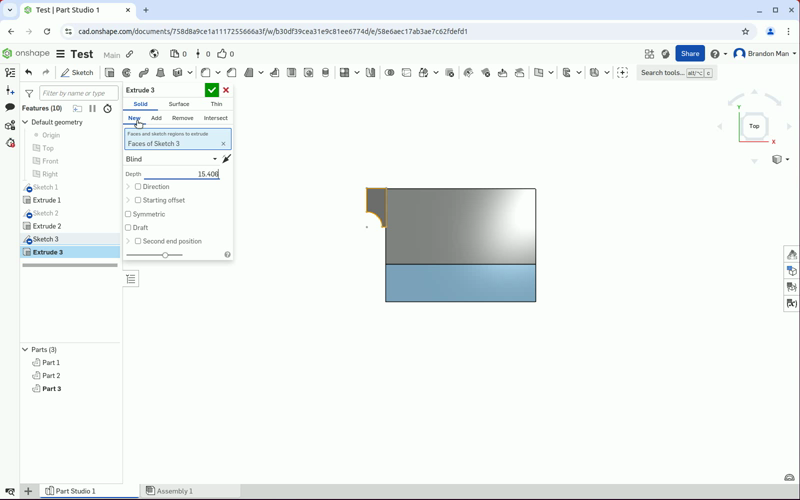
key(tab, 3)
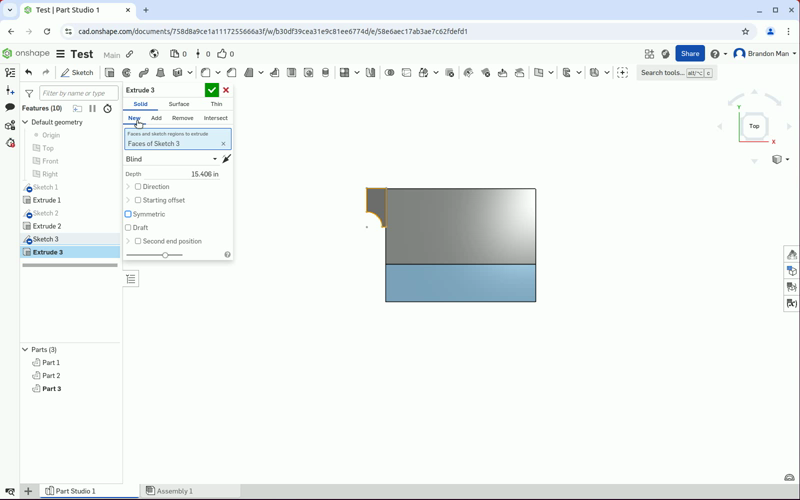
key(space)
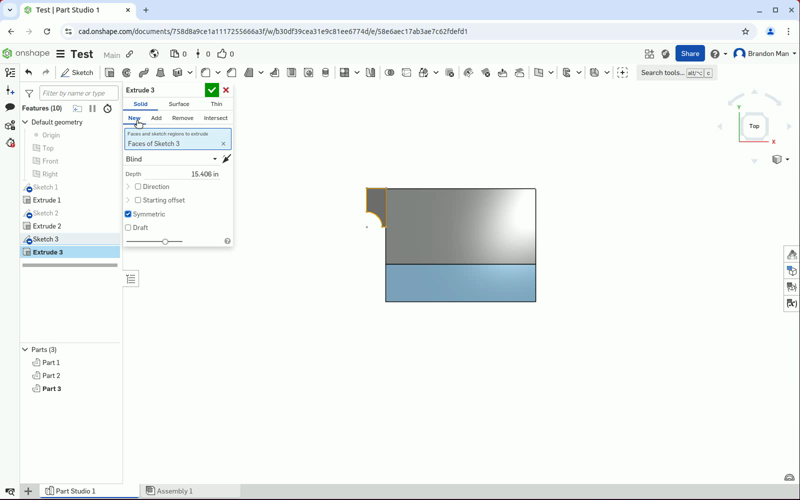
key(enter)
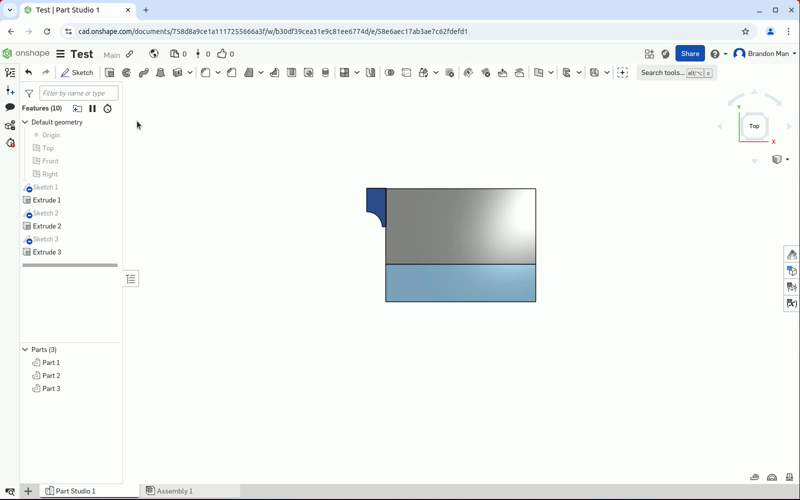
key(shift+h)
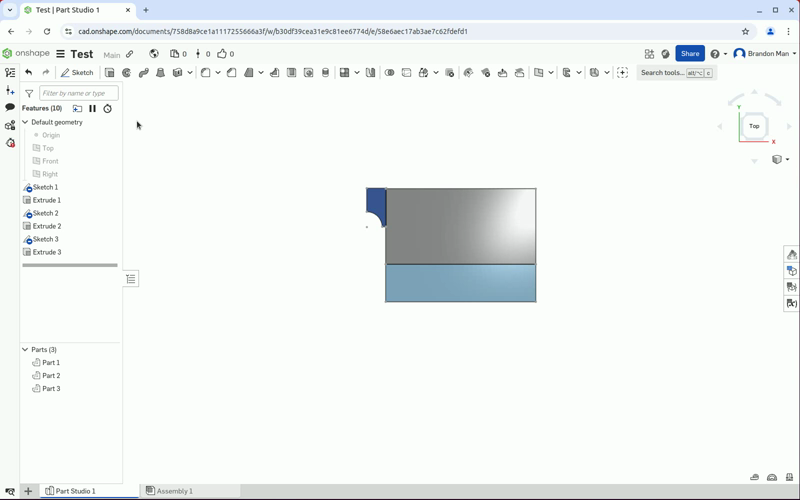
key(shift+h)
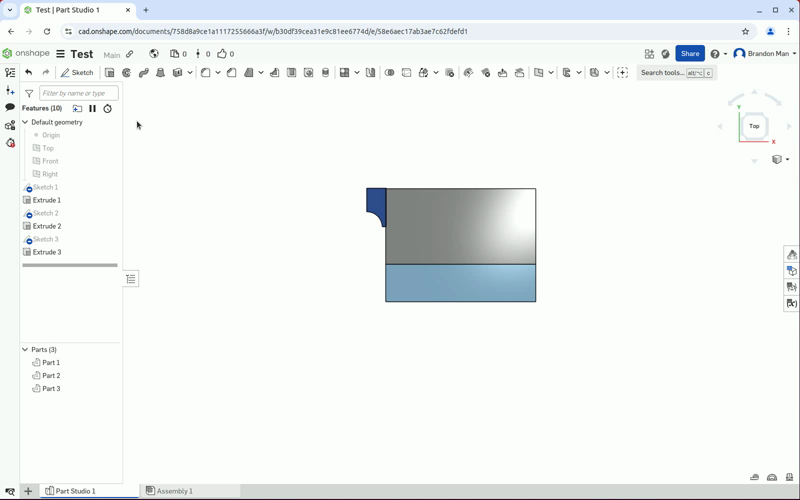
mouse_move(73, 189)
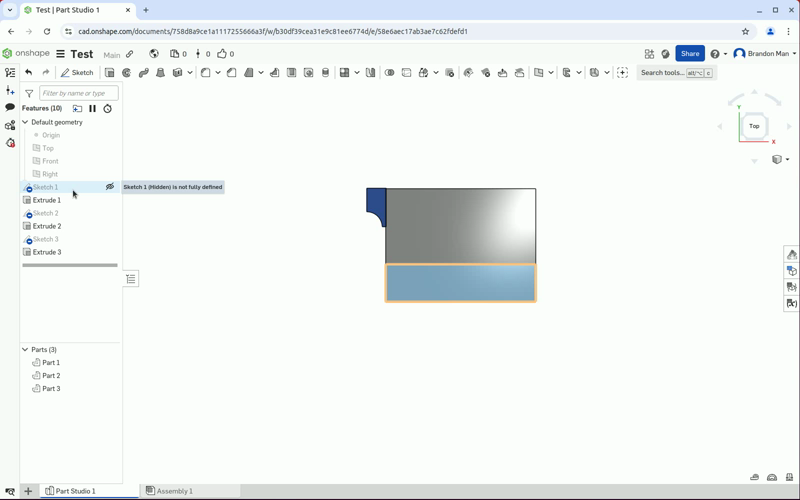
click(73, 189)
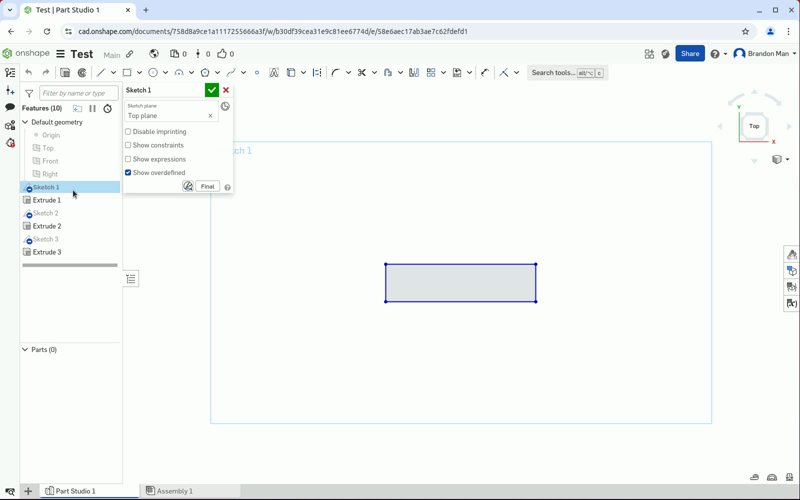
mouse_move(229, 92)
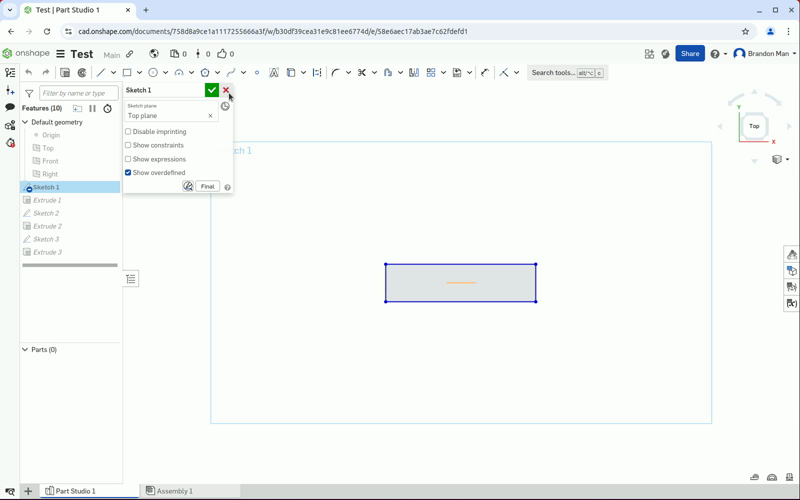
click(229, 92)
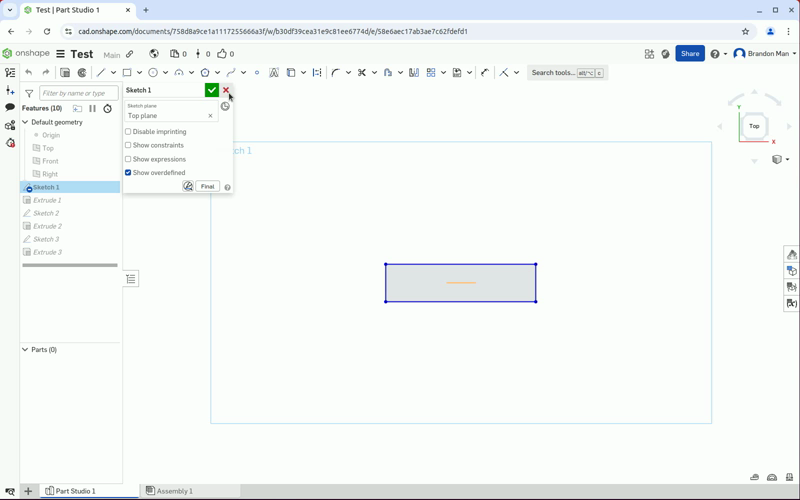
key(shift+s)
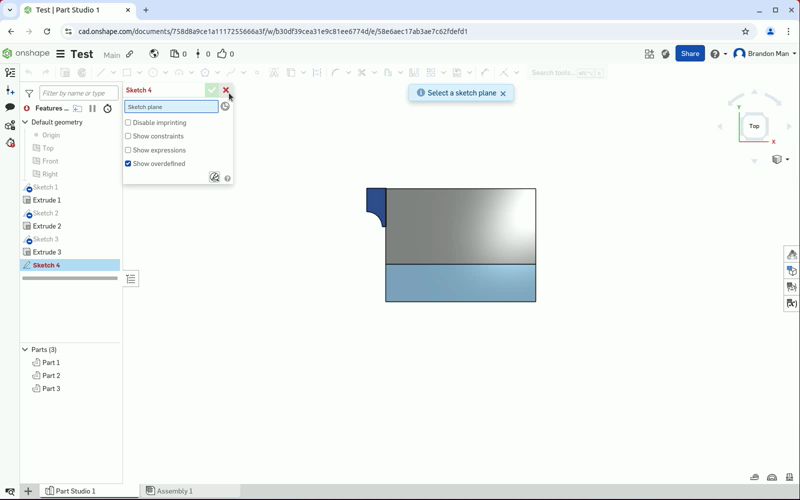
mouse_move(73, 150)
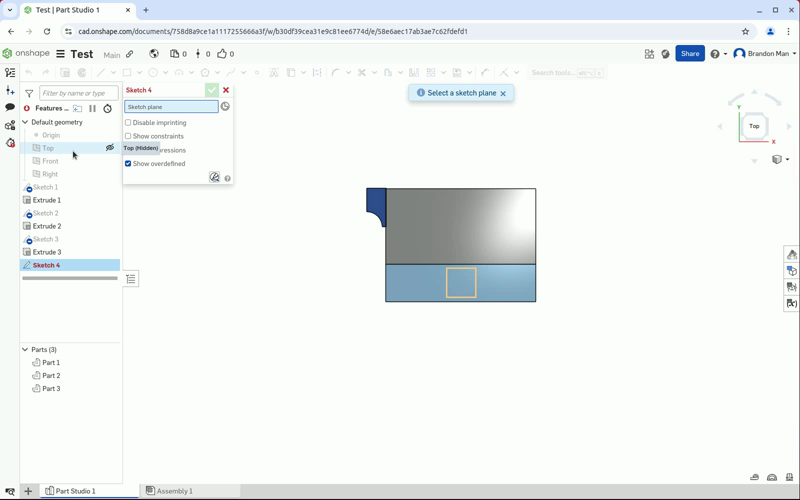
click(73, 150)
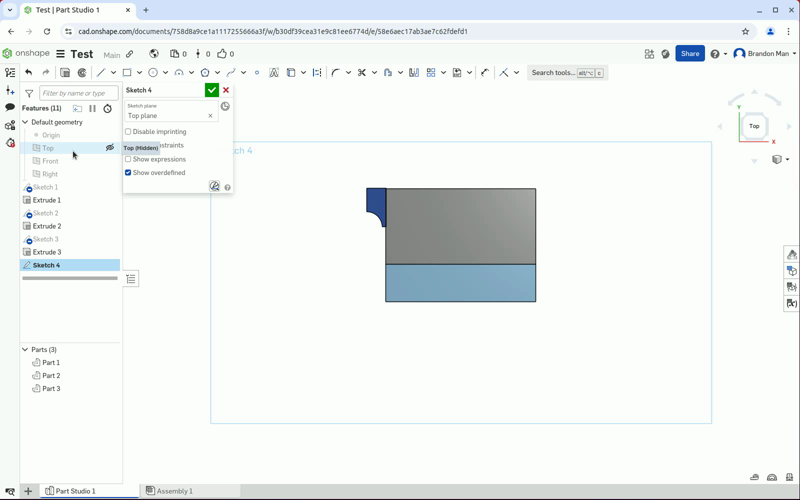
mouse_move(73, 352)
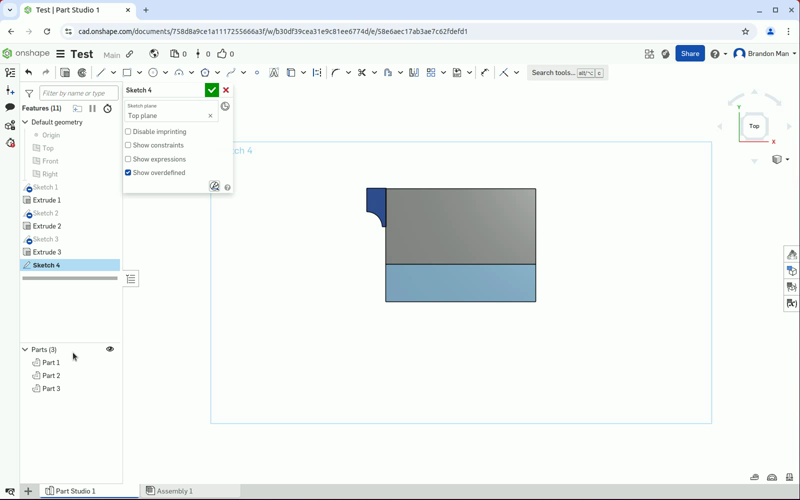
key(y)
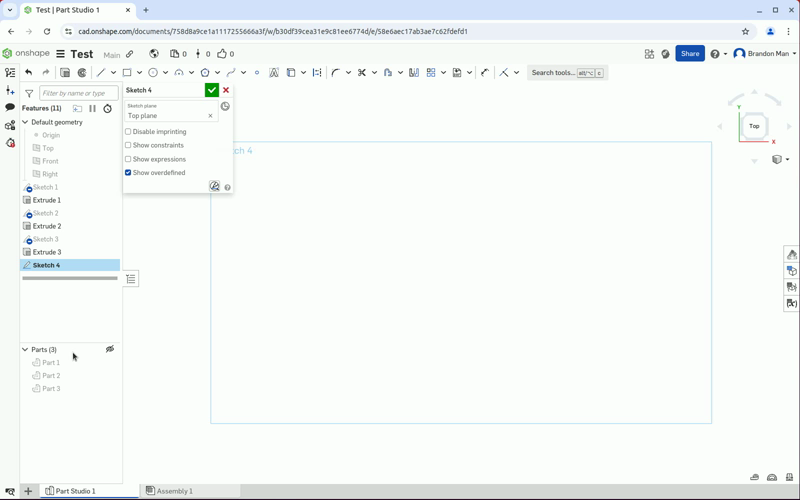
key(l)
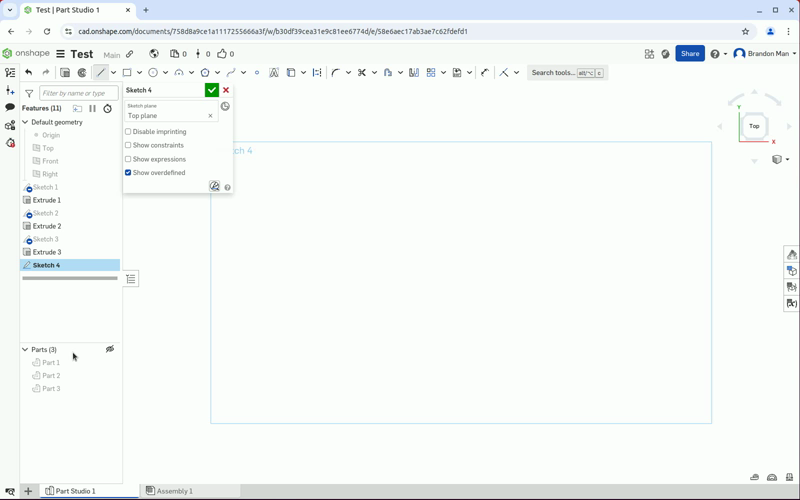
key_down(shift)
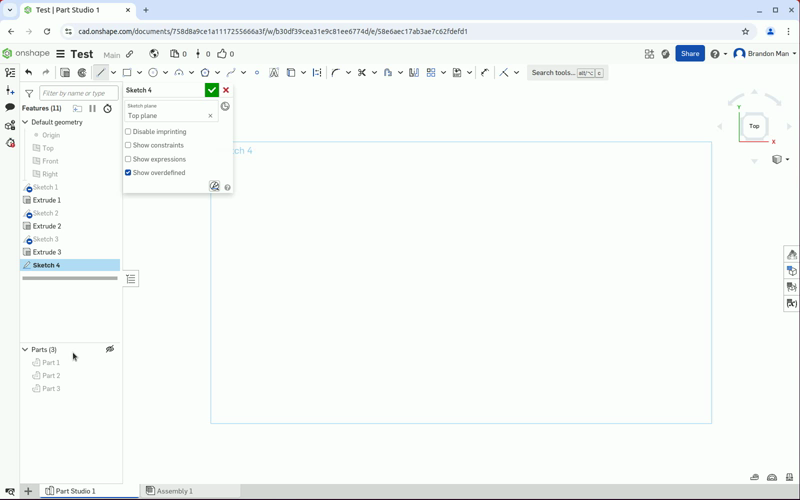
mouse_move(348, 226)
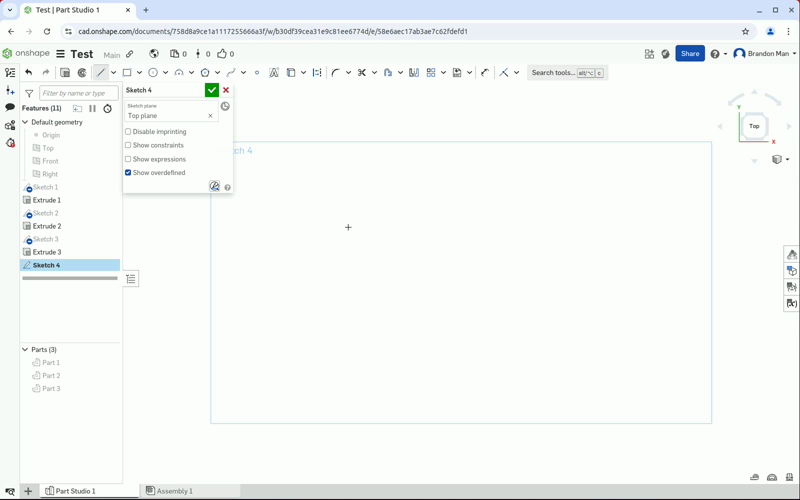
click(348, 226)
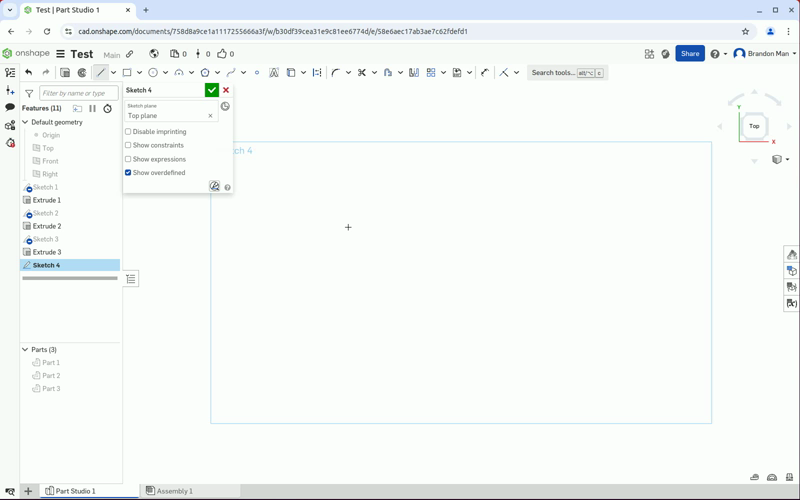
key_up(shift)
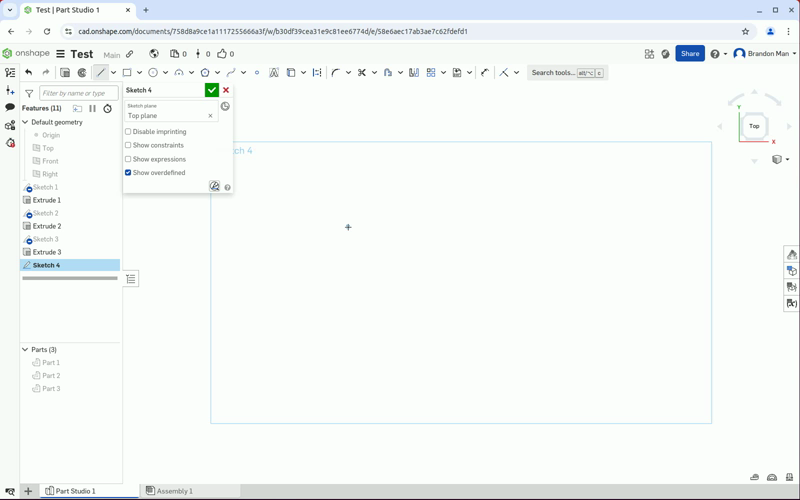
key_down(shift)
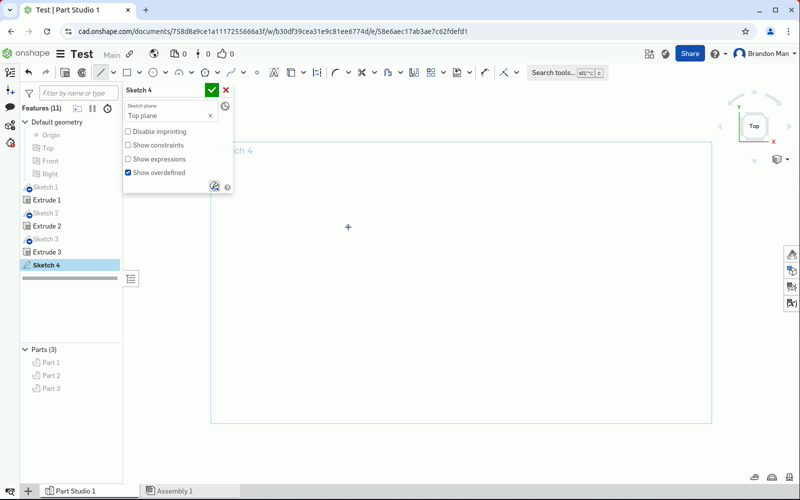
mouse_move(378, 226)
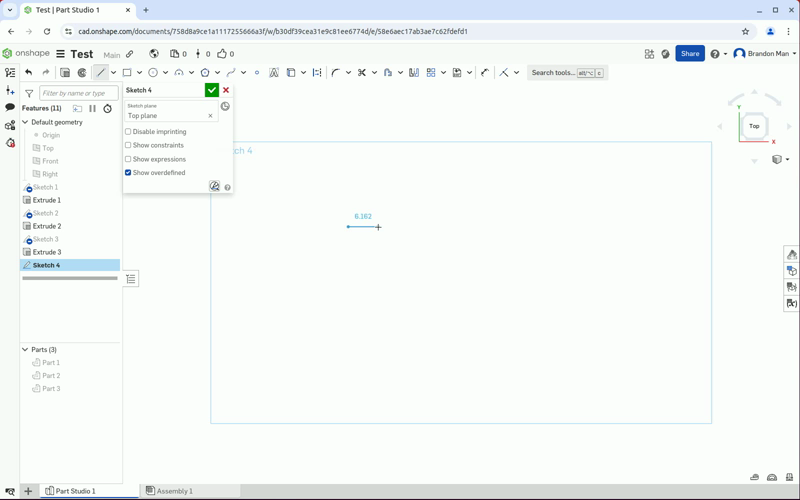
mouse_move(352, 226)
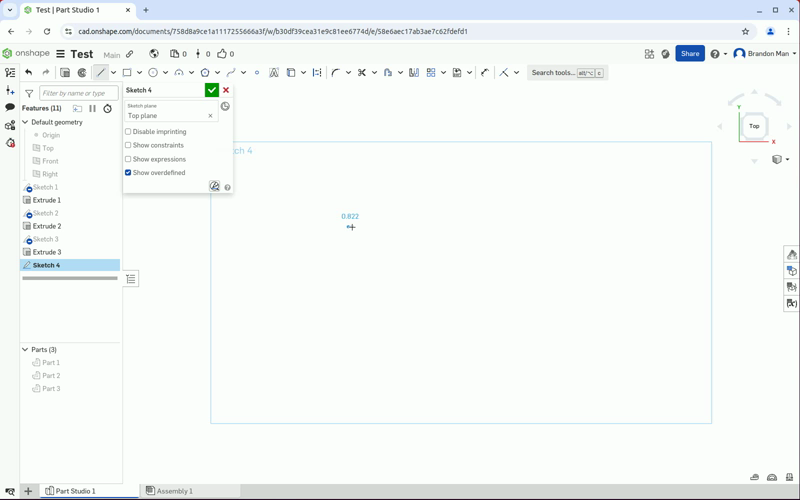
scroll(6)
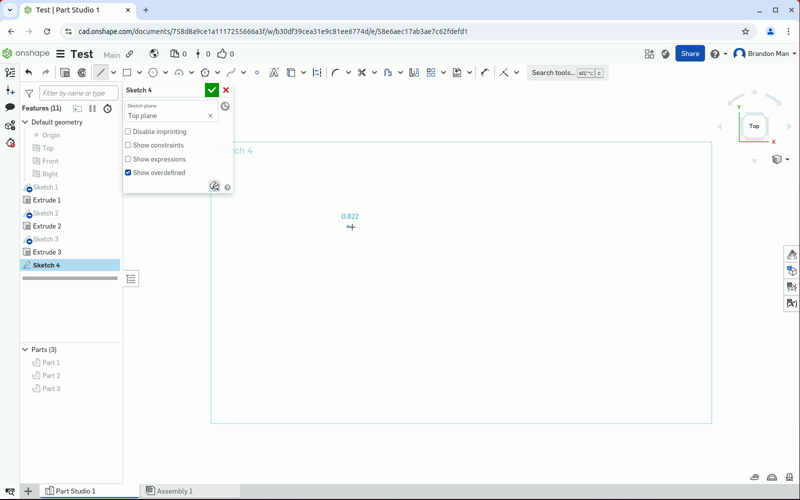
scroll(6)
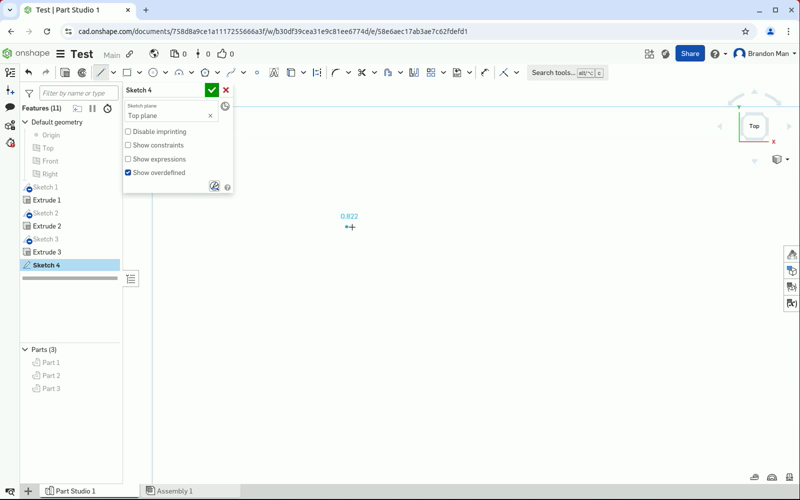
scroll(6)
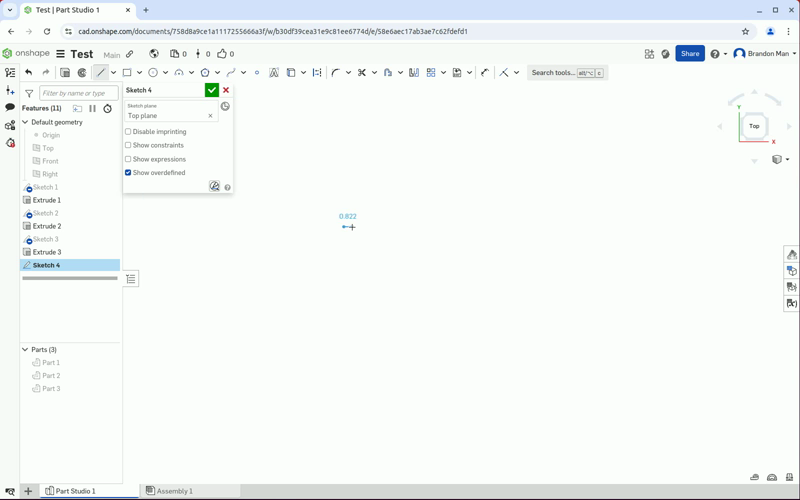
scroll(6)
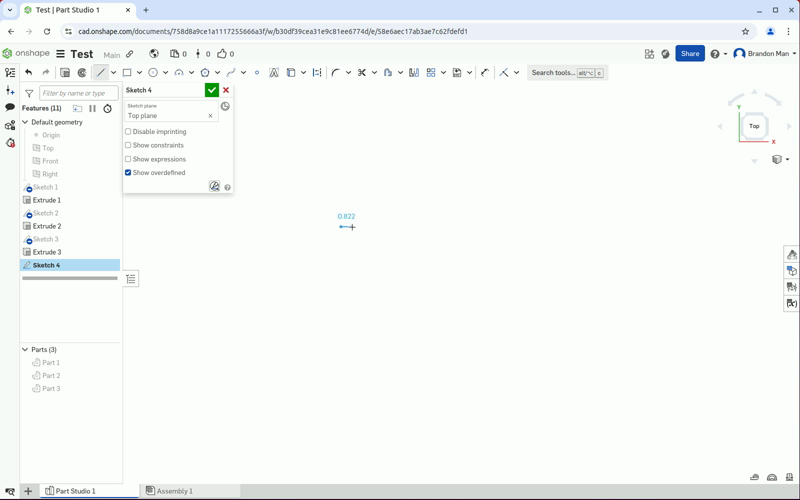
scroll(6)
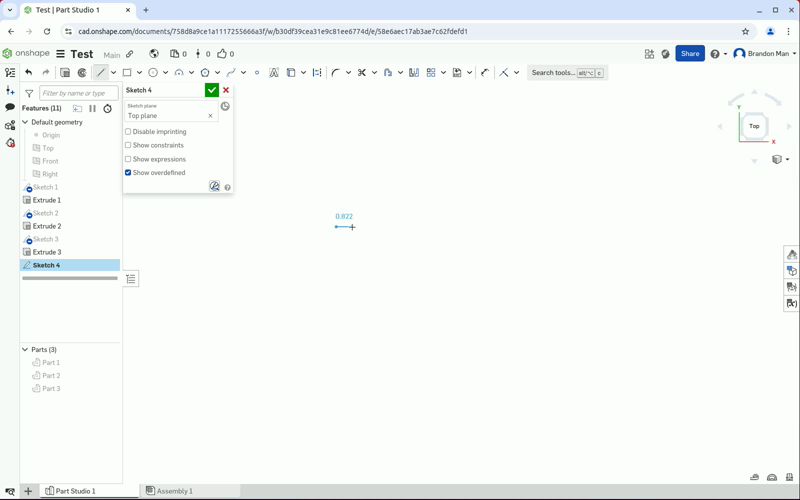
scroll(6)
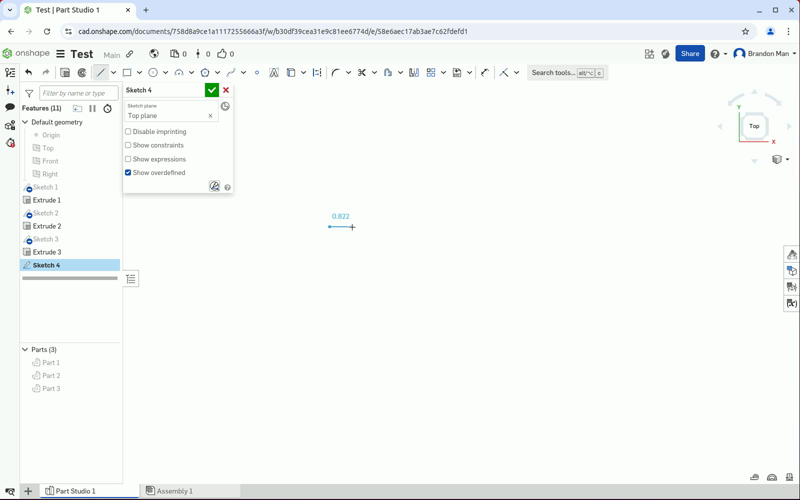
scroll(6)
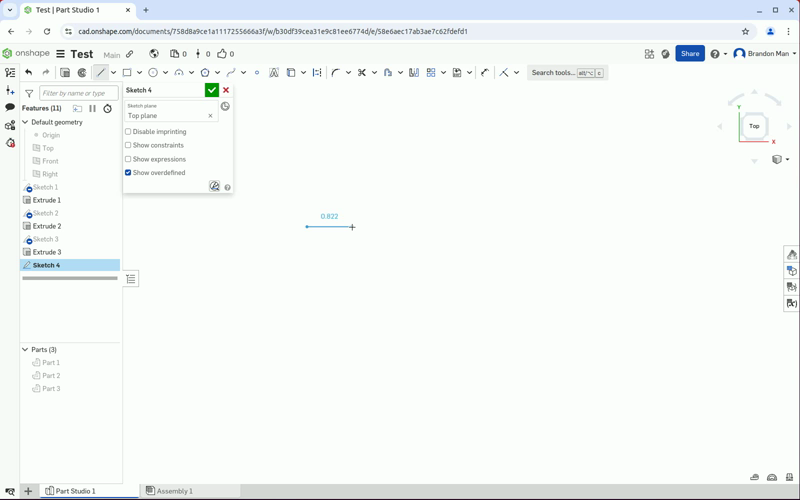
click(352, 226)
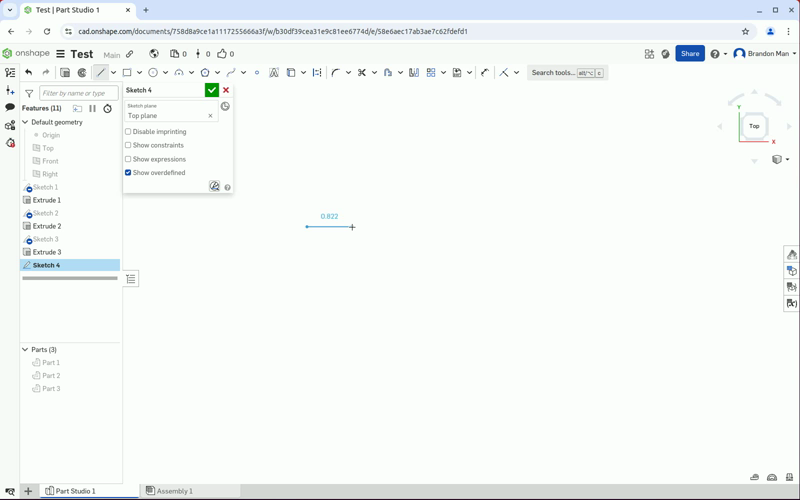
scroll(-6)
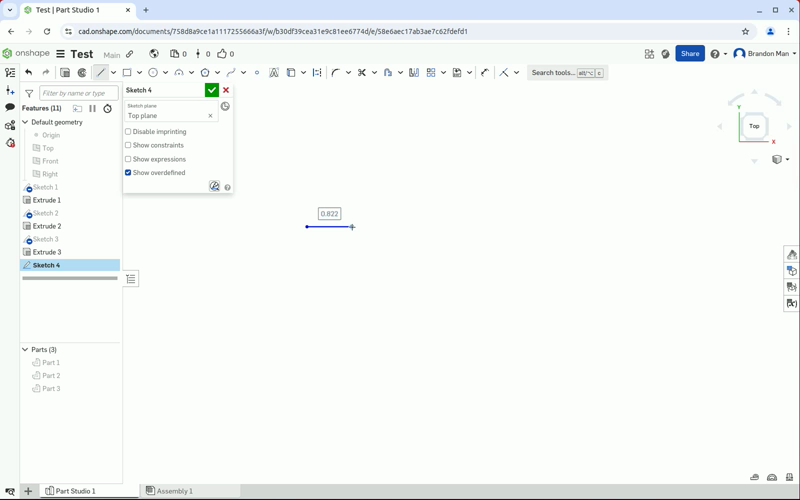
scroll(-6)
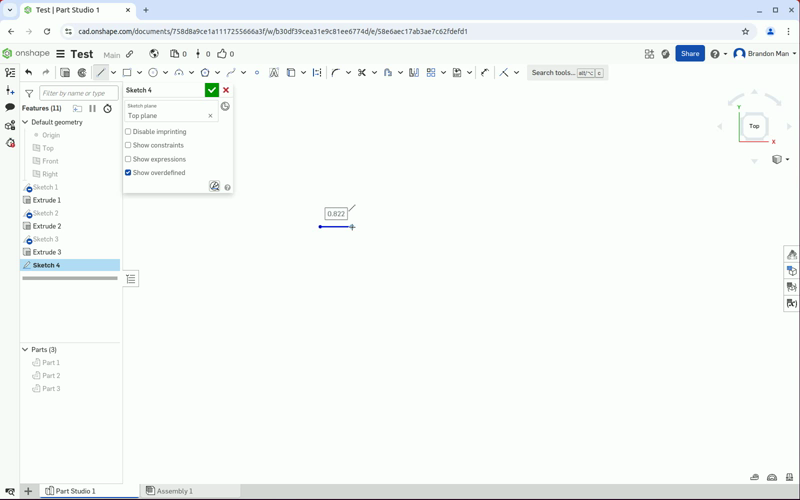
scroll(-6)
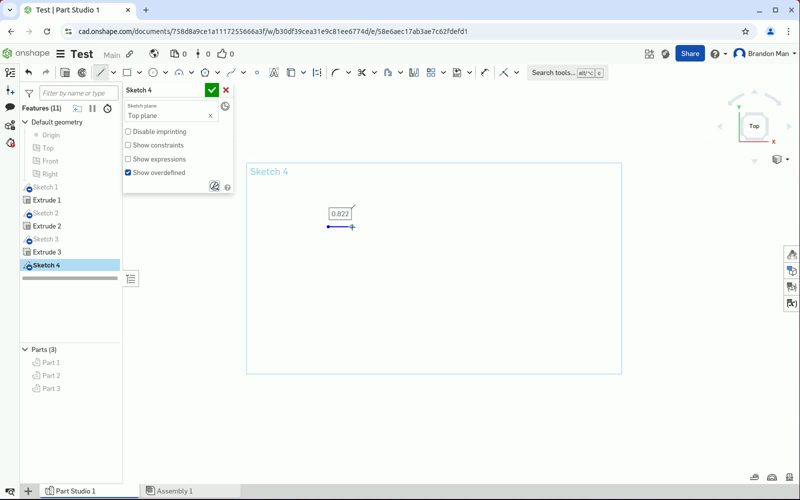
scroll(-6)
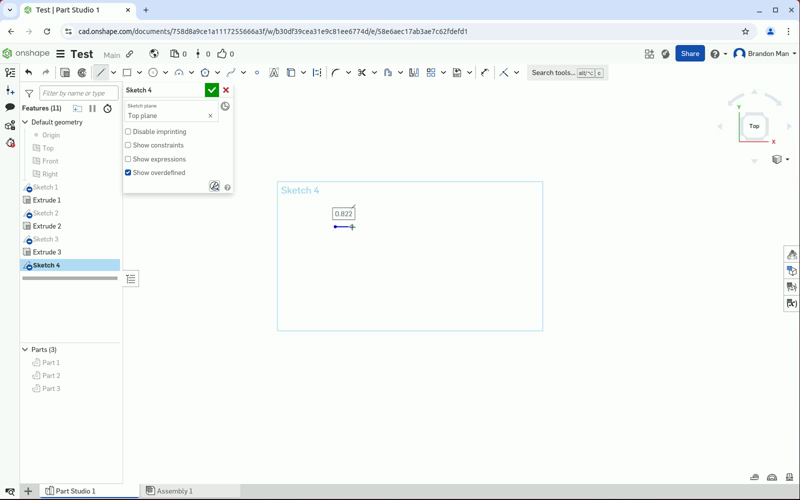
scroll(-6)
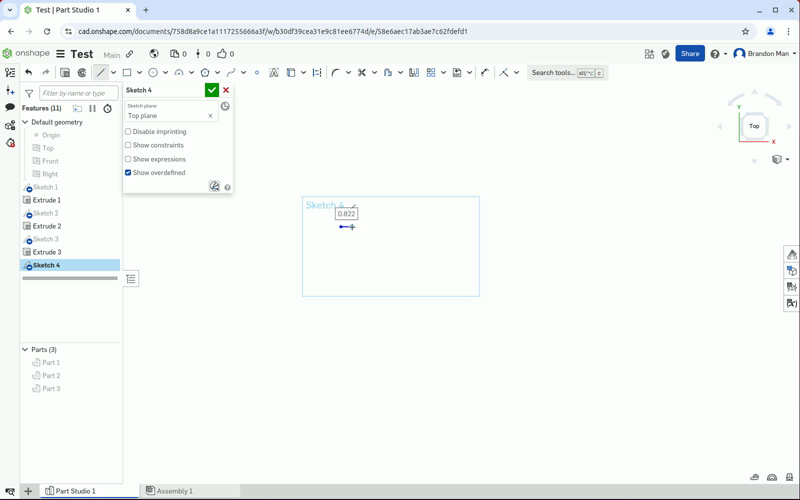
scroll(-6)
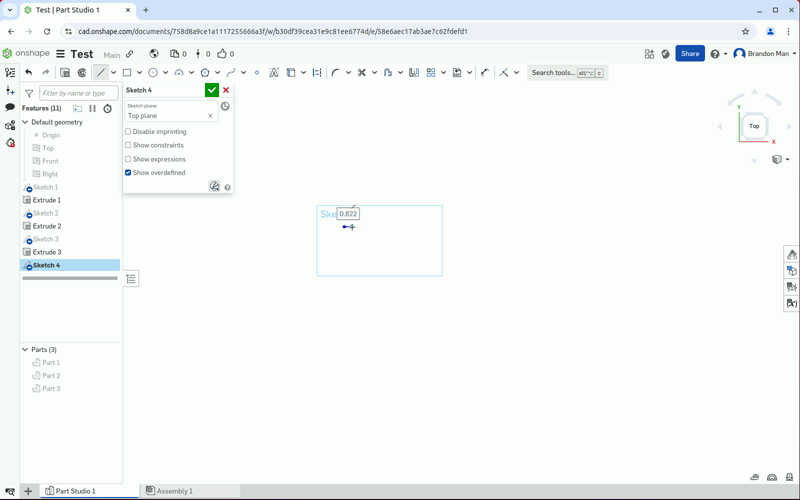
scroll(-6)
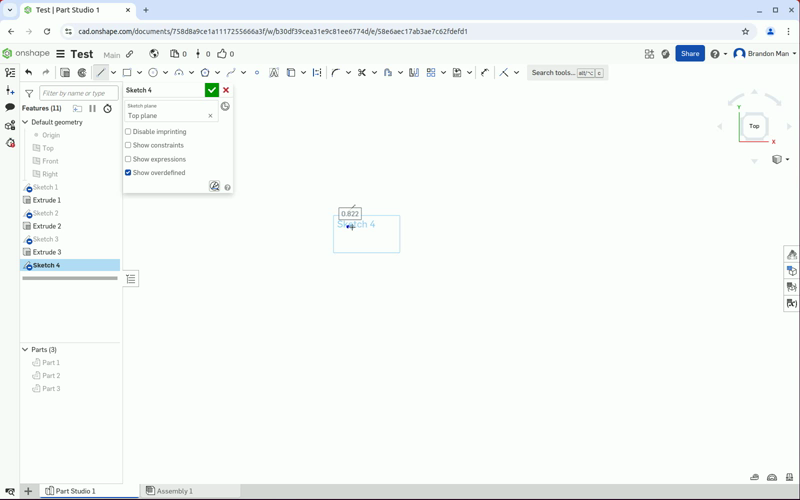
key_up(shift)
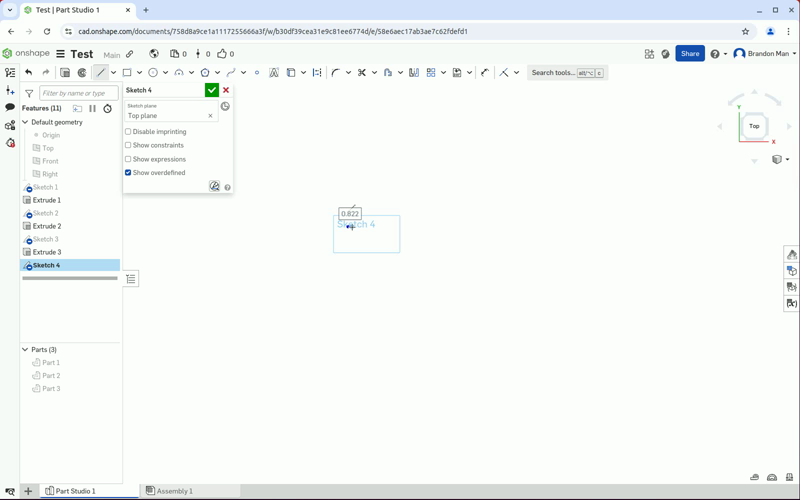
key(esc)
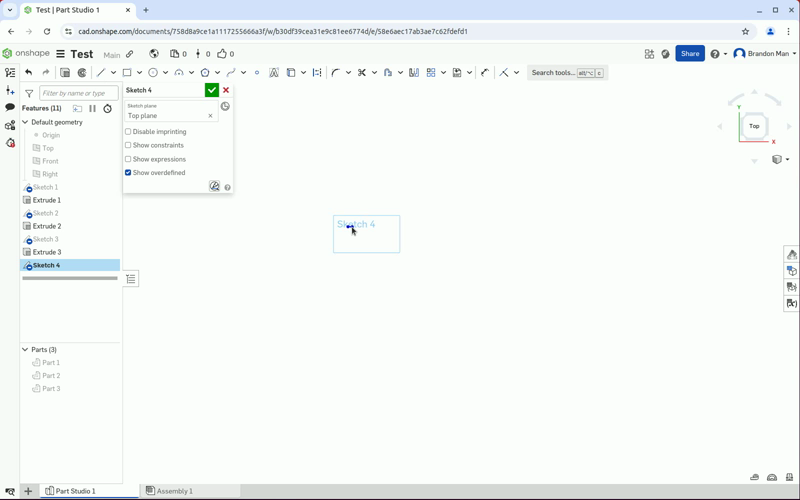
key(a)
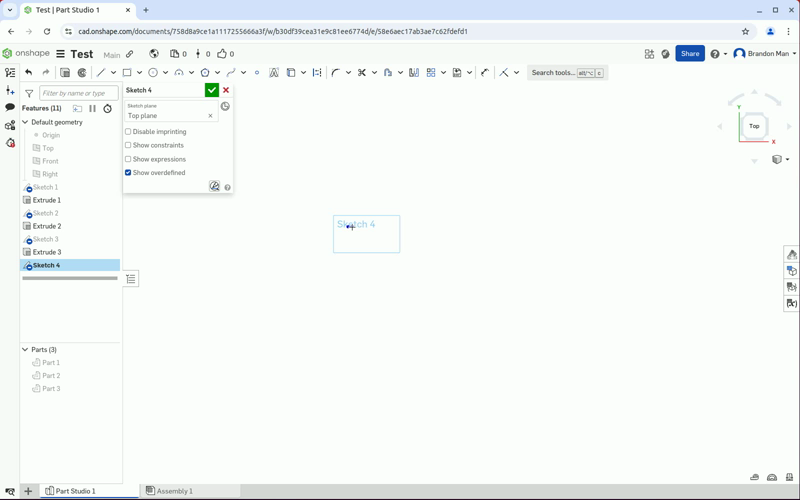
mouse_move(352, 226)
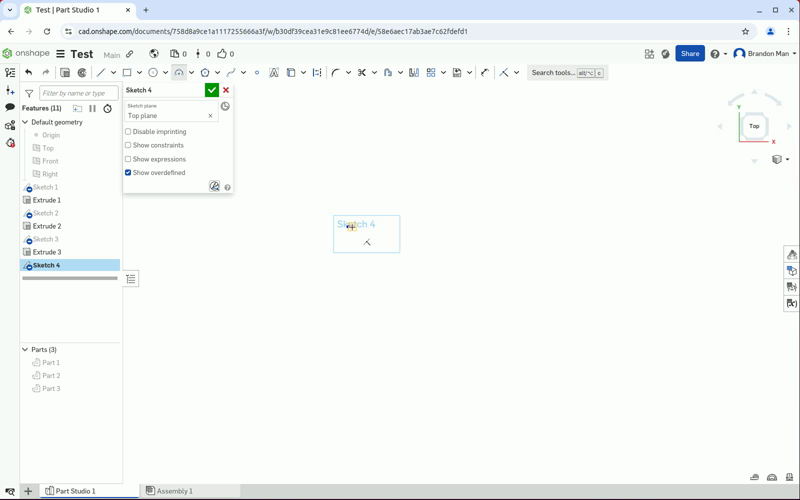
scroll(6)
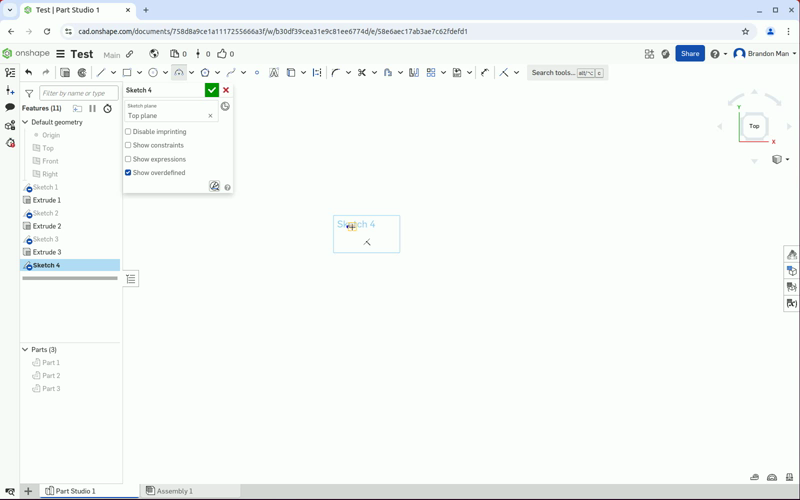
scroll(6)
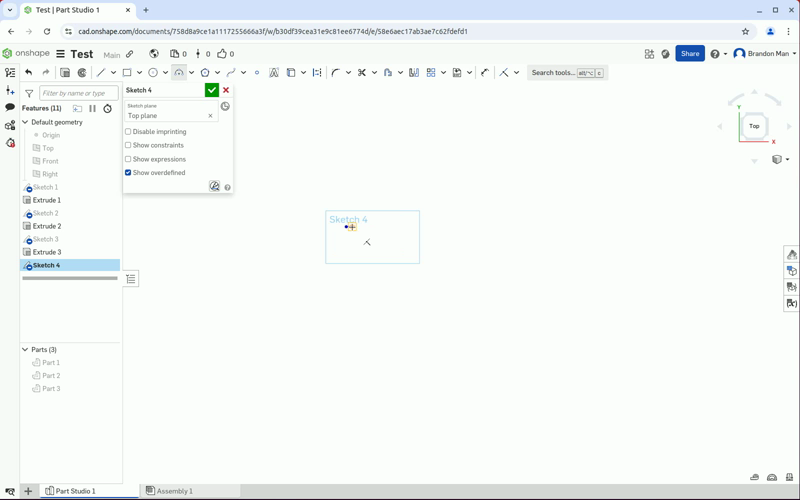
scroll(6)
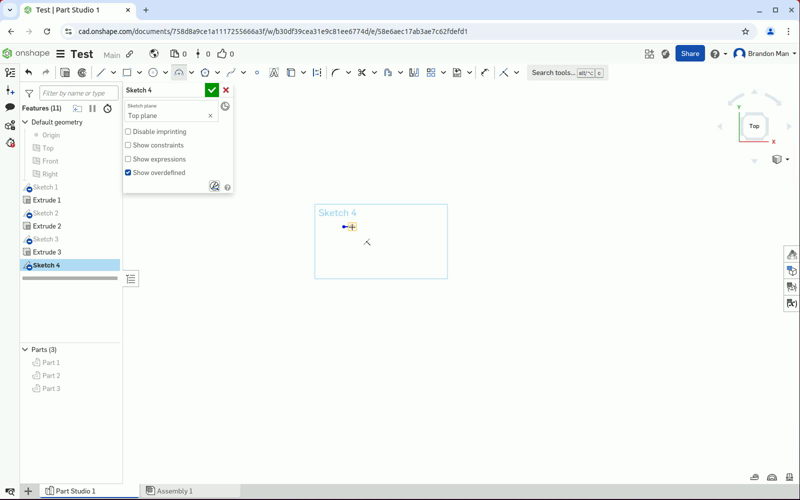
scroll(6)
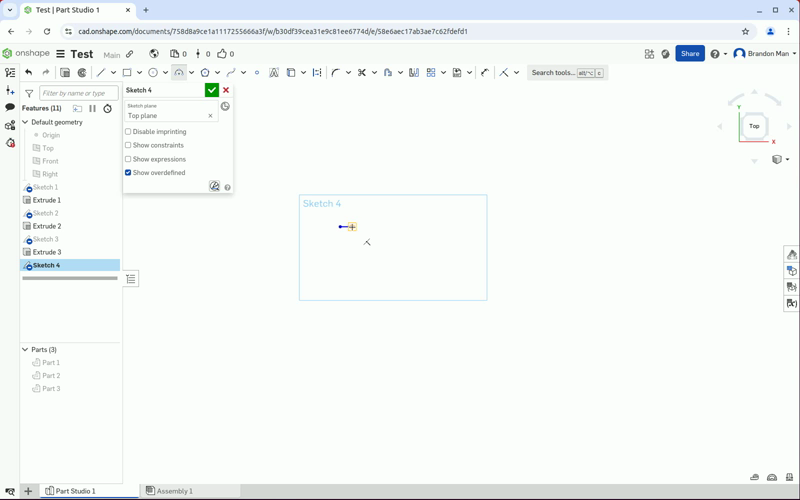
scroll(6)
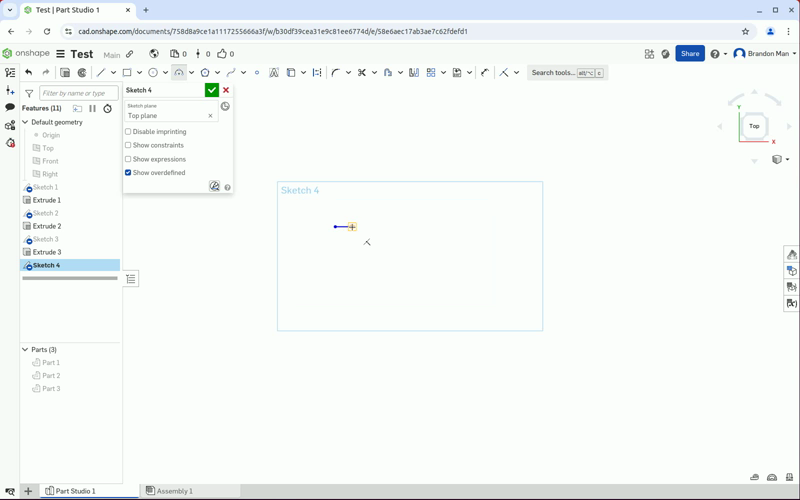
scroll(6)
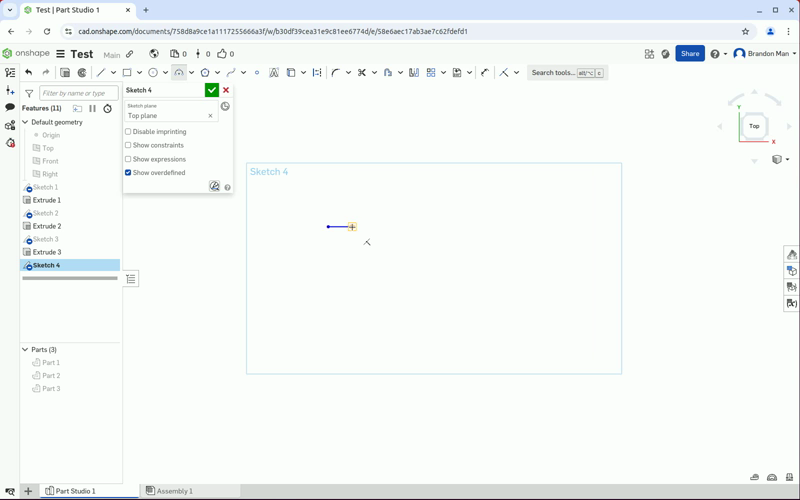
scroll(6)
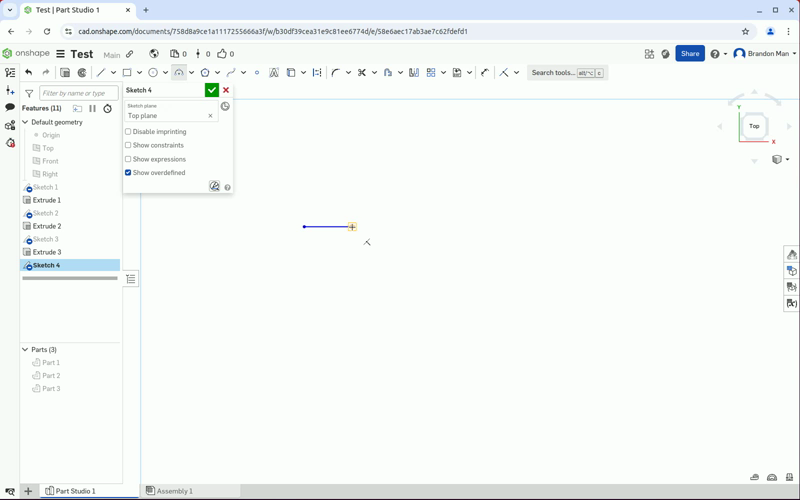
click(352, 226)
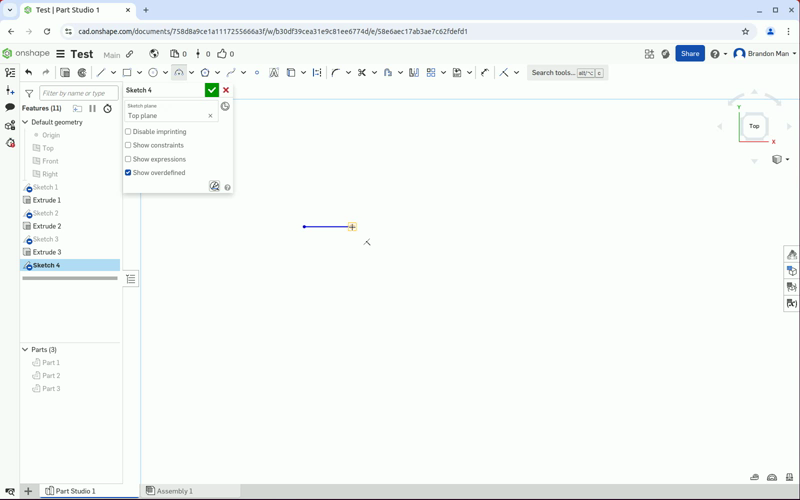
scroll(-6)
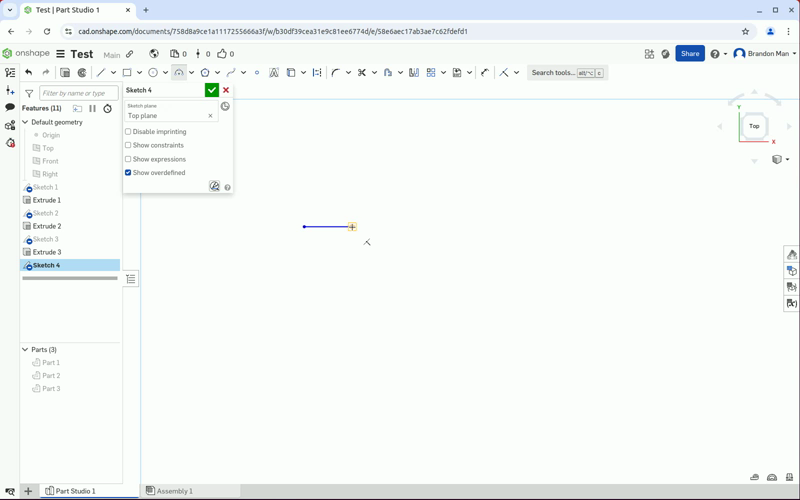
scroll(-6)
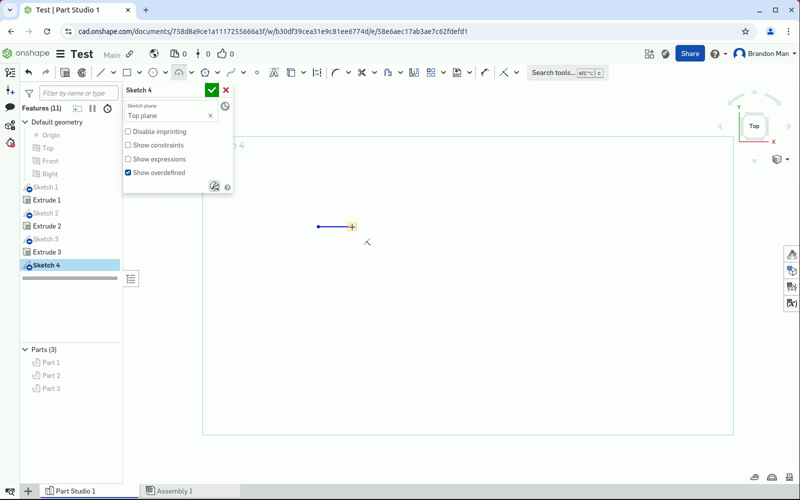
scroll(-6)
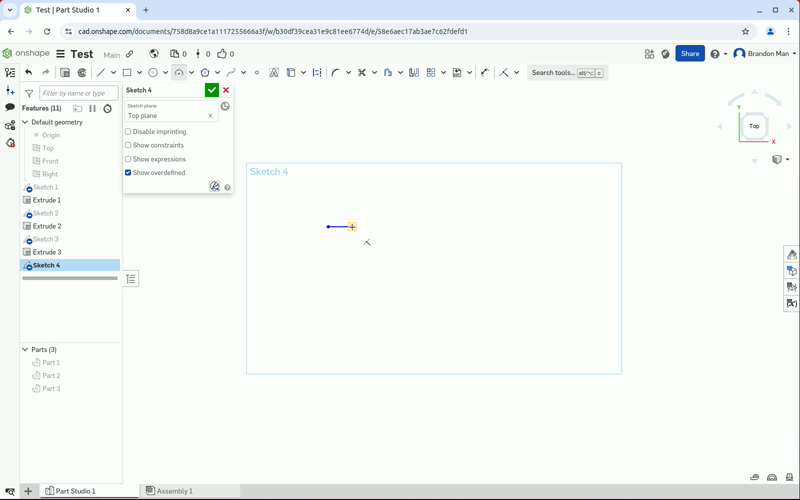
scroll(-6)
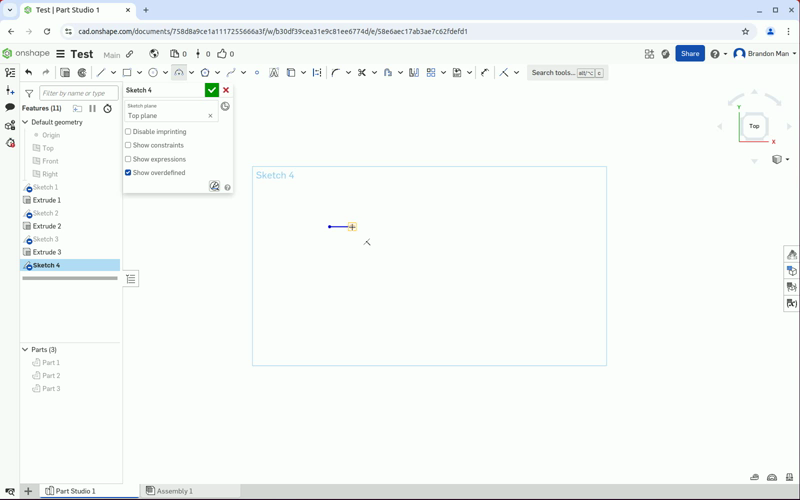
scroll(-6)
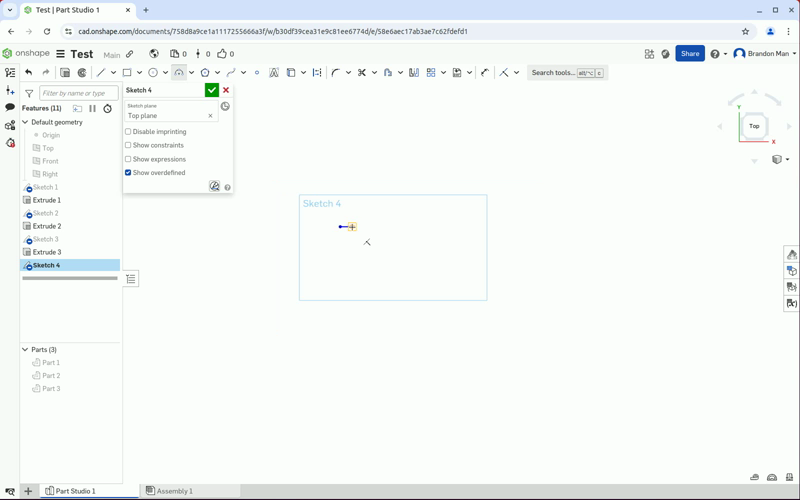
scroll(-6)
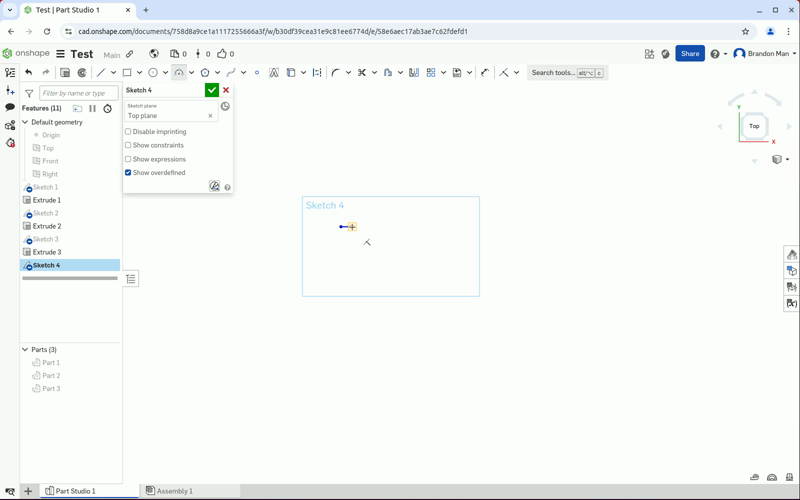
scroll(-6)
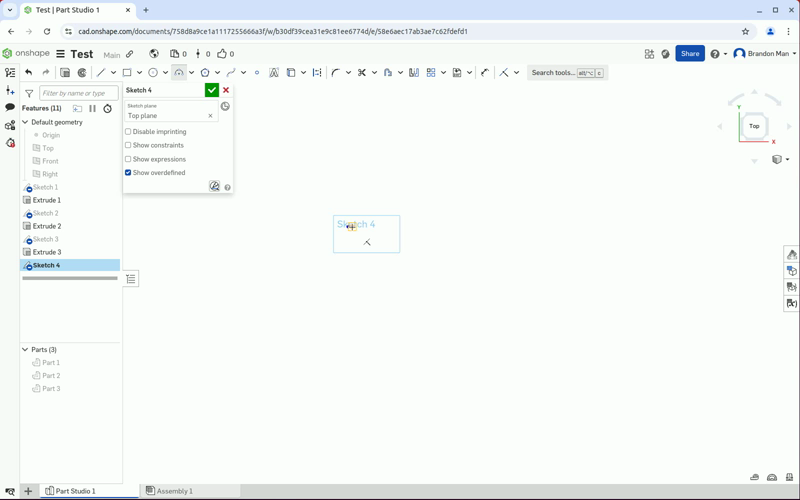
key_down(shift)
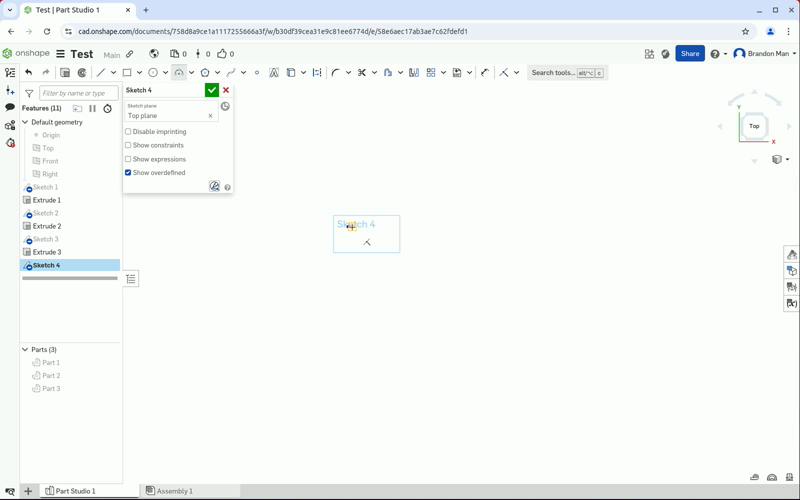
mouse_move(367, 211)
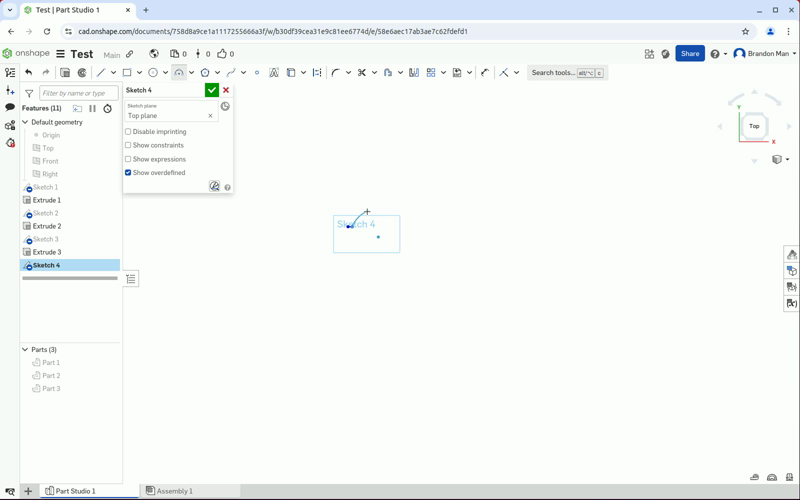
click(367, 211)
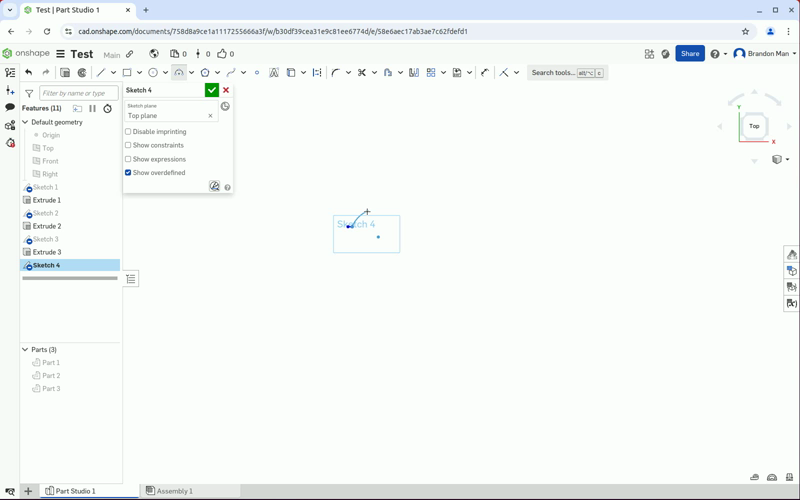
mouse_move(356, 215)
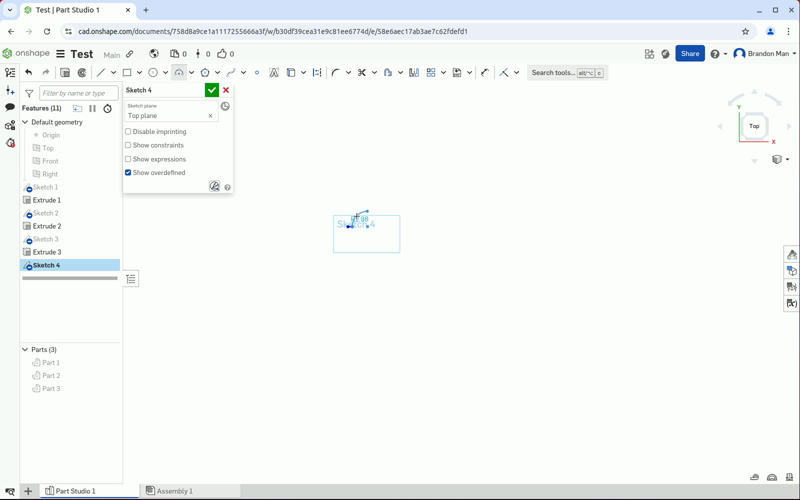
click(356, 215)
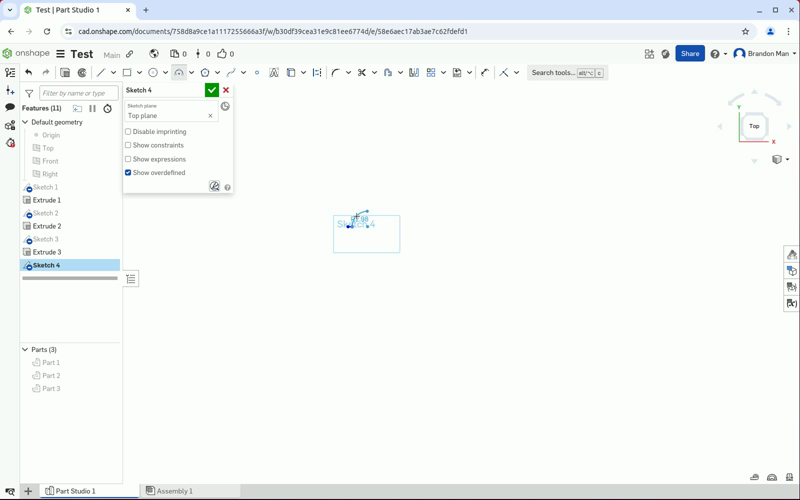
key_up(shift)
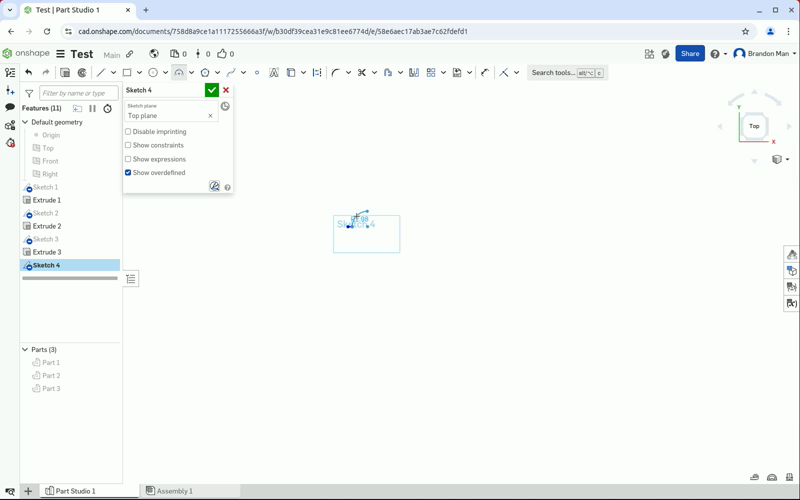
key(esc)
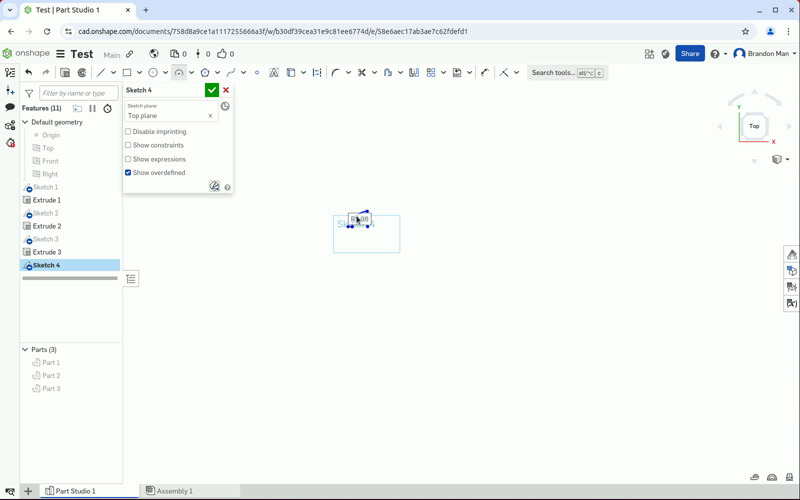
key(l)
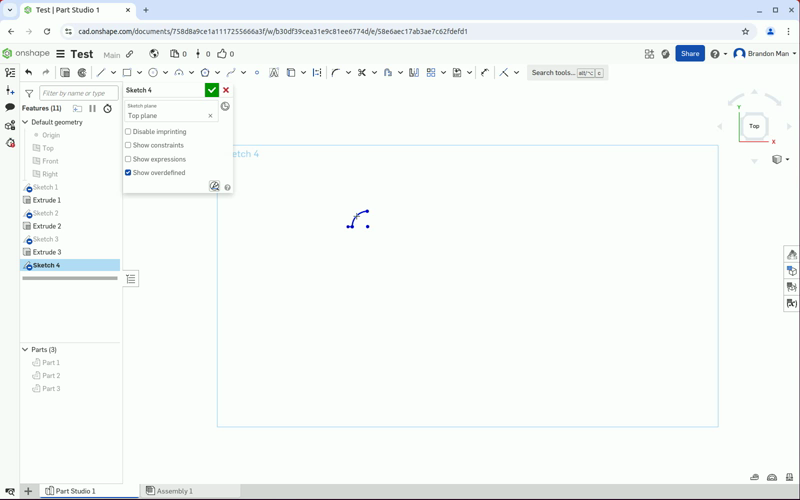
mouse_move(367, 211)
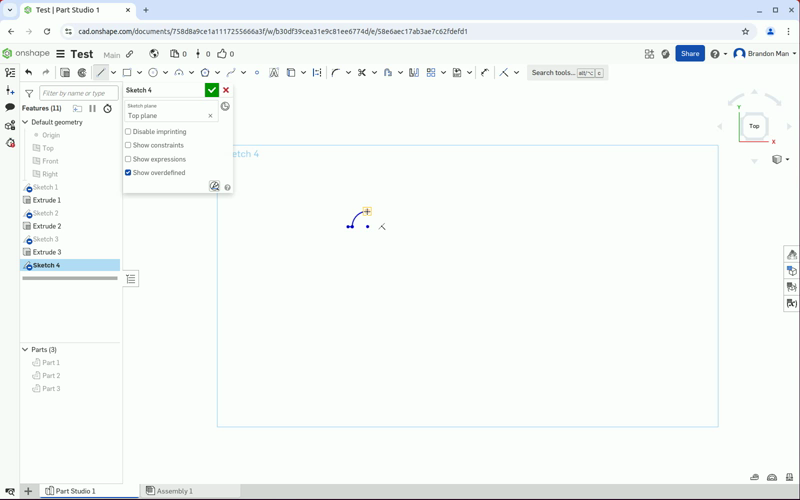
click(367, 211)
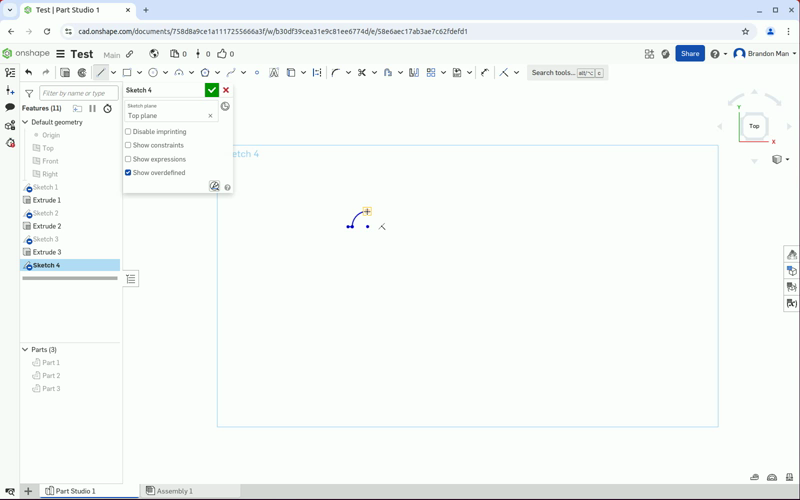
key_down(shift)
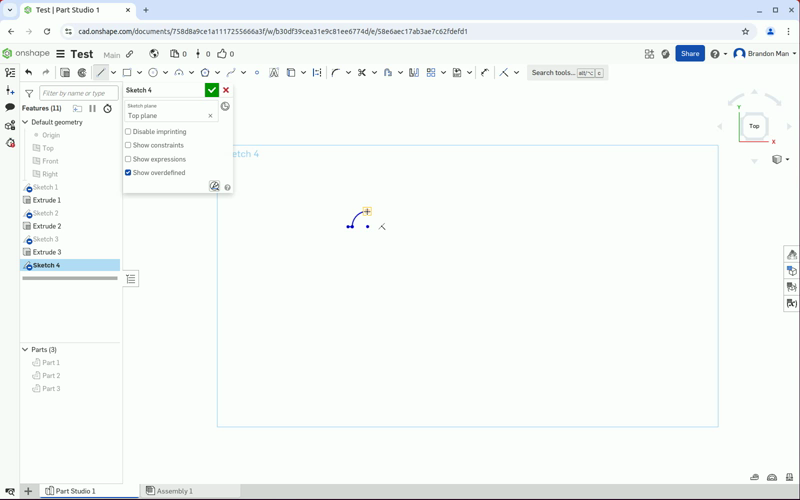
mouse_move(397, 211)
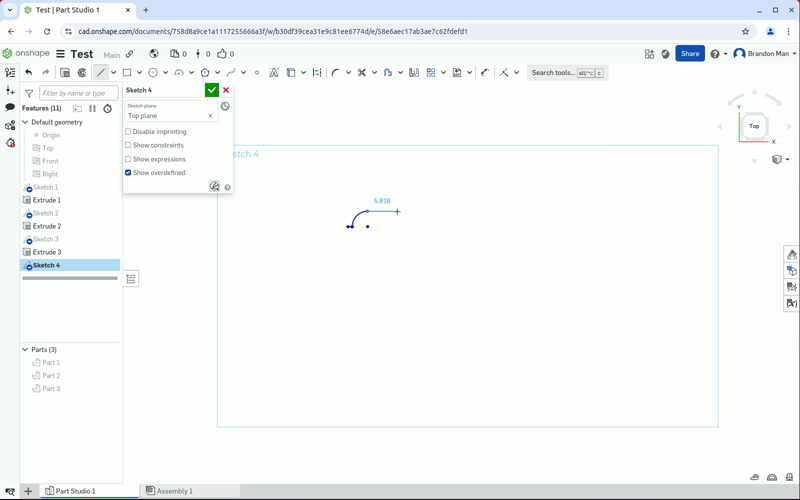
mouse_move(367, 188)
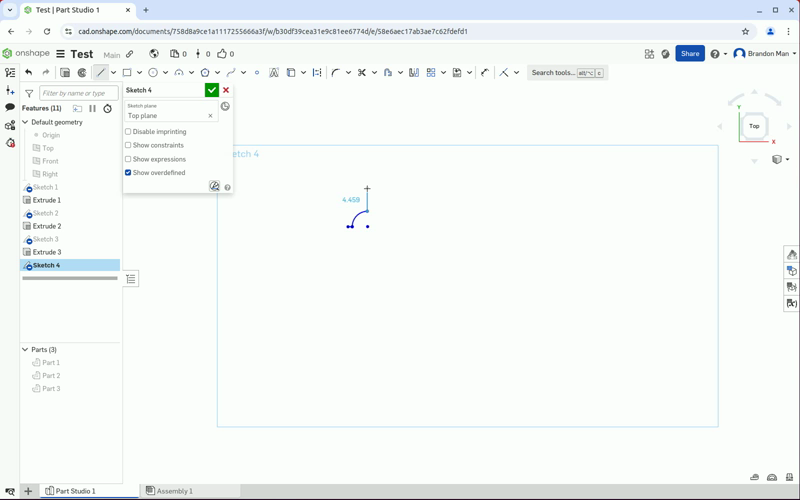
click(367, 188)
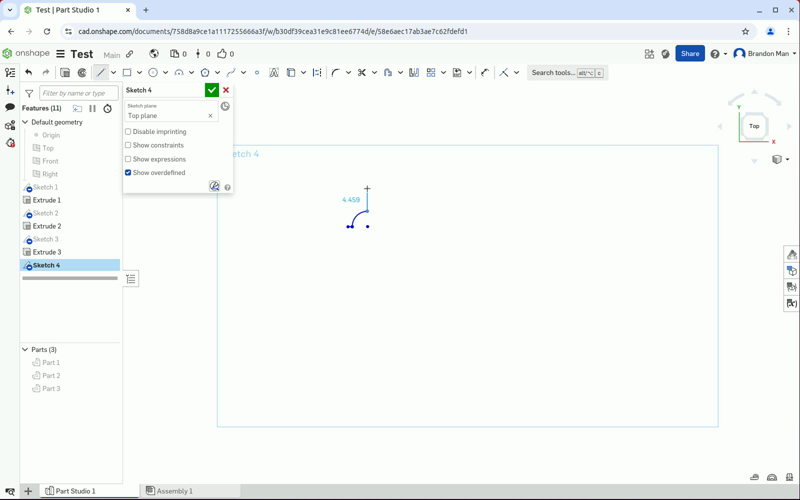
key_up(shift)
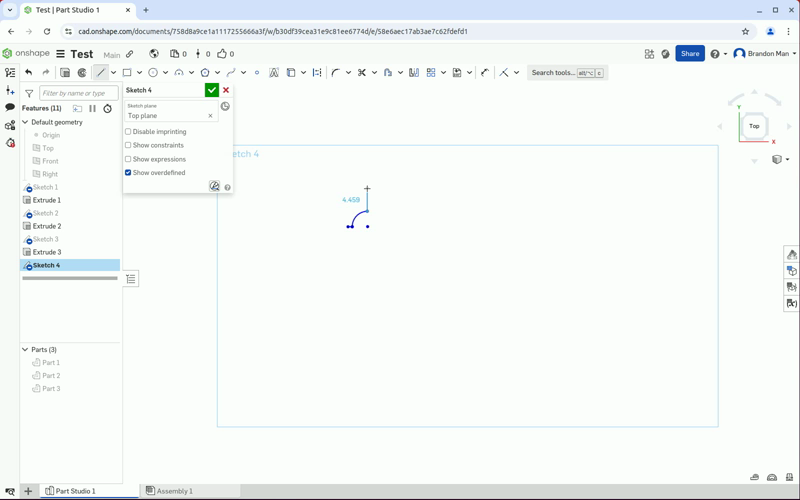
key_down(shift)
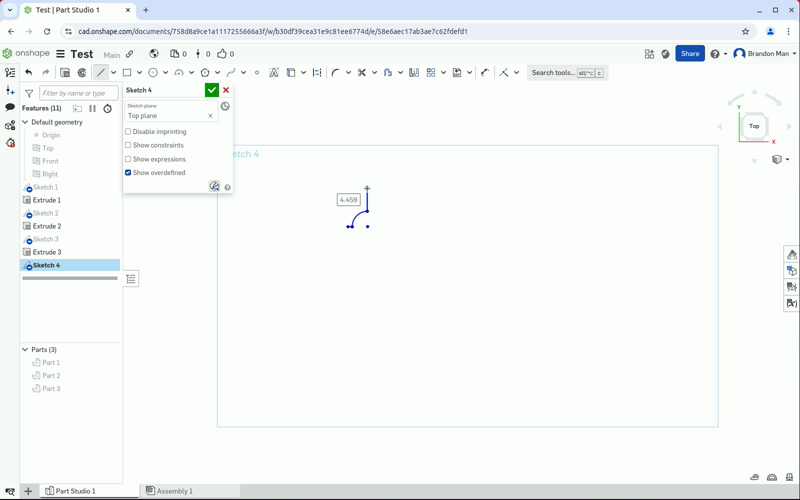
mouse_move(397, 188)
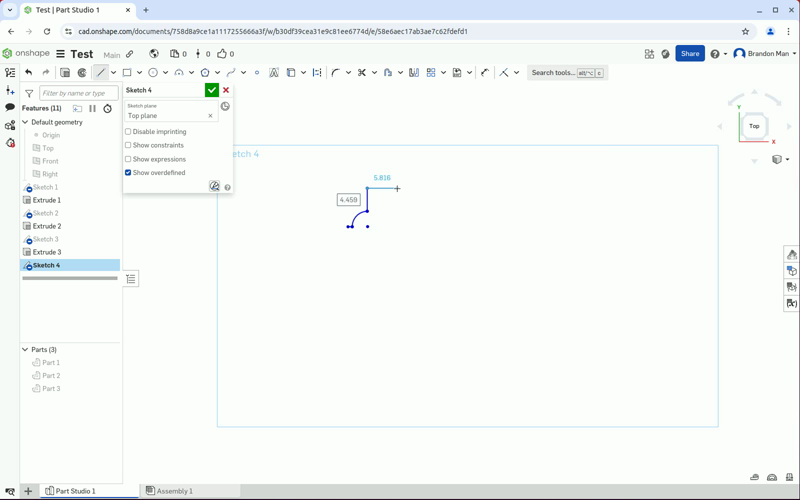
mouse_move(348, 188)
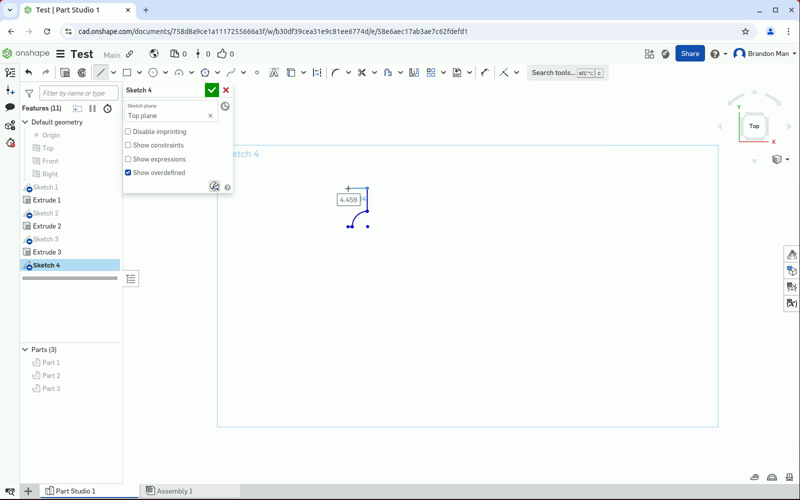
click(348, 188)
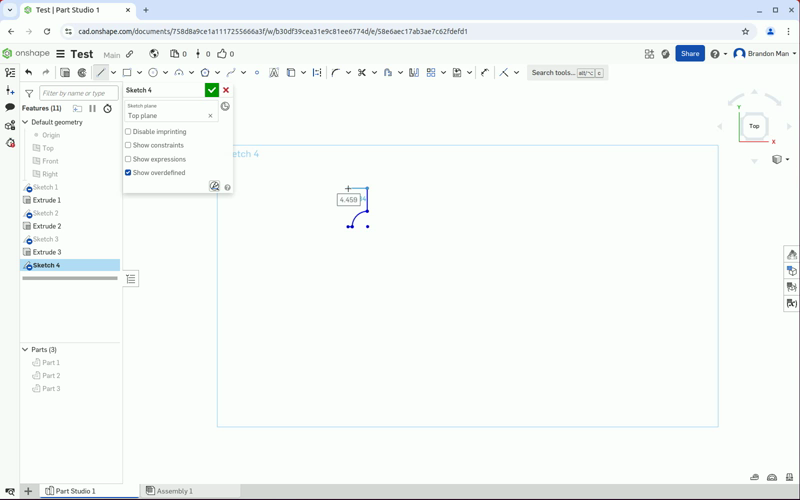
key_up(shift)
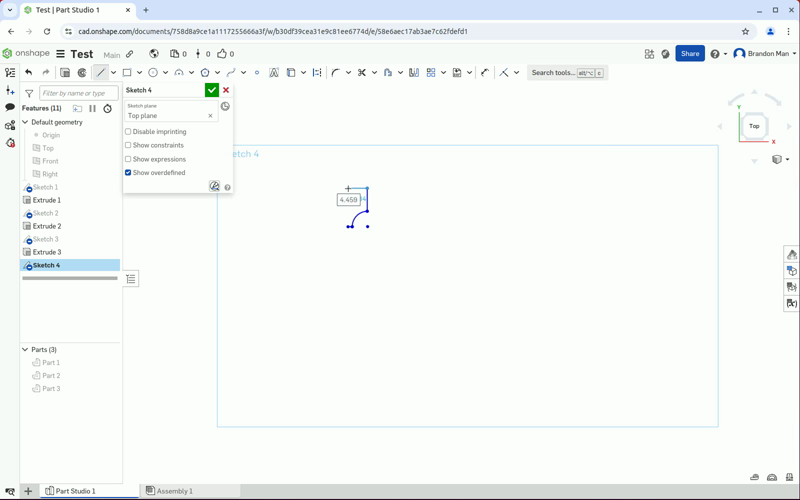
mouse_move(378, 188)
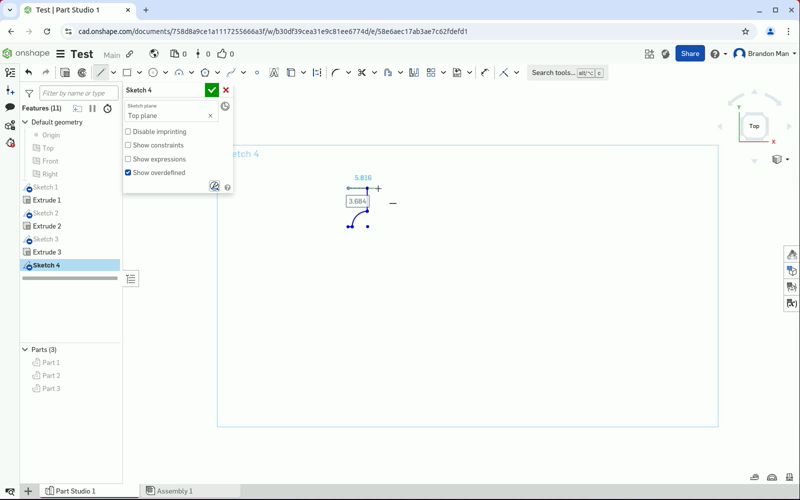
key_down(shift)
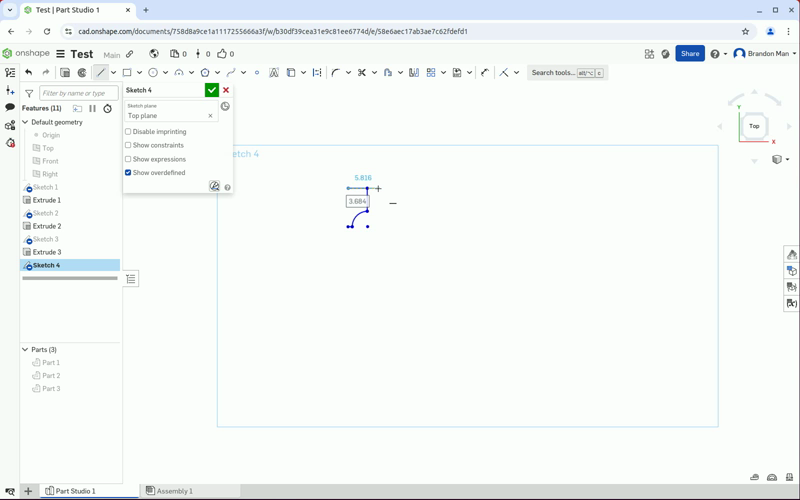
mouse_move(348, 226)
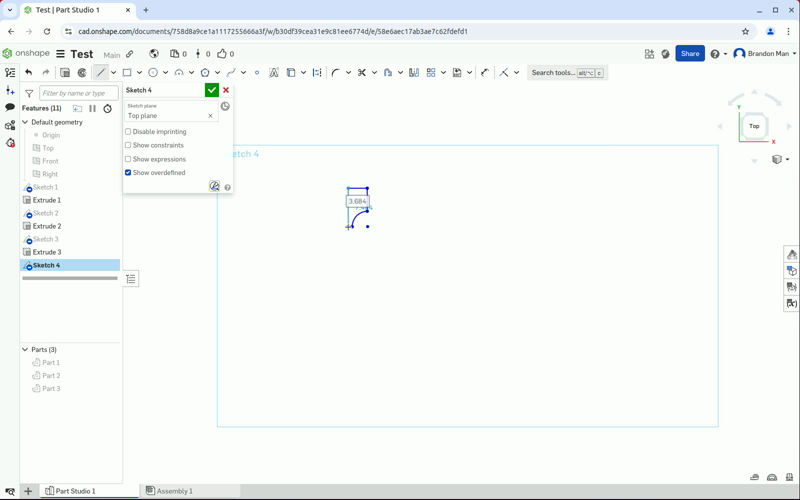
scroll(6)
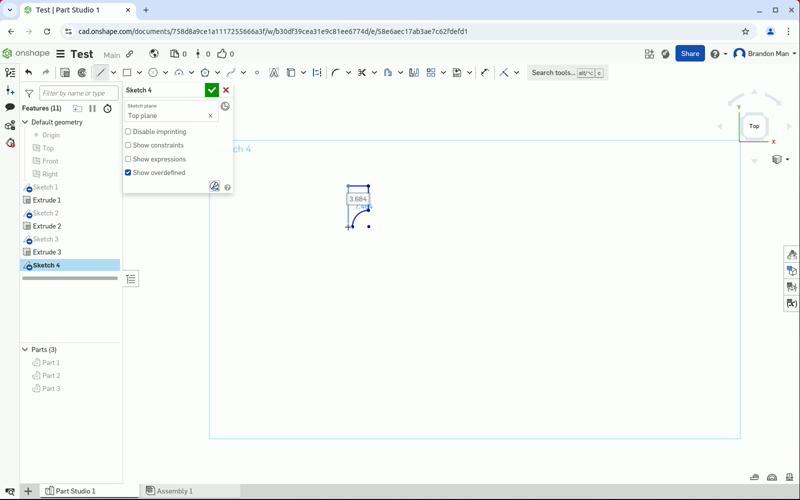
scroll(6)
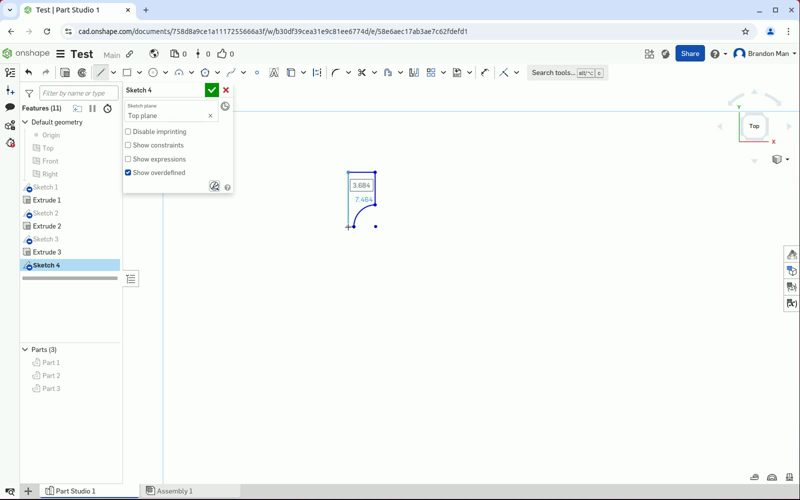
scroll(6)
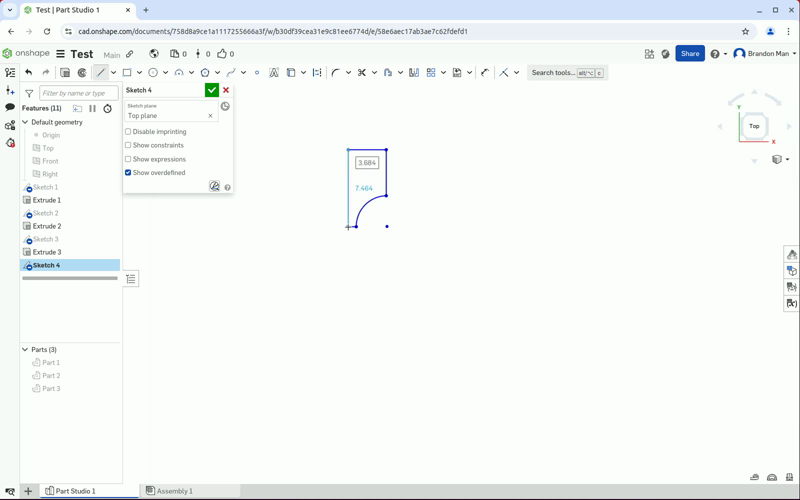
scroll(6)
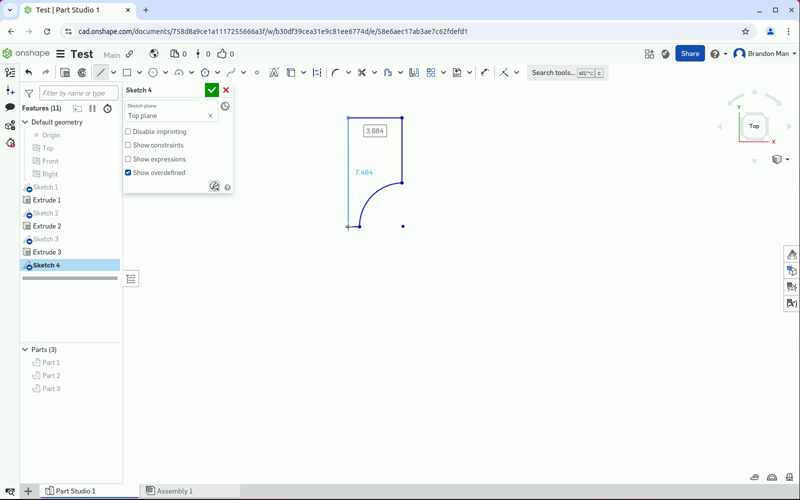
scroll(6)
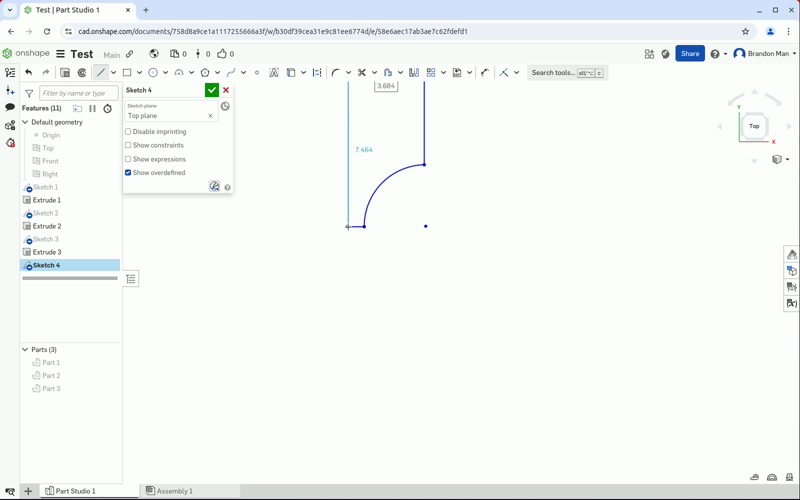
scroll(6)
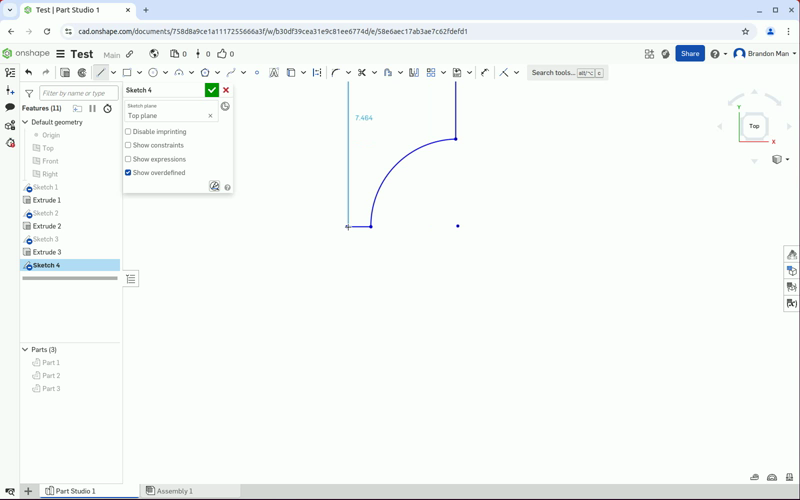
scroll(6)
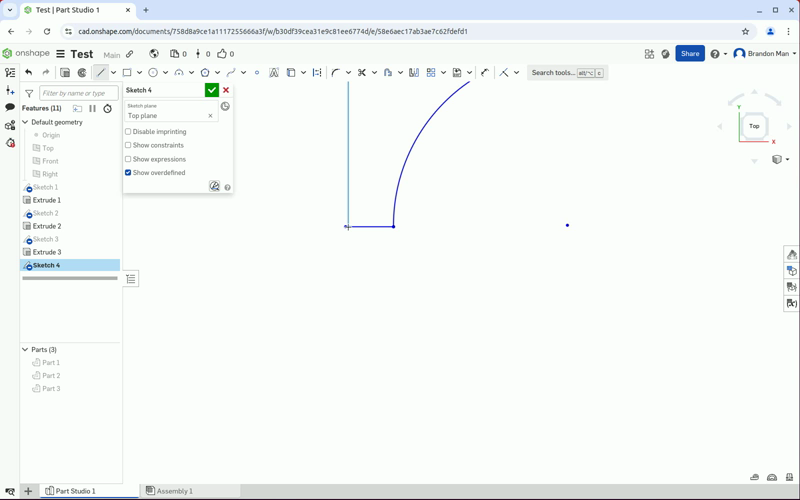
key_up(shift)
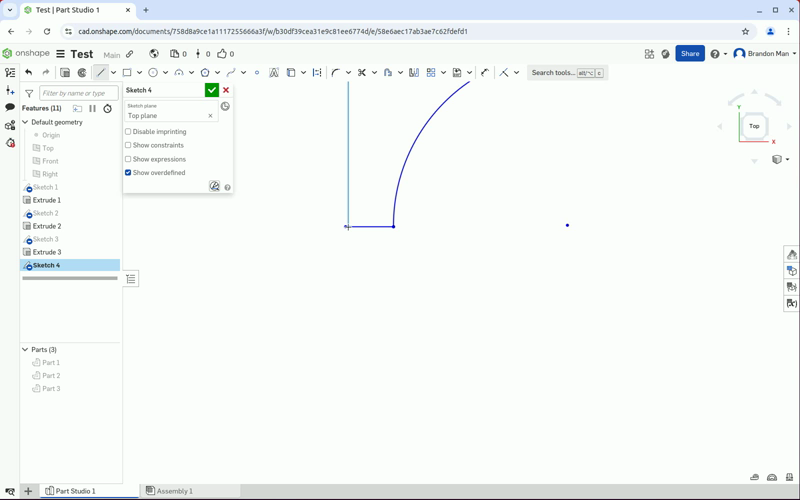
click(348, 226)
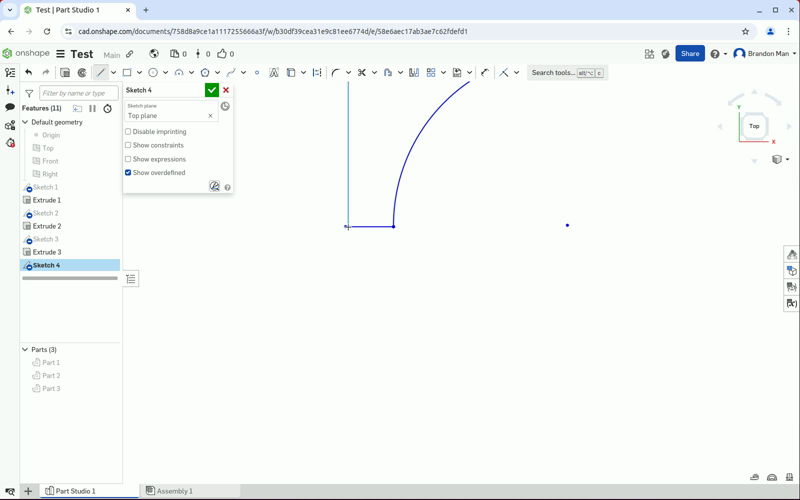
scroll(-6)
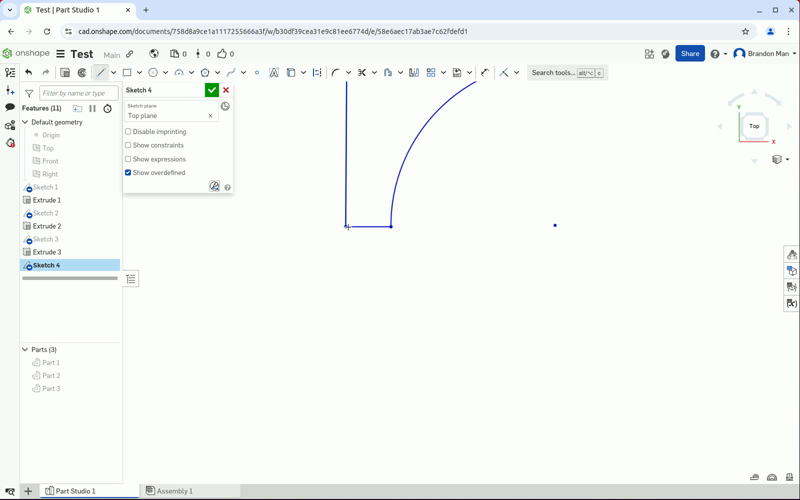
scroll(-6)
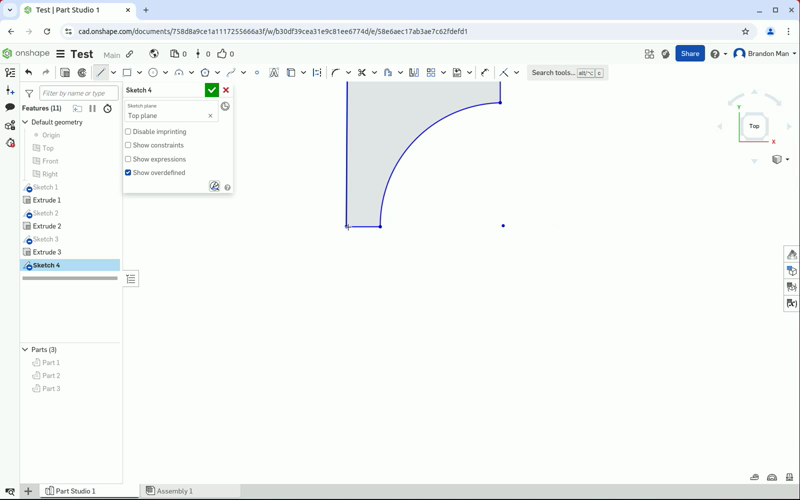
scroll(-6)
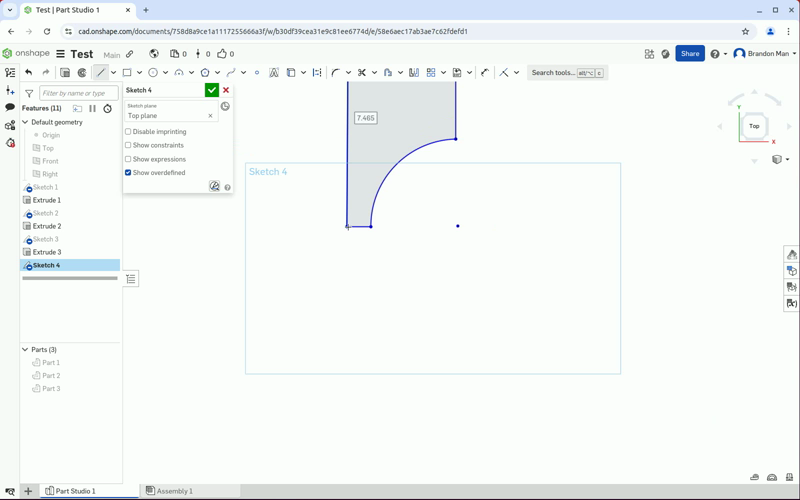
scroll(-6)
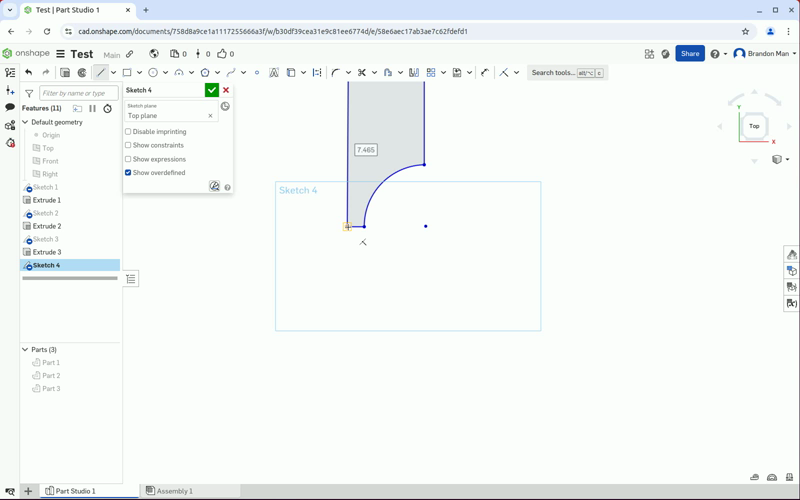
scroll(-6)
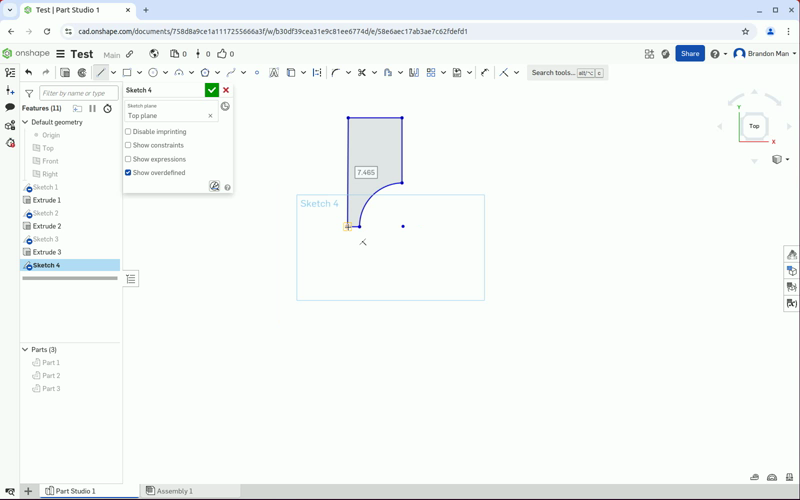
scroll(-6)
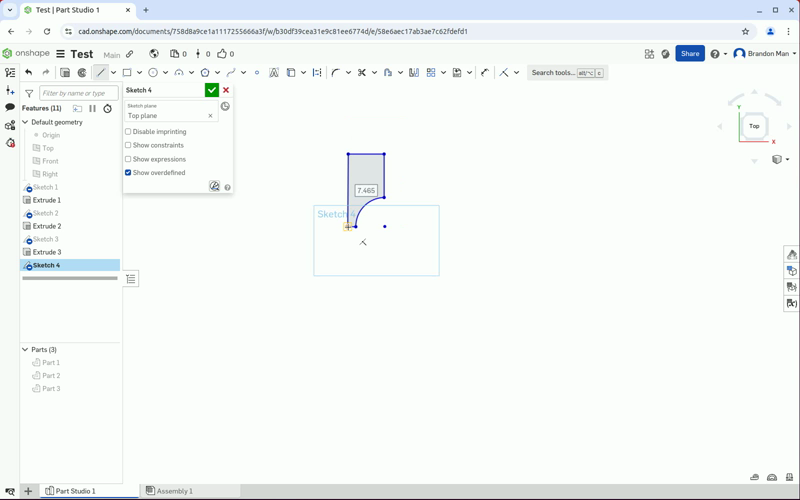
scroll(-6)
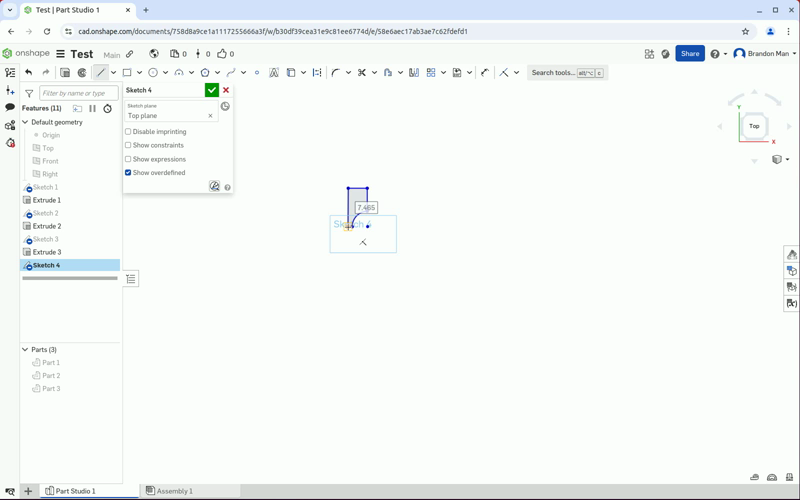
key(esc)
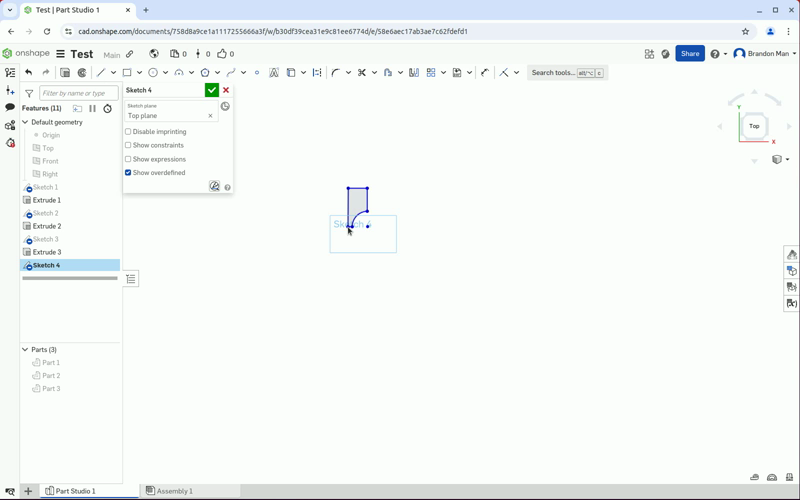
mouse_move(364, 206)
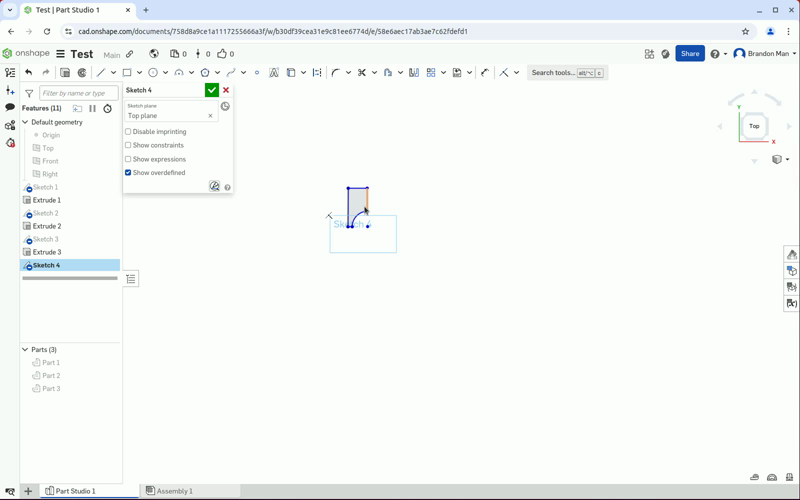
scroll(6)
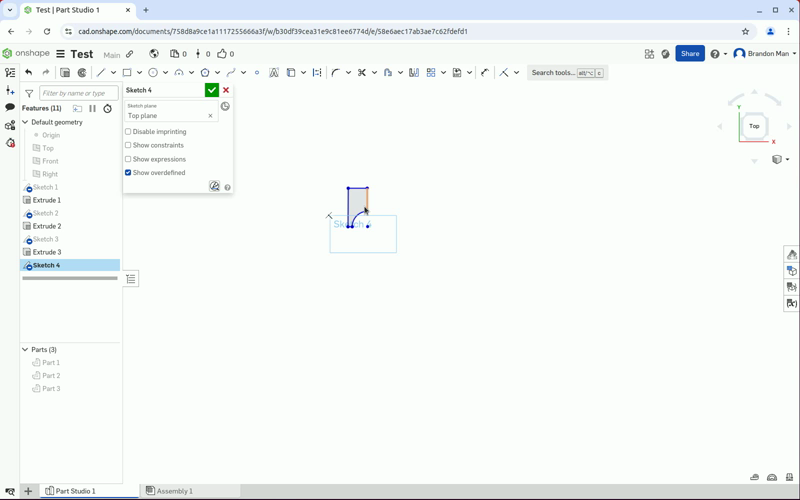
scroll(6)
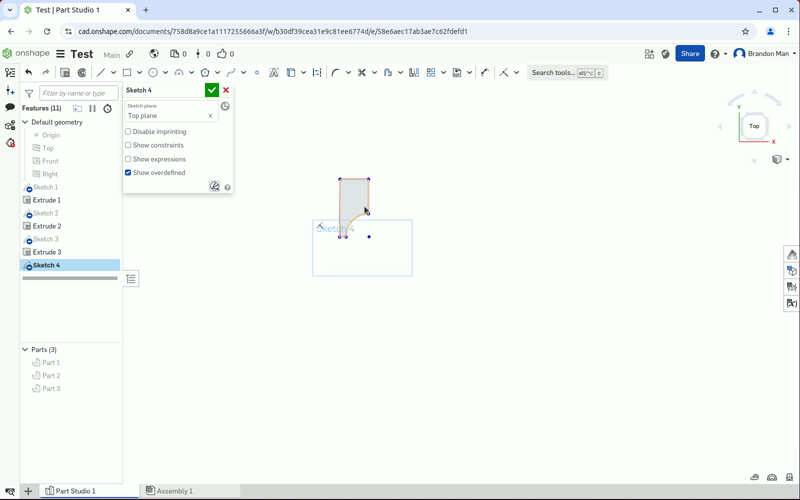
scroll(6)
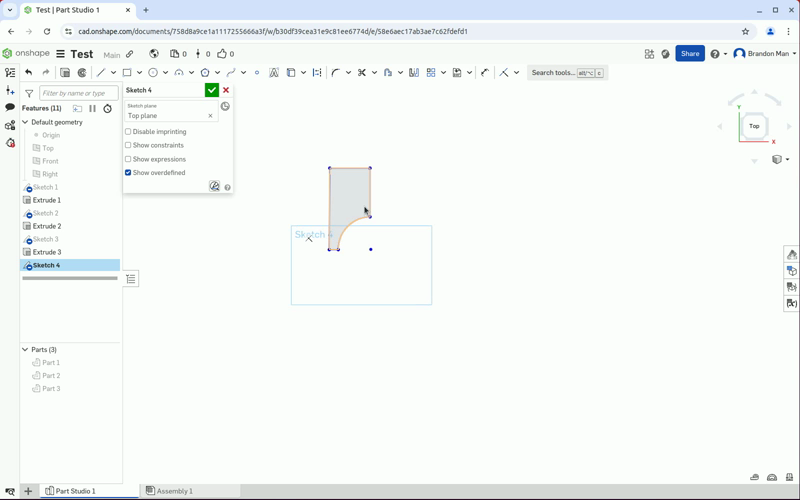
scroll(6)
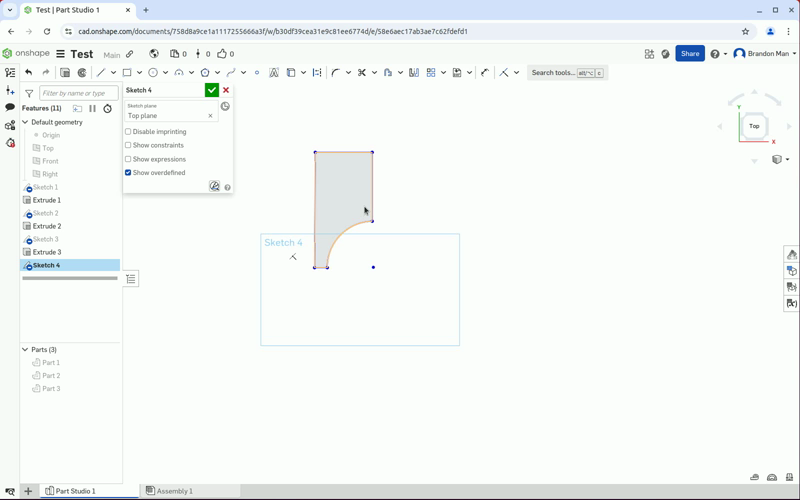
scroll(6)
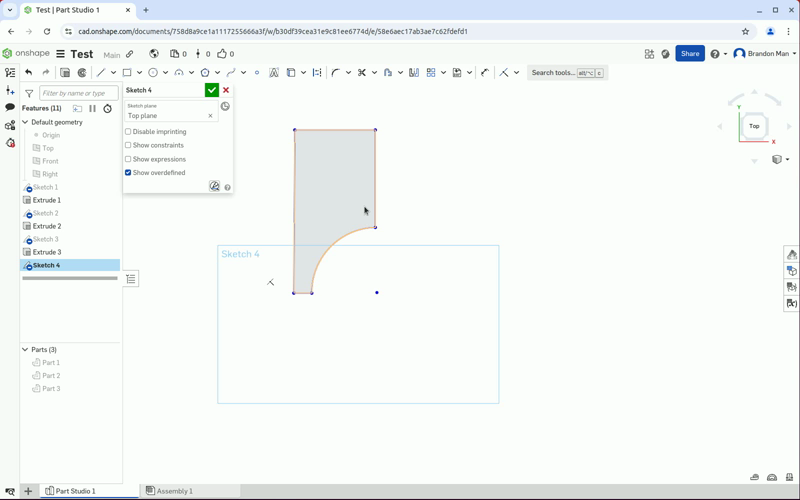
scroll(6)
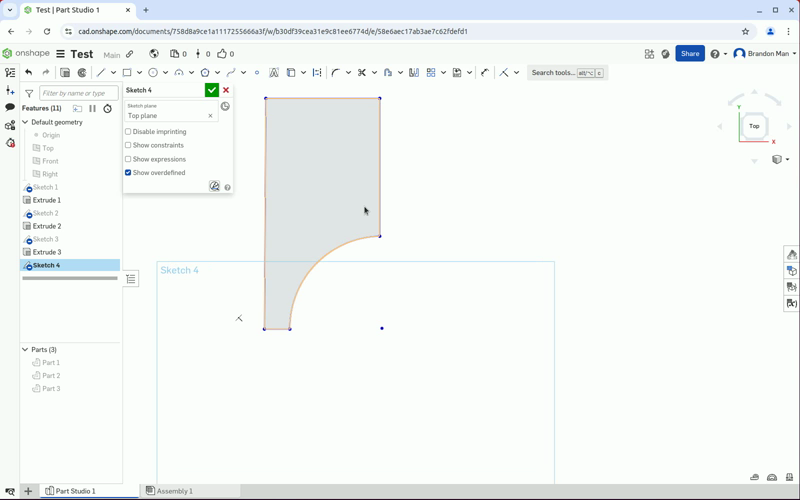
scroll(6)
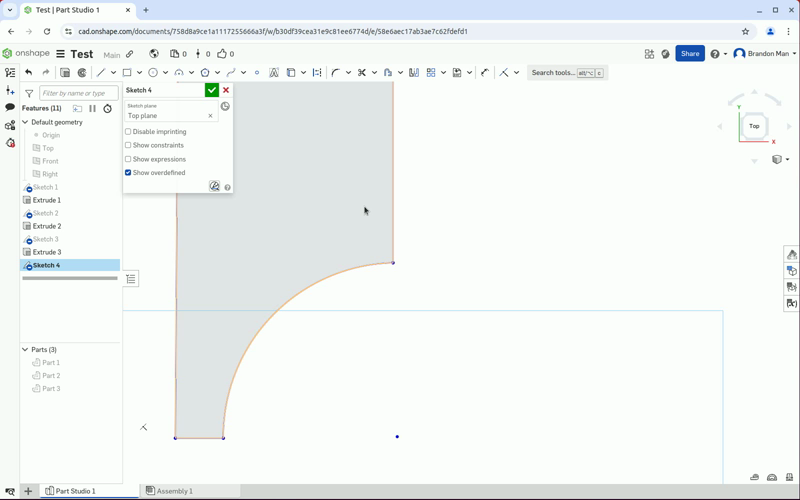
click(364, 206)
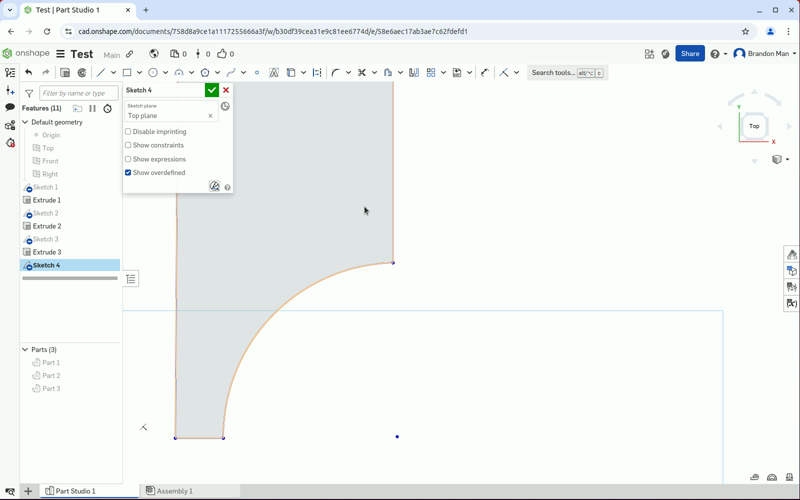
scroll(-6)
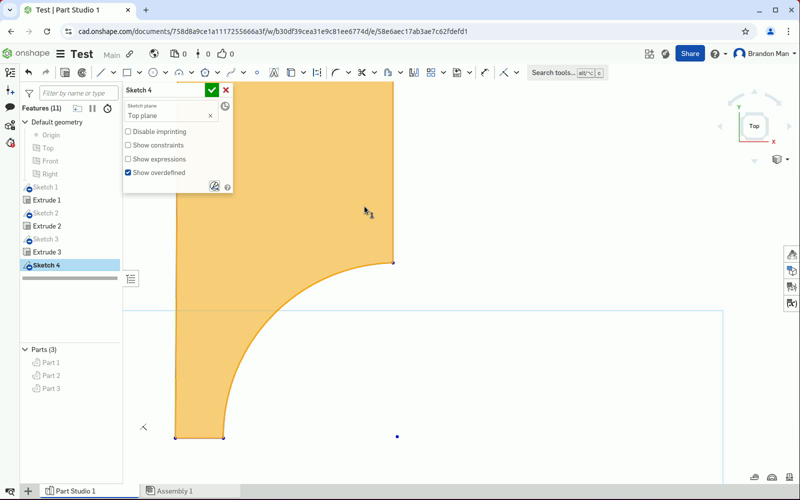
scroll(-6)
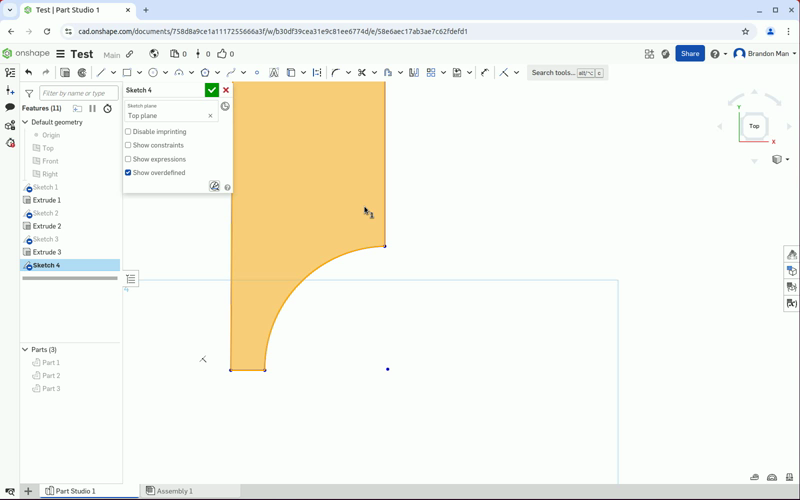
scroll(-6)
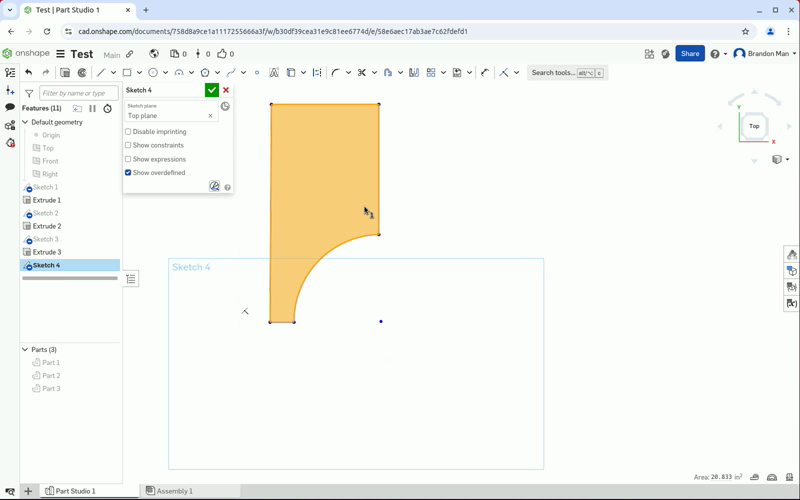
scroll(-6)
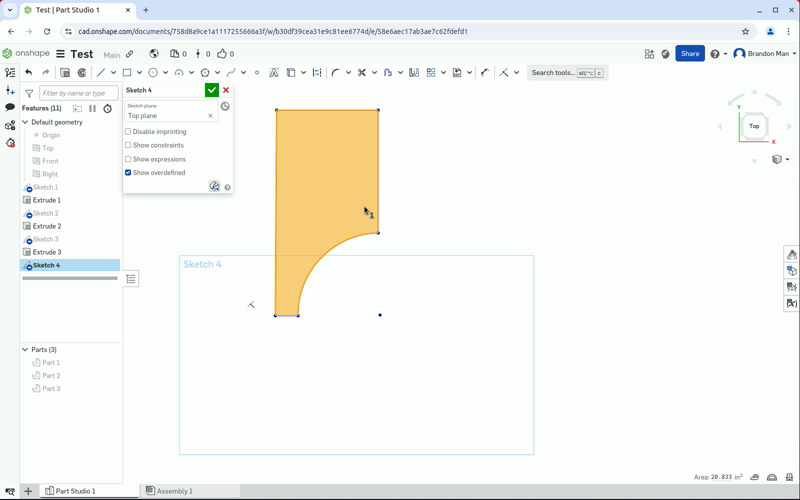
scroll(-6)
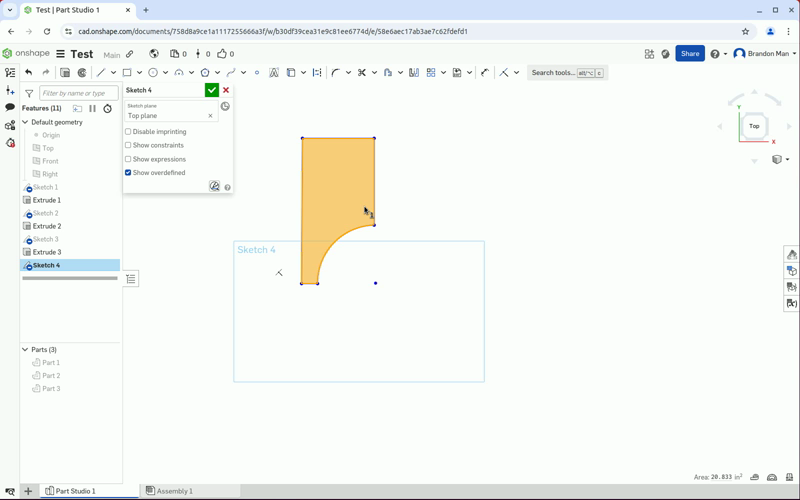
scroll(-6)
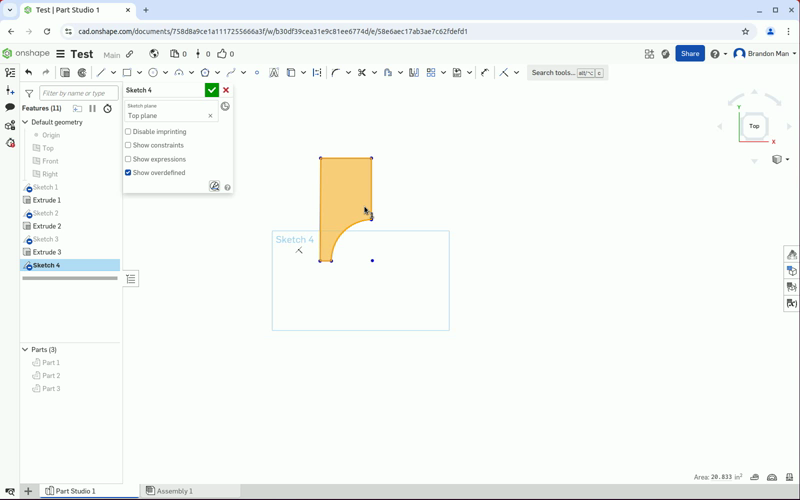
scroll(-6)
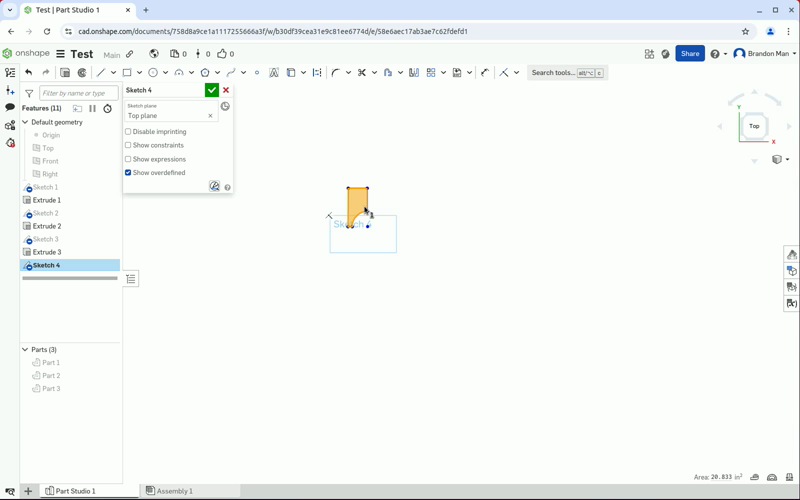
mouse_move(73, 352)
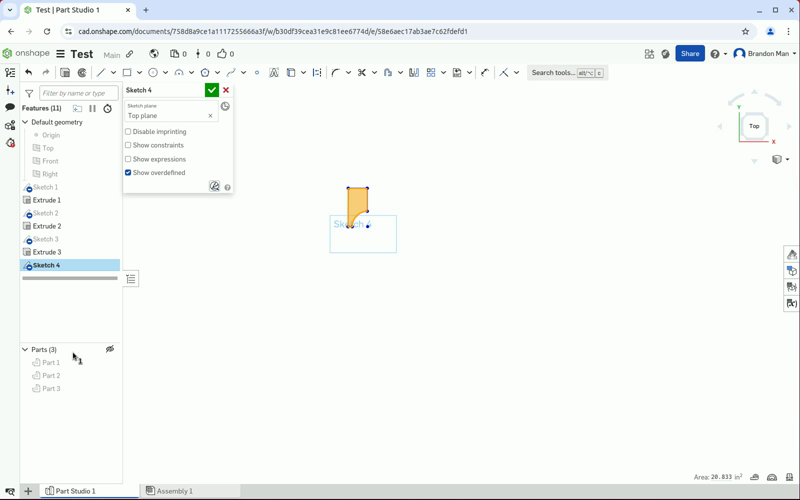
key(shift+y)
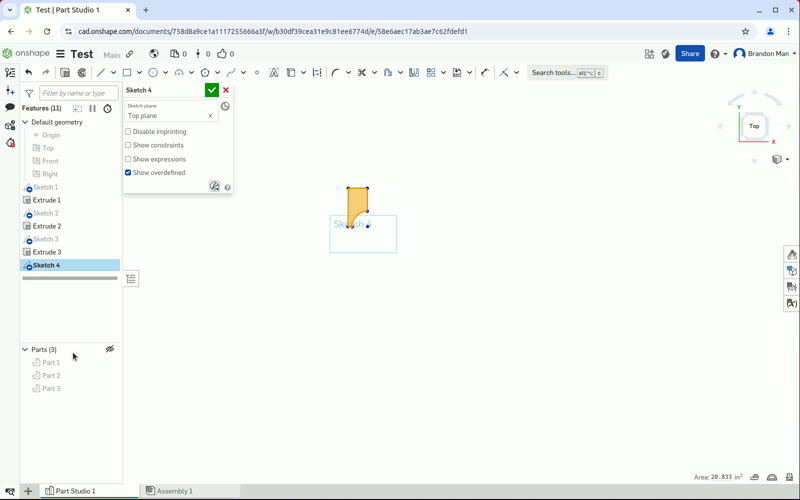
key(shift+e)
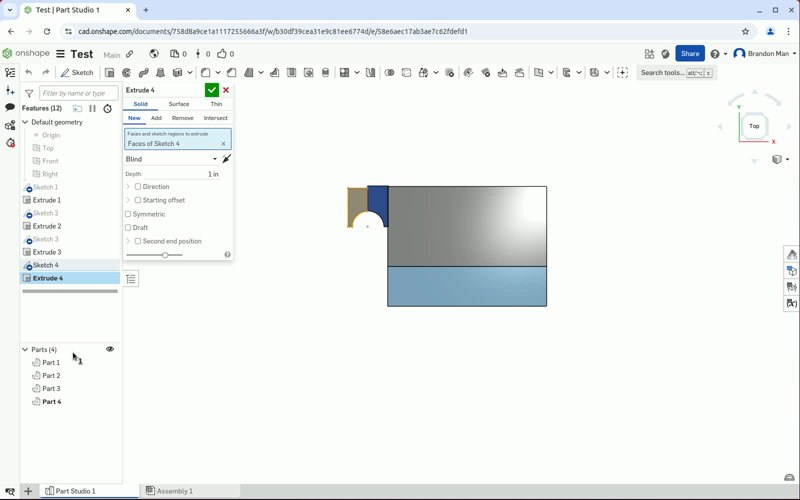
mouse_move(143, 106)
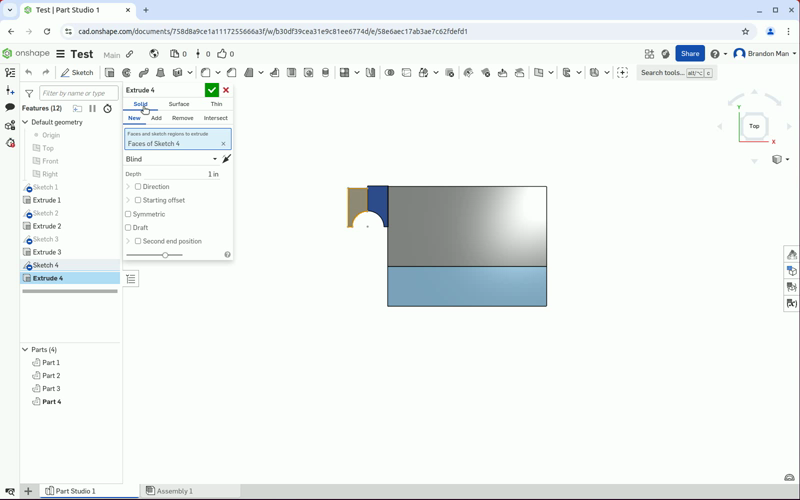
click(143, 106)
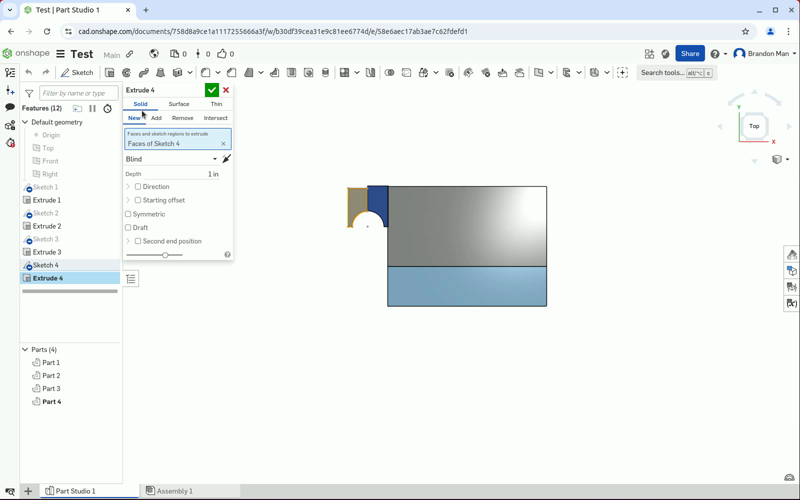
mouse_move(137, 120)
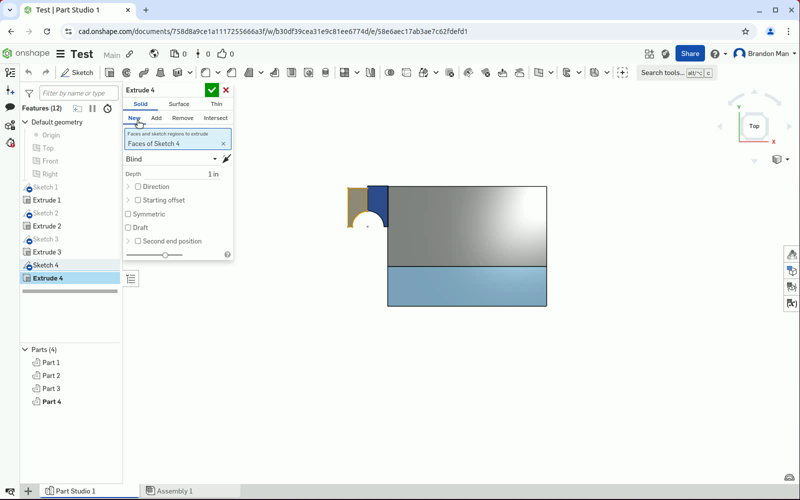
click(137, 120)
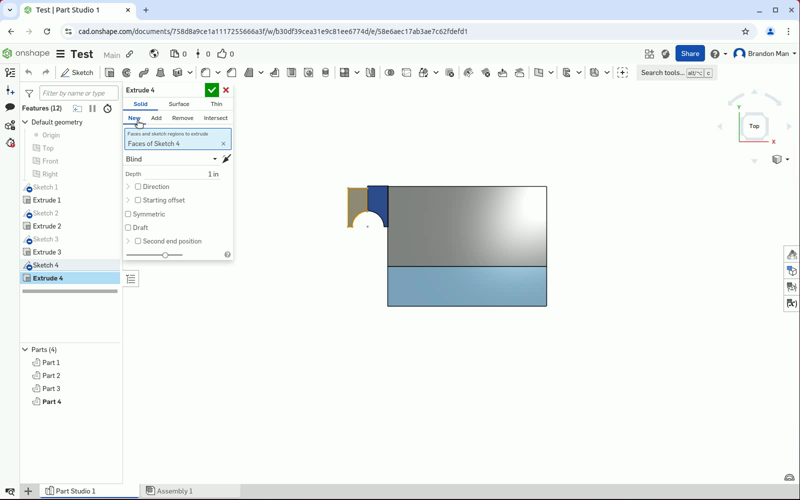
key(tab, 4)
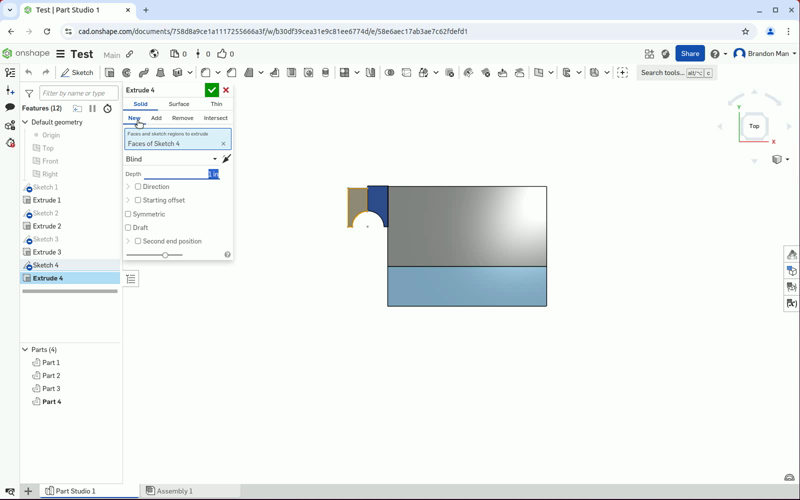
text(15.406)
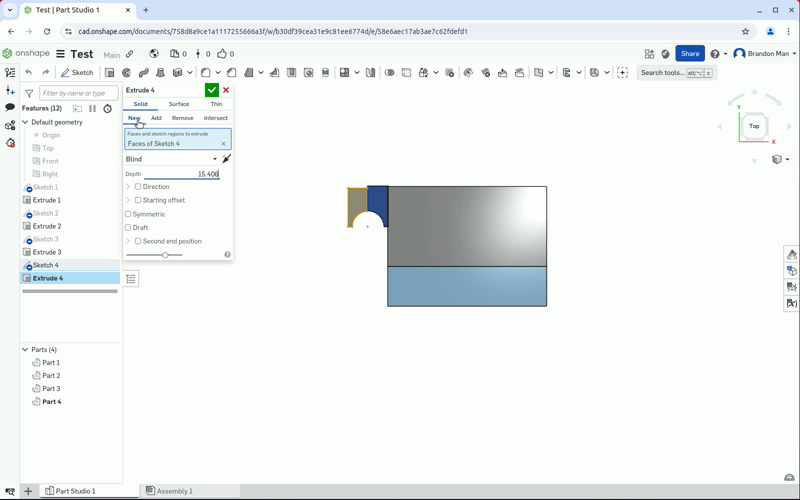
key(tab, 3)
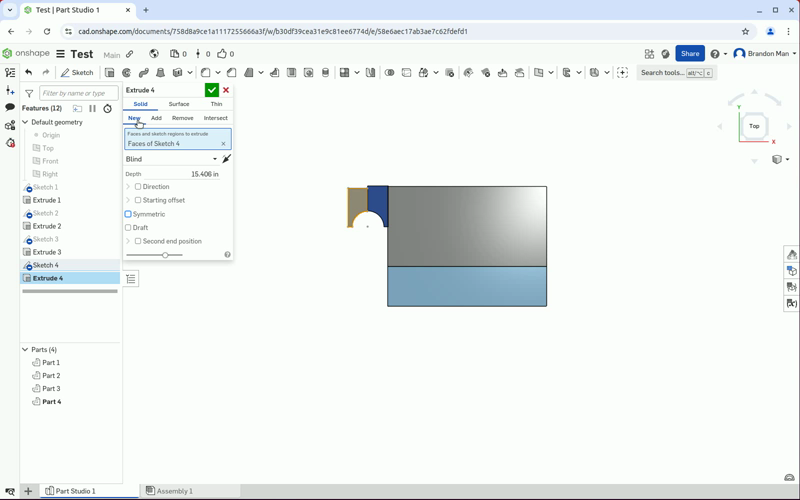
key(space)
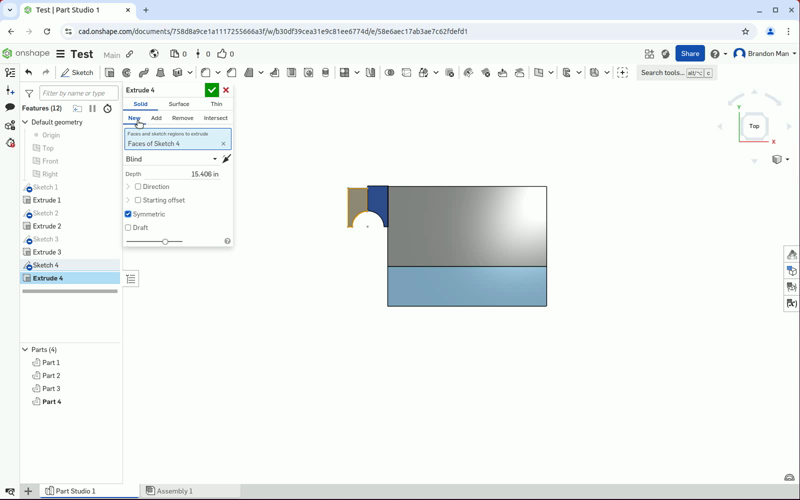
key(enter)
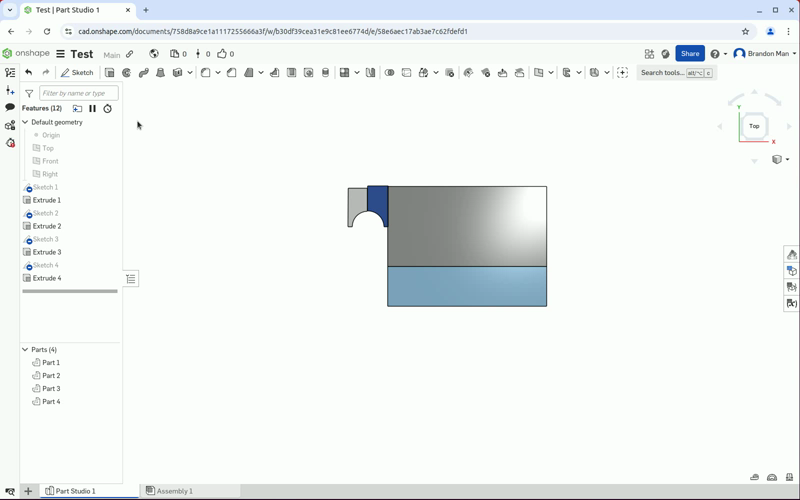
key(shift+h)
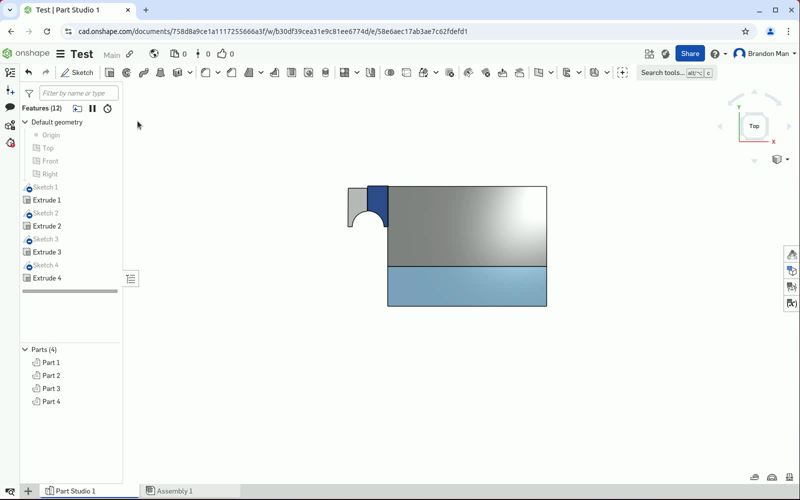
key(shift+h)
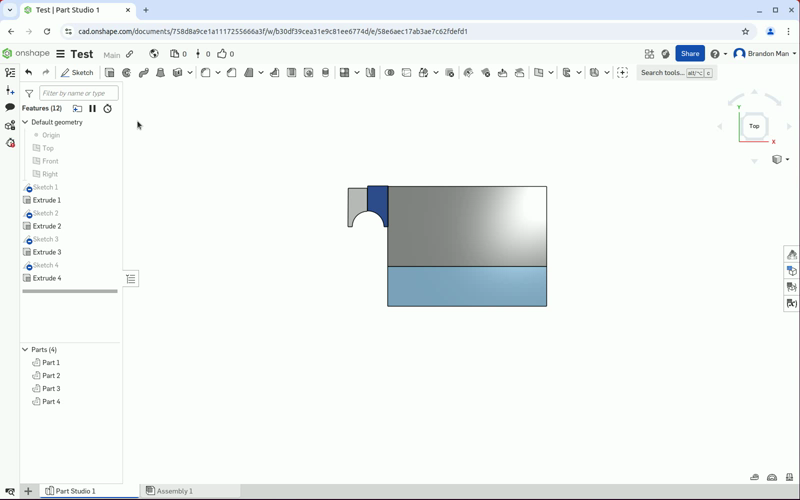
mouse_move(73, 189)
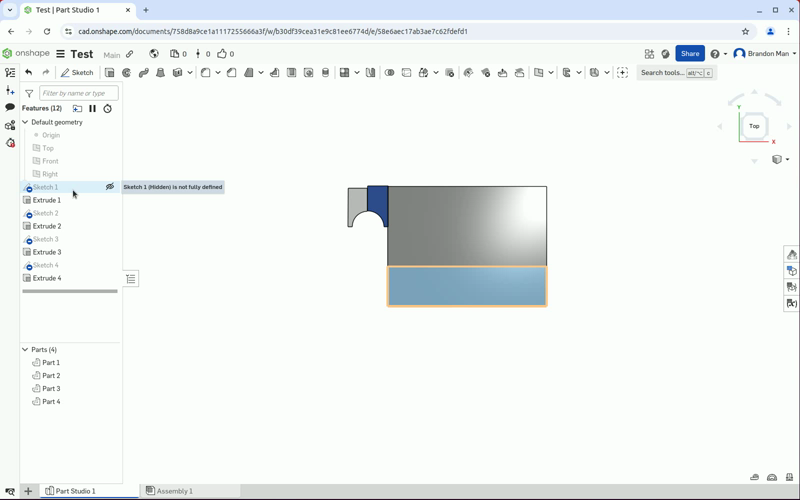
click(73, 189)
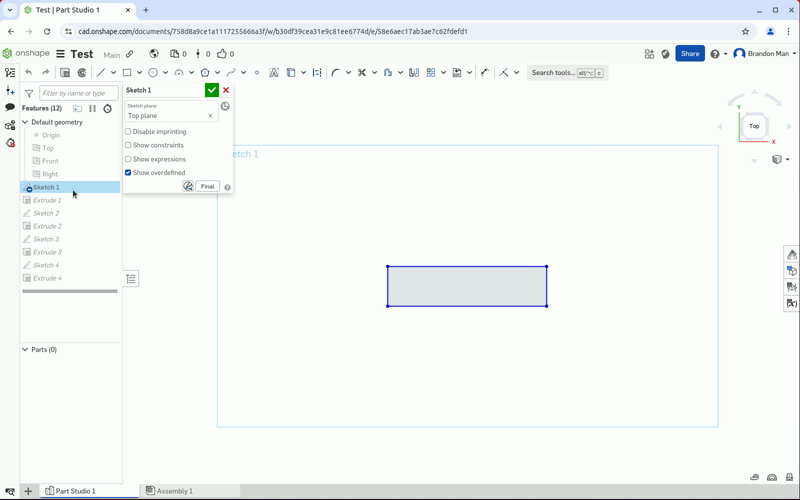
mouse_move(229, 92)
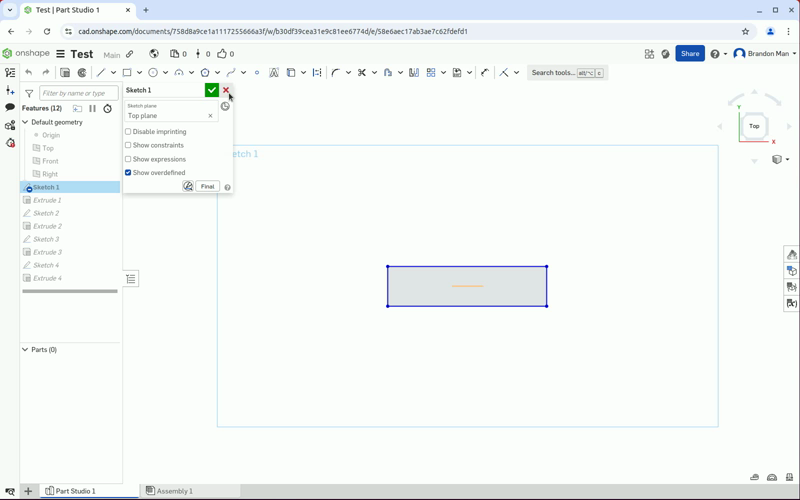
click(229, 92)
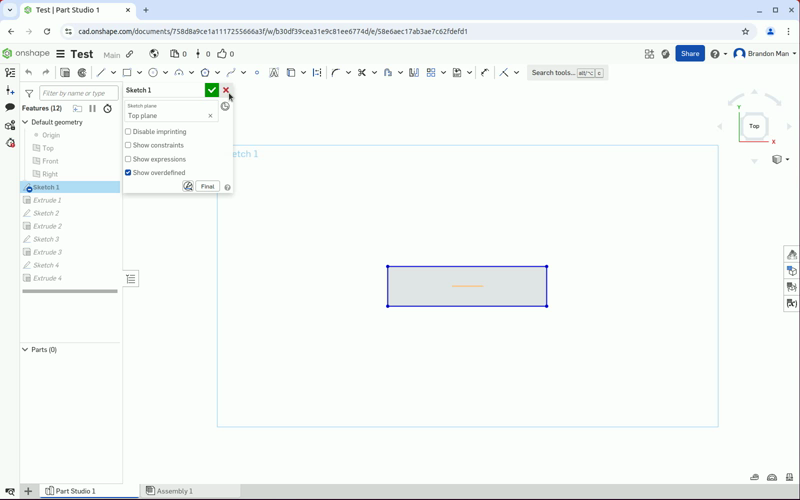
key(shift+s)
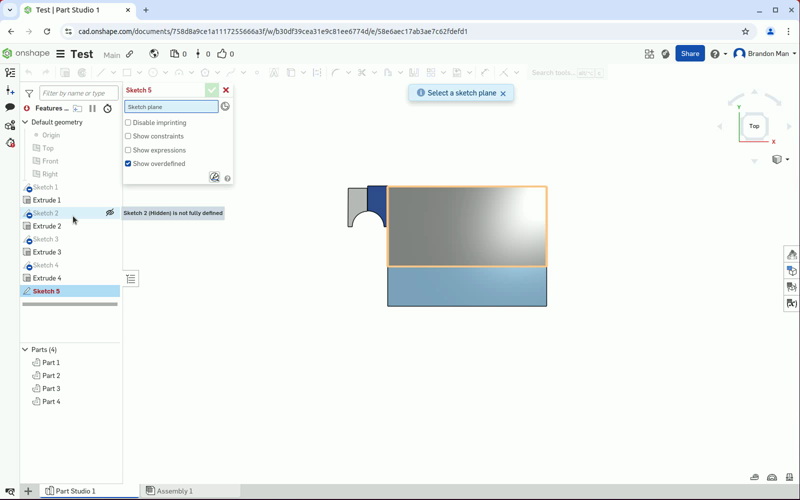
scroll(3)
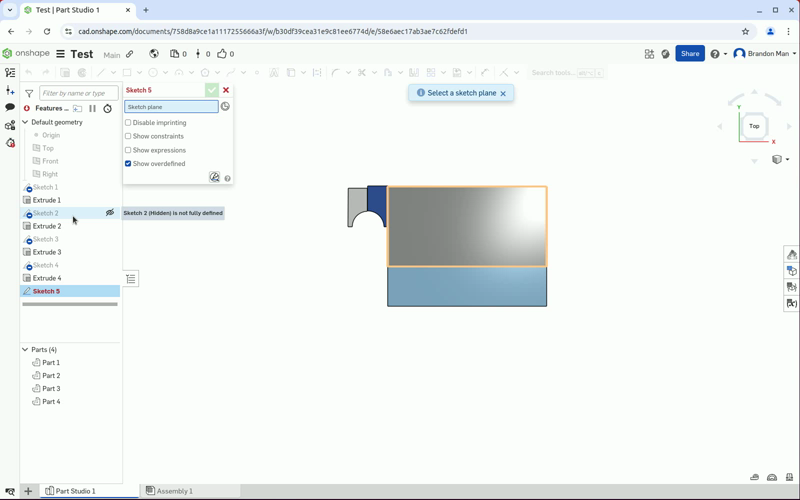
mouse_move(73, 150)
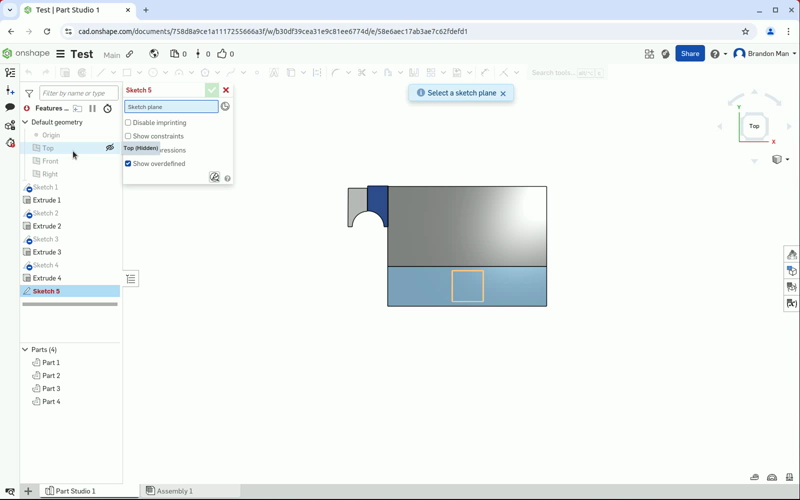
click(73, 150)
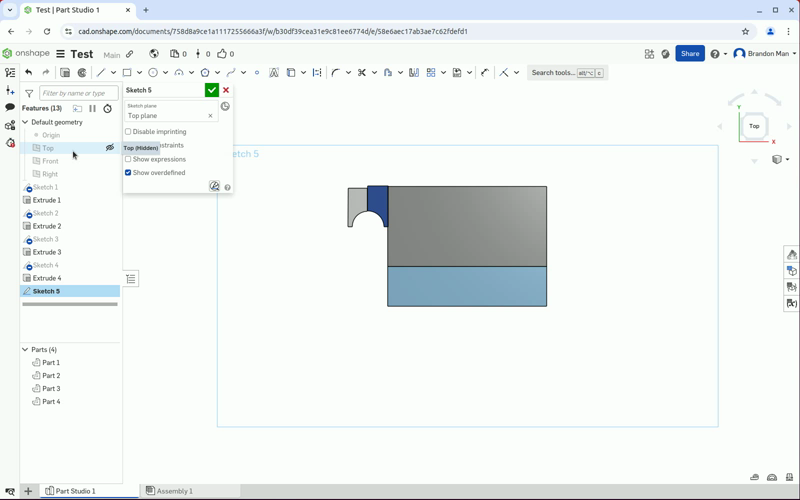
mouse_move(73, 352)
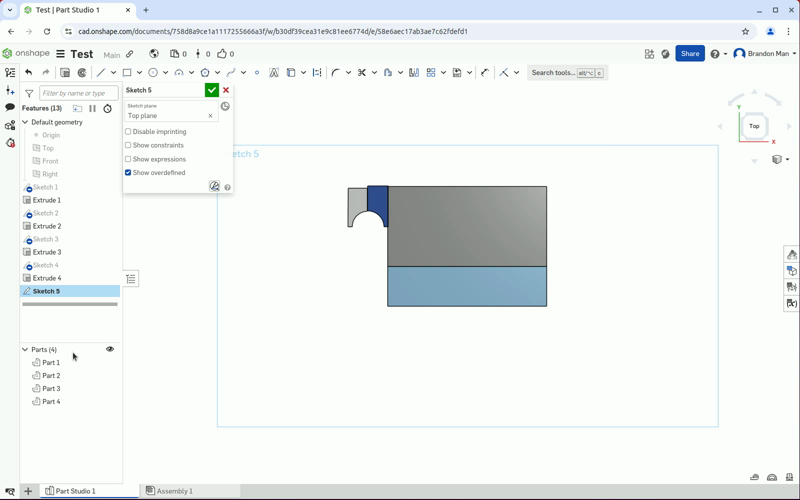
key(y)
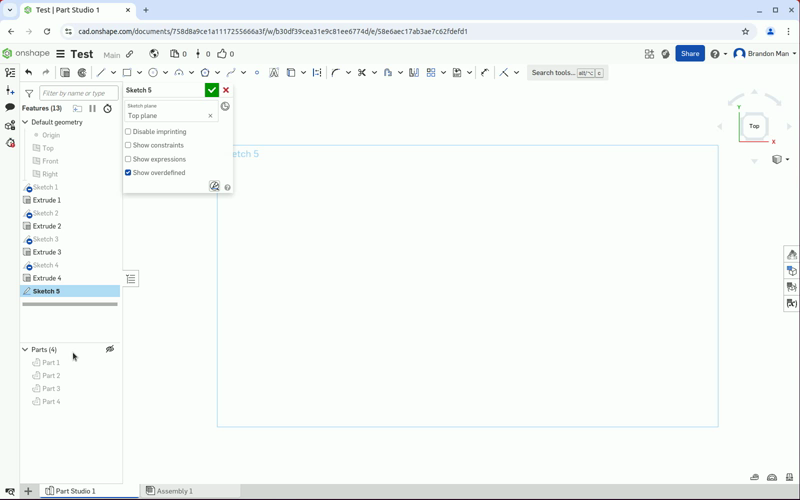
key(l)
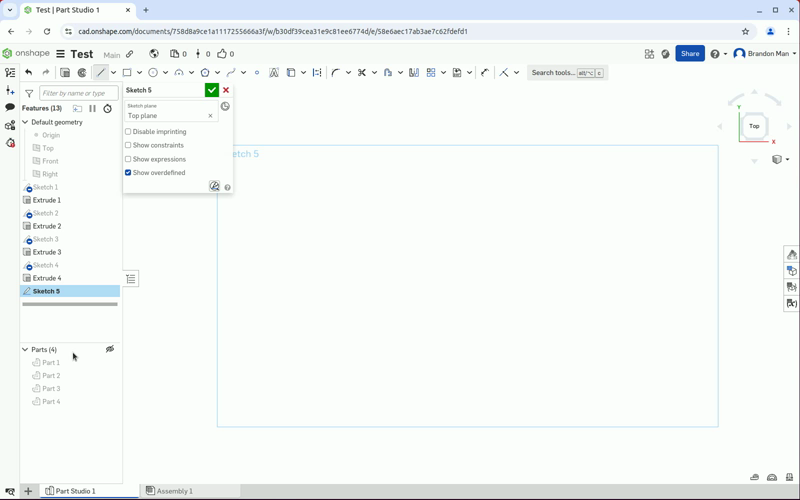
key_down(shift)
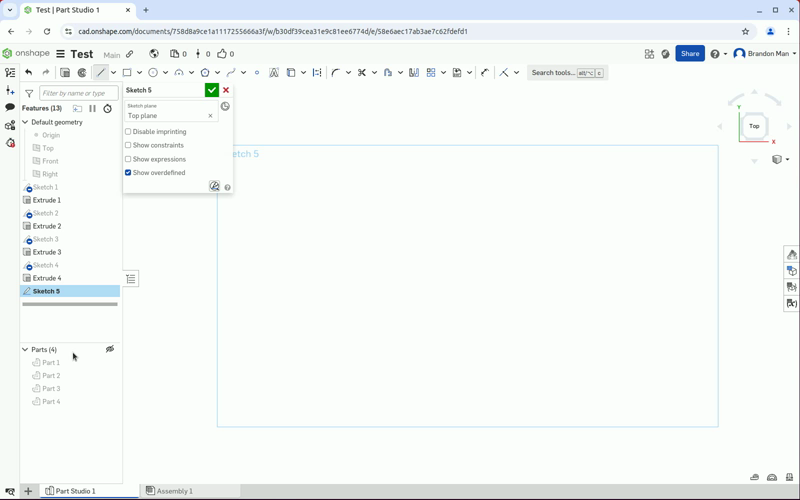
mouse_move(348, 264)
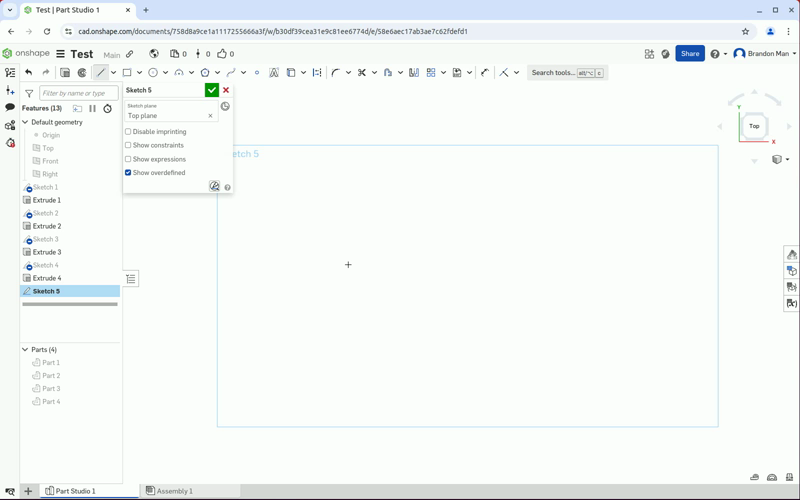
click(348, 264)
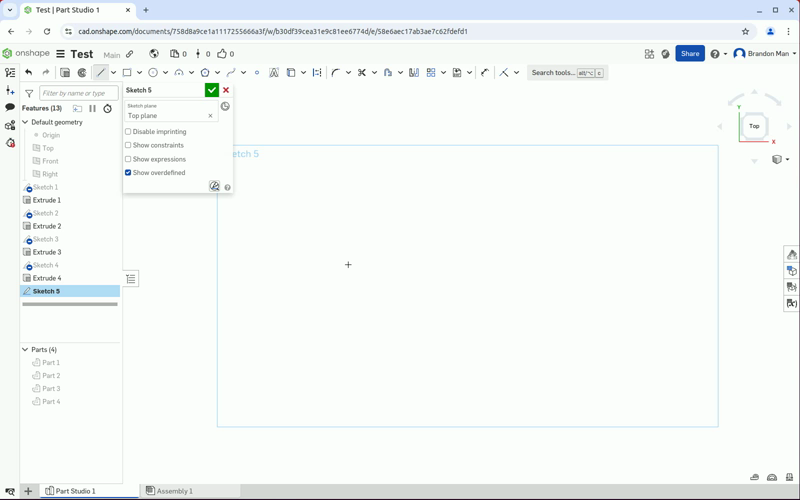
key_up(shift)
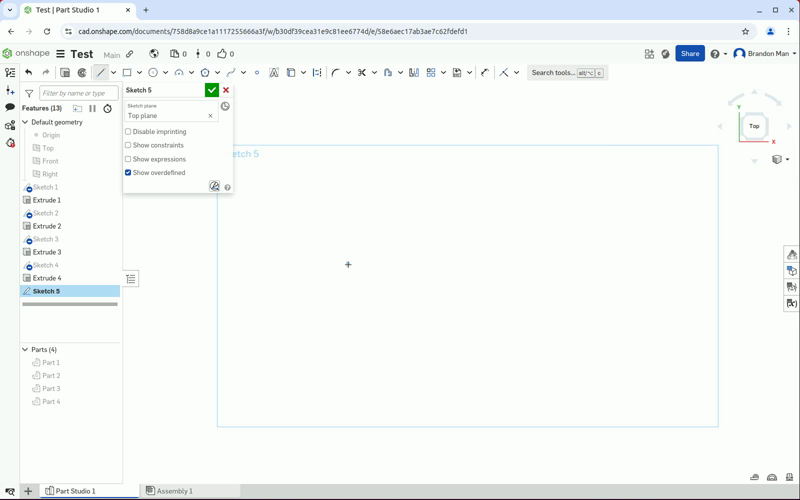
key_down(shift)
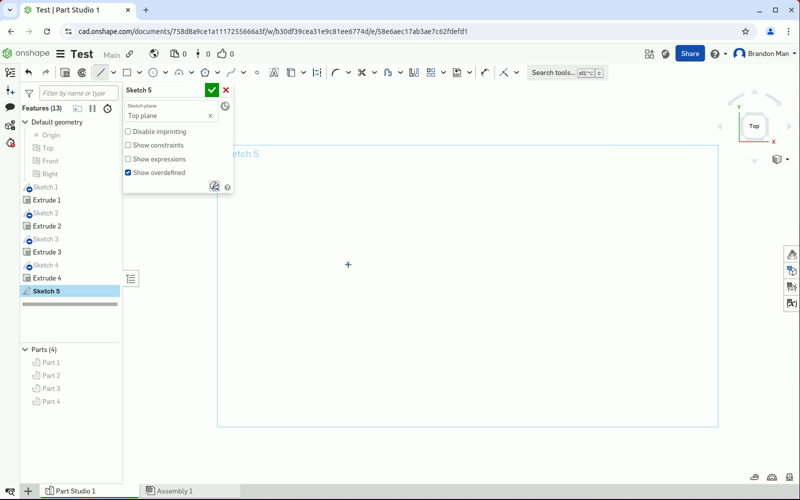
mouse_move(378, 264)
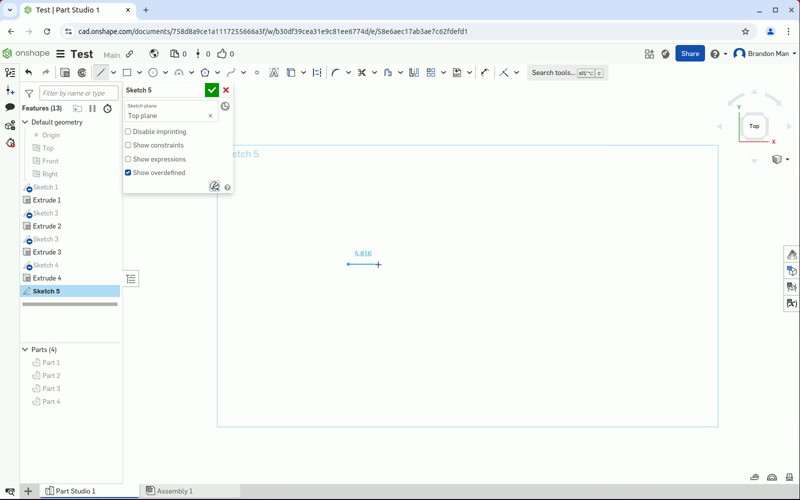
mouse_move(367, 264)
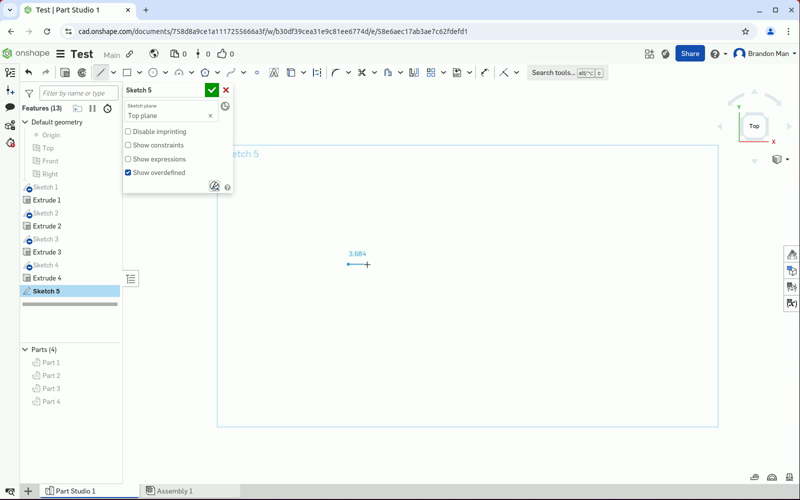
click(367, 264)
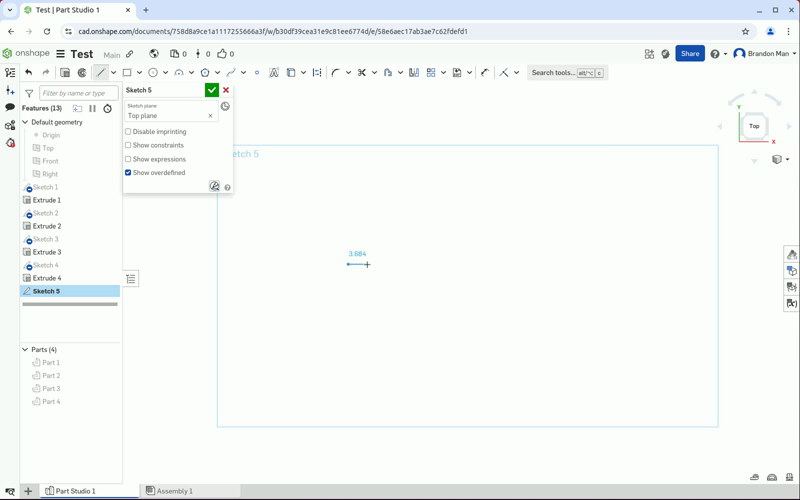
key_up(shift)
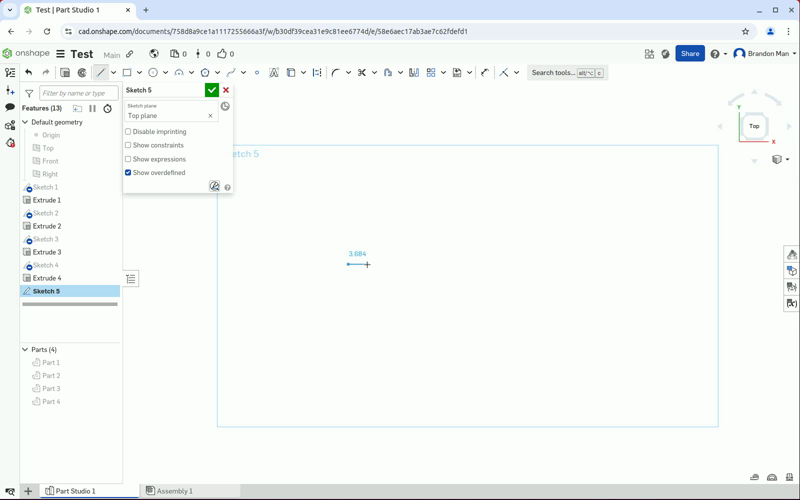
key_down(shift)
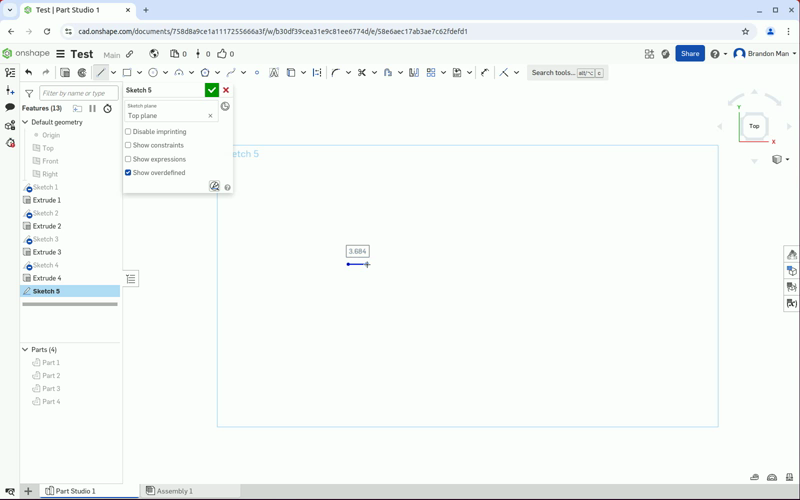
mouse_move(397, 264)
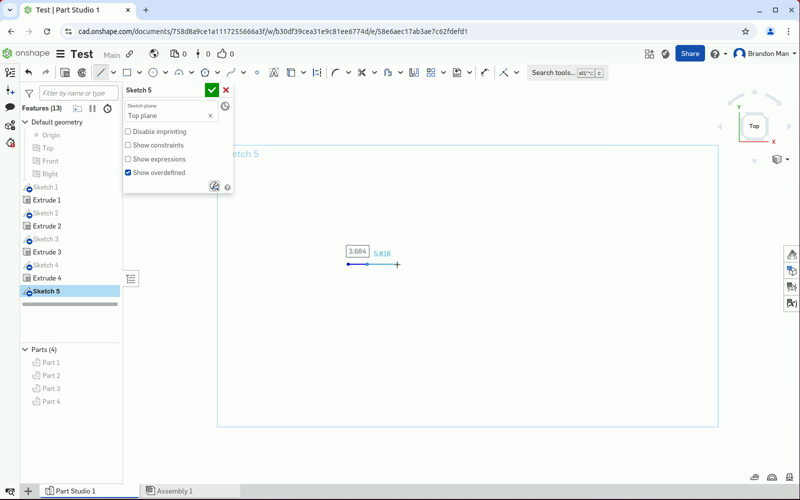
mouse_move(367, 241)
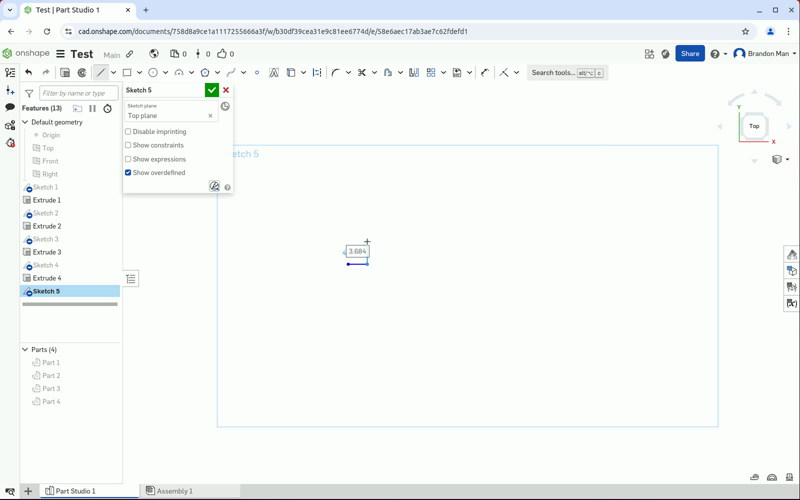
click(367, 241)
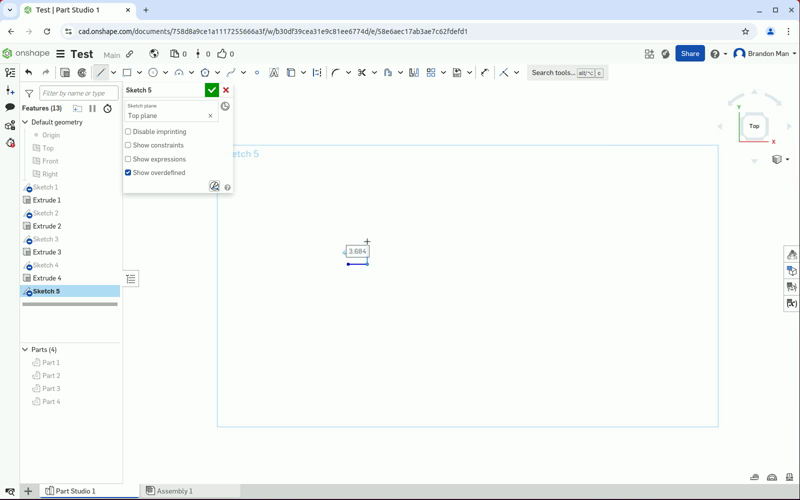
key_up(shift)
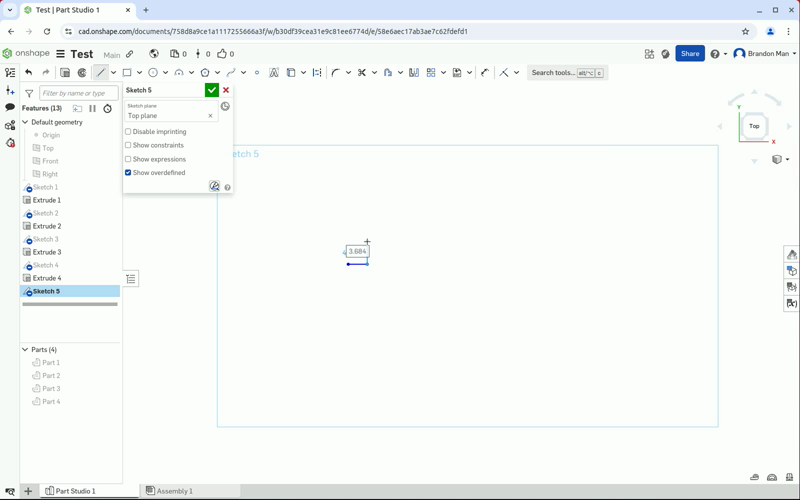
key(esc)
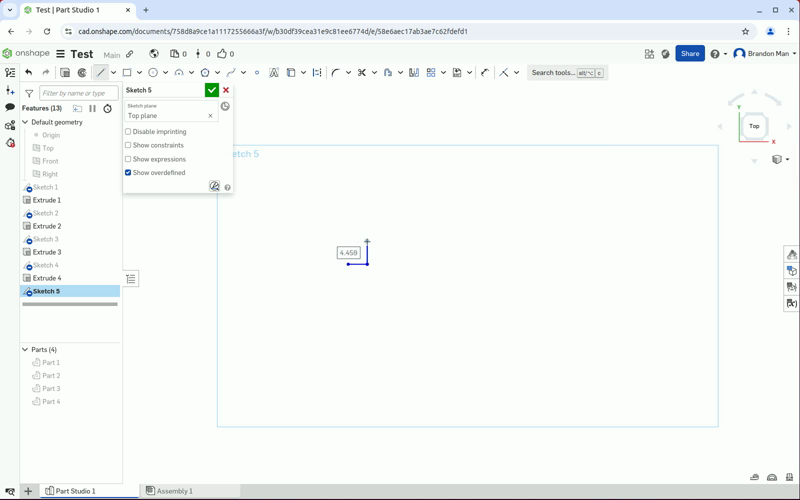
key(a)
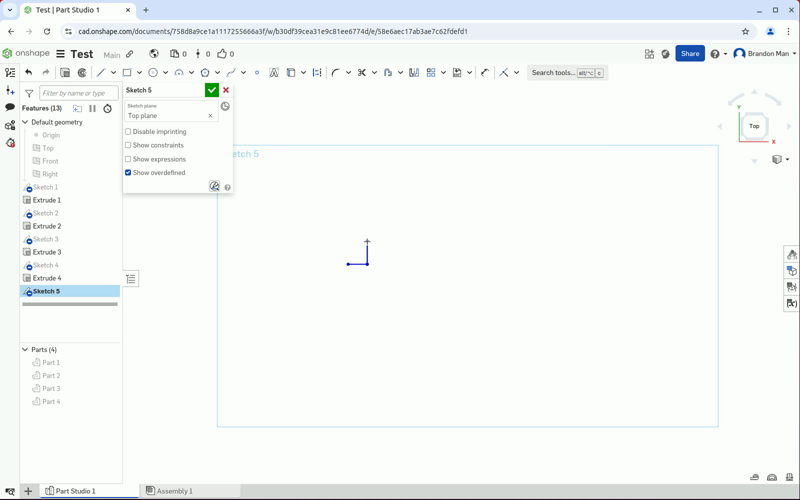
mouse_move(367, 241)
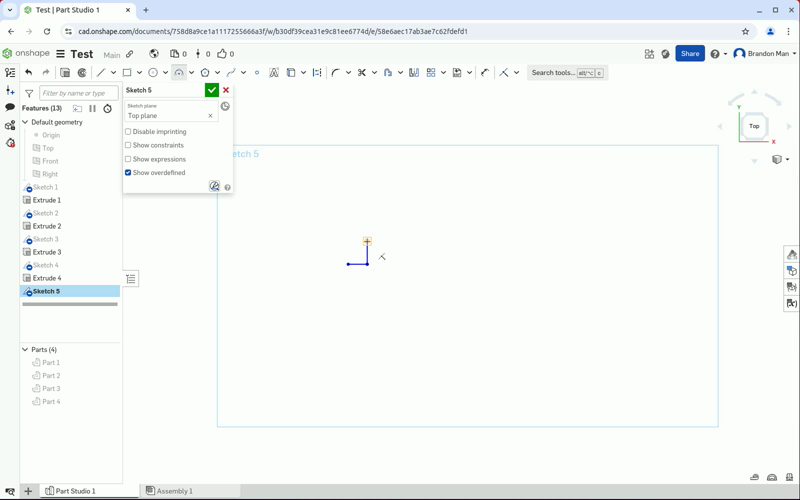
click(367, 241)
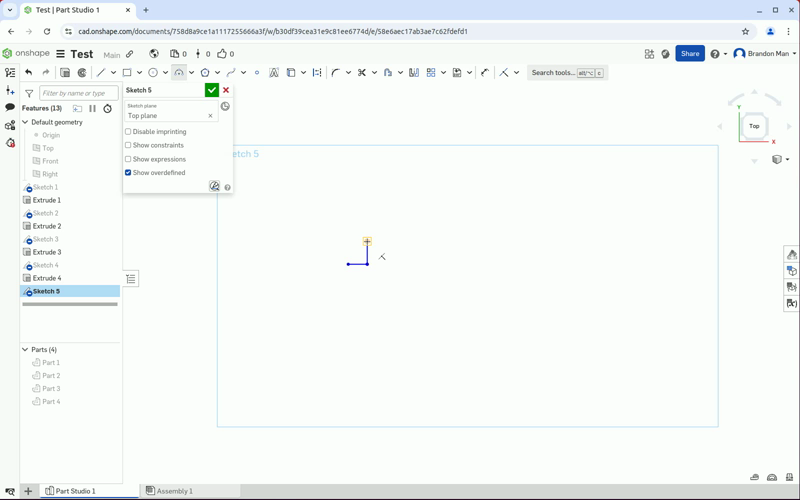
key_down(shift)
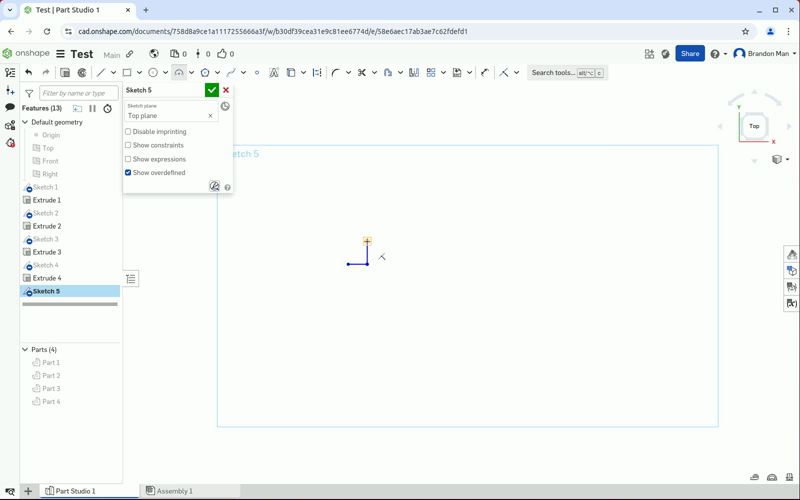
mouse_move(352, 225)
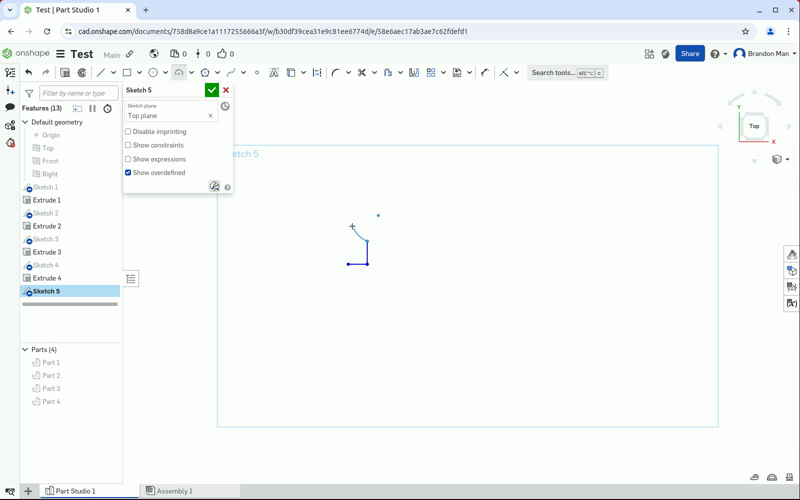
click(352, 225)
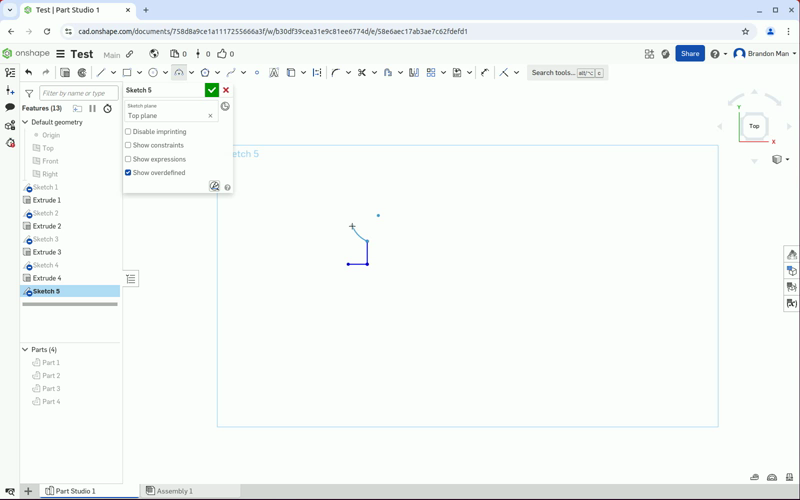
mouse_move(356, 236)
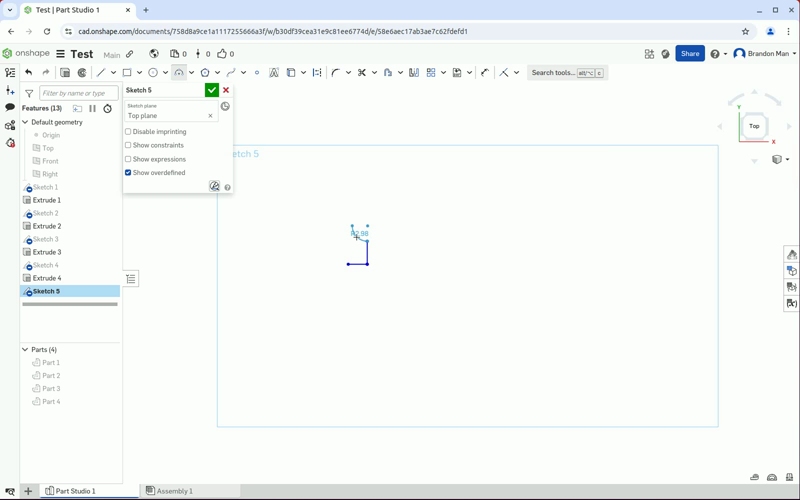
click(356, 236)
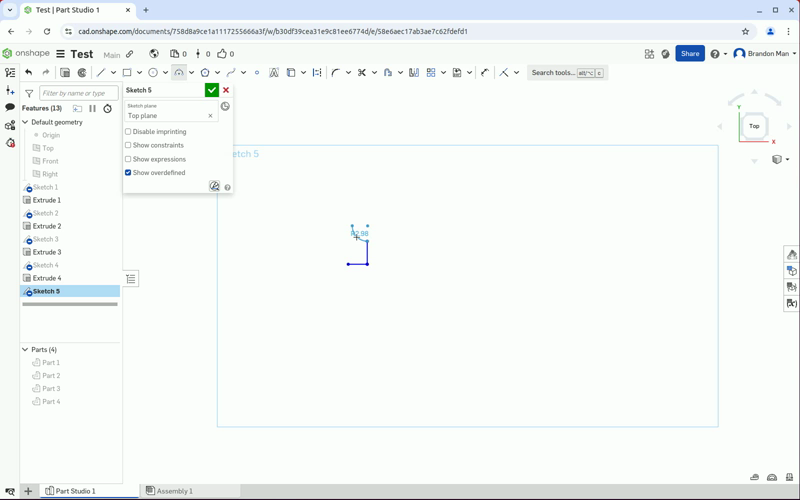
key_up(shift)
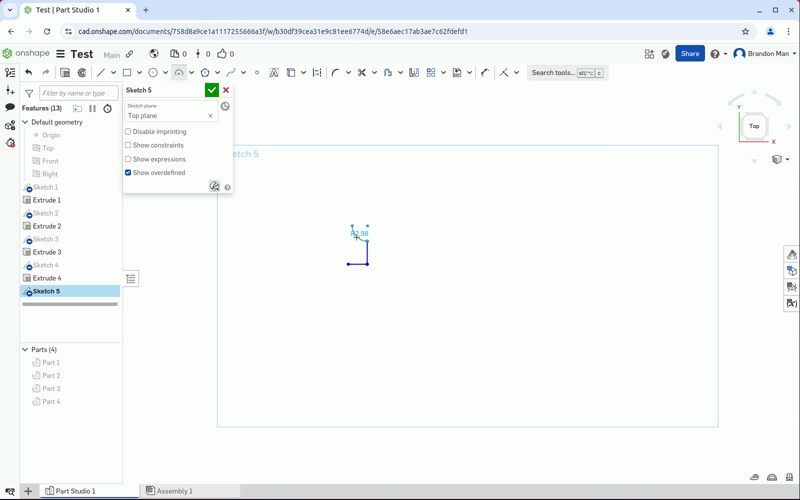
key(esc)
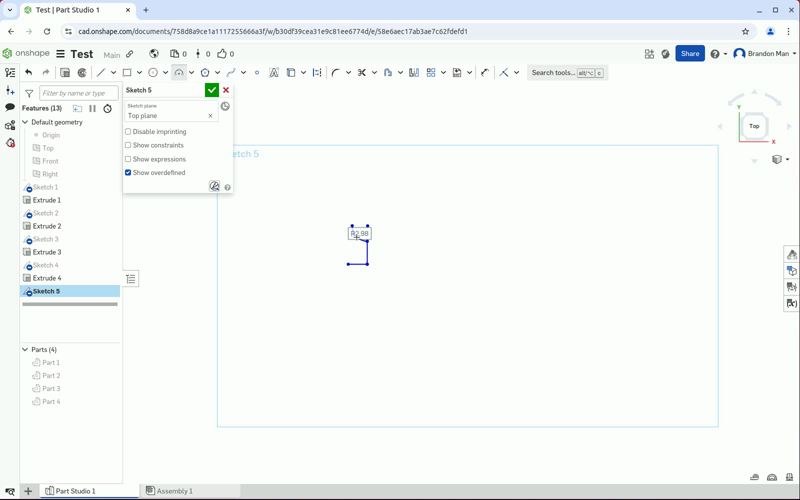
key(l)
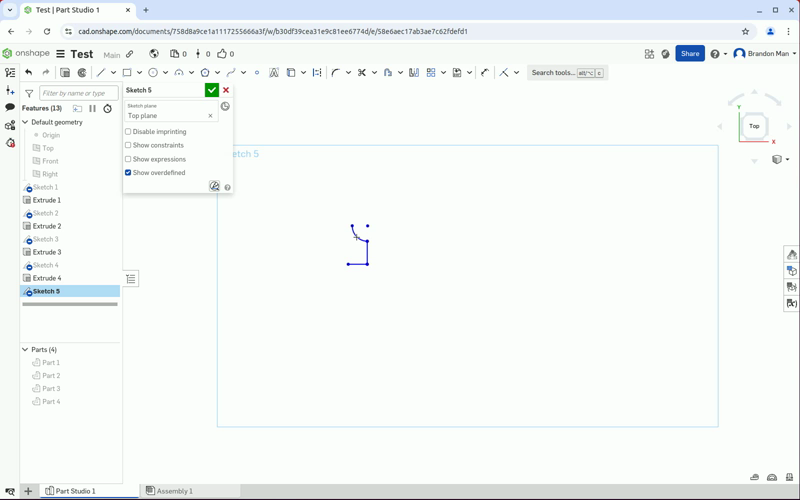
mouse_move(352, 225)
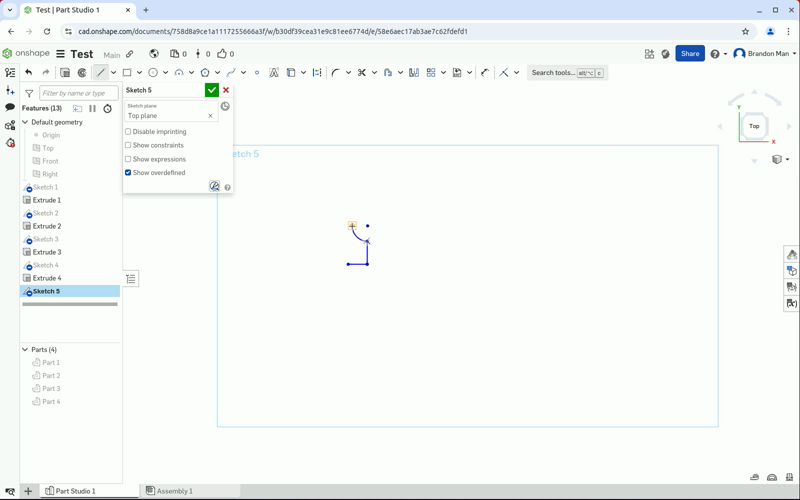
click(352, 225)
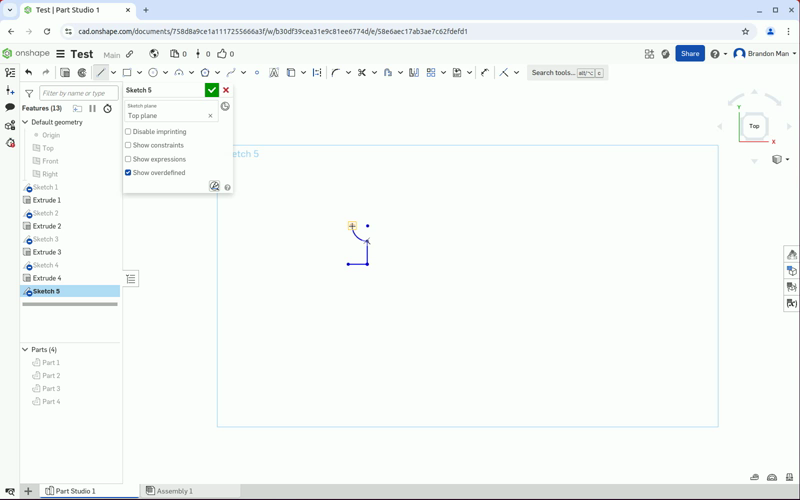
key_down(shift)
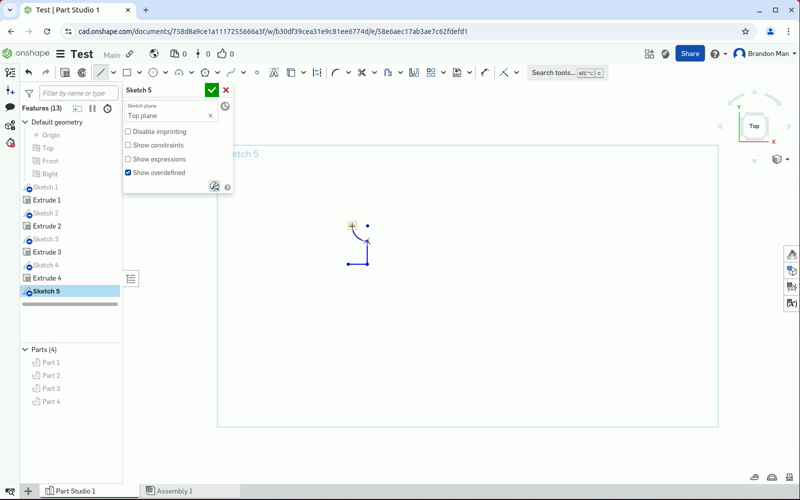
mouse_move(382, 225)
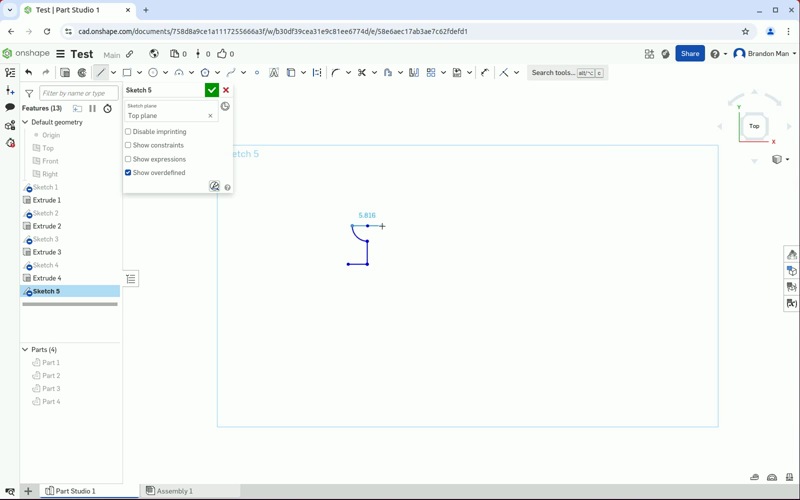
mouse_move(348, 225)
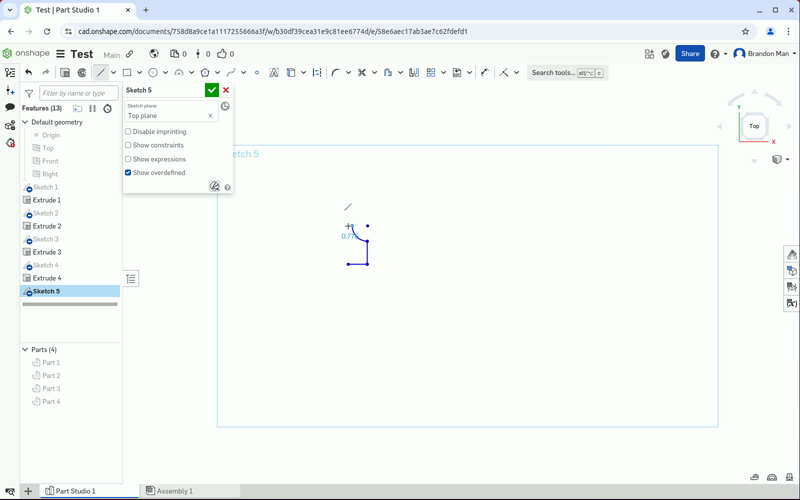
scroll(6)
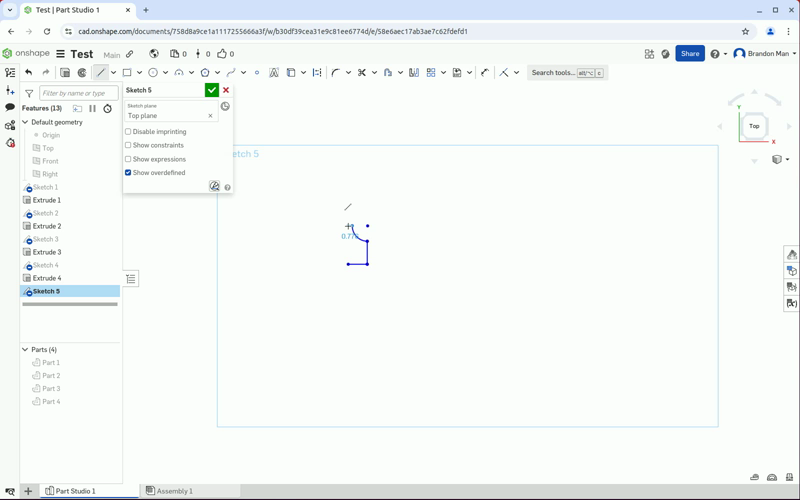
scroll(6)
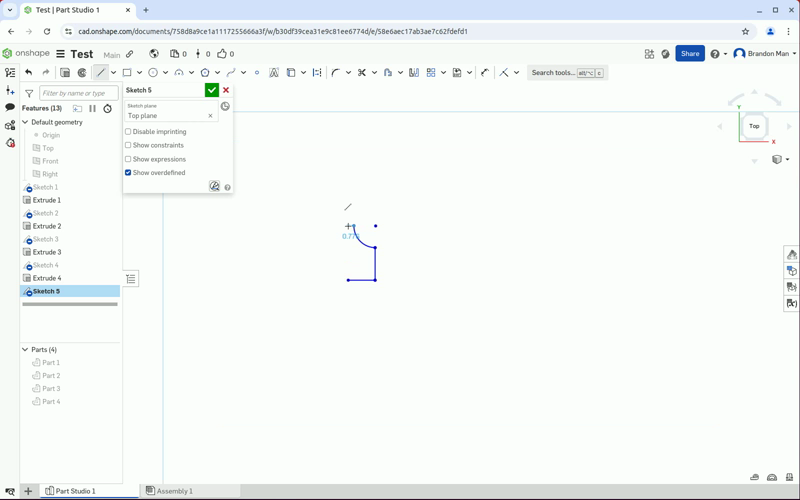
scroll(6)
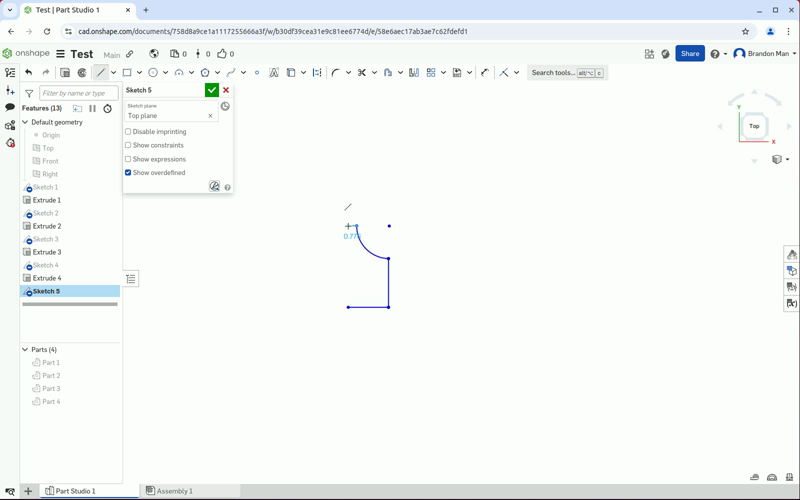
scroll(6)
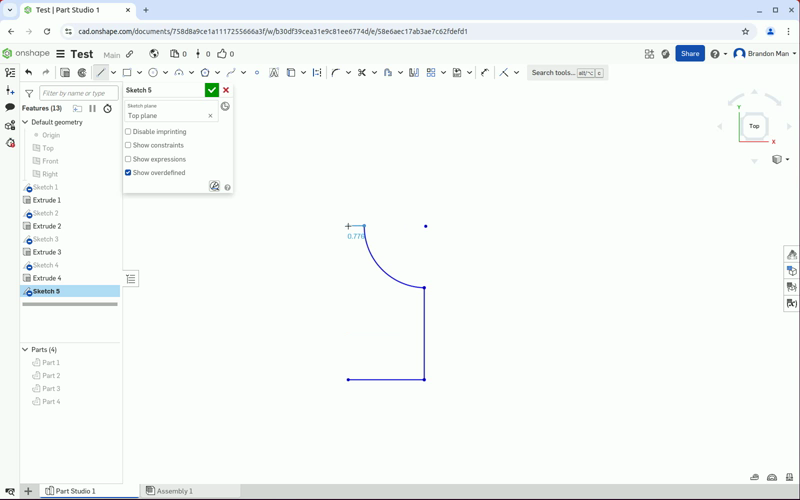
scroll(6)
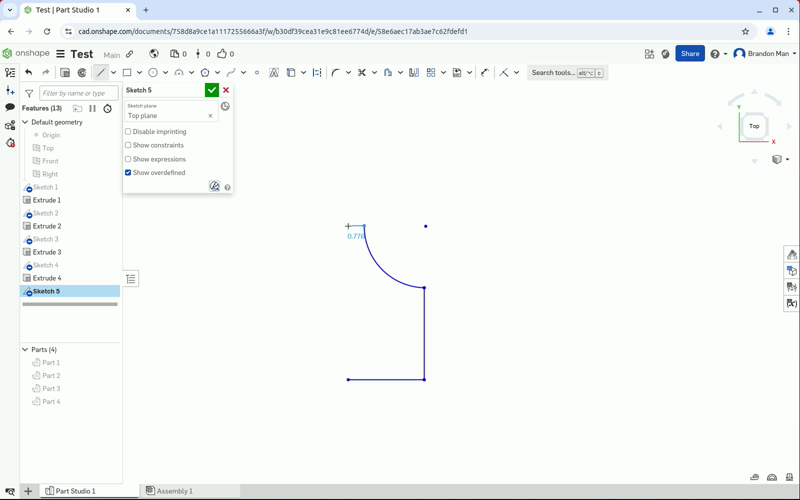
scroll(6)
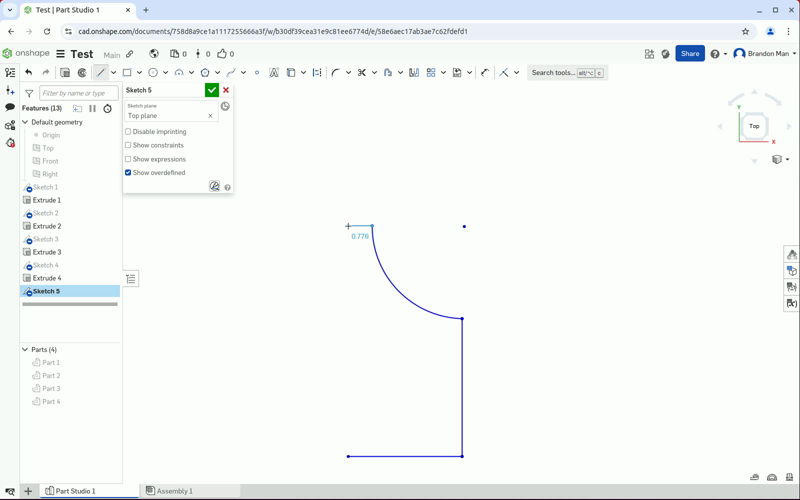
scroll(6)
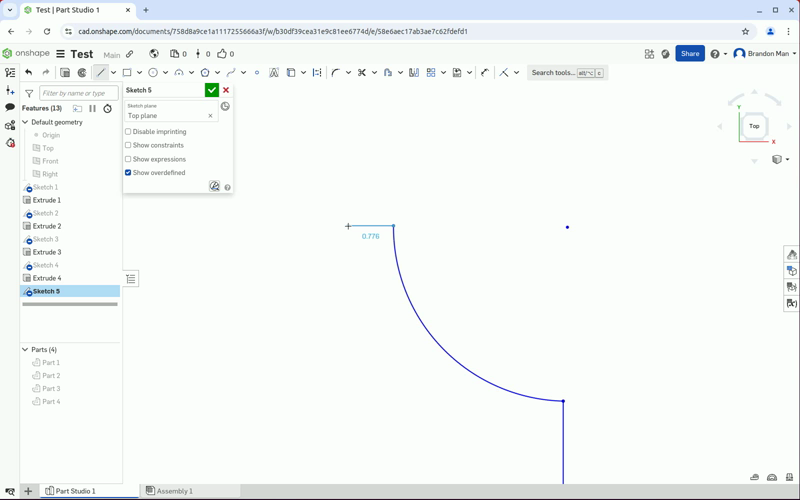
click(348, 225)
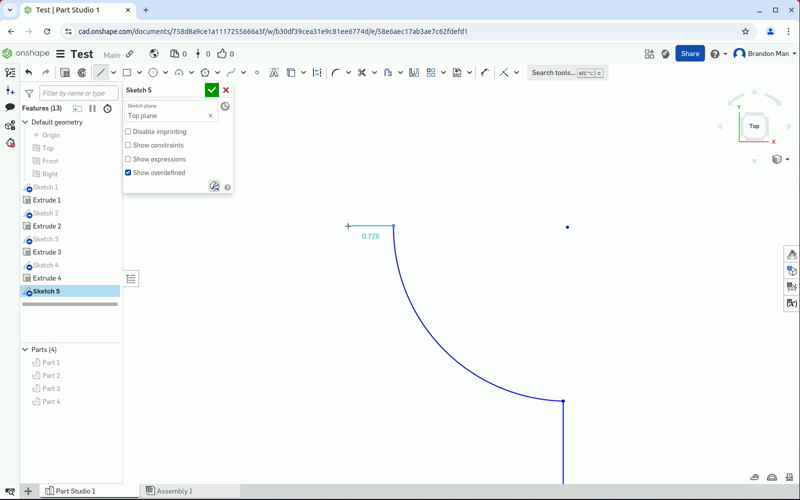
scroll(-6)
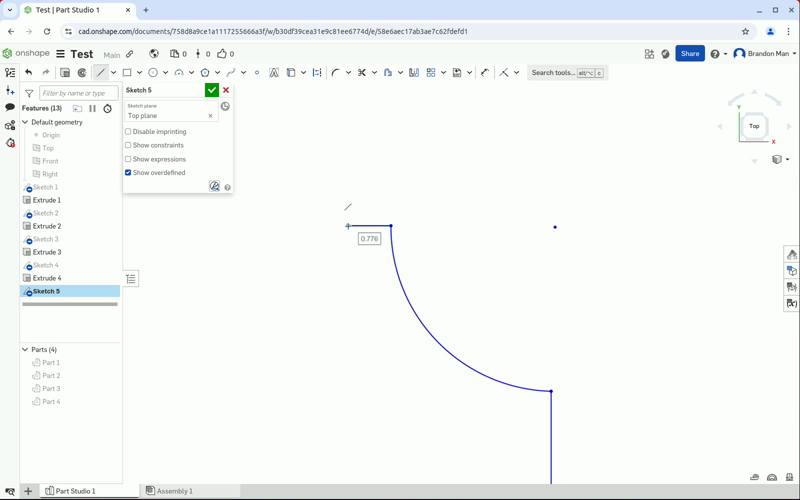
scroll(-6)
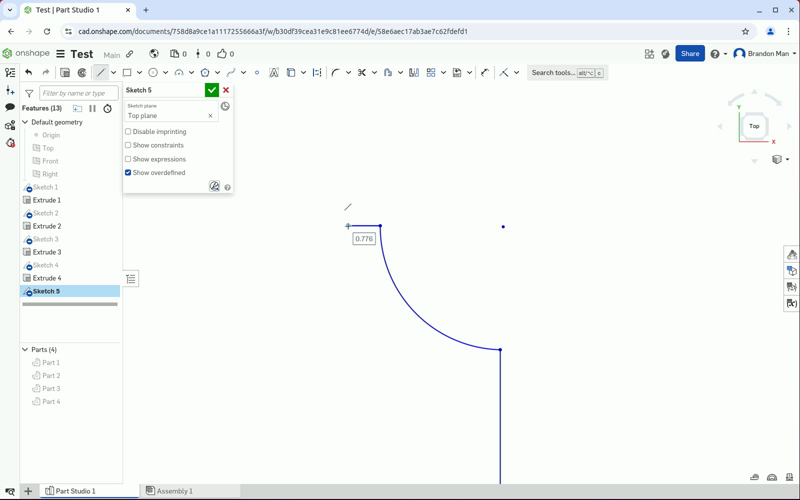
scroll(-6)
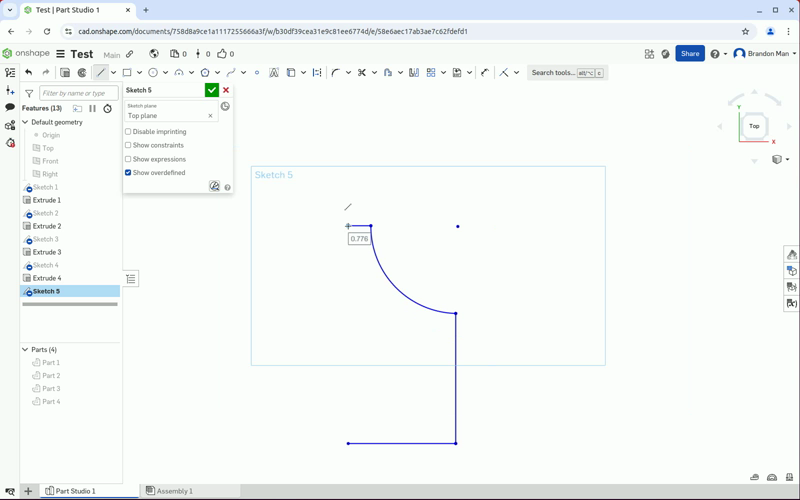
scroll(-6)
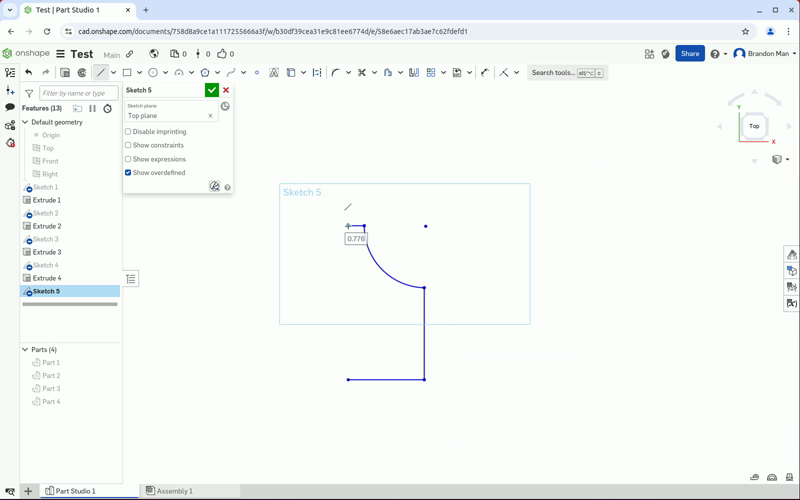
scroll(-6)
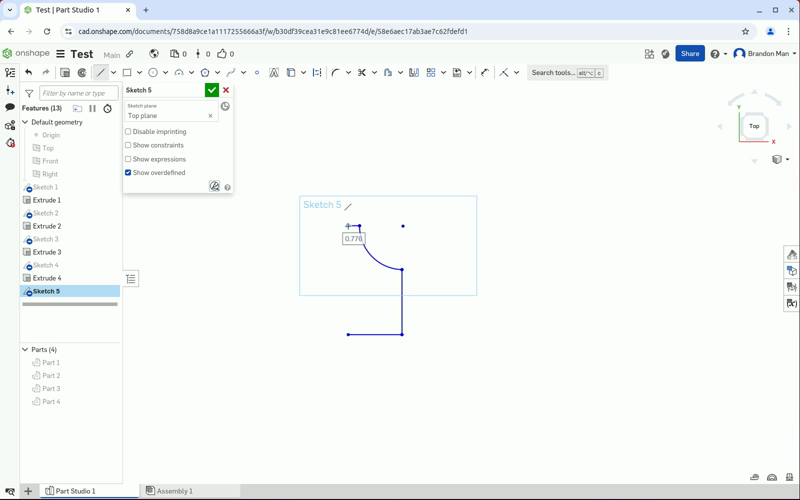
scroll(-6)
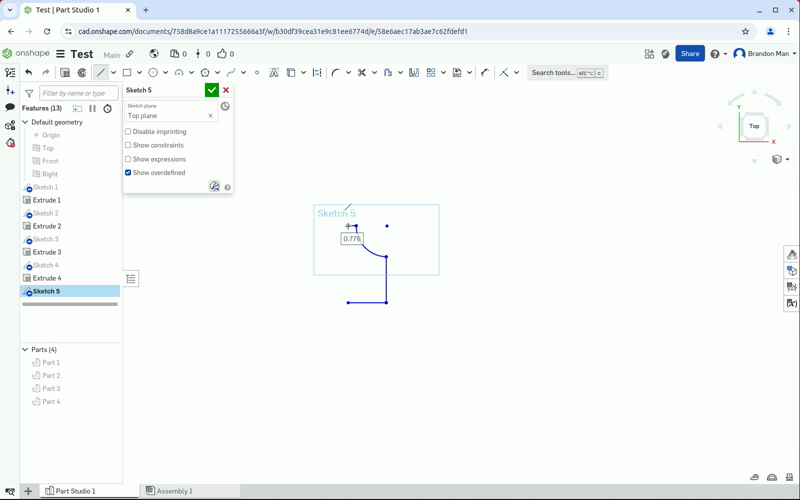
scroll(-6)
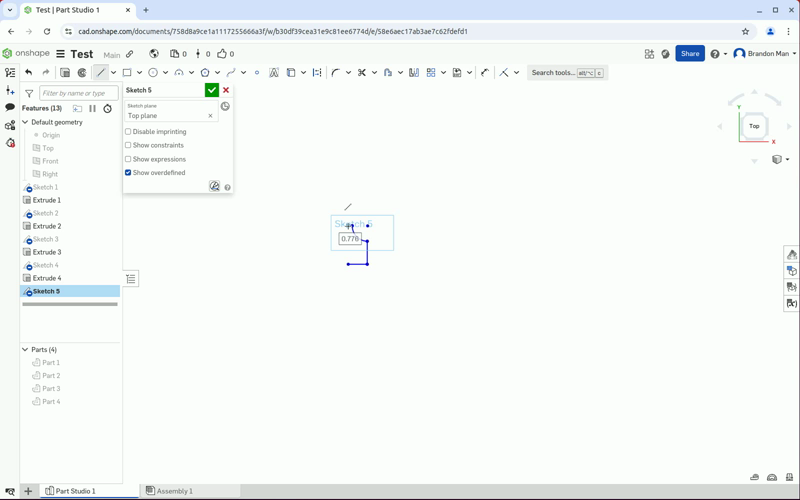
key_up(shift)
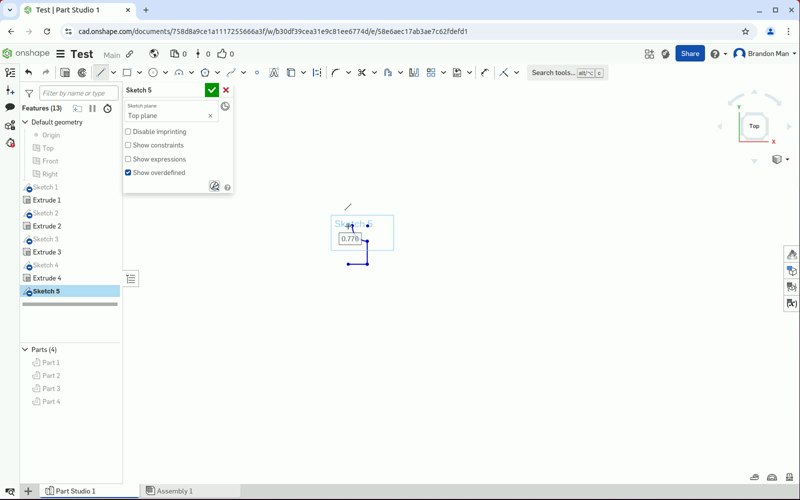
mouse_move(378, 225)
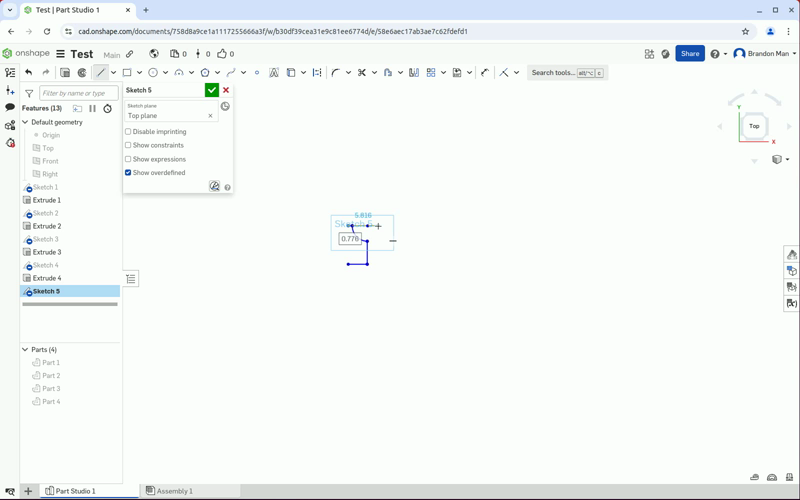
key_down(shift)
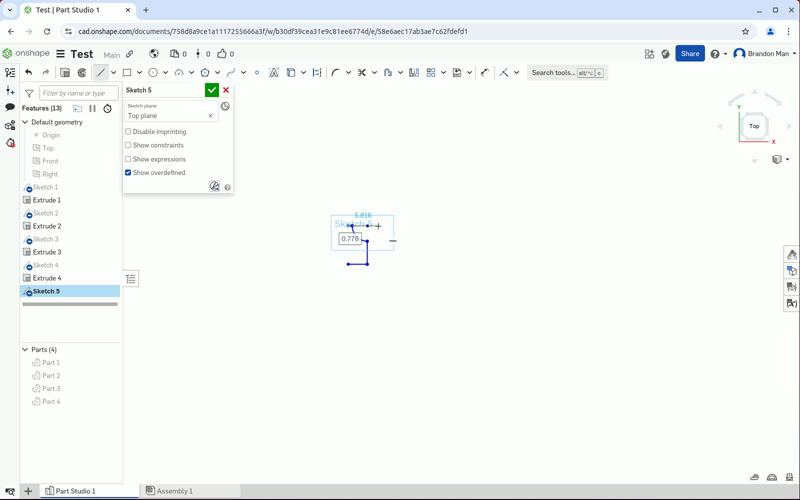
mouse_move(348, 264)
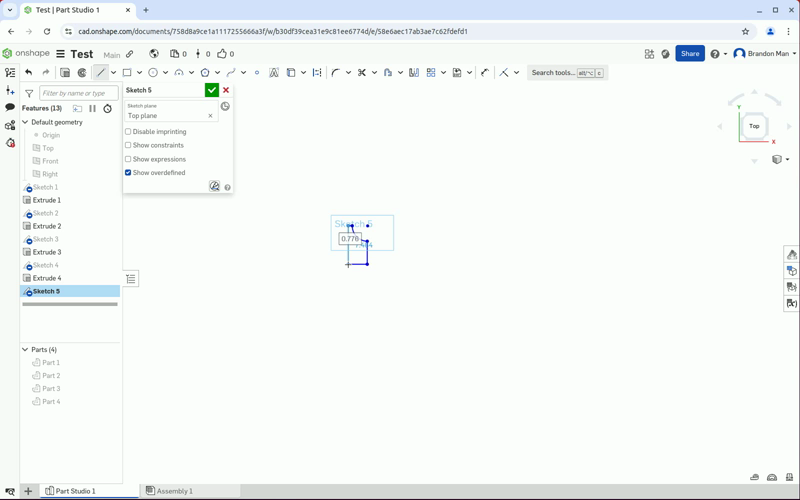
key_up(shift)
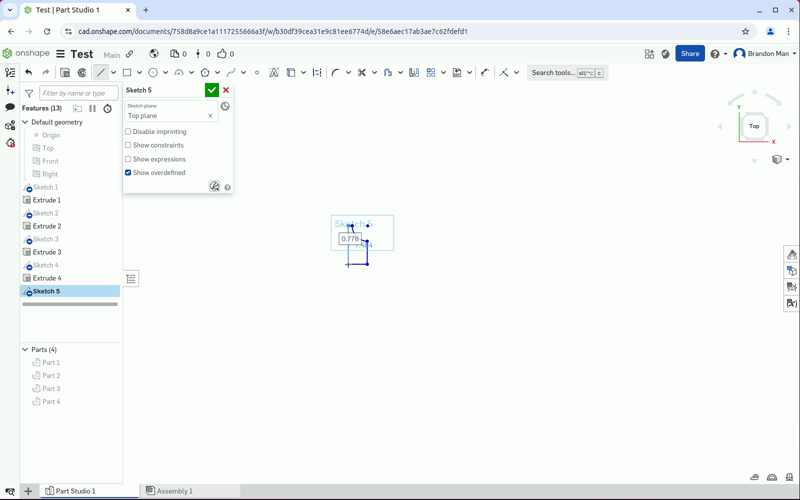
click(348, 264)
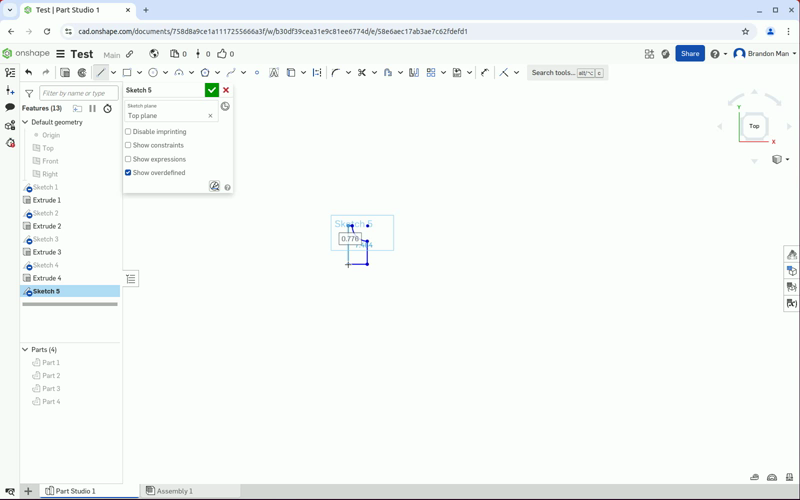
key(esc)
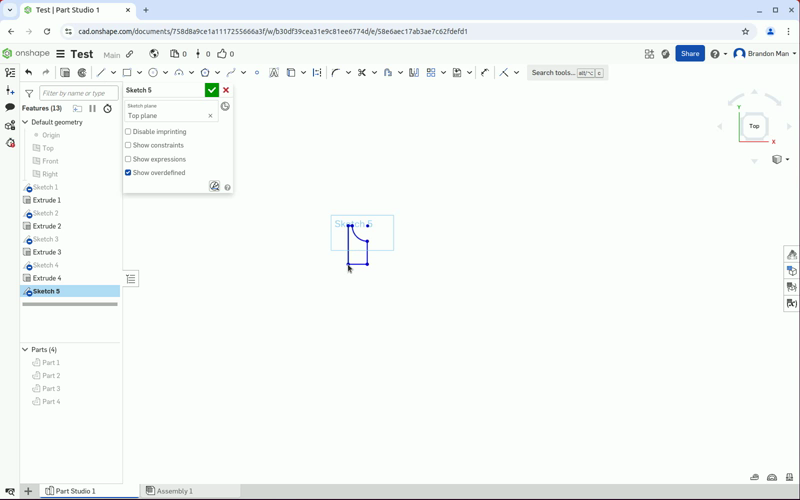
mouse_move(350, 230)
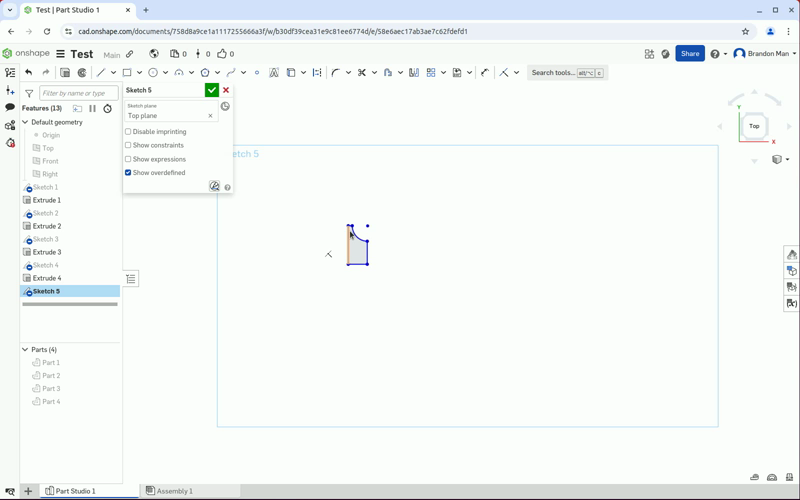
scroll(6)
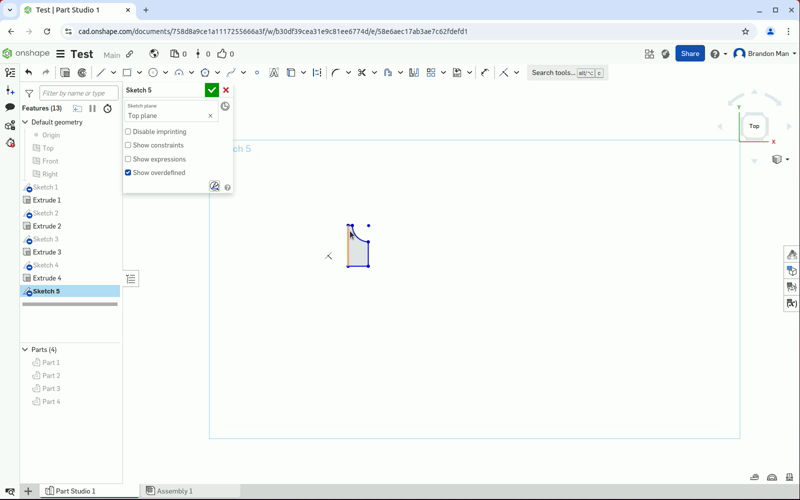
scroll(6)
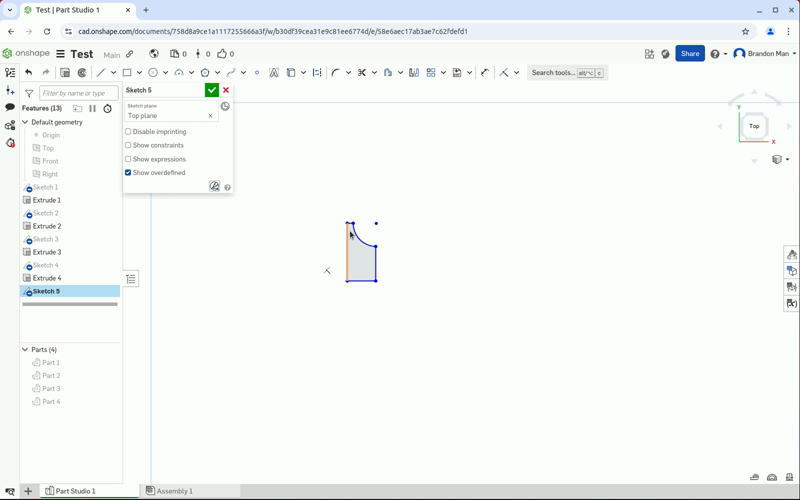
scroll(6)
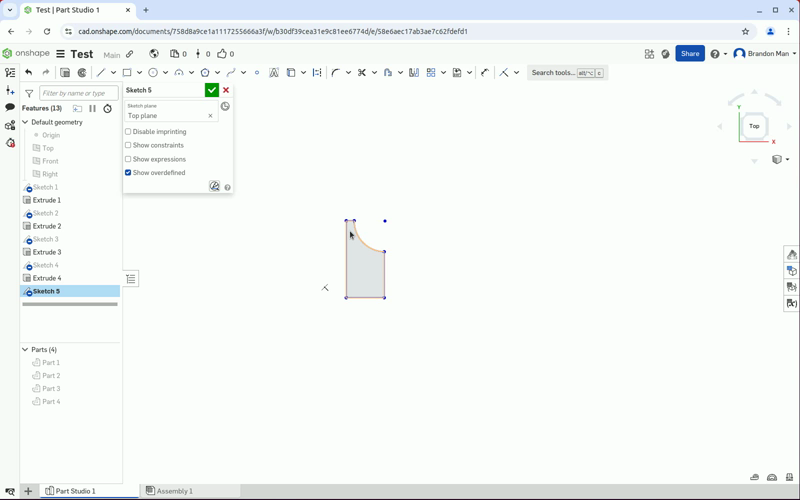
scroll(6)
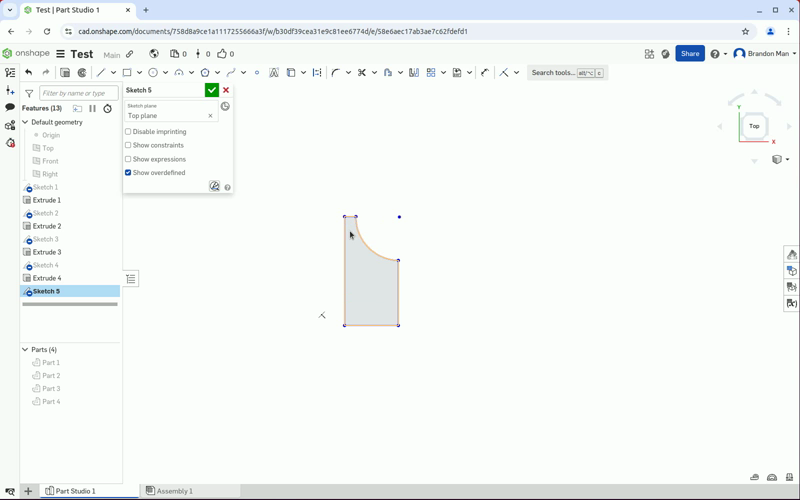
scroll(6)
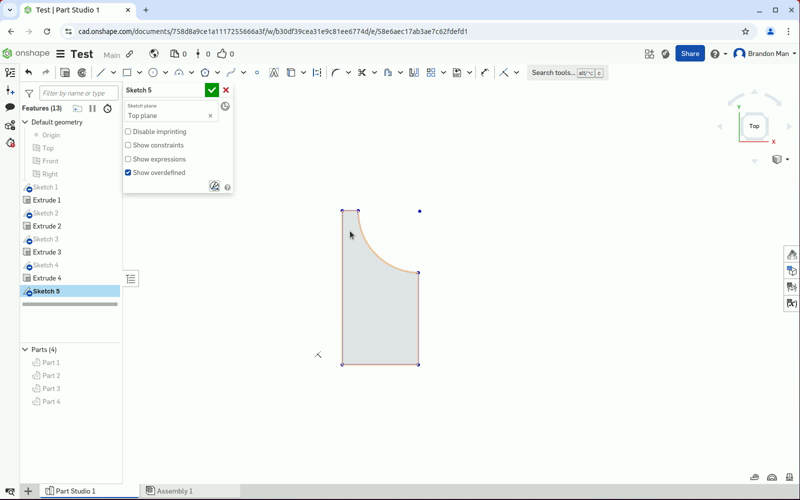
scroll(6)
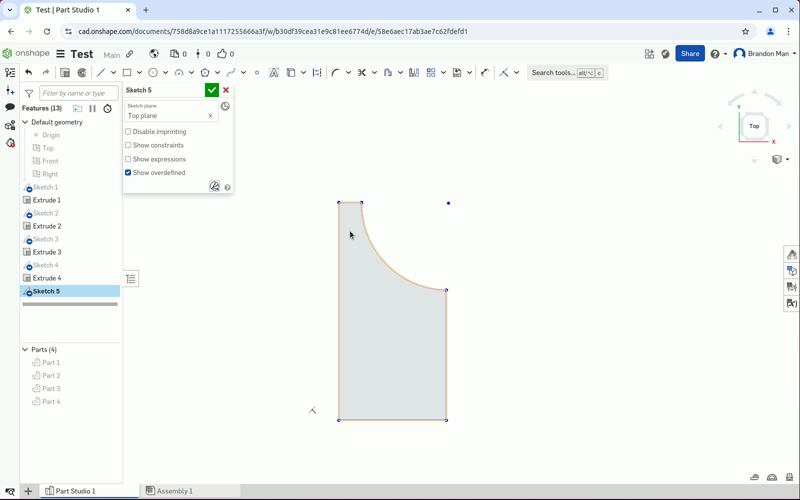
scroll(6)
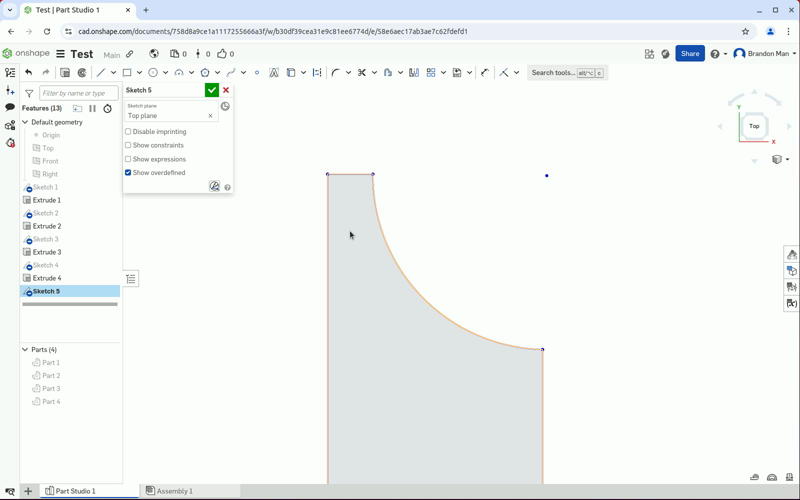
click(350, 230)
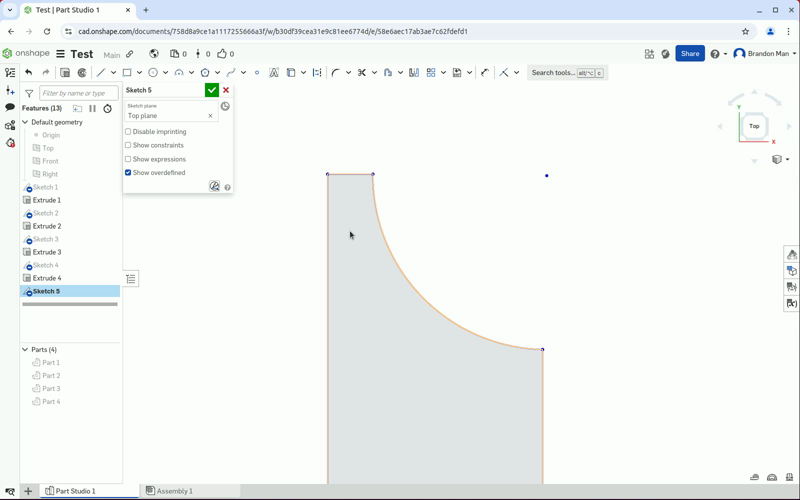
scroll(-6)
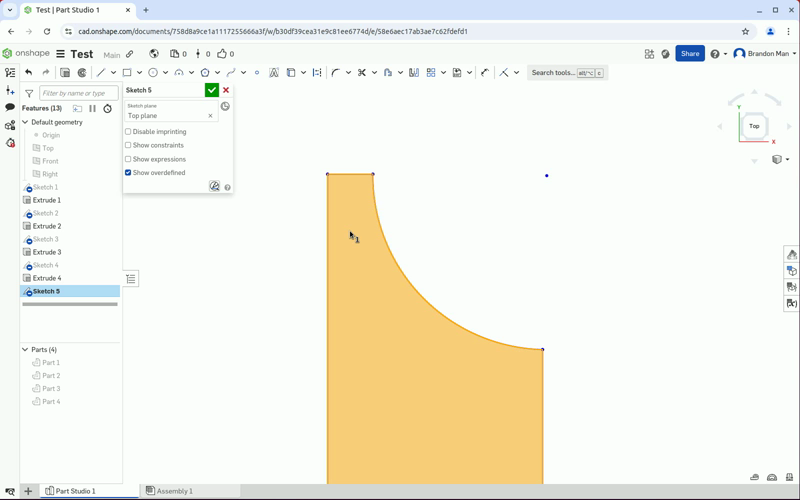
scroll(-6)
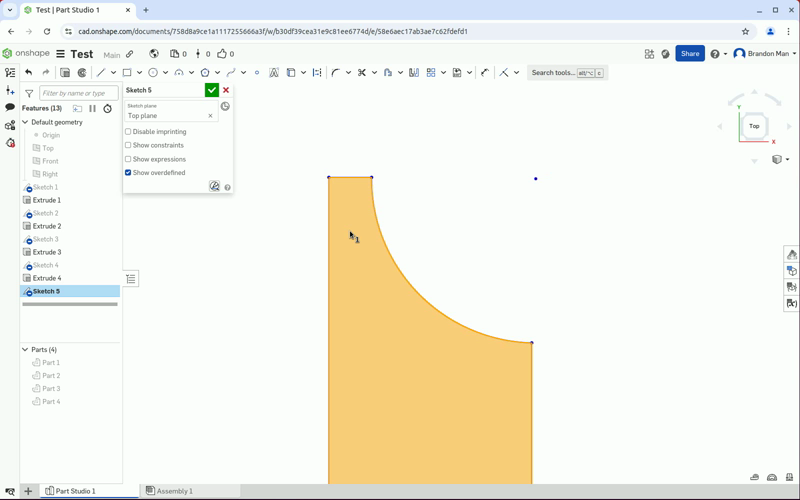
scroll(-6)
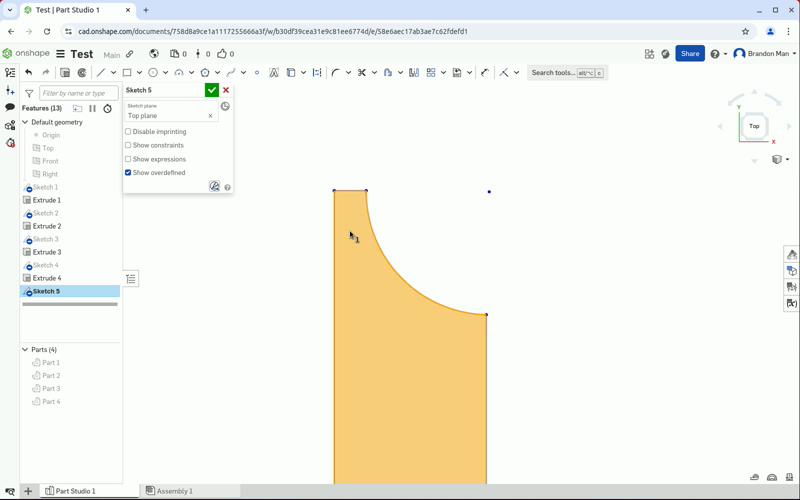
scroll(-6)
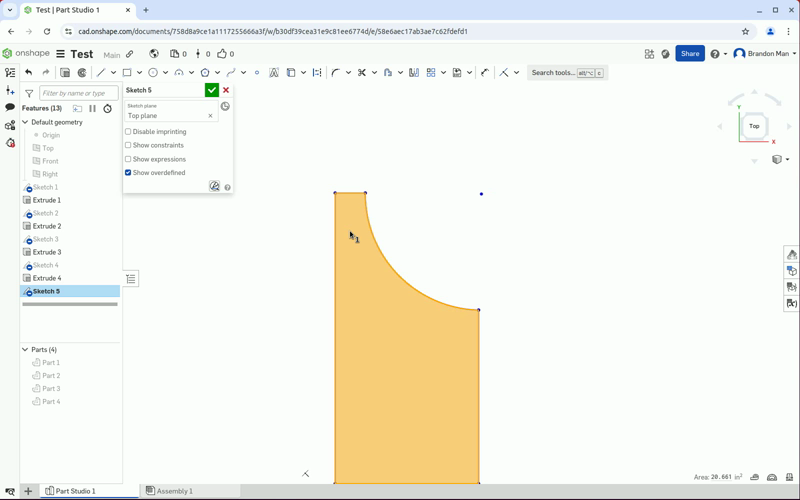
scroll(-6)
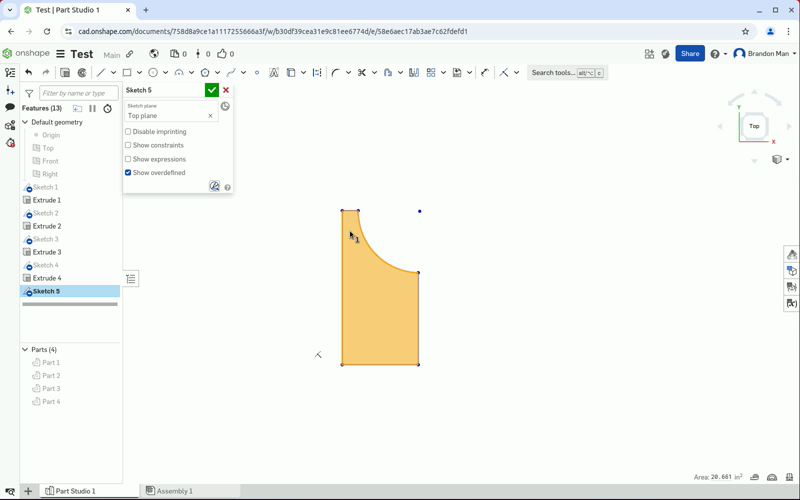
scroll(-6)
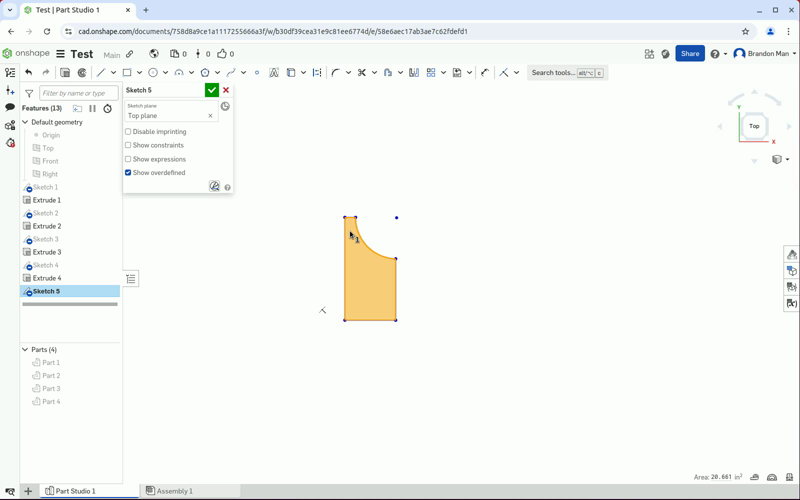
scroll(-6)
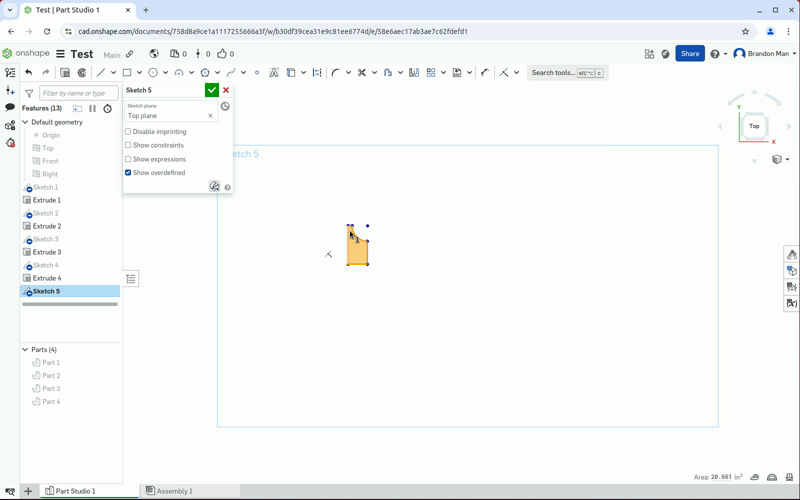
mouse_move(73, 352)
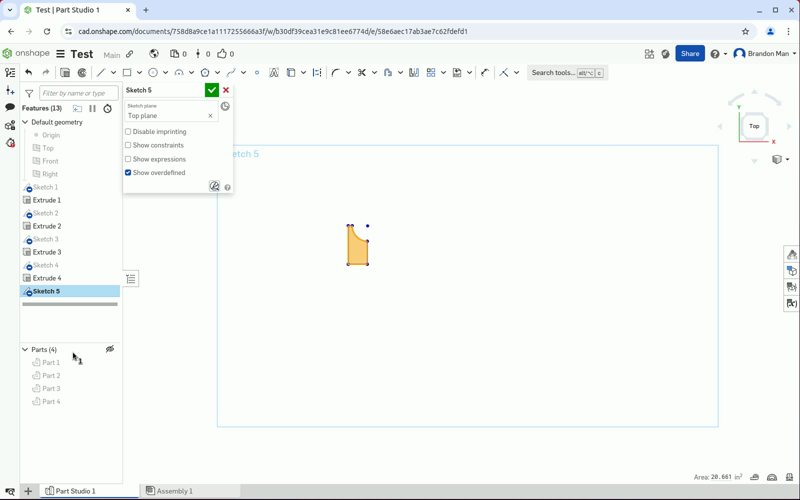
key(shift+y)
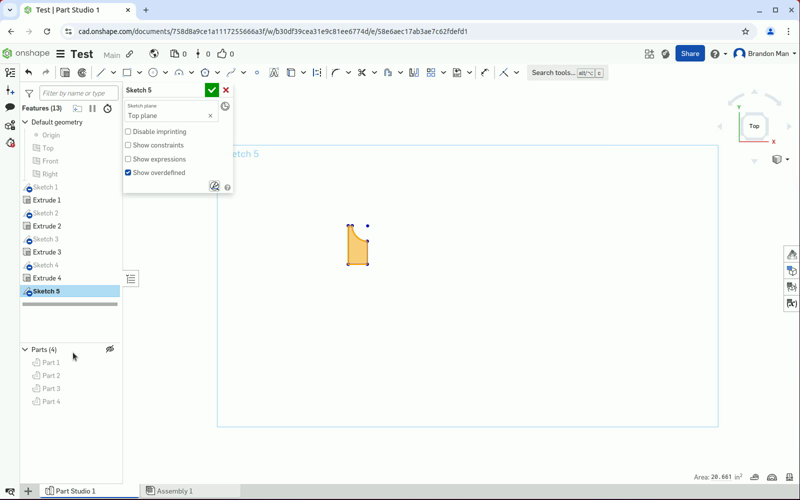
key(shift+e)
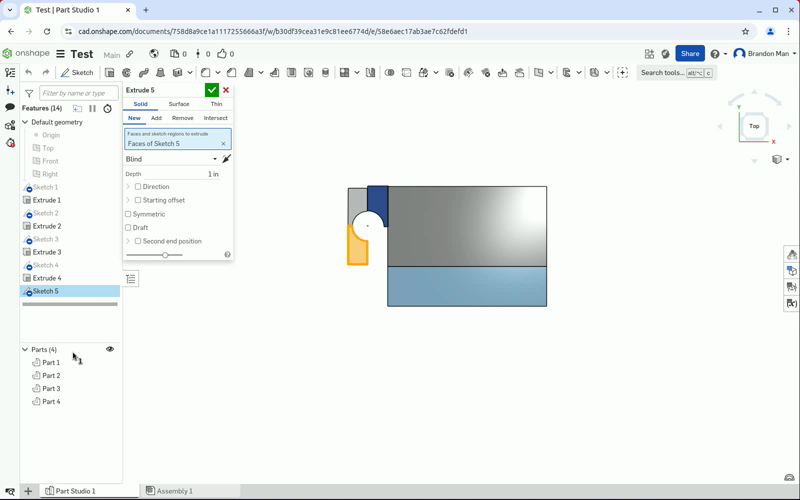
mouse_move(143, 106)
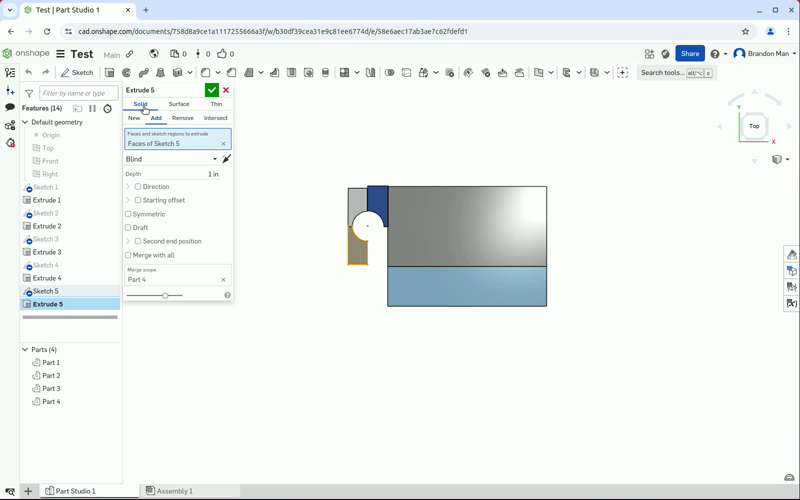
click(143, 106)
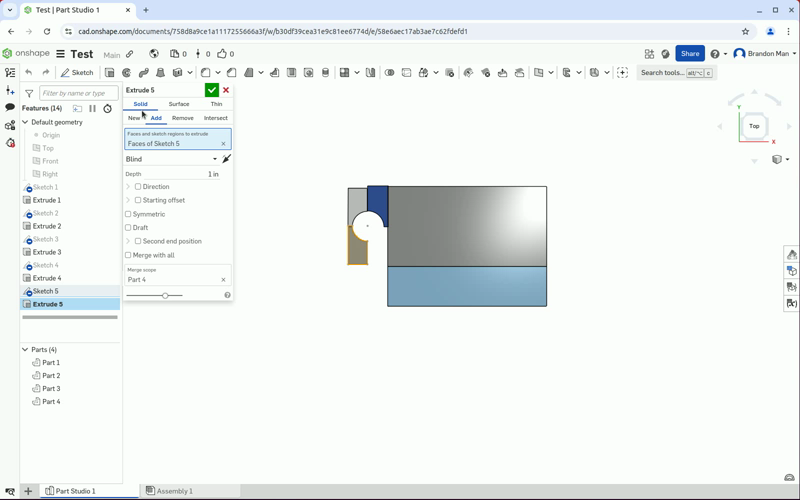
mouse_move(137, 120)
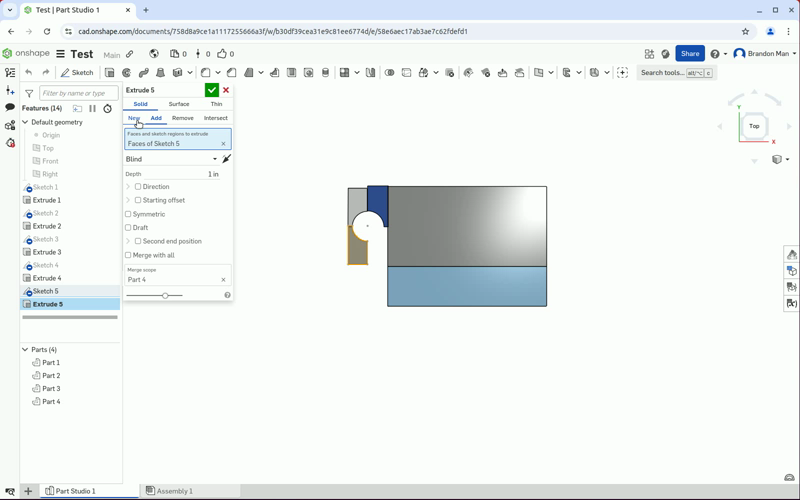
click(137, 120)
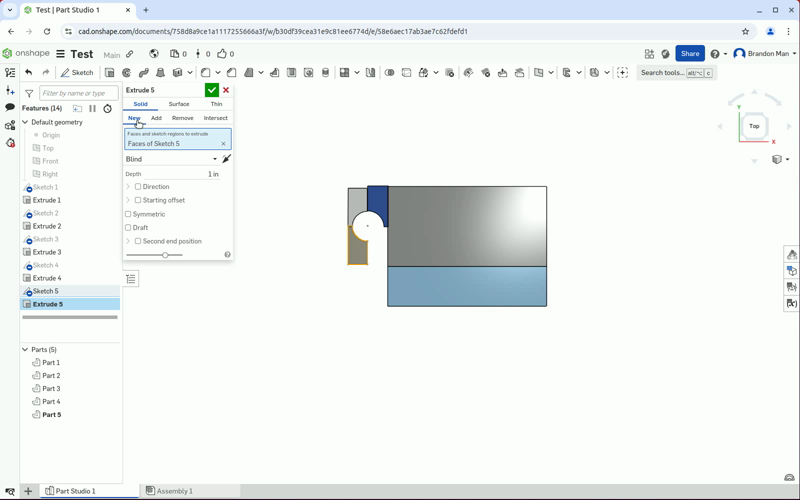
key(tab, 4)
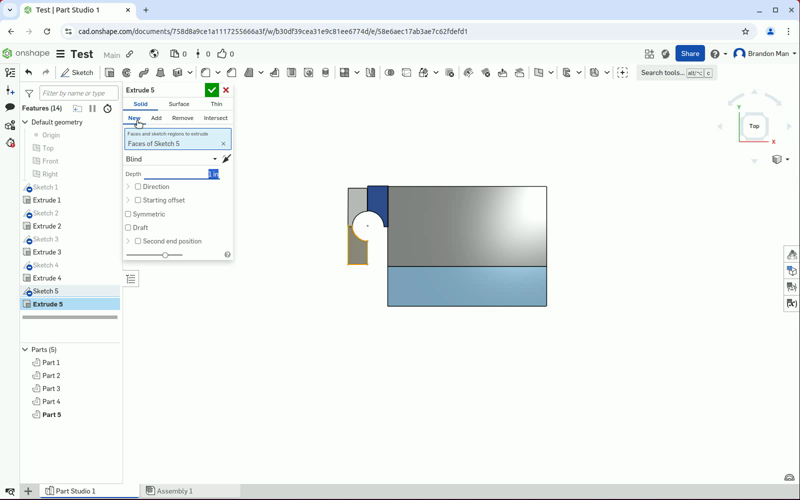
text(15.406)
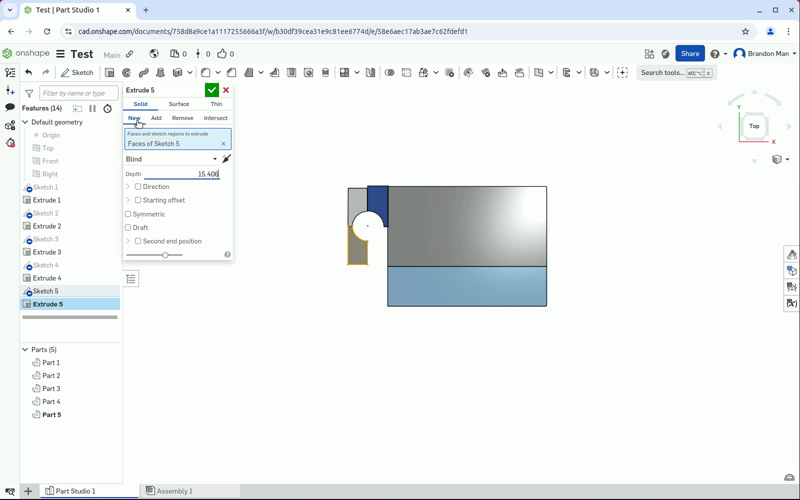
key(tab, 3)
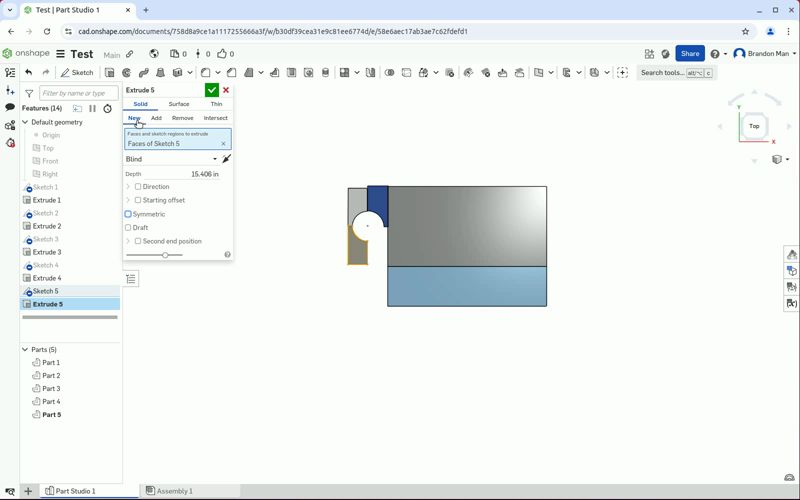
key(space)
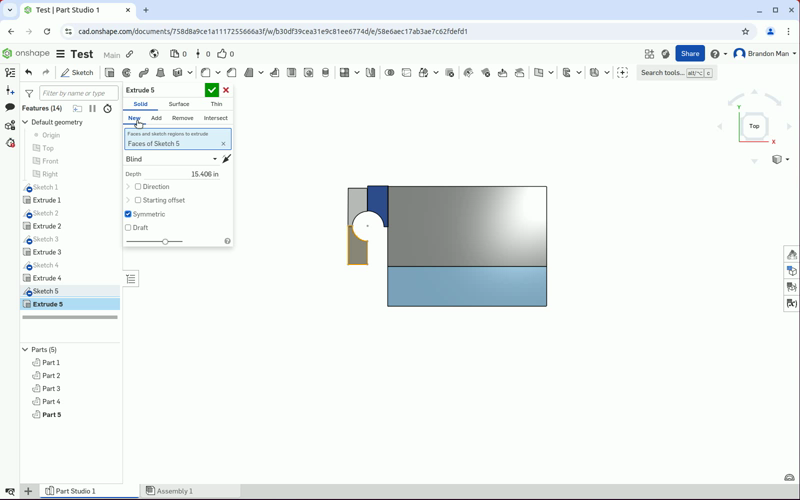
key(enter)
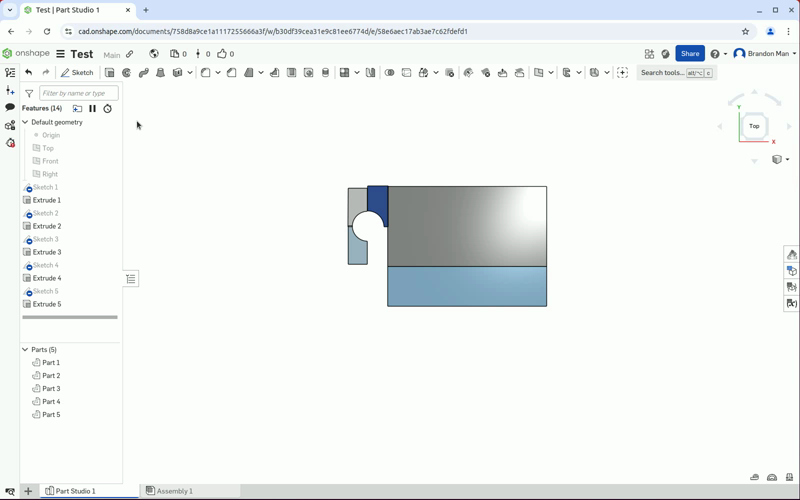
key(shift+h)
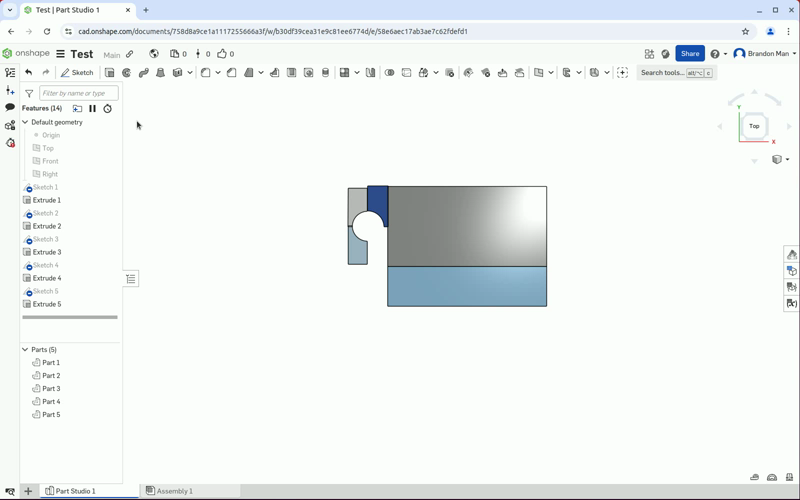
key(shift+h)
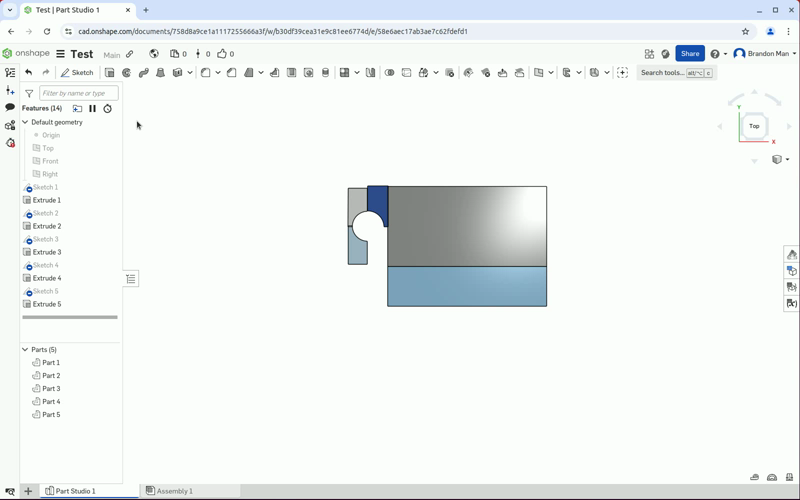
mouse_move(73, 189)
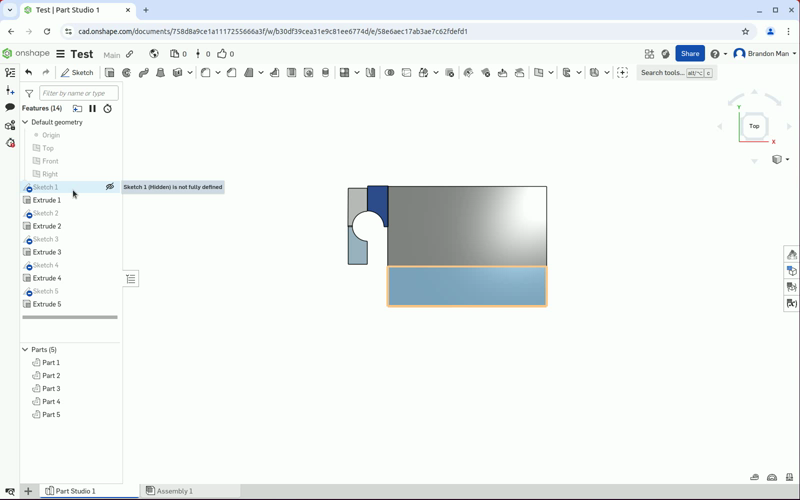
click(73, 189)
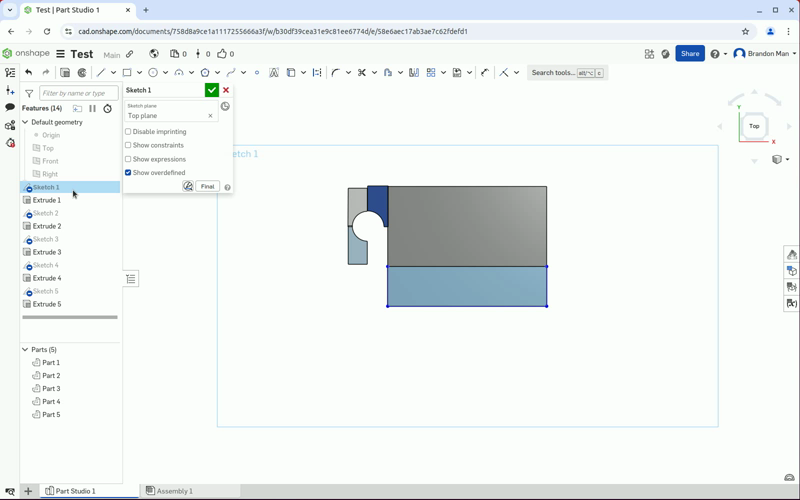
mouse_move(229, 92)
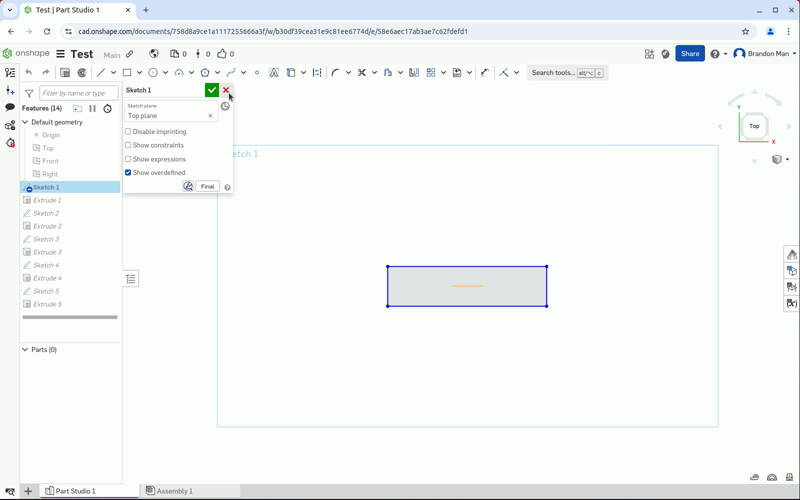
click(229, 92)
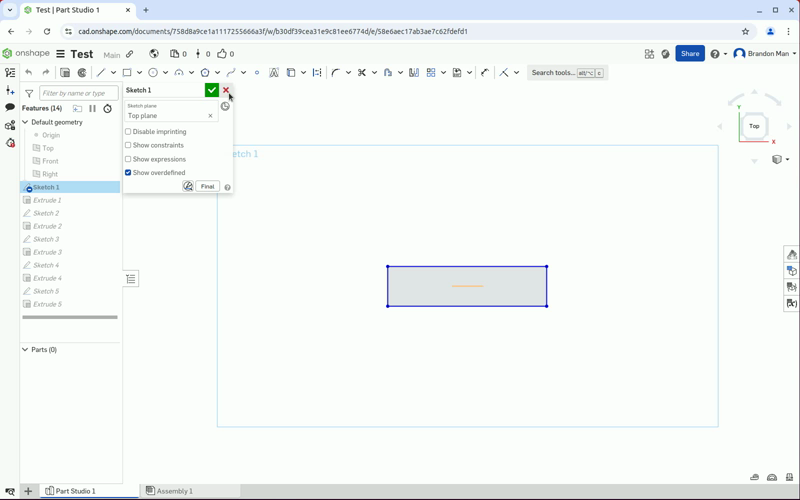
key(shift+s)
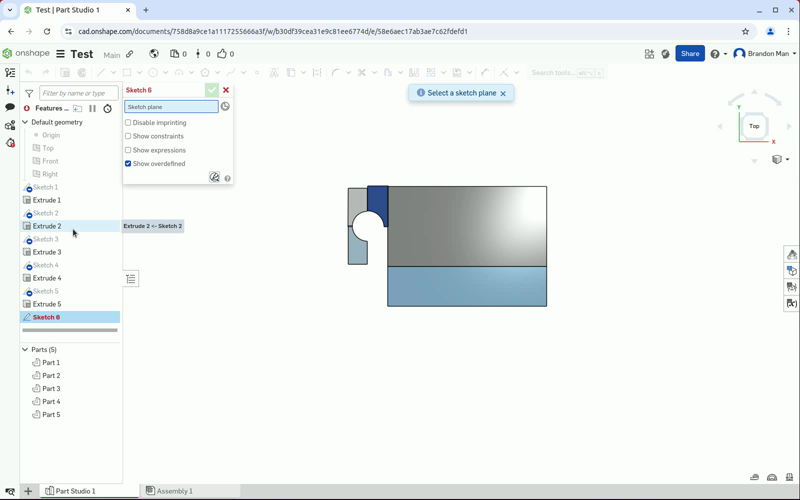
scroll(3)
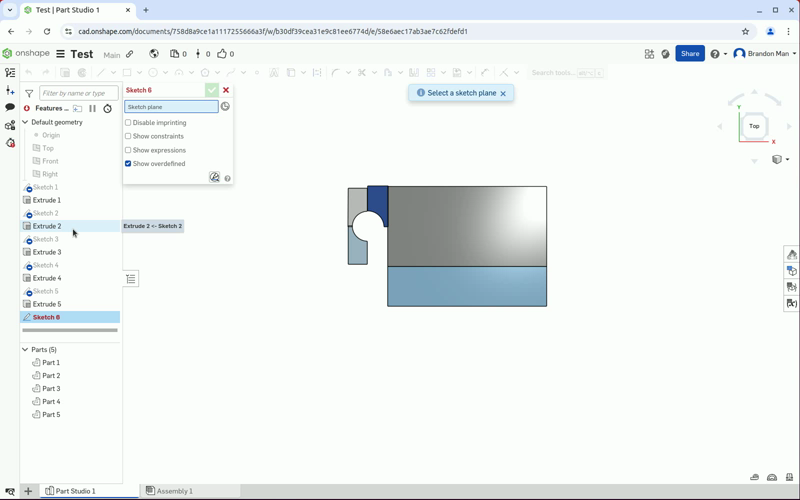
mouse_move(73, 150)
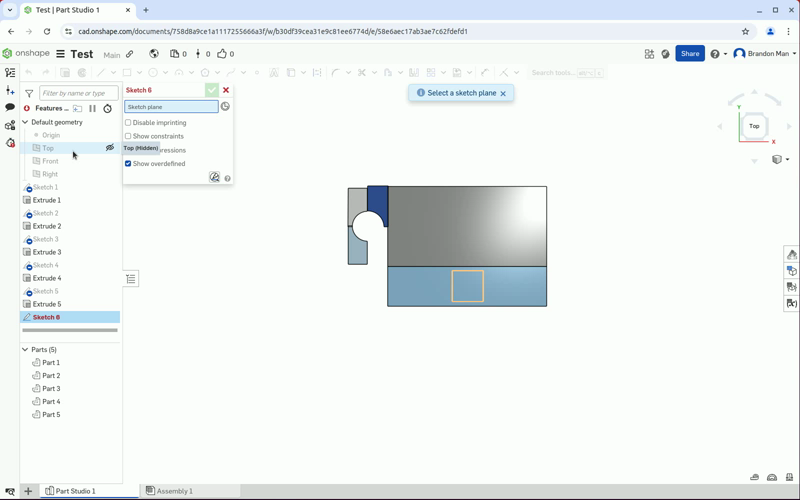
click(73, 150)
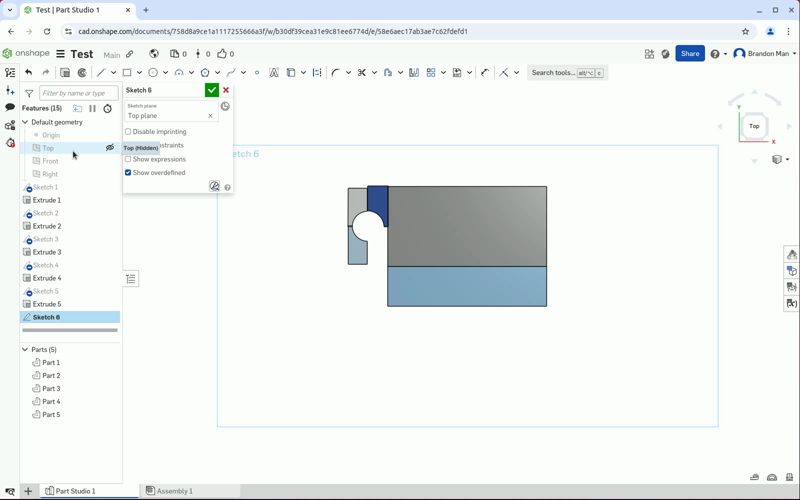
mouse_move(73, 352)
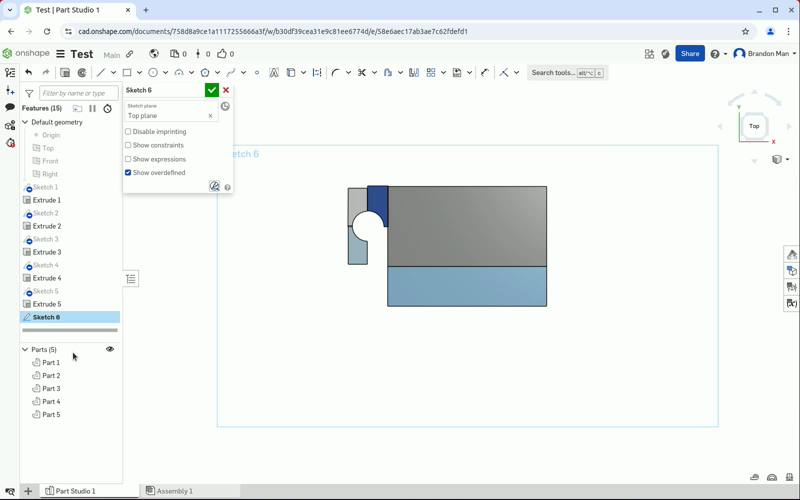
key(y)
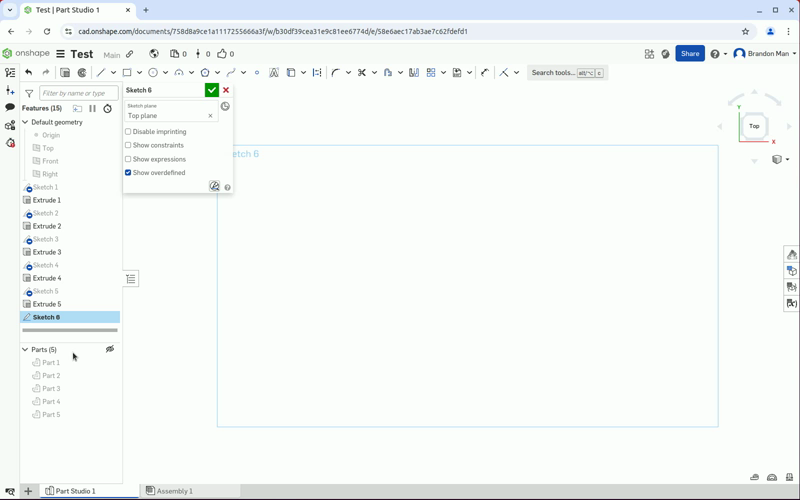
key(l)
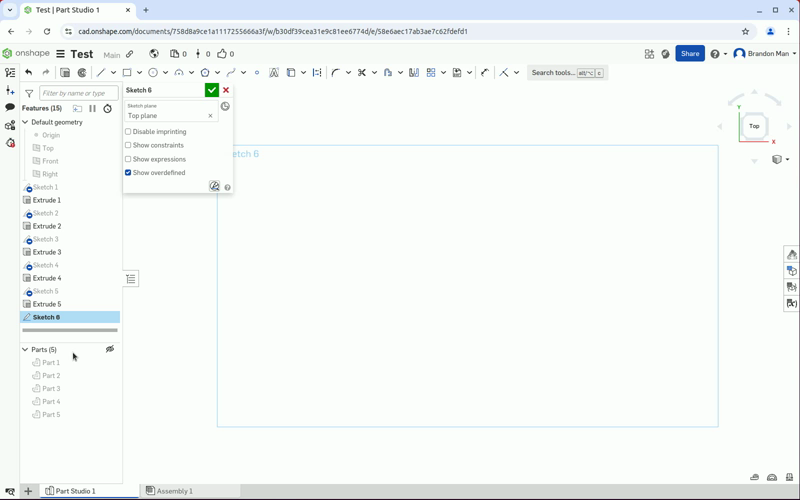
key_down(shift)
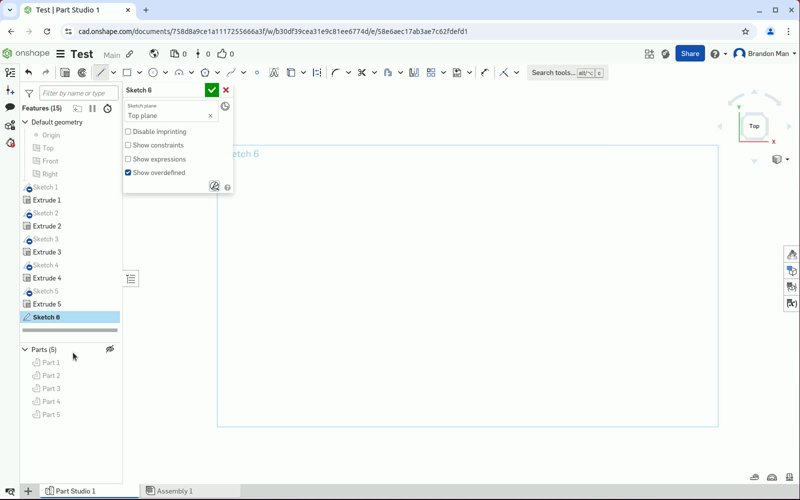
mouse_move(366, 264)
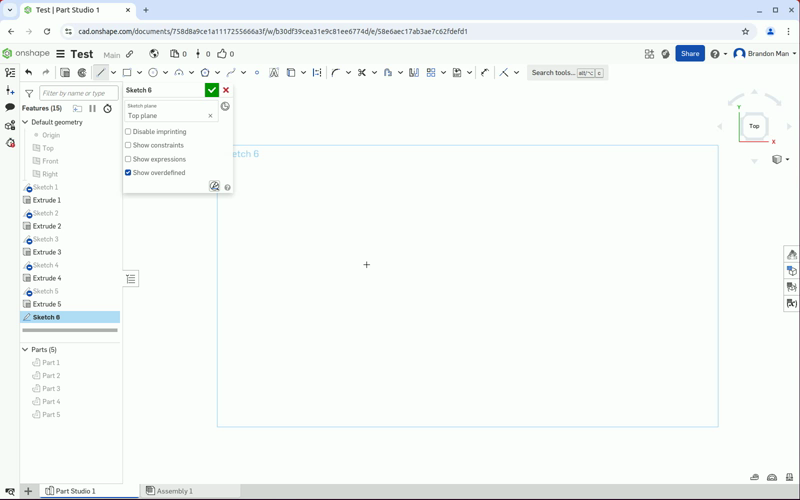
click(366, 264)
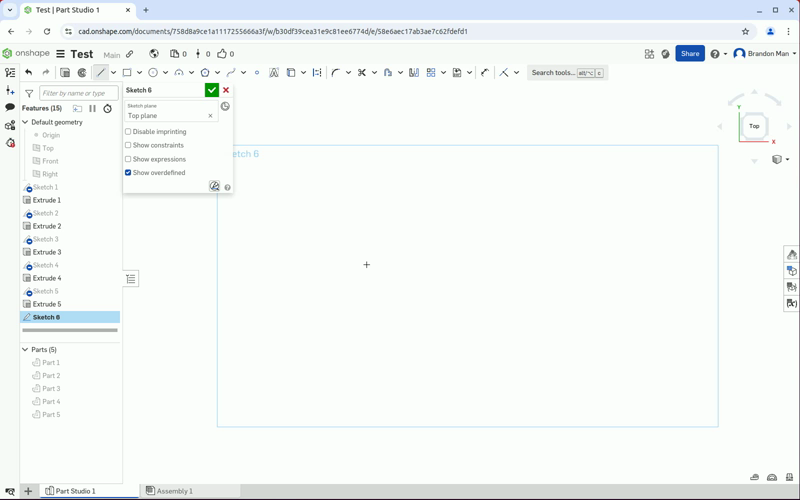
key_up(shift)
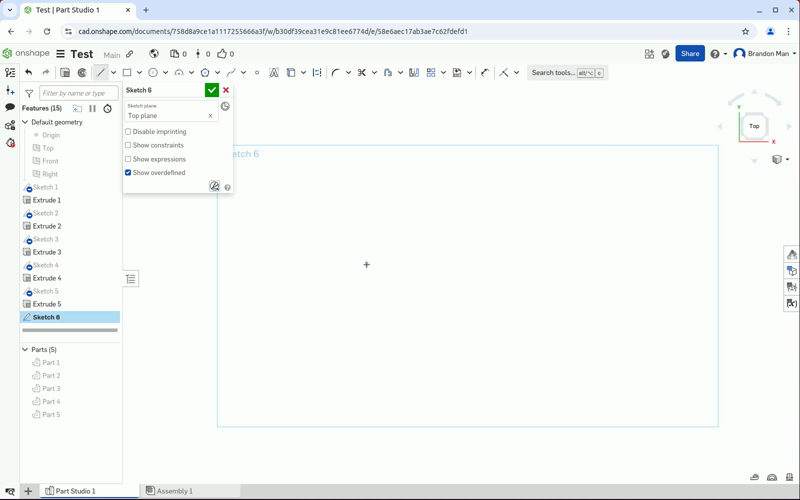
key_down(shift)
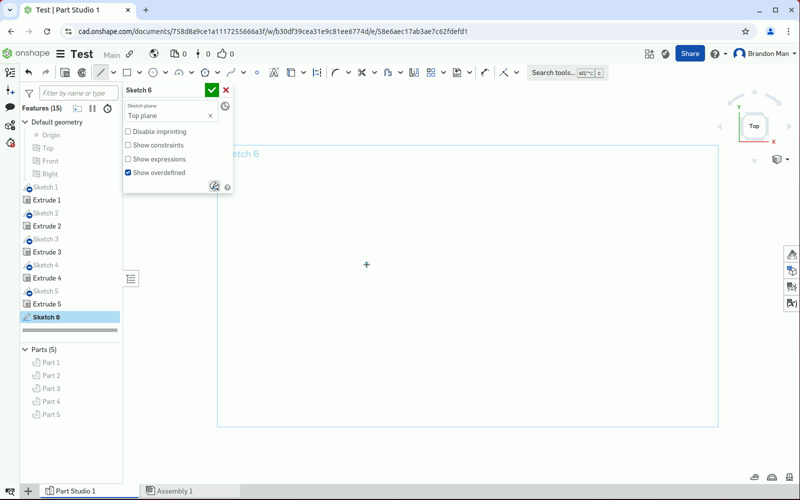
mouse_move(396, 264)
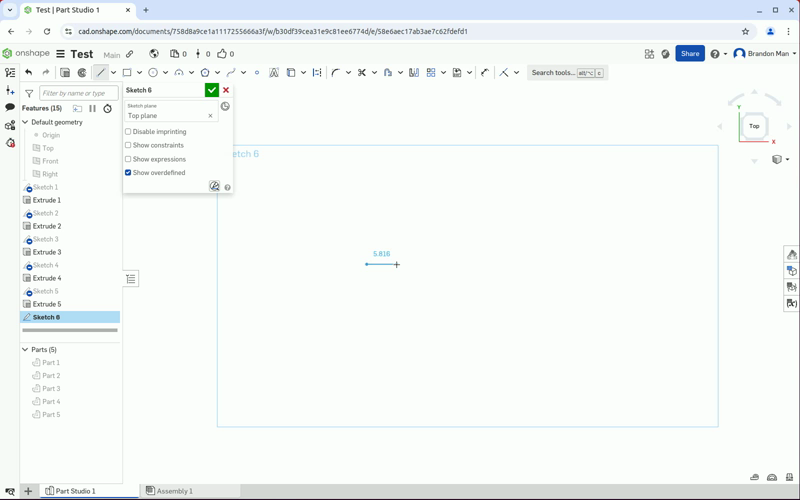
mouse_move(386, 264)
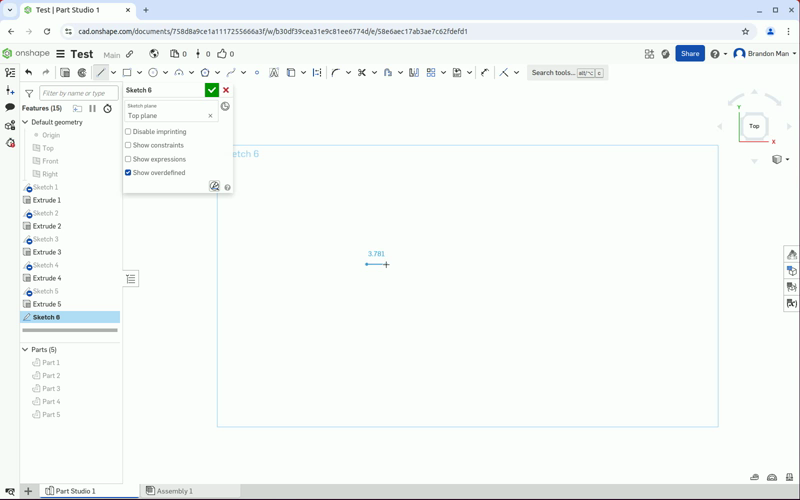
click(386, 264)
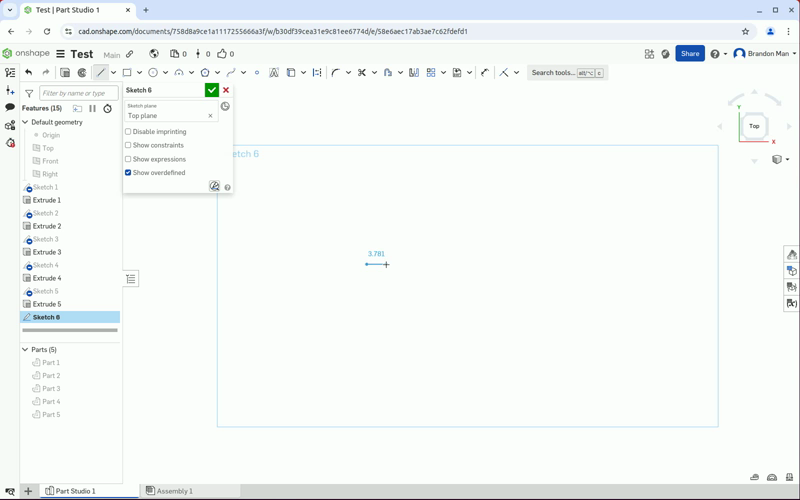
key_up(shift)
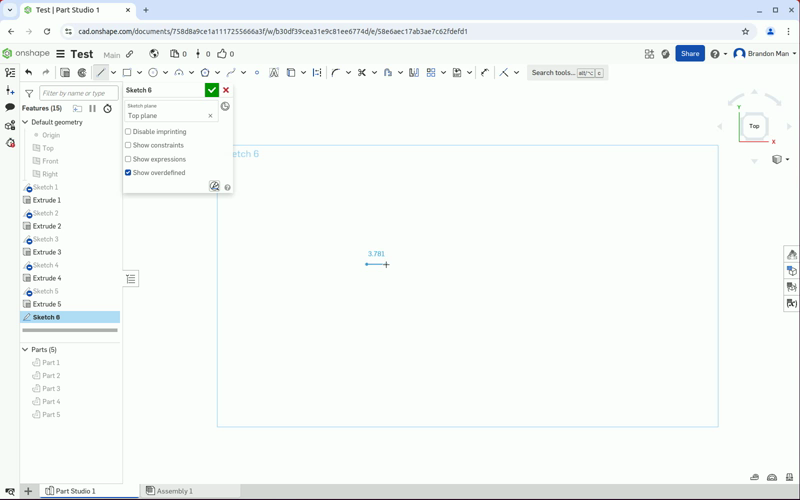
key_down(shift)
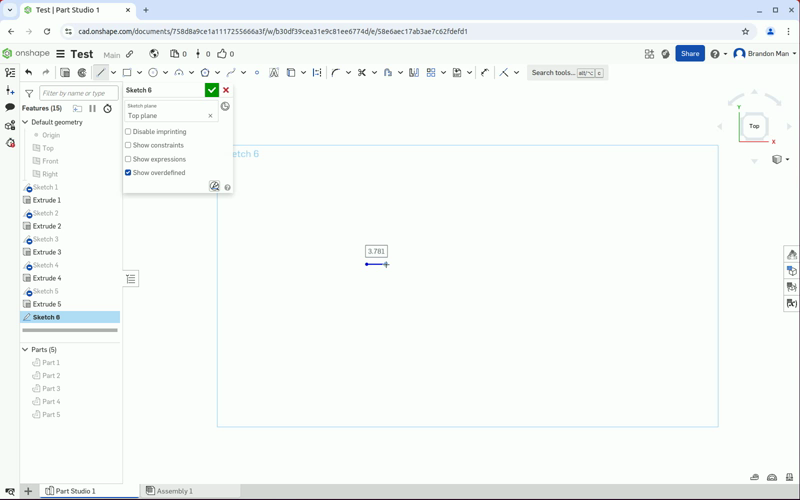
mouse_move(416, 264)
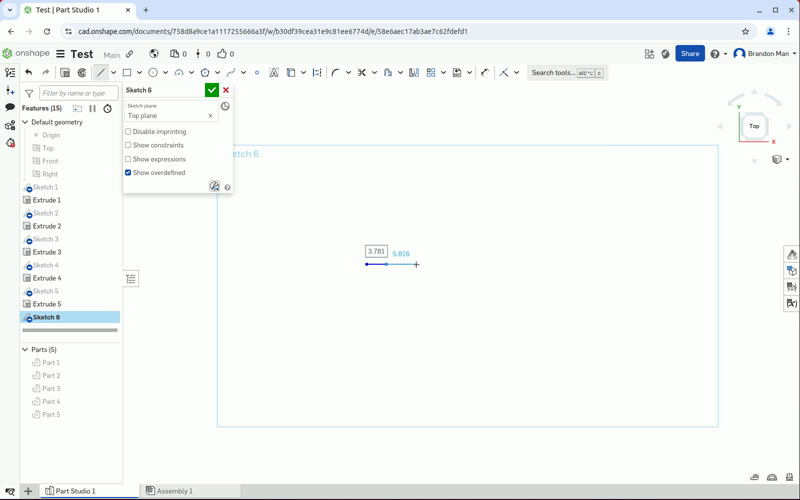
mouse_move(386, 225)
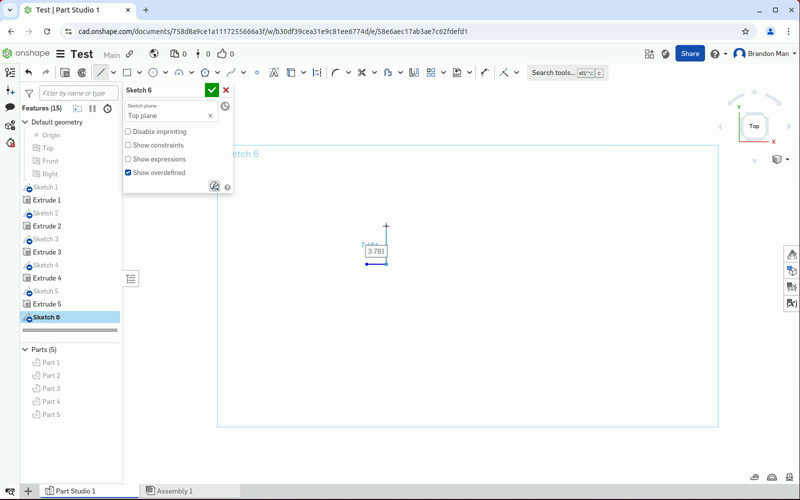
click(386, 225)
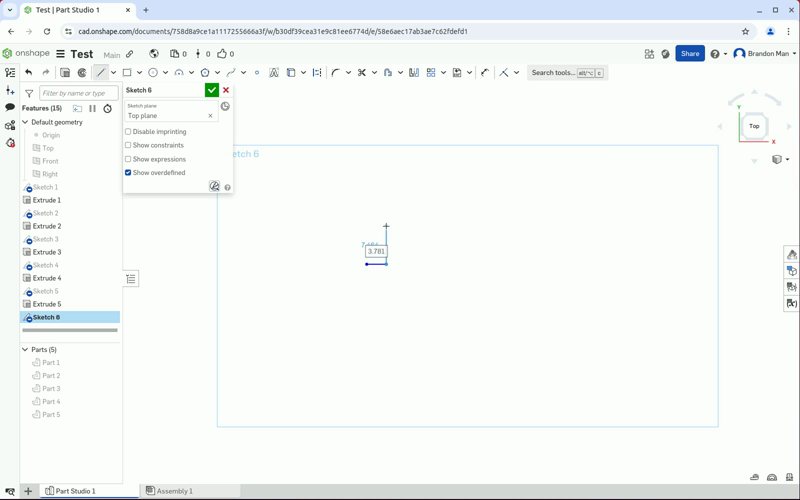
key_up(shift)
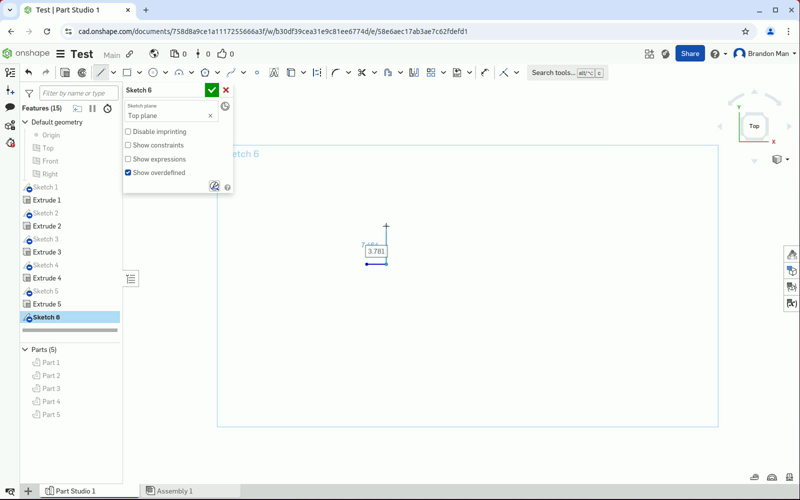
key_down(shift)
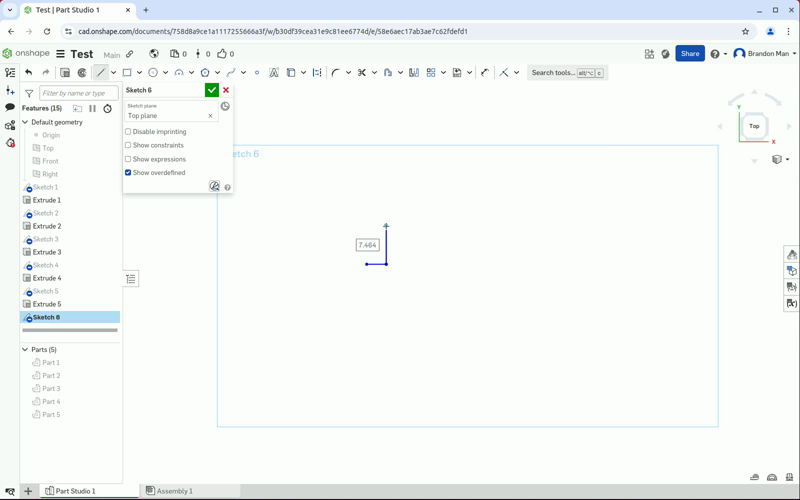
mouse_move(416, 225)
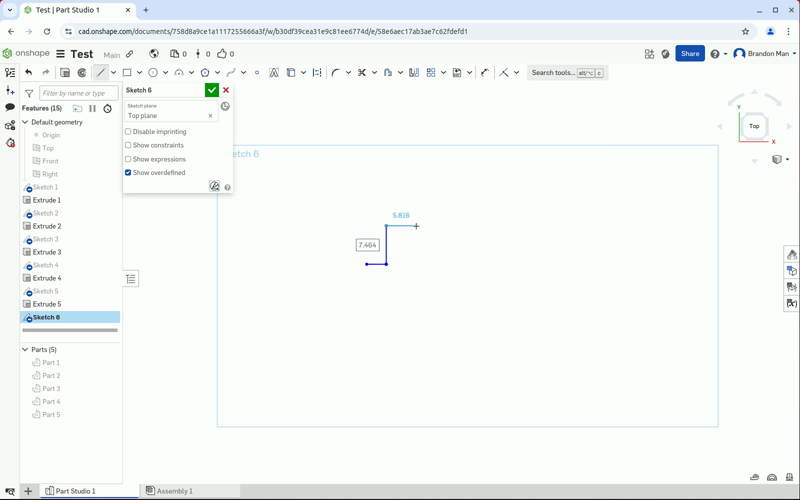
mouse_move(382, 225)
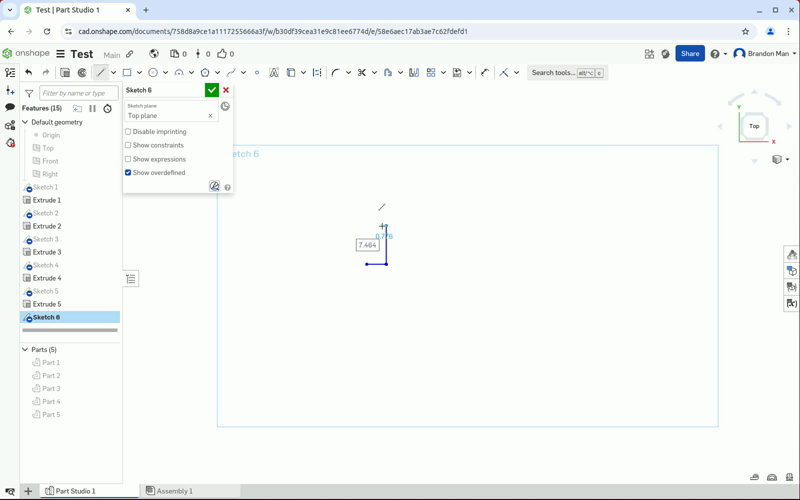
scroll(6)
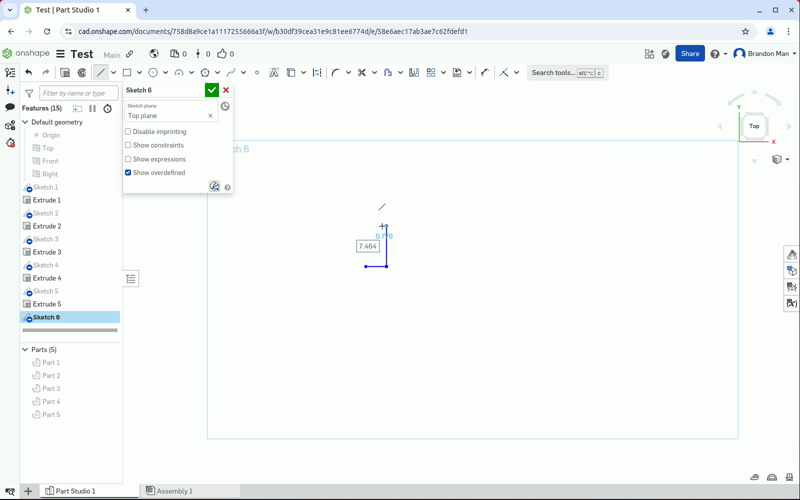
scroll(6)
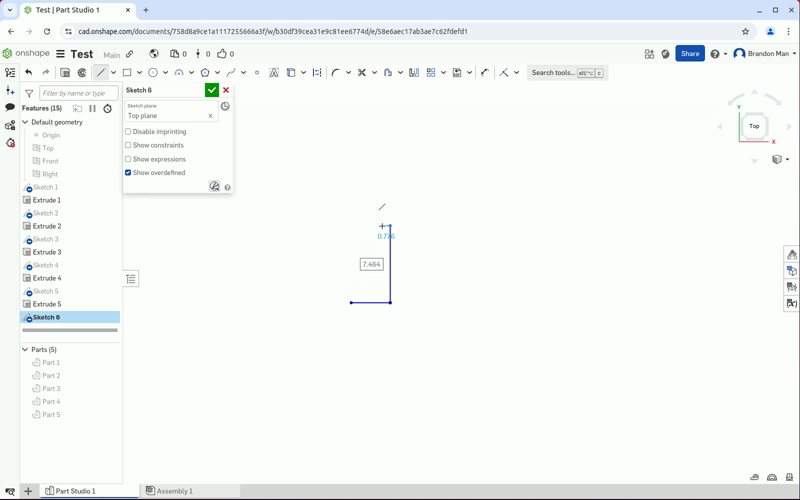
scroll(6)
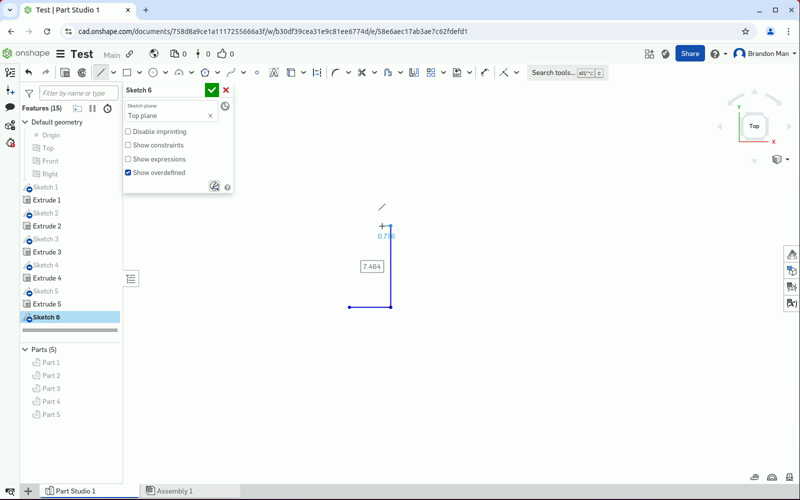
scroll(6)
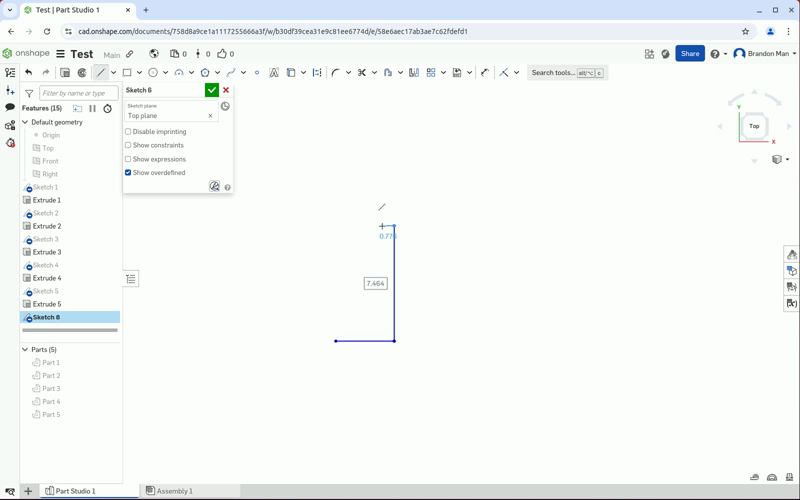
scroll(6)
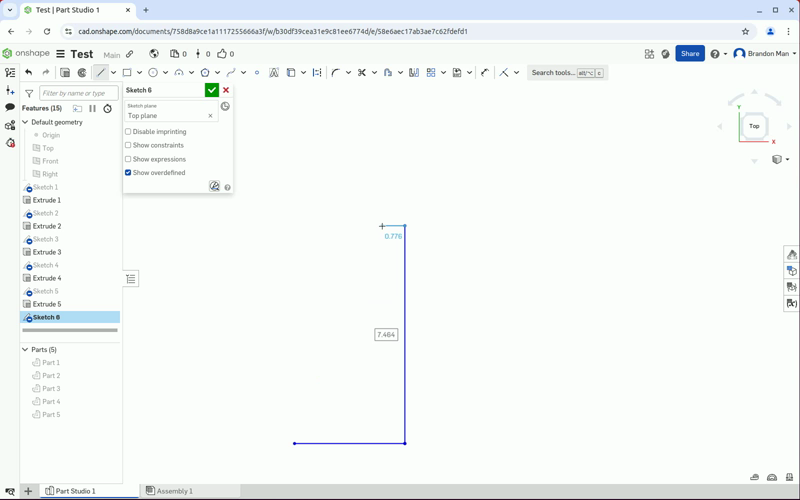
scroll(6)
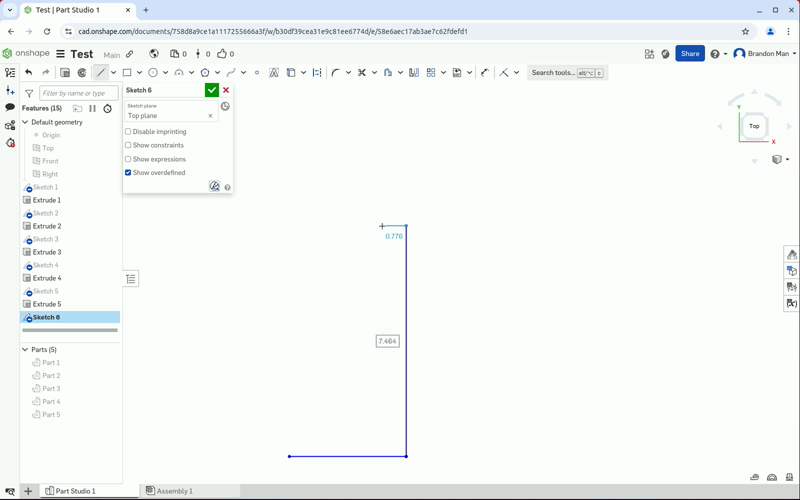
scroll(6)
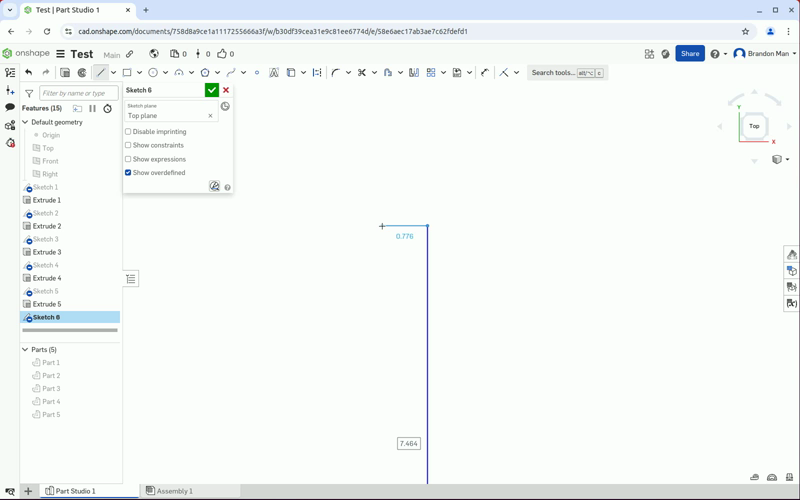
click(382, 225)
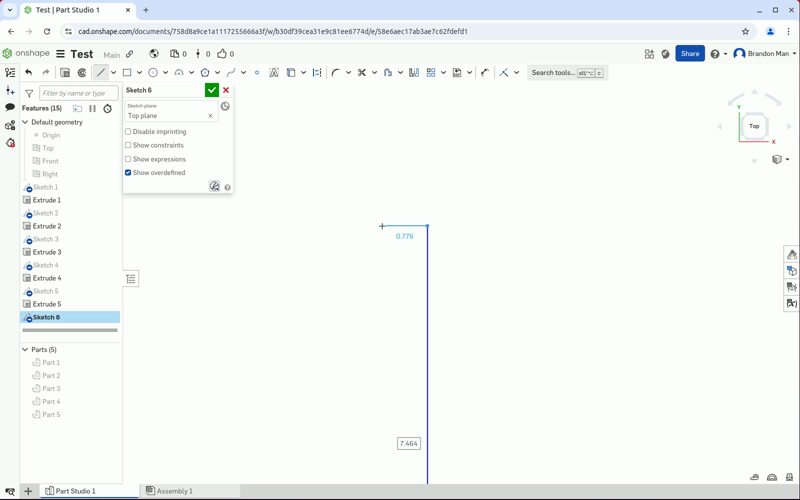
scroll(-6)
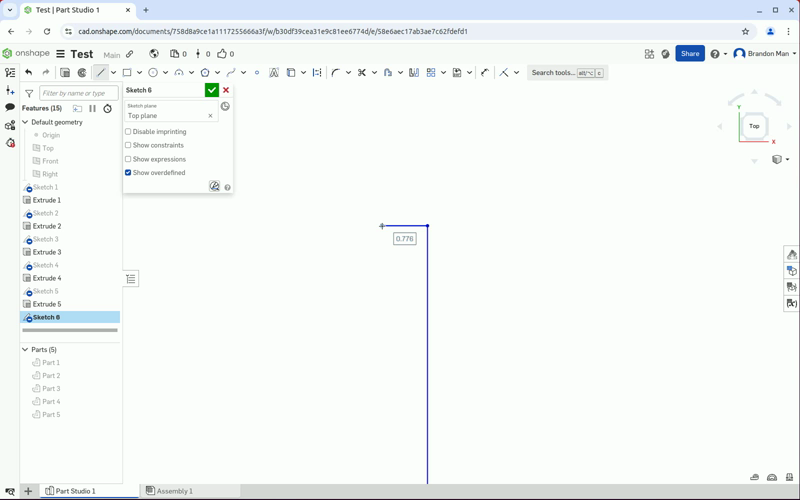
scroll(-6)
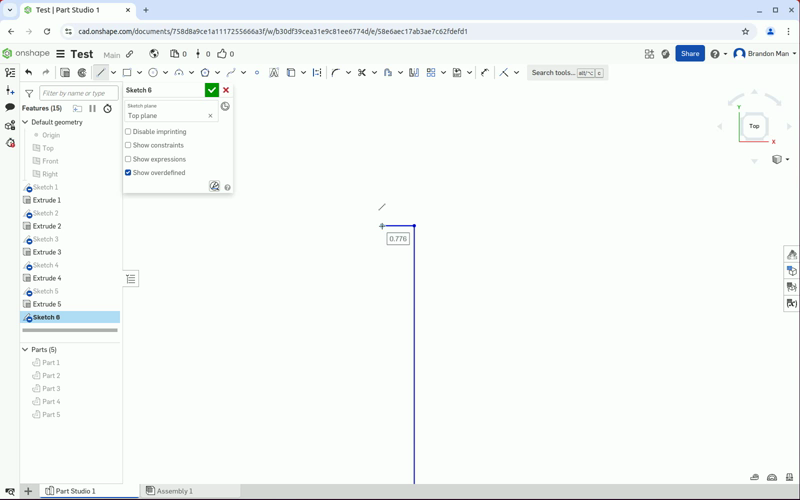
scroll(-6)
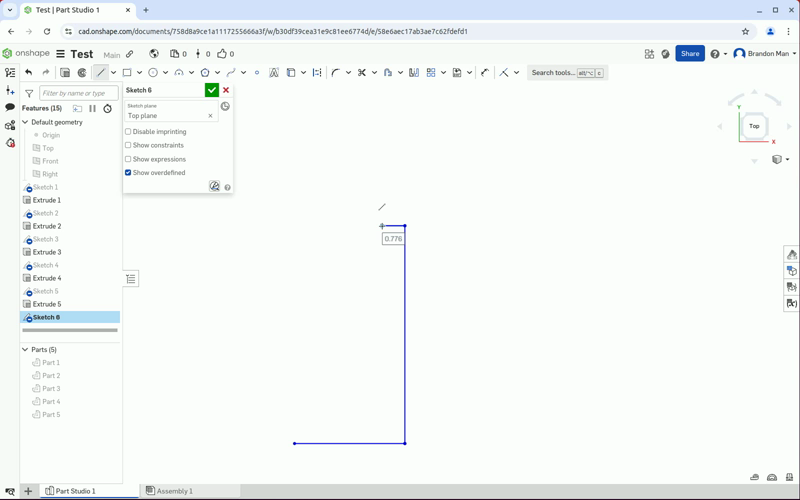
scroll(-6)
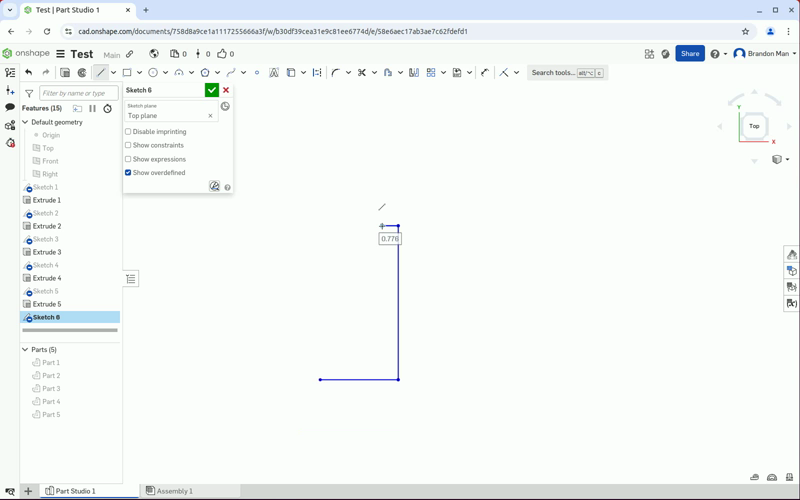
scroll(-6)
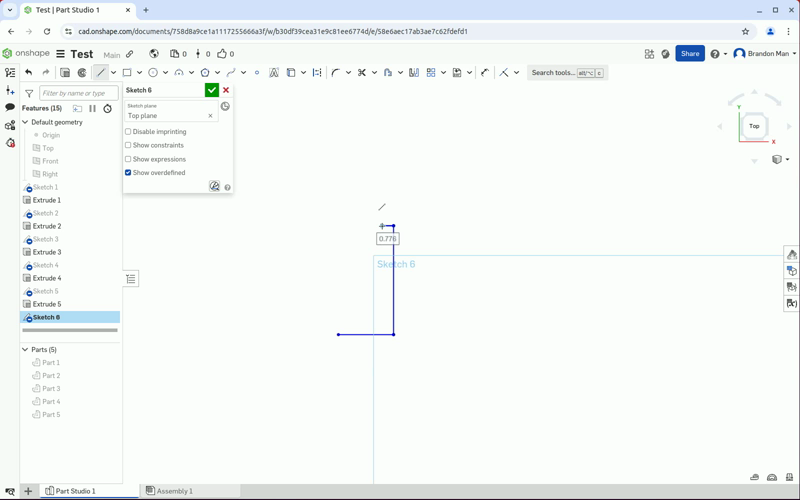
scroll(-6)
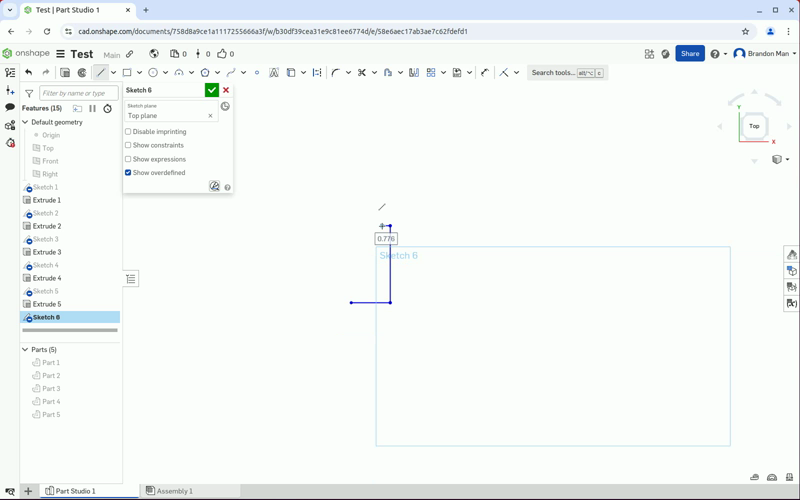
scroll(-6)
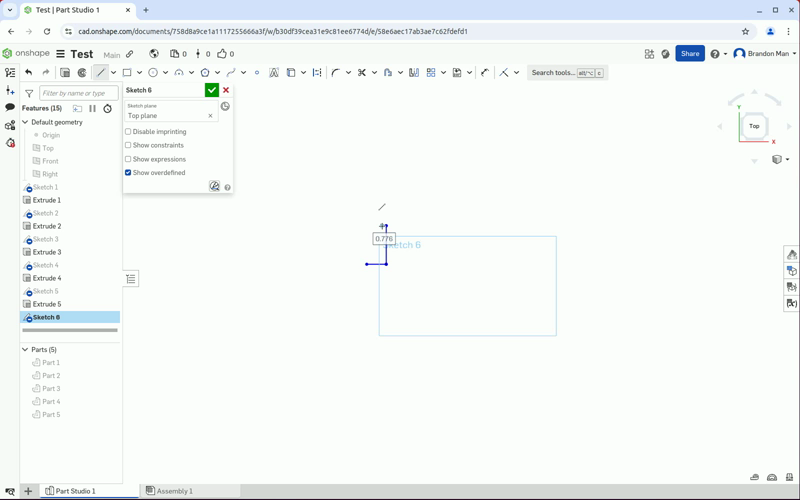
key_up(shift)
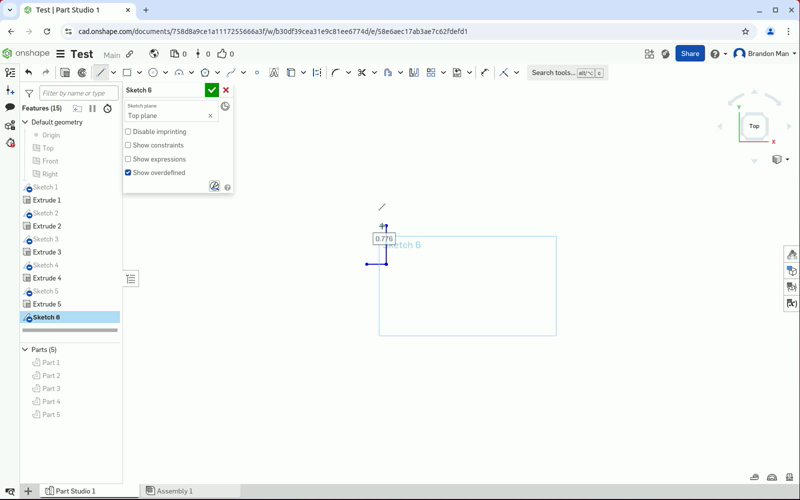
key(esc)
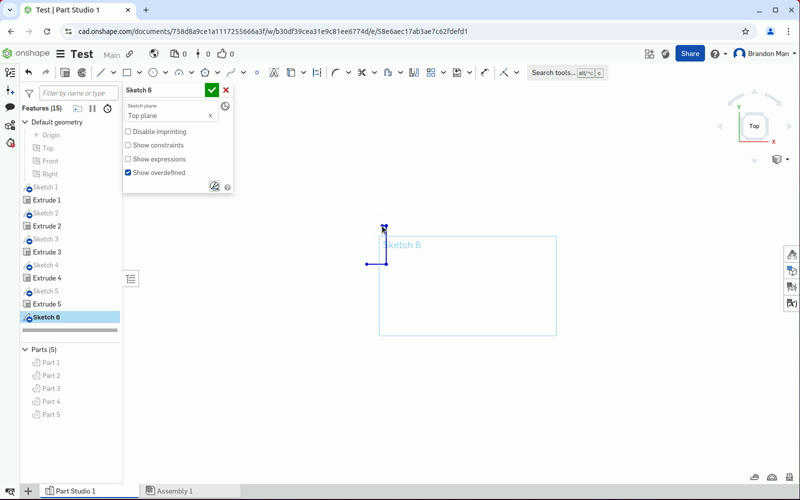
key(a)
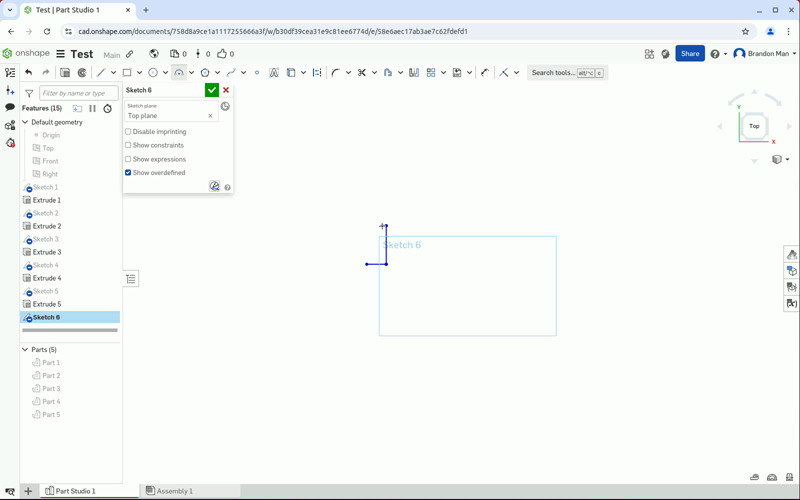
mouse_move(382, 225)
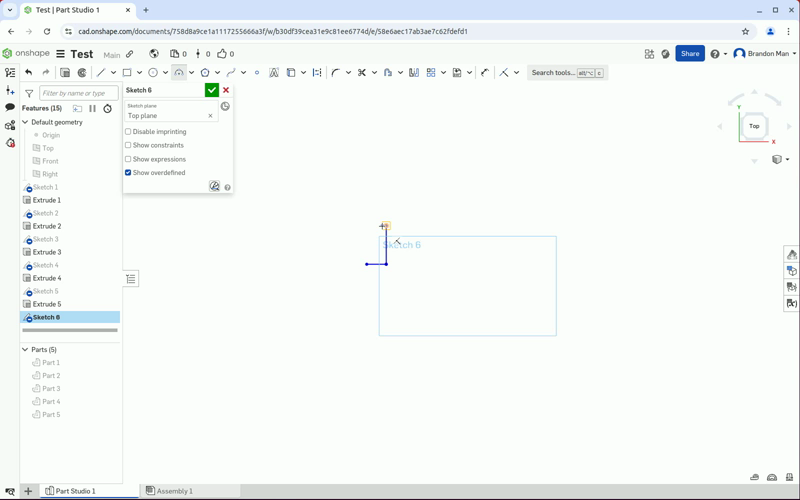
scroll(6)
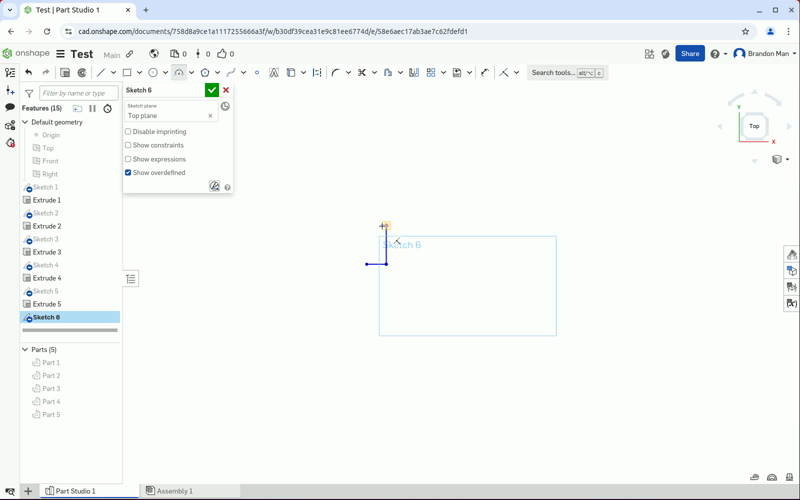
scroll(6)
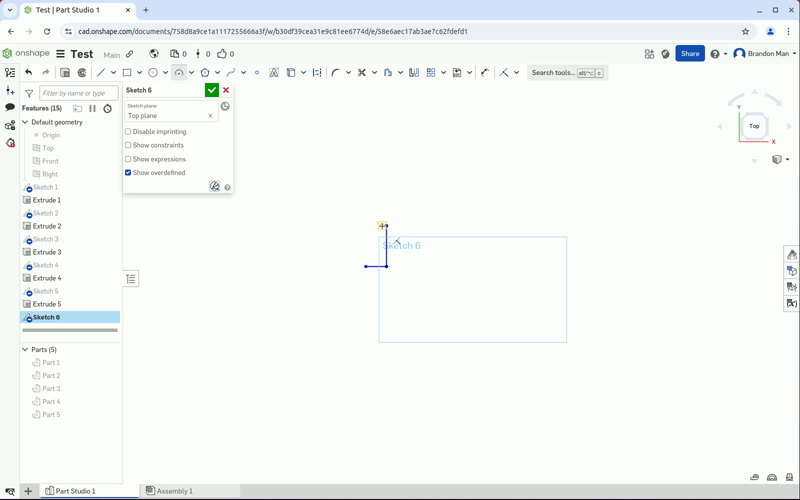
scroll(6)
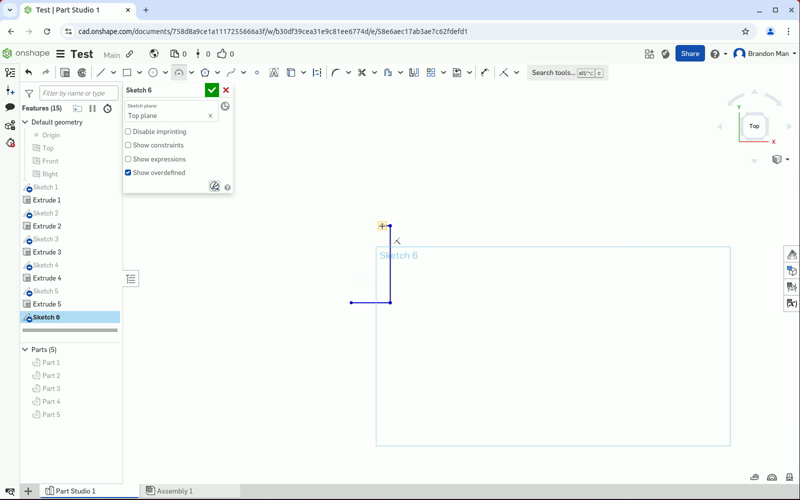
scroll(6)
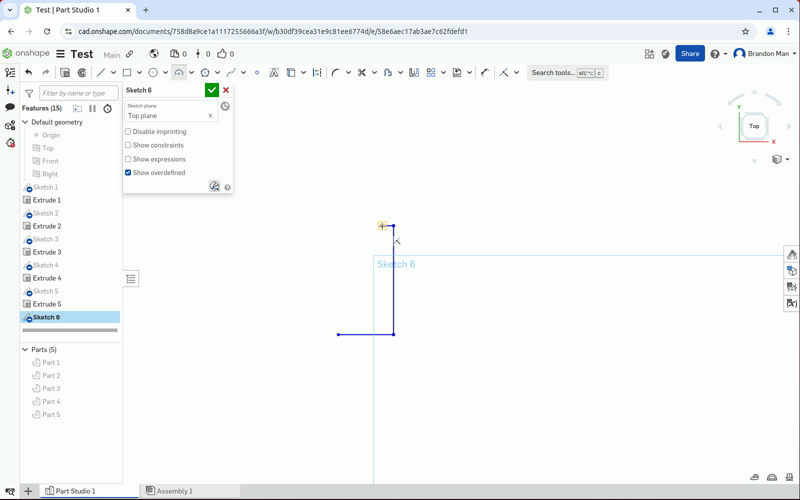
scroll(6)
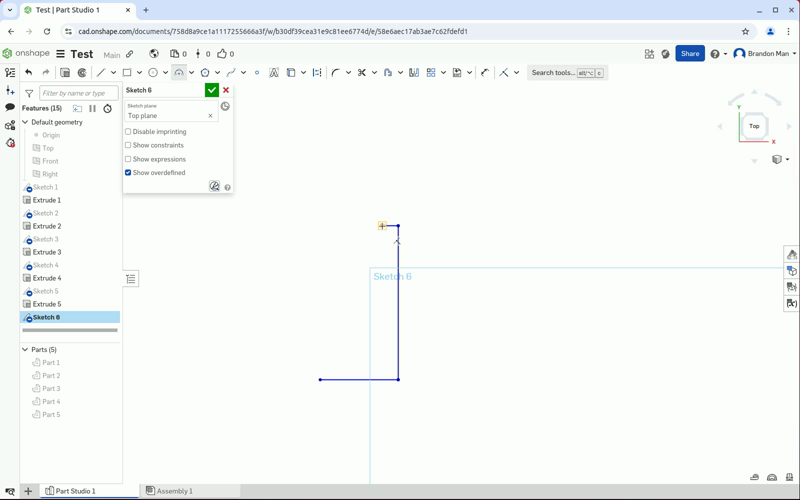
scroll(6)
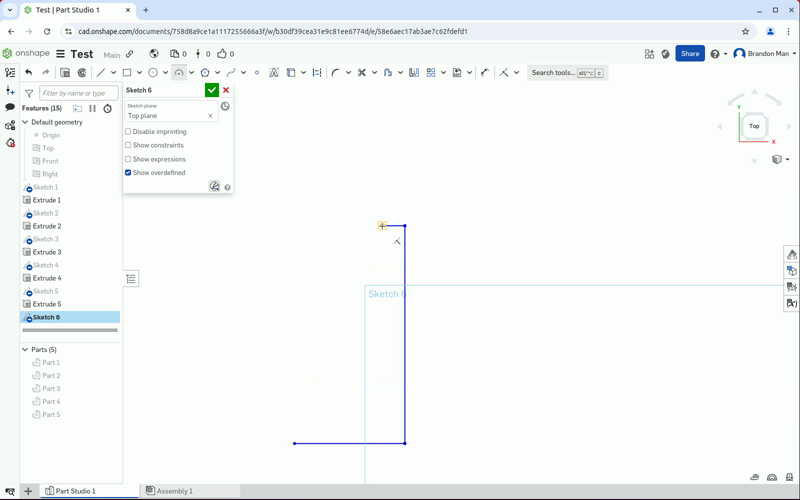
scroll(6)
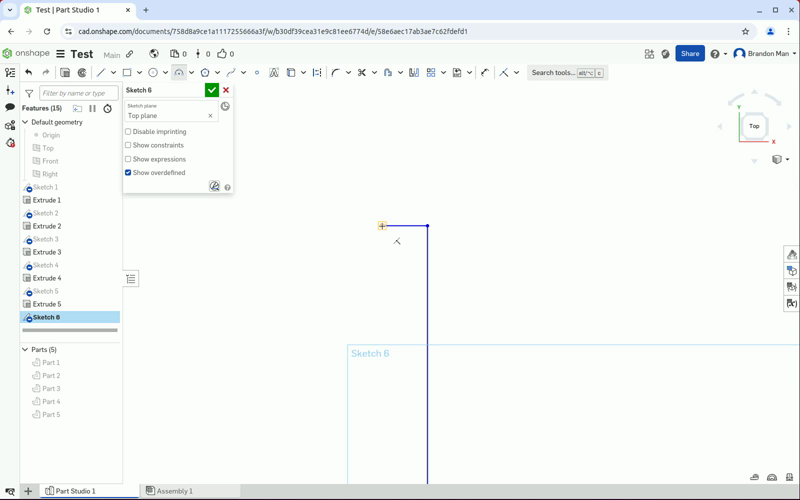
click(382, 225)
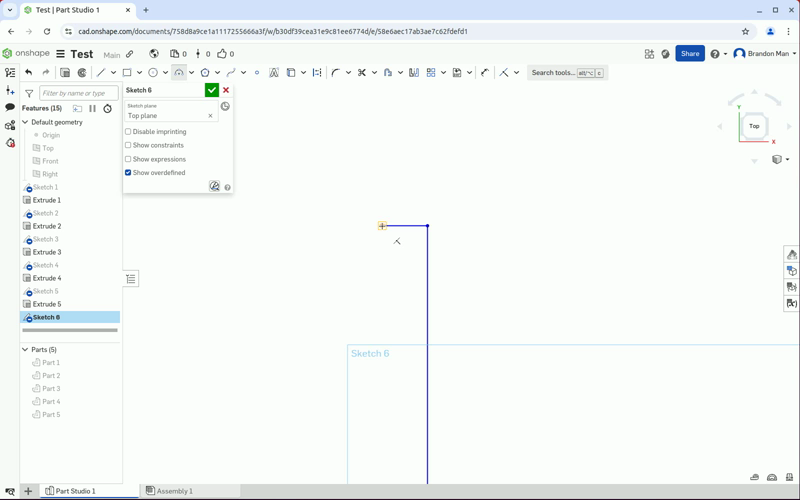
scroll(-6)
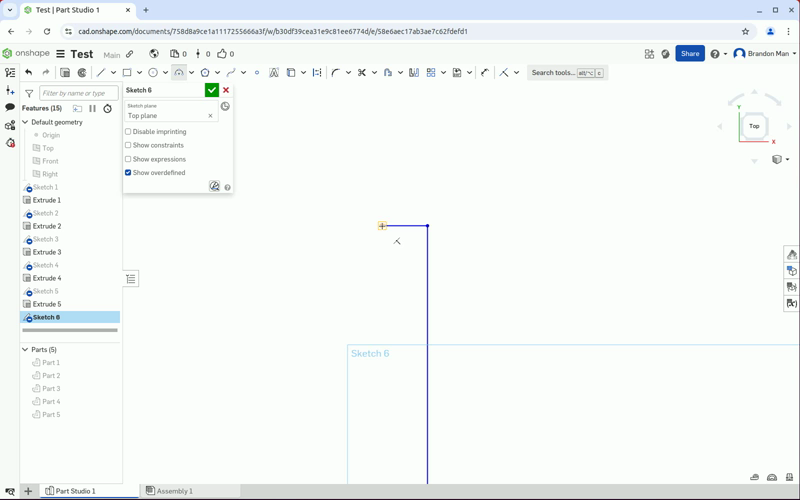
scroll(-6)
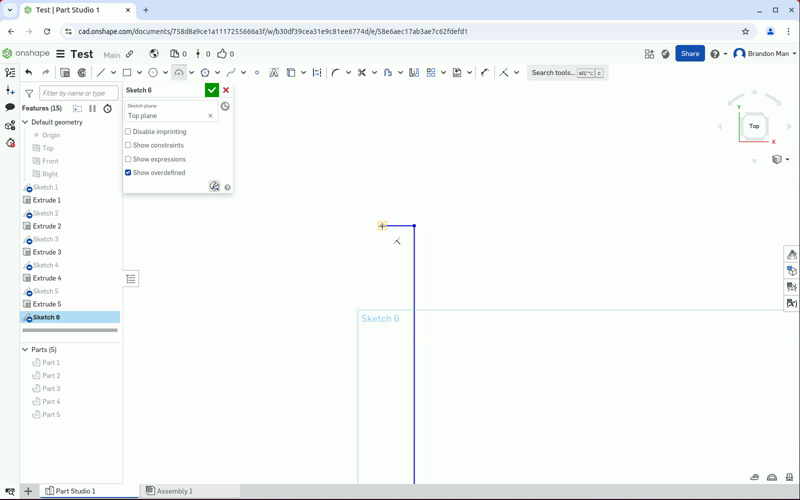
scroll(-6)
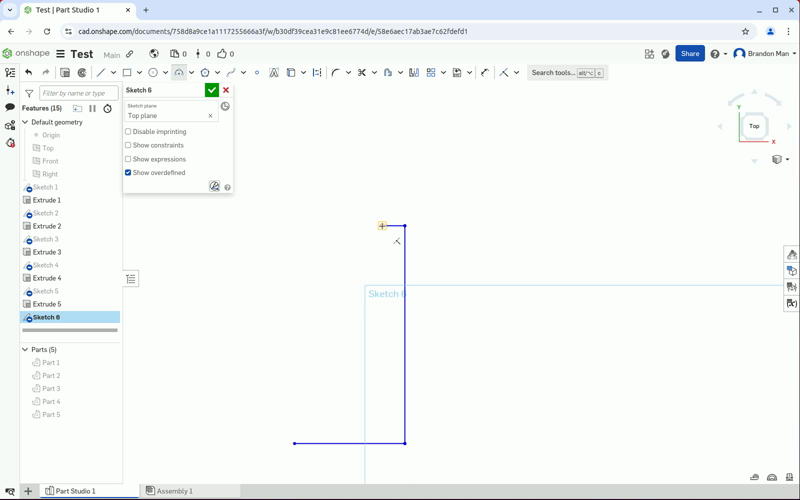
scroll(-6)
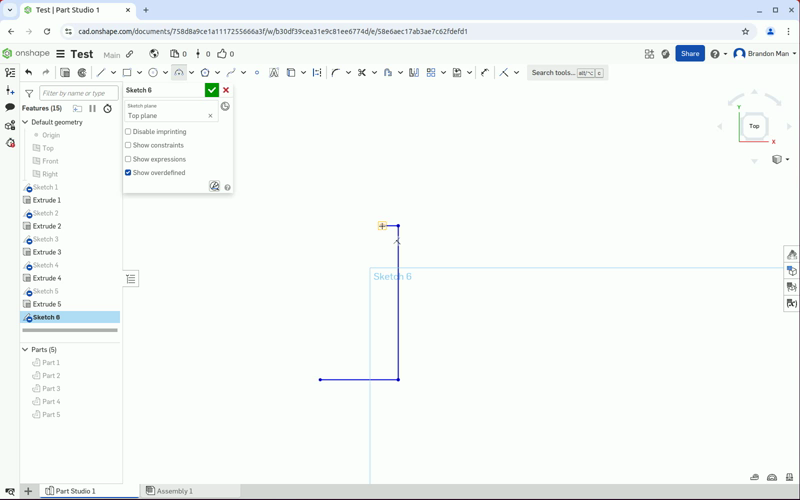
scroll(-6)
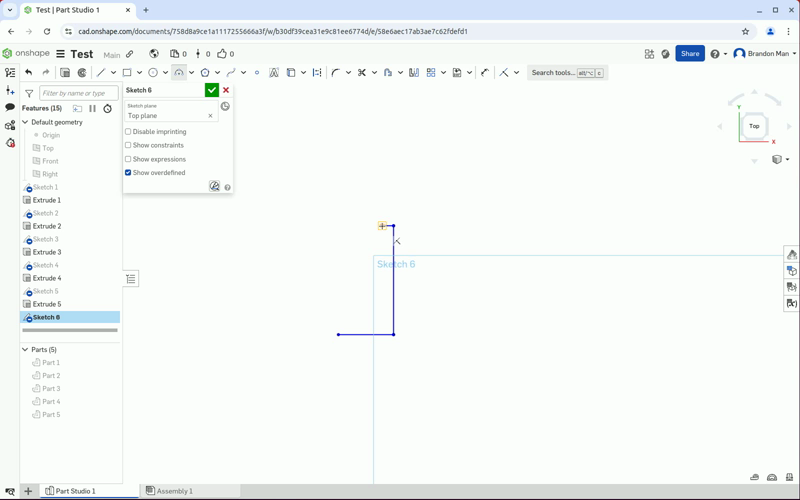
scroll(-6)
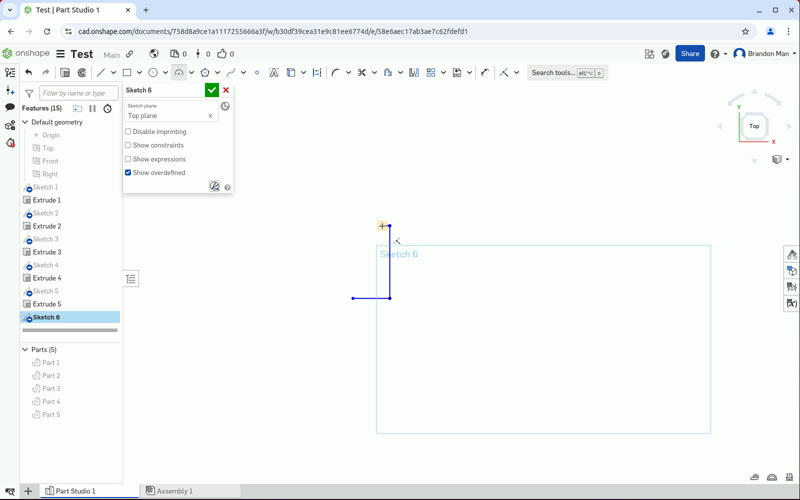
scroll(-6)
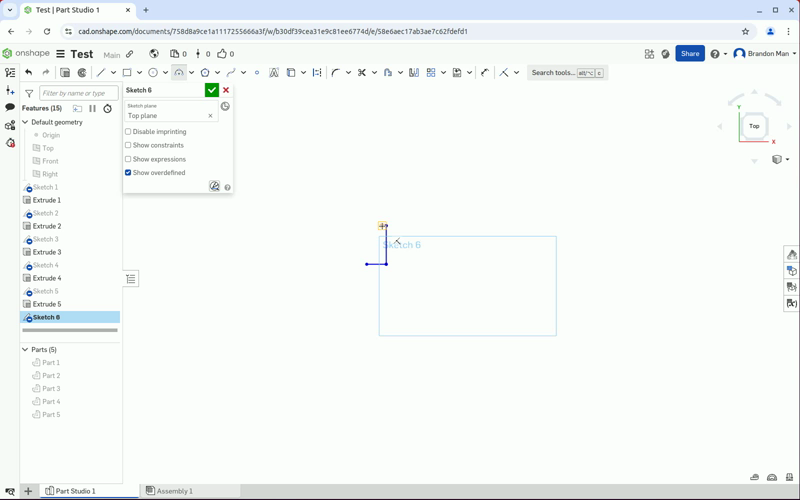
key_down(shift)
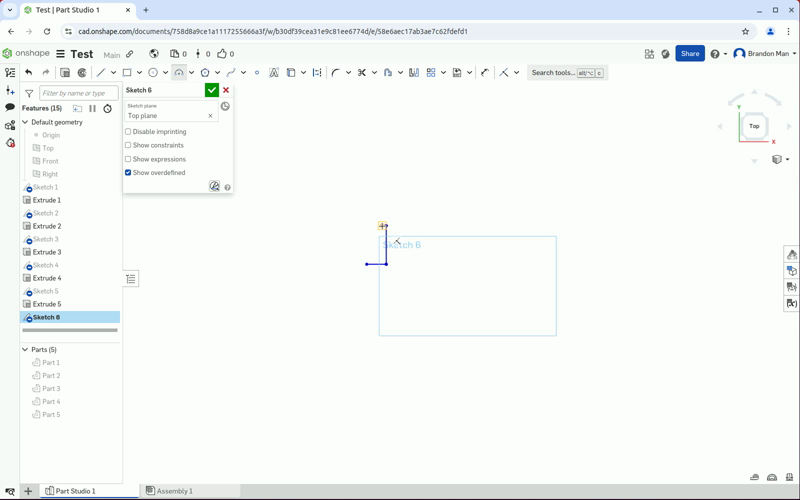
mouse_move(366, 241)
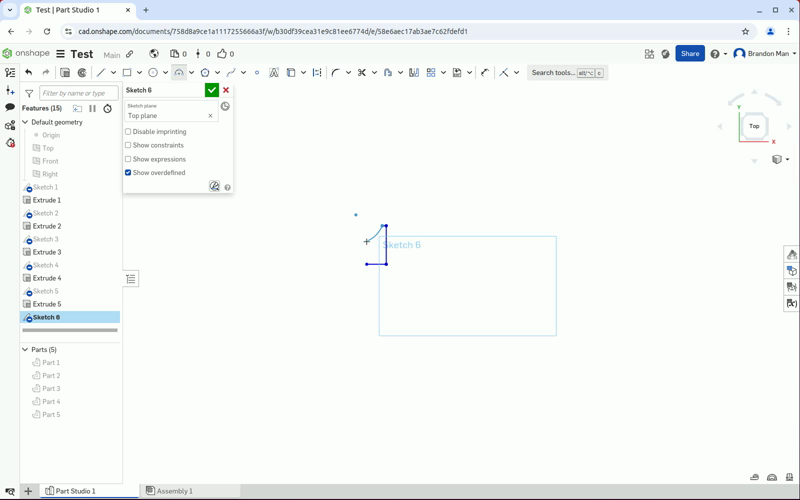
click(366, 241)
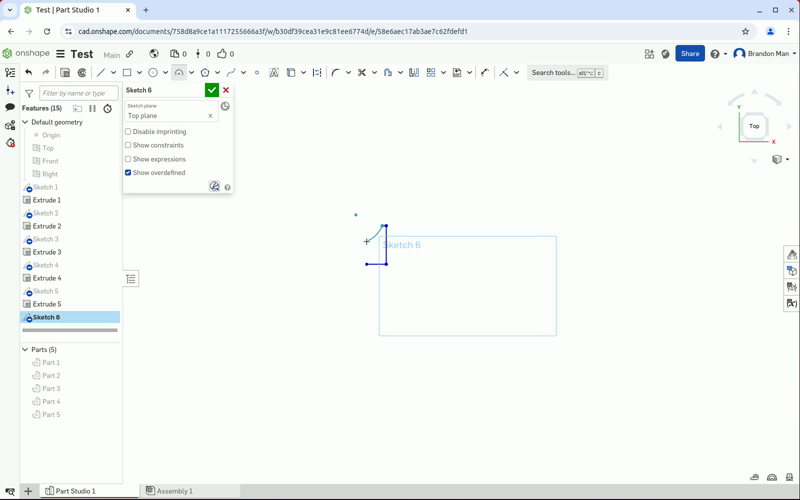
mouse_move(377, 236)
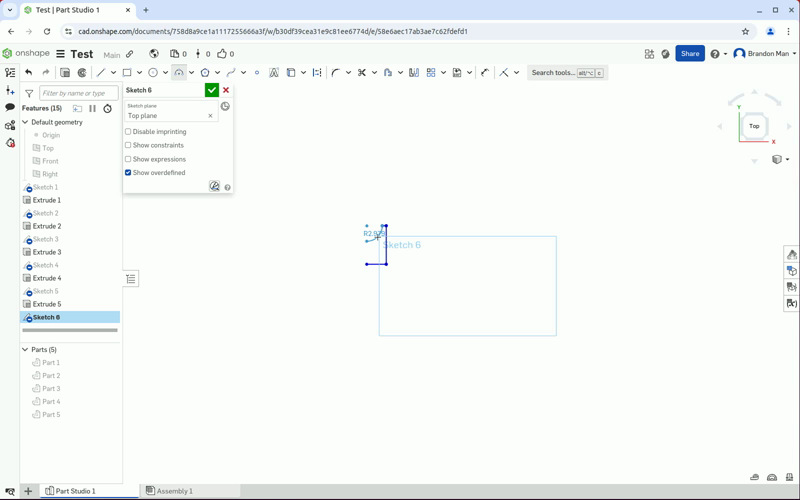
click(377, 236)
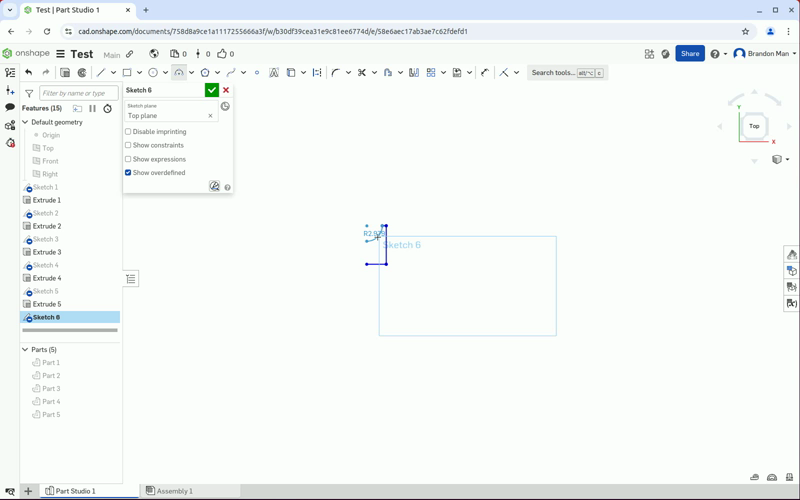
key_up(shift)
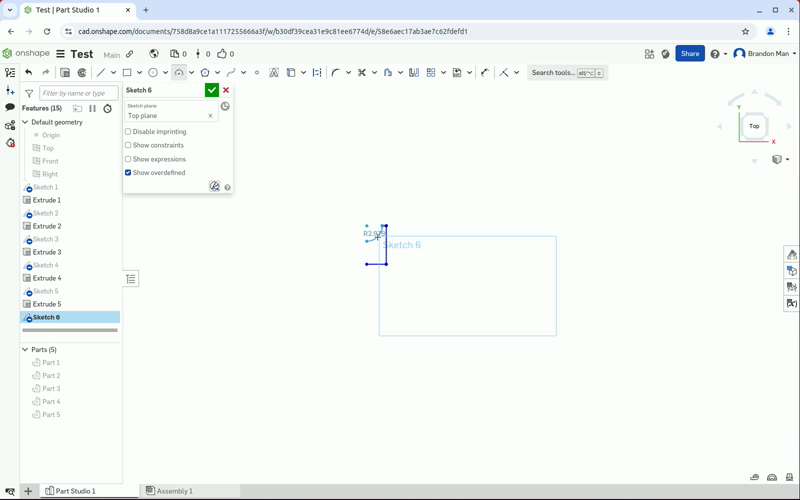
key(esc)
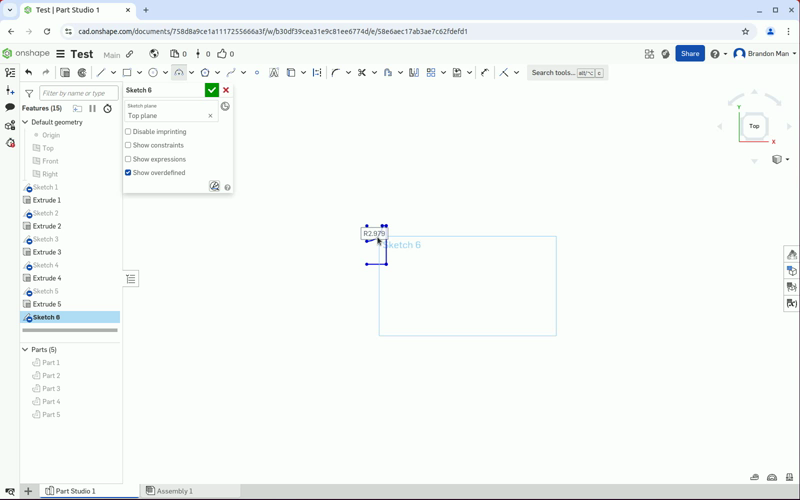
key(l)
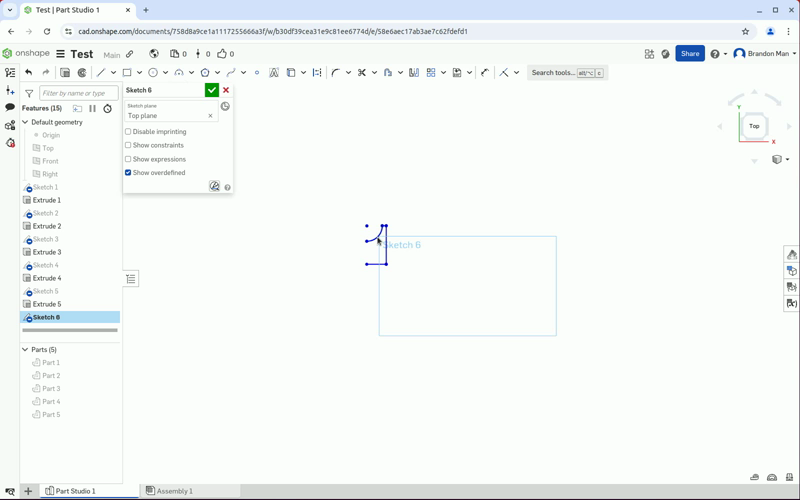
mouse_move(366, 241)
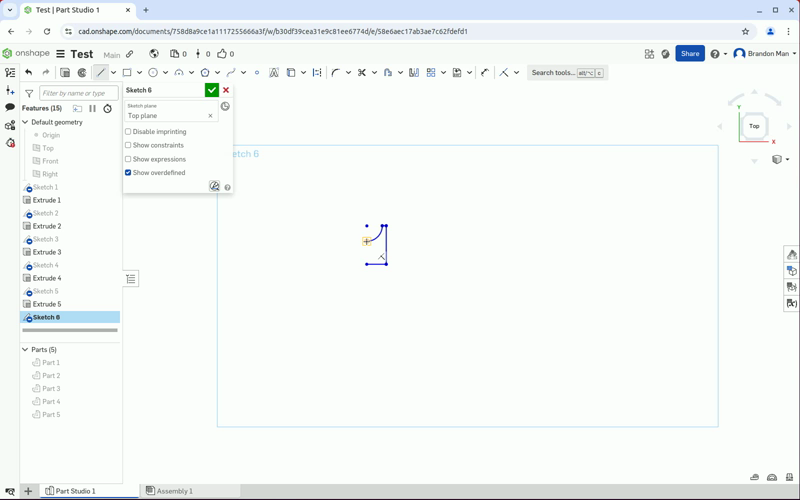
click(366, 241)
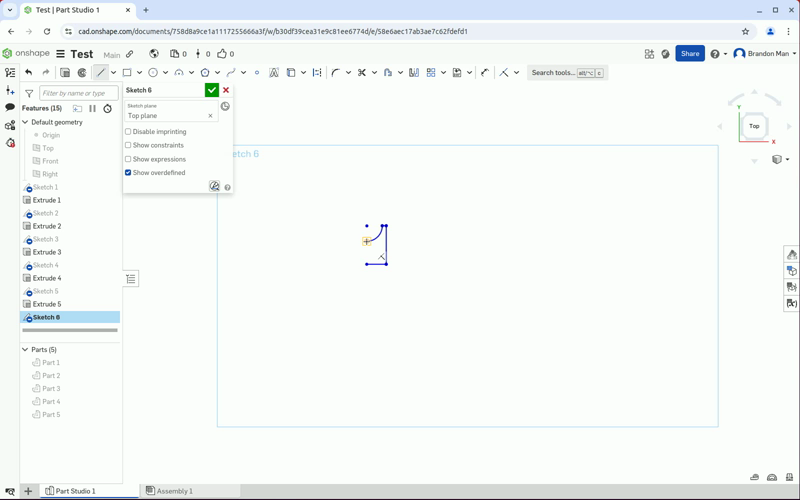
mouse_move(396, 241)
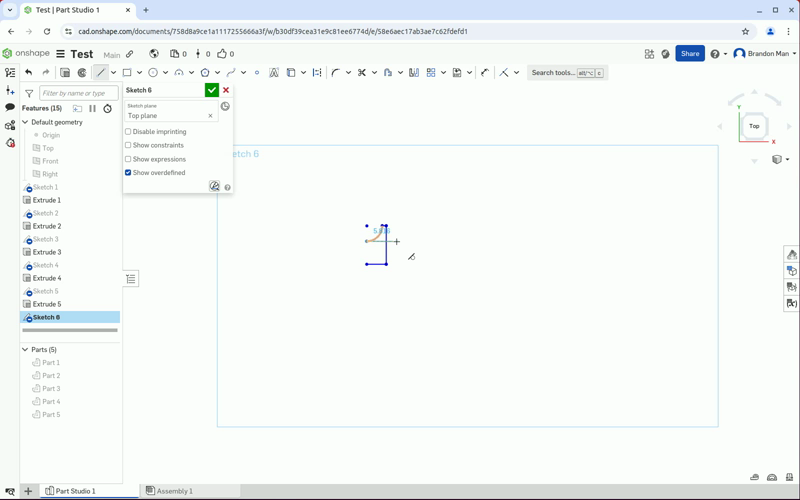
key_down(shift)
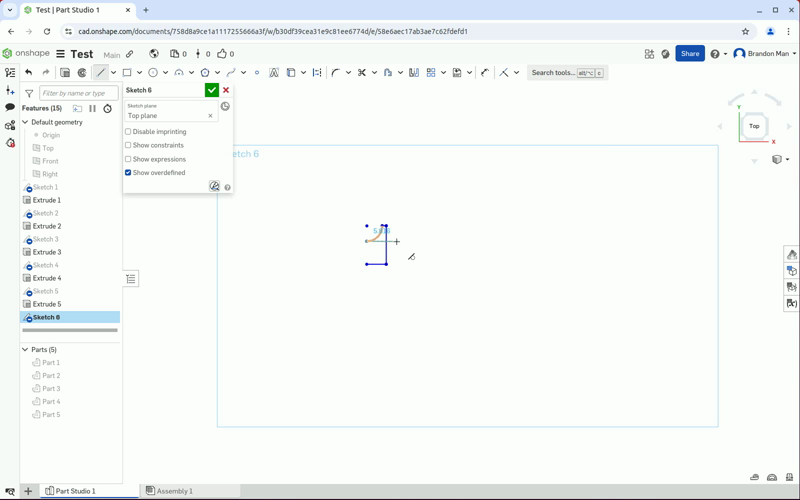
mouse_move(366, 264)
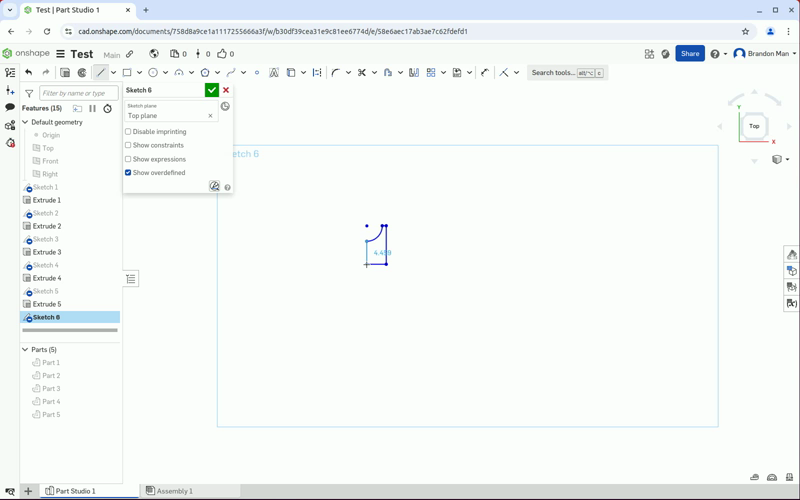
key_up(shift)
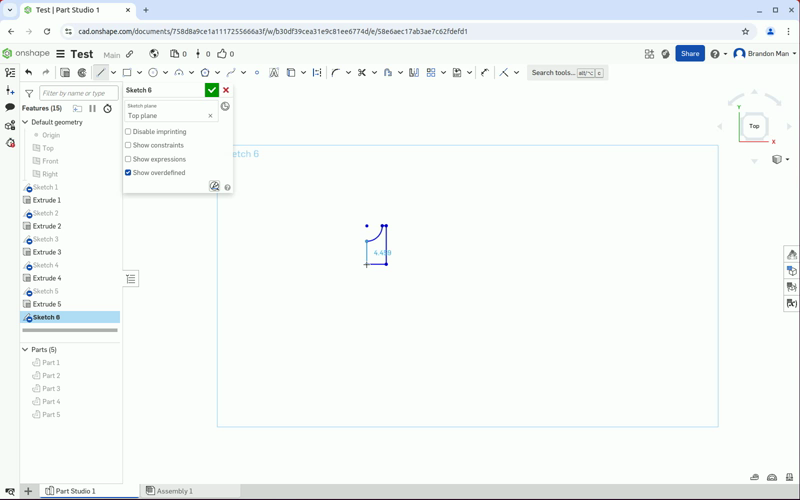
click(366, 264)
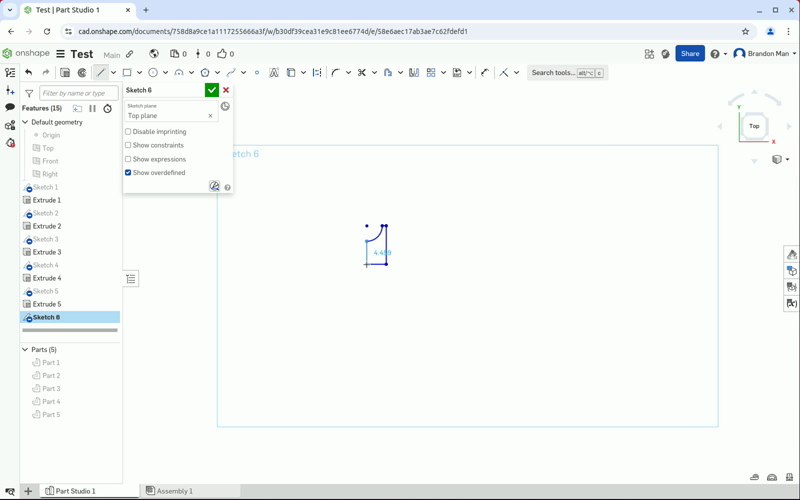
key(esc)
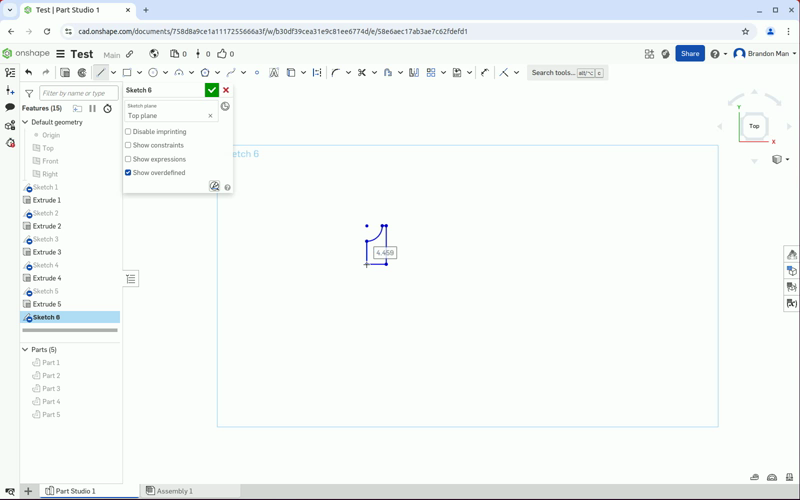
mouse_move(381, 238)
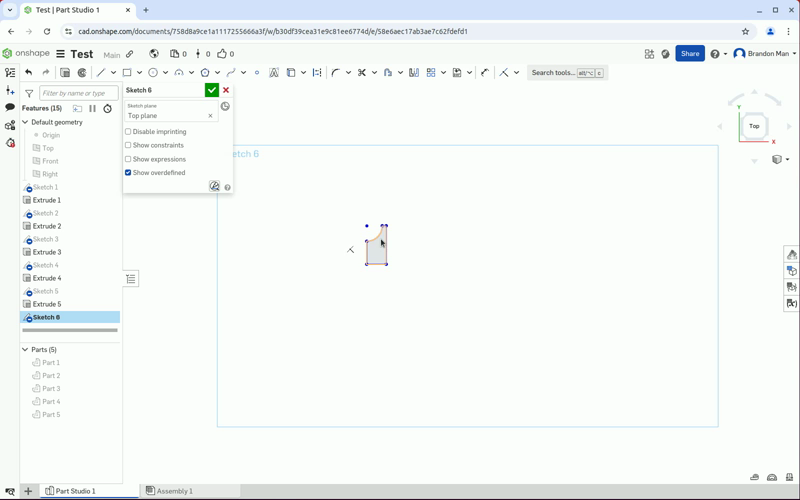
scroll(6)
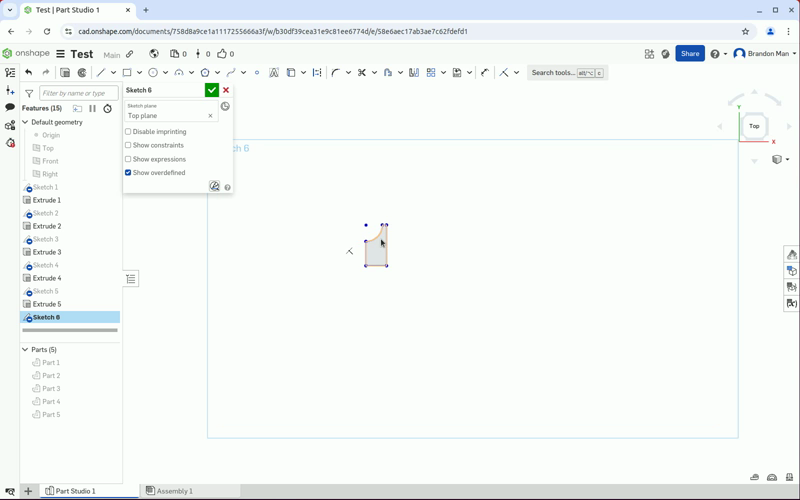
scroll(6)
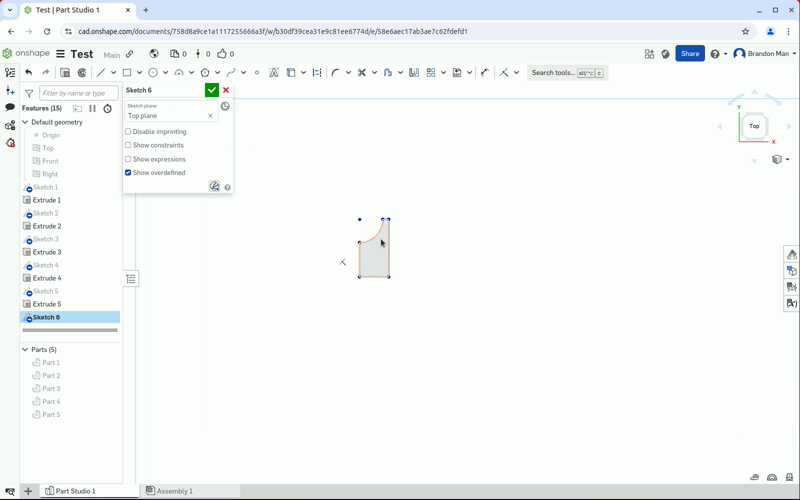
scroll(6)
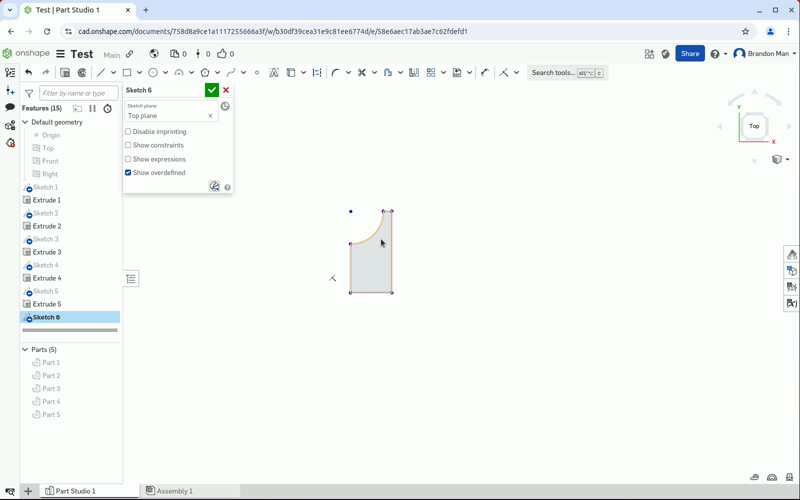
scroll(6)
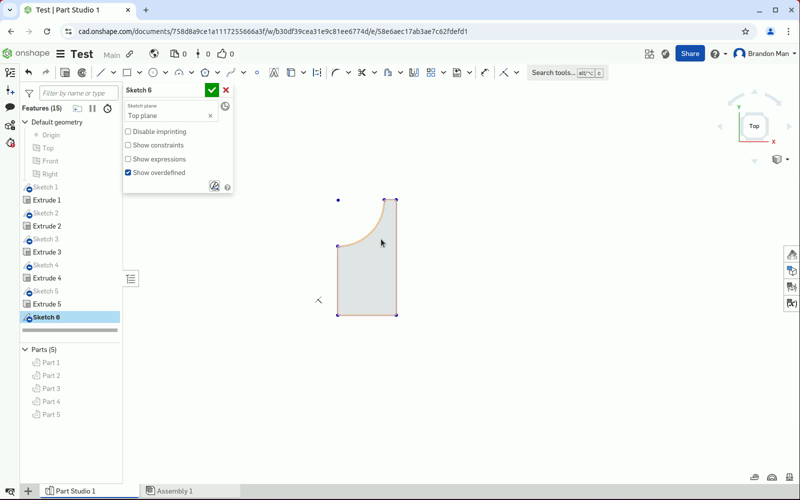
scroll(6)
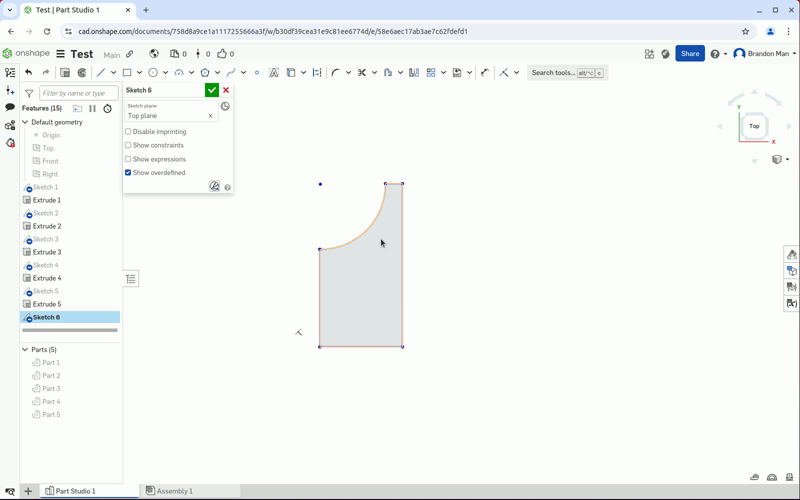
scroll(6)
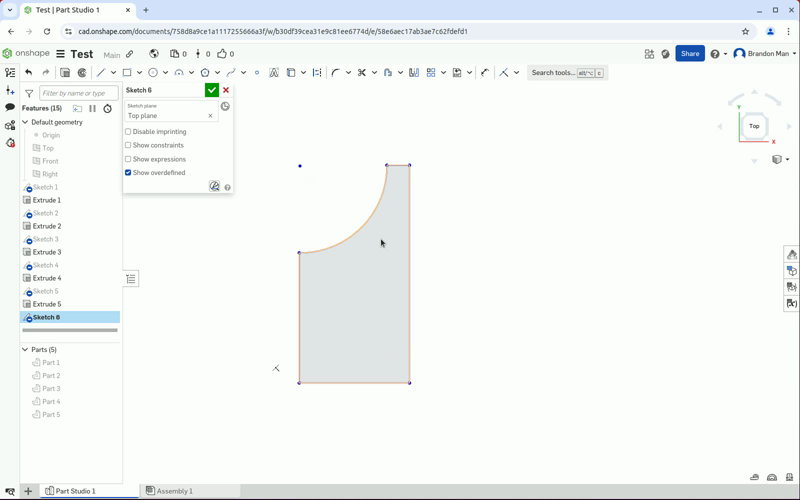
scroll(6)
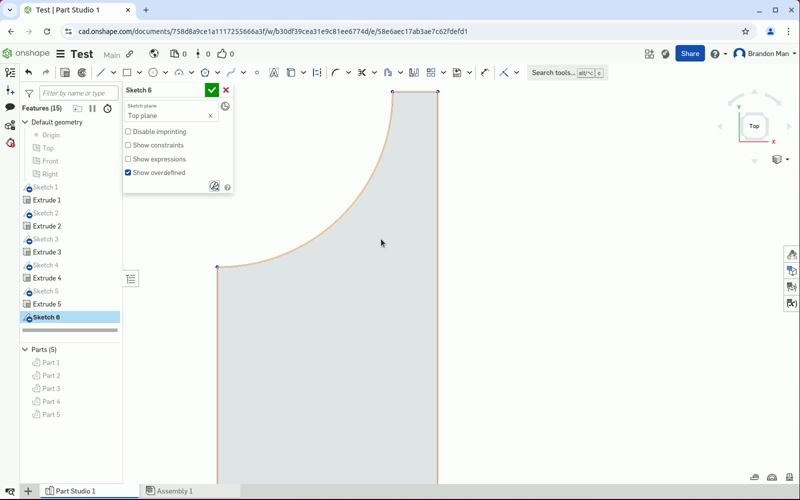
click(381, 238)
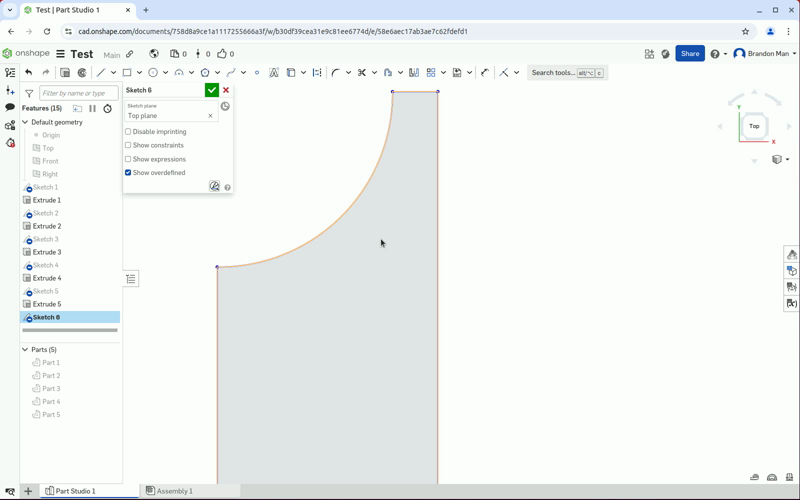
scroll(-6)
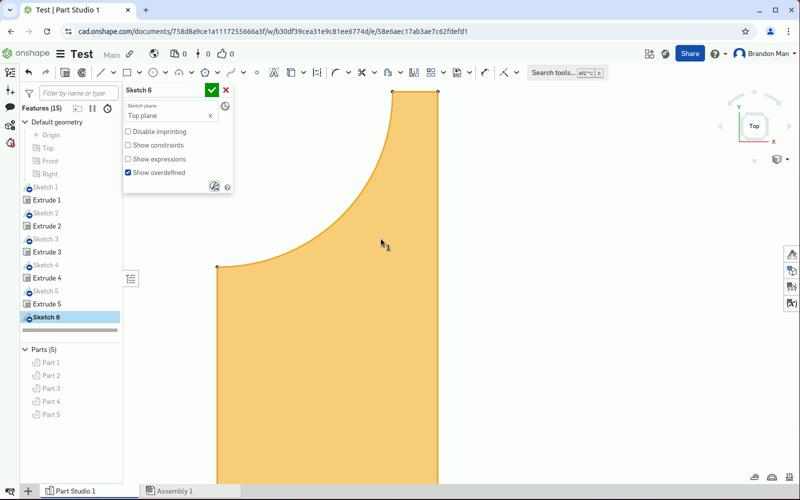
scroll(-6)
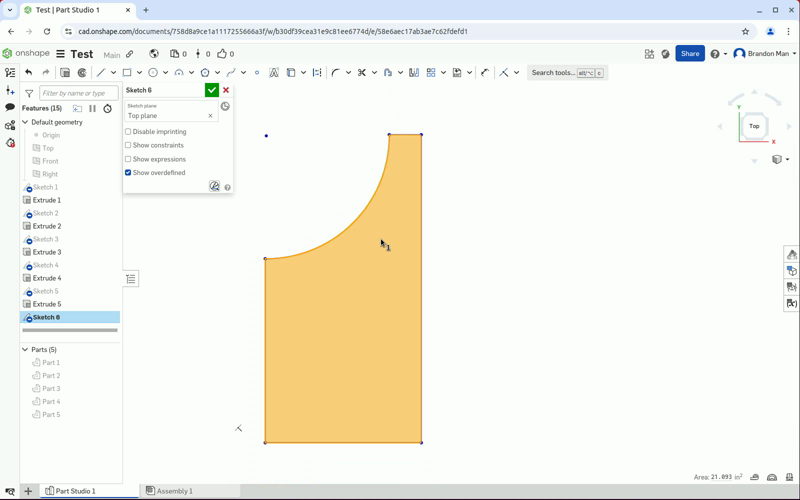
scroll(-6)
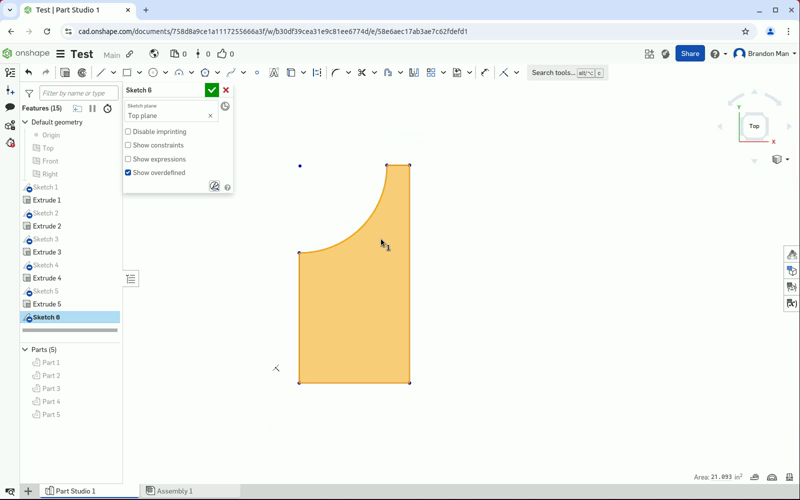
scroll(-6)
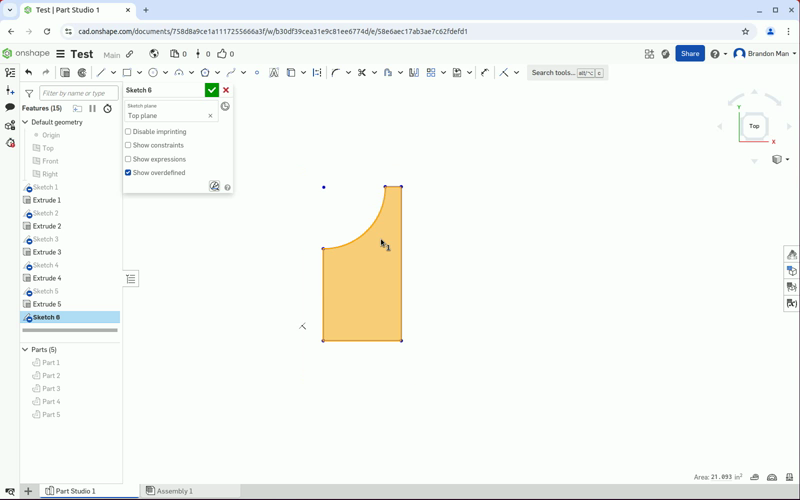
scroll(-6)
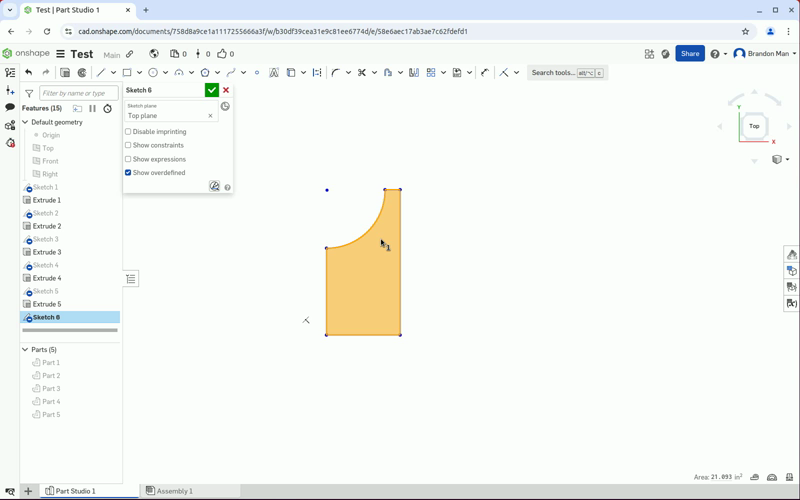
scroll(-6)
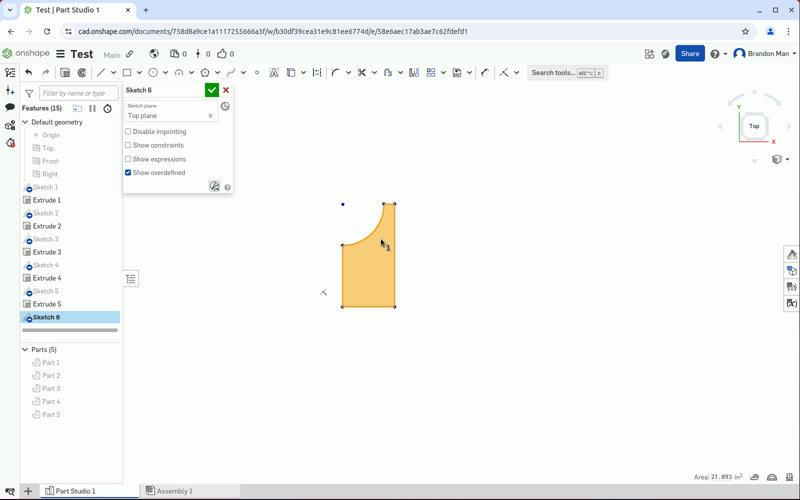
scroll(-6)
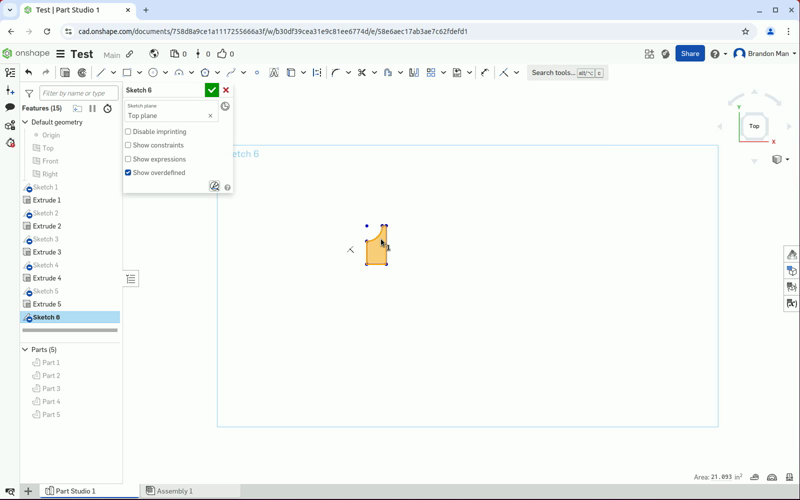
mouse_move(73, 352)
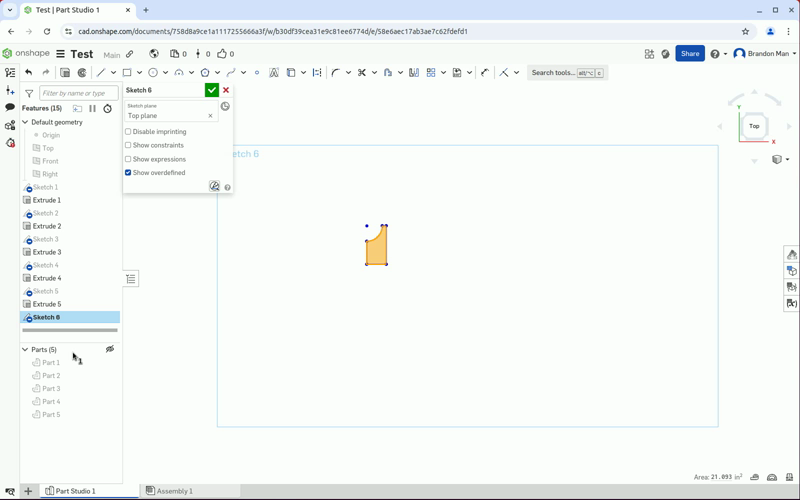
key(shift+y)
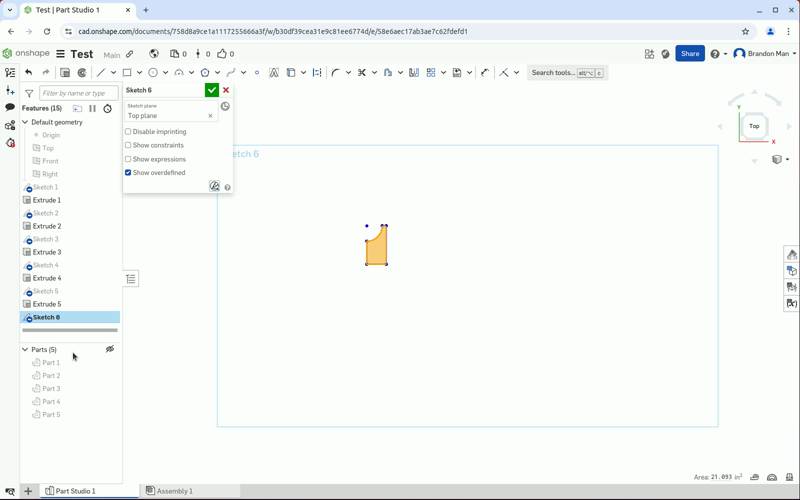
key(shift+e)
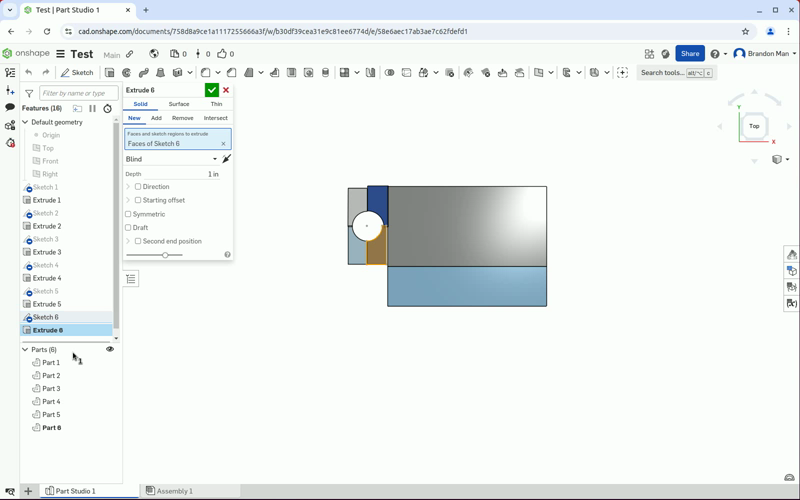
mouse_move(143, 106)
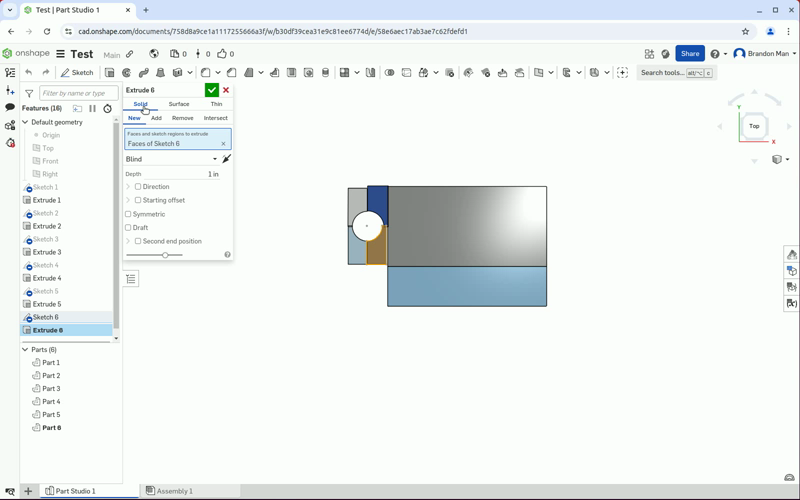
click(143, 106)
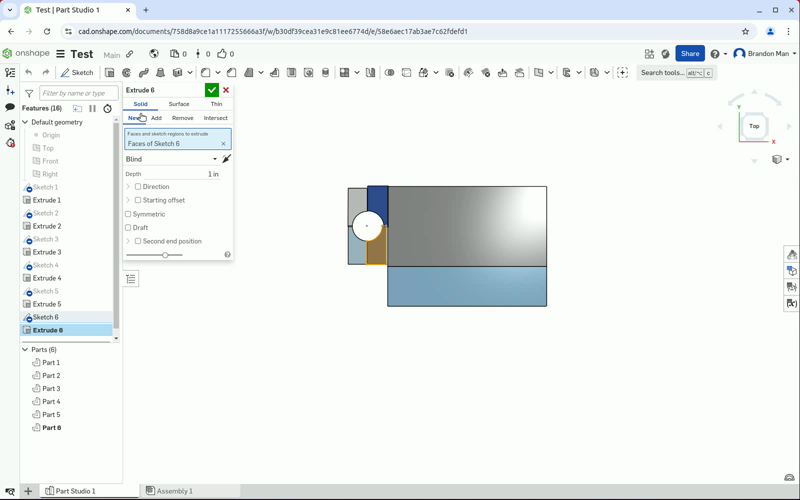
mouse_move(137, 120)
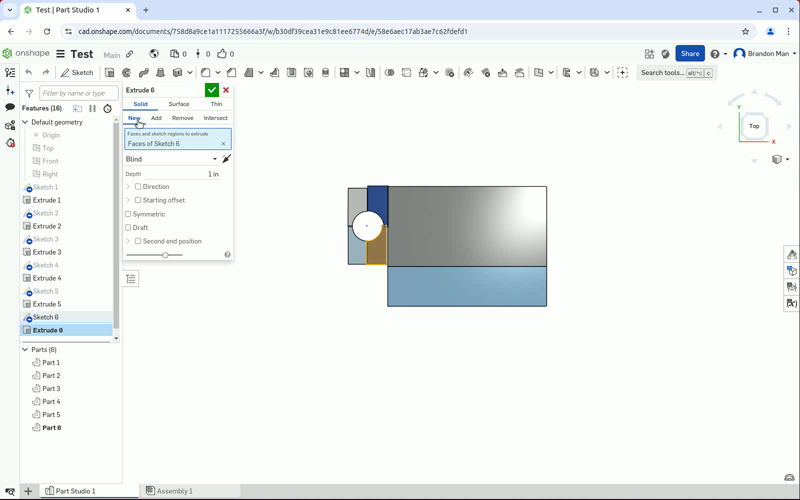
click(137, 120)
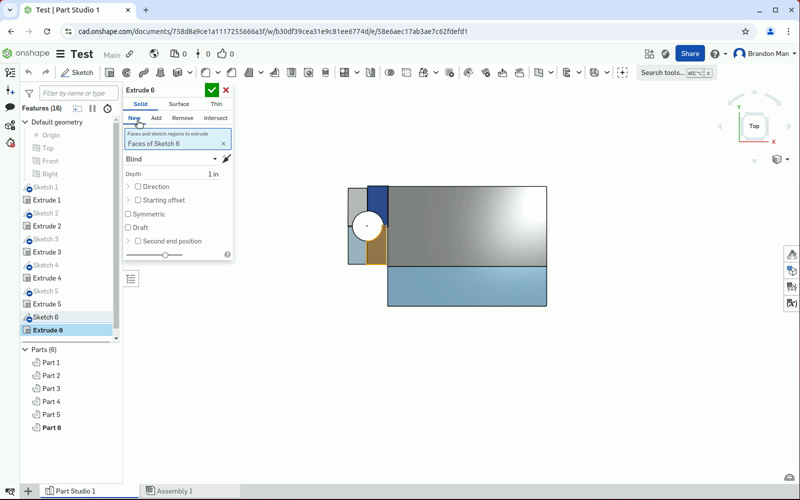
key(tab, 4)
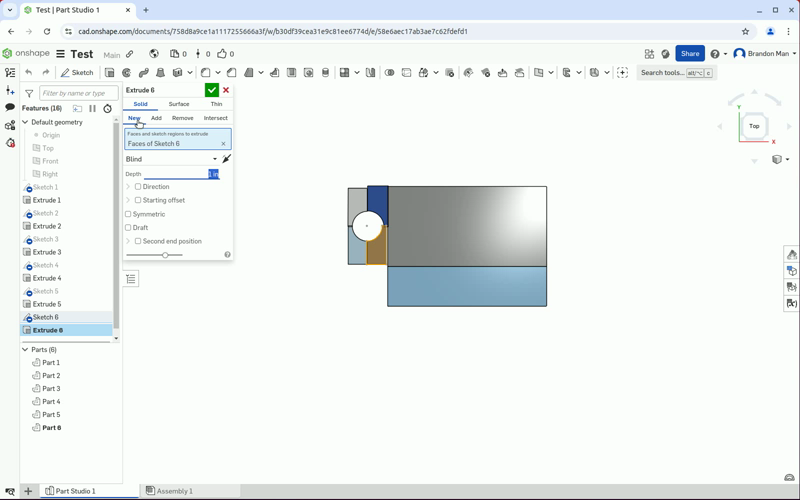
text(15.406)
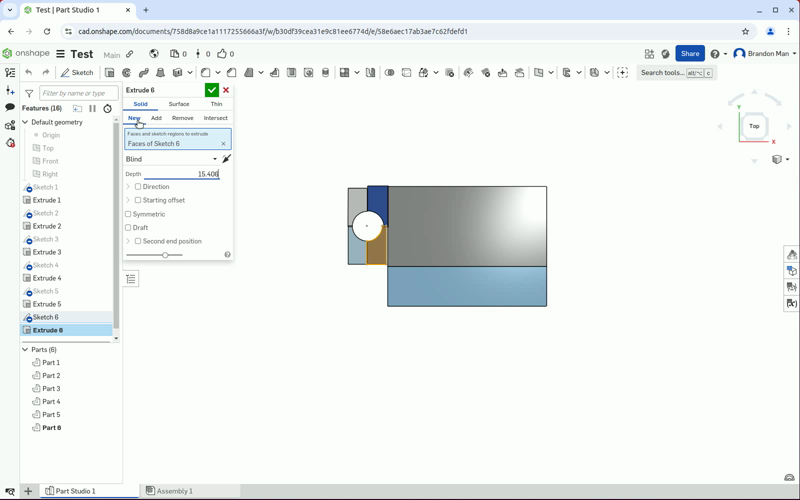
key(tab, 3)
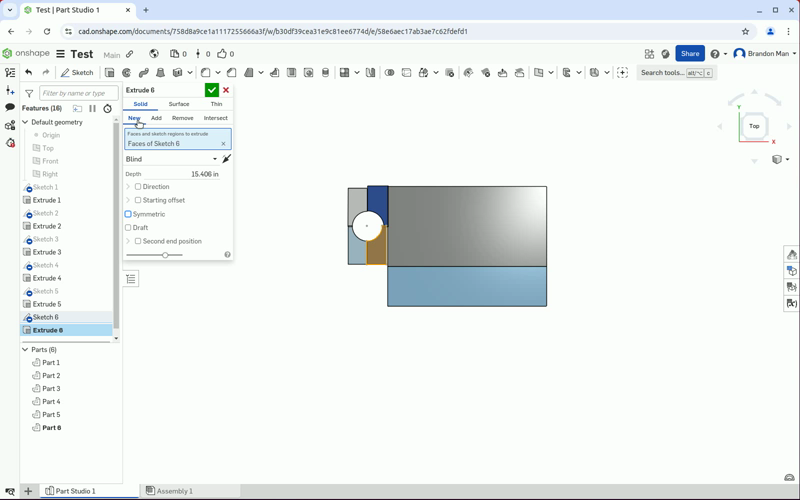
key(space)
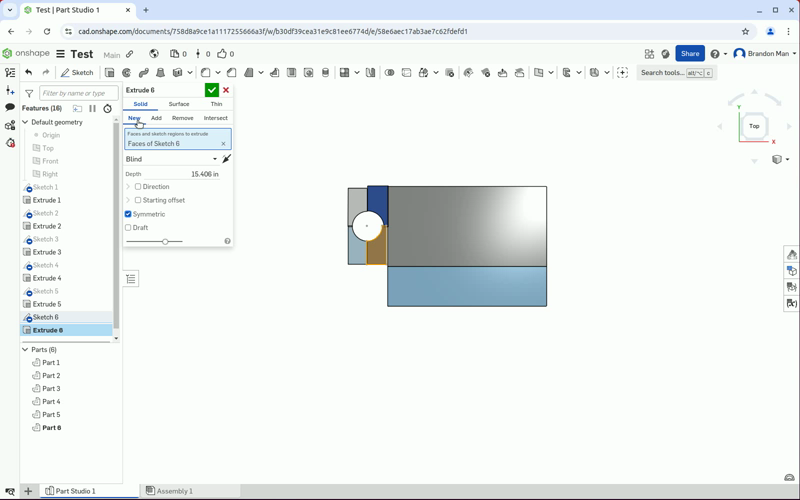
key(enter)
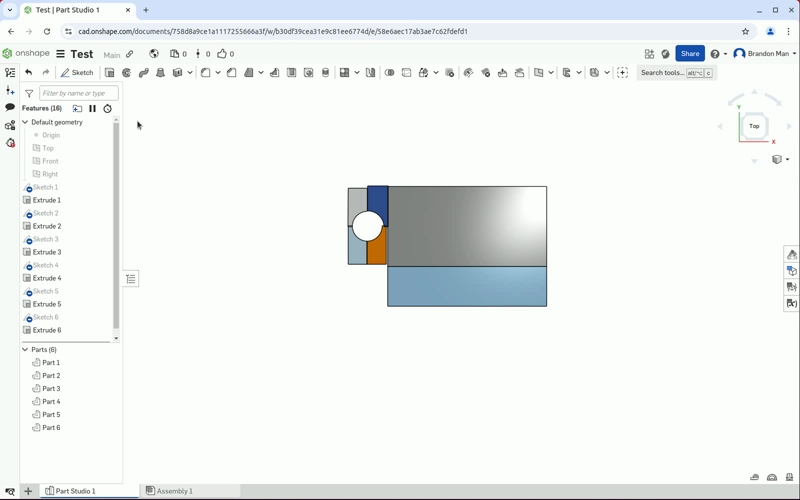
key(shift+h)
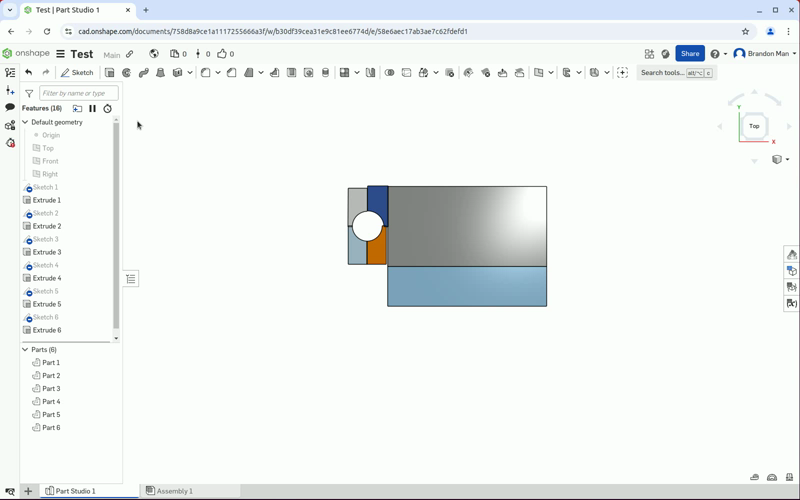
key(shift+h)
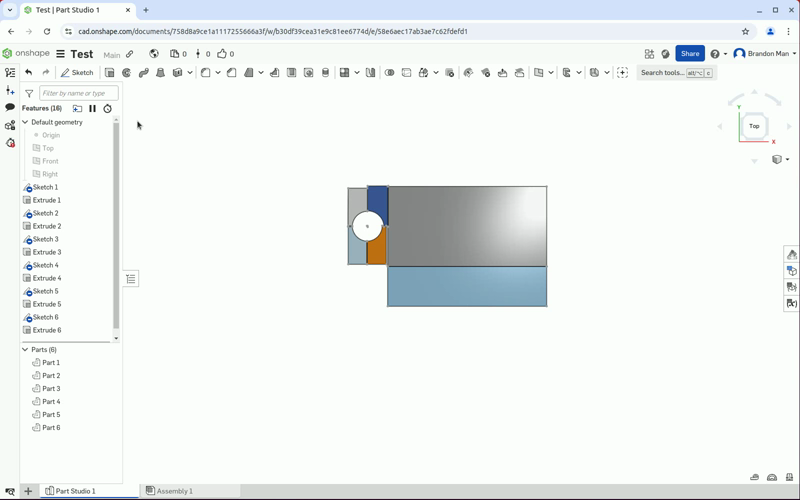
key(shift+7)
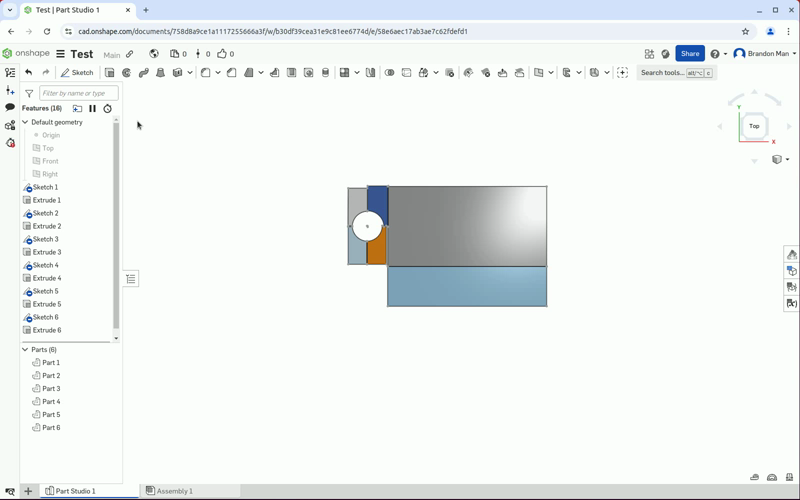
key(up, 3)
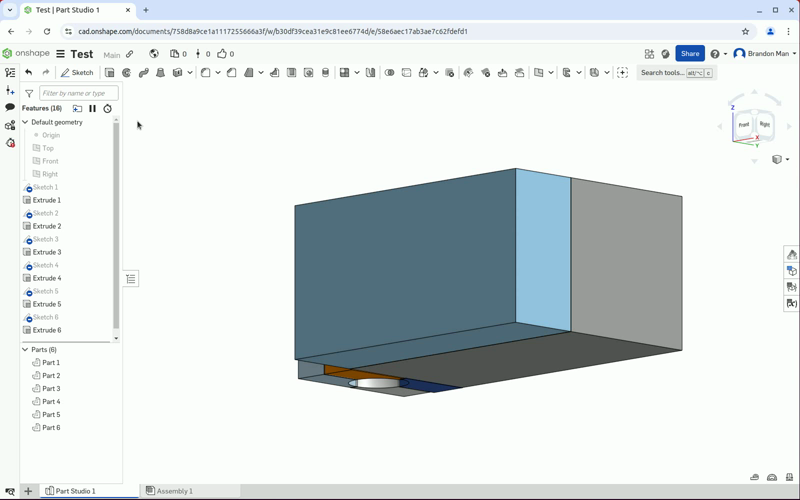
key(left, 3)
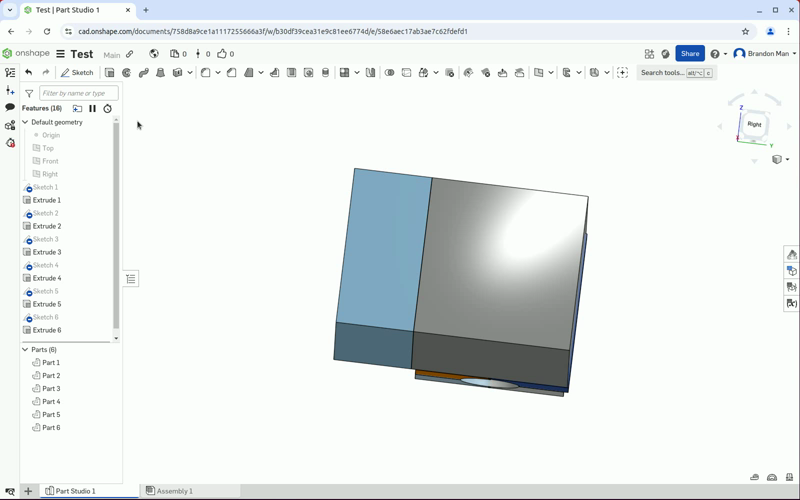
key(right, 3)
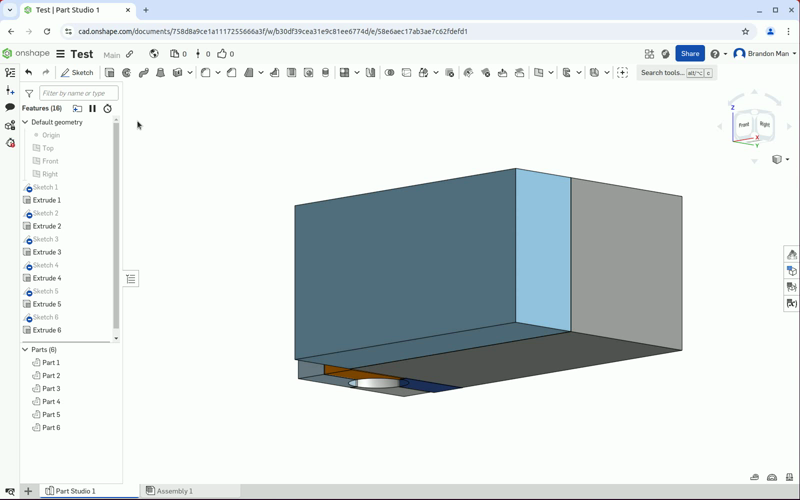
key(down, 3)
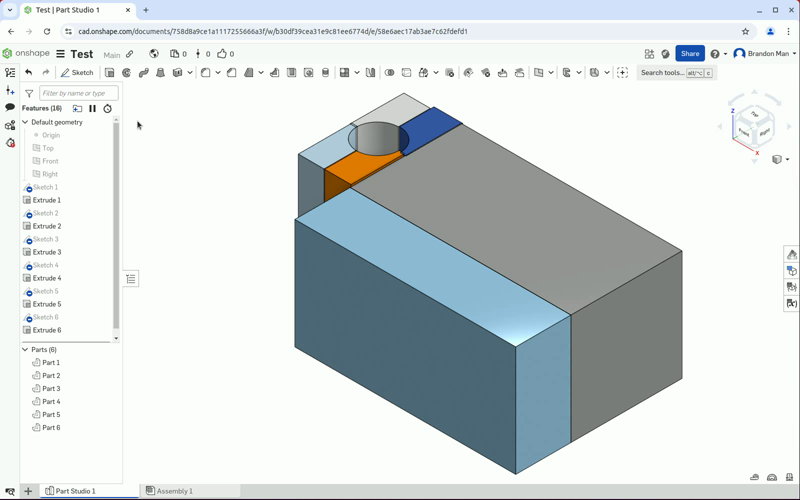
mouse_move(69, 189)
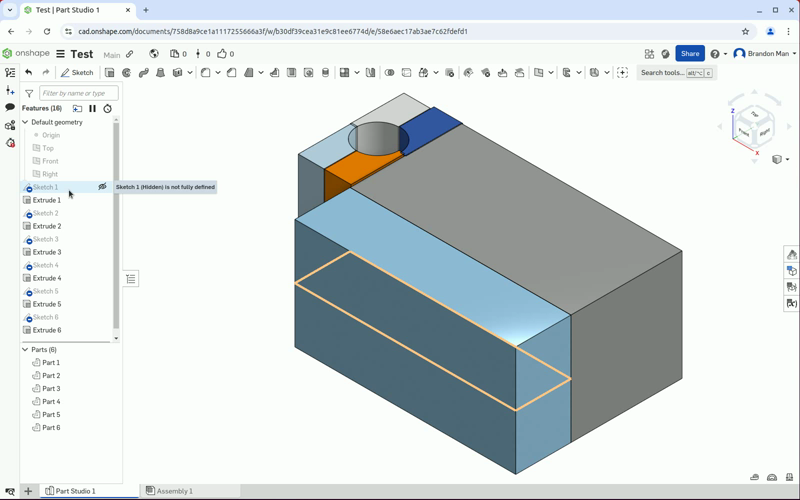
click(69, 189)